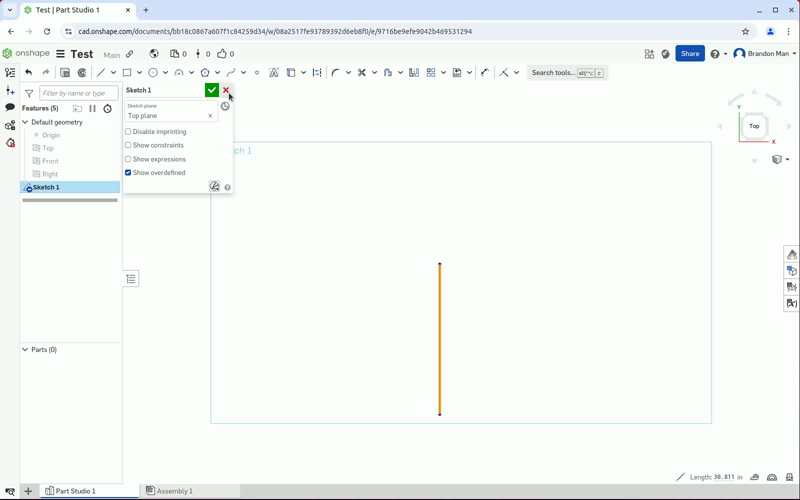
key(shift+h)
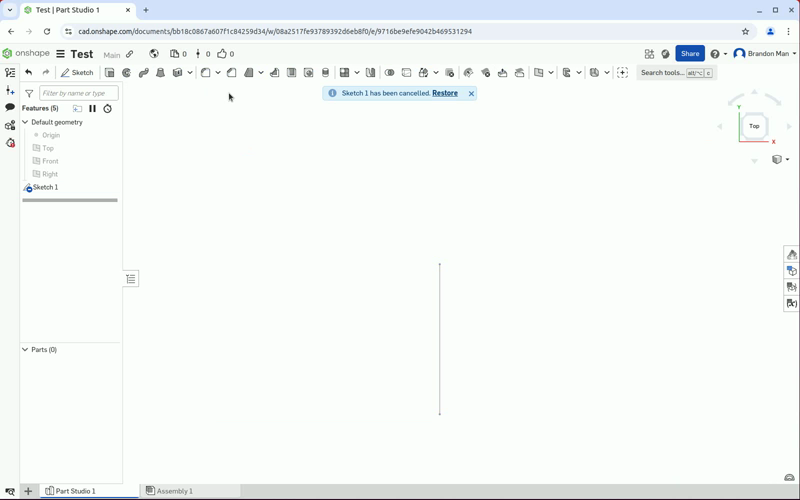
key(shift+s)
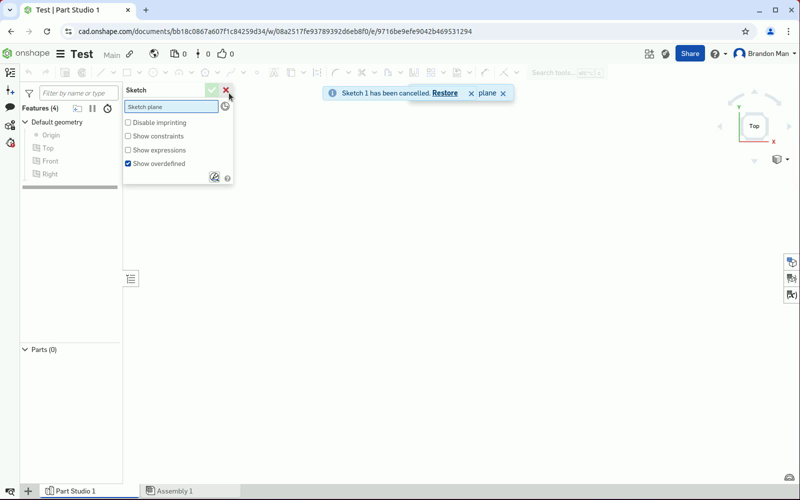
mouse_move(73, 150)
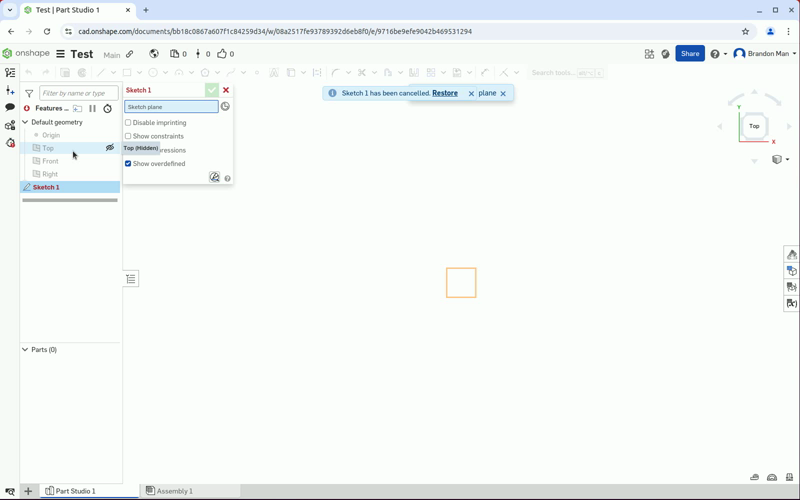
click(73, 150)
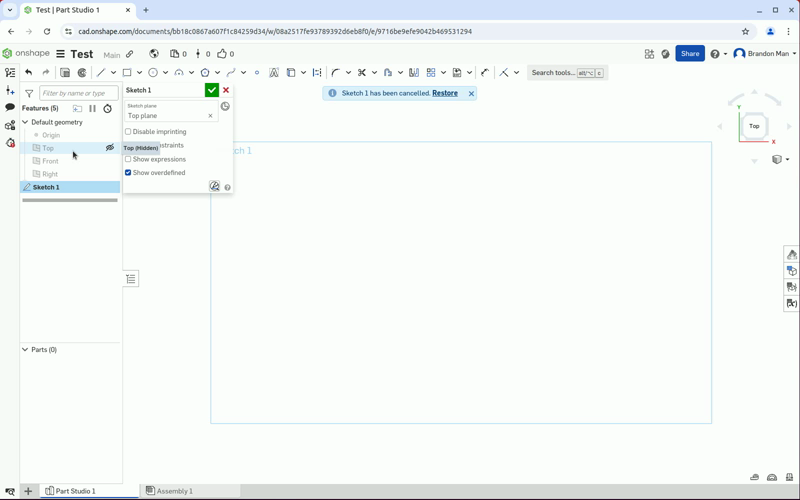
mouse_move(73, 352)
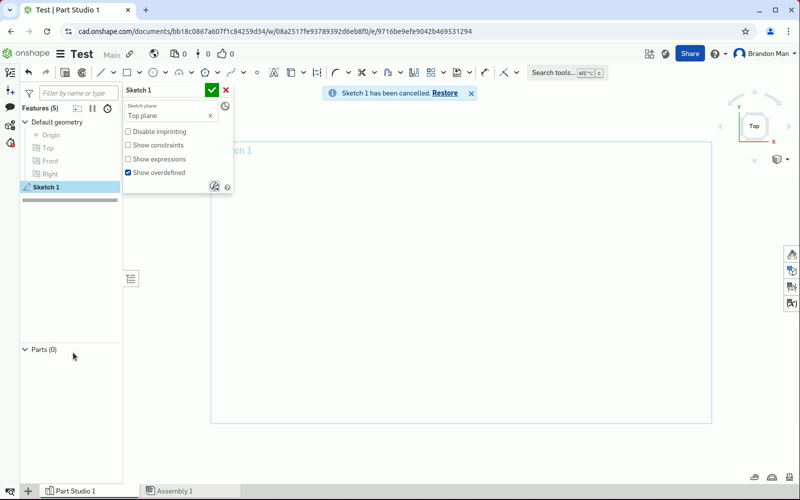
key(y)
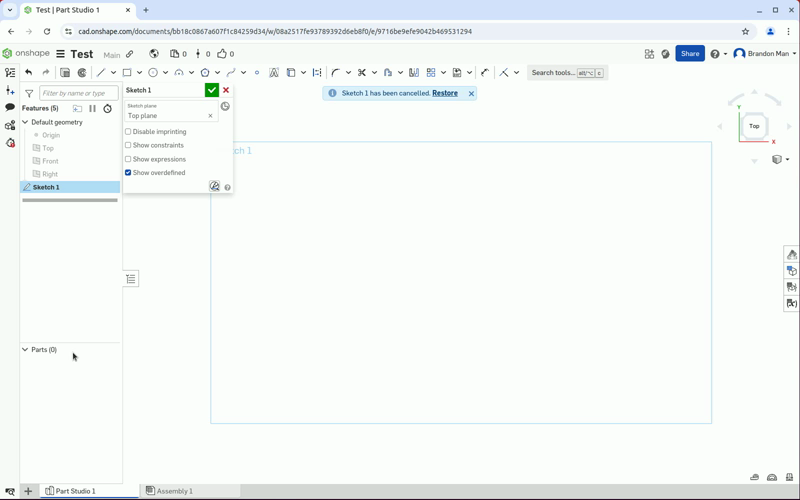
key(l)
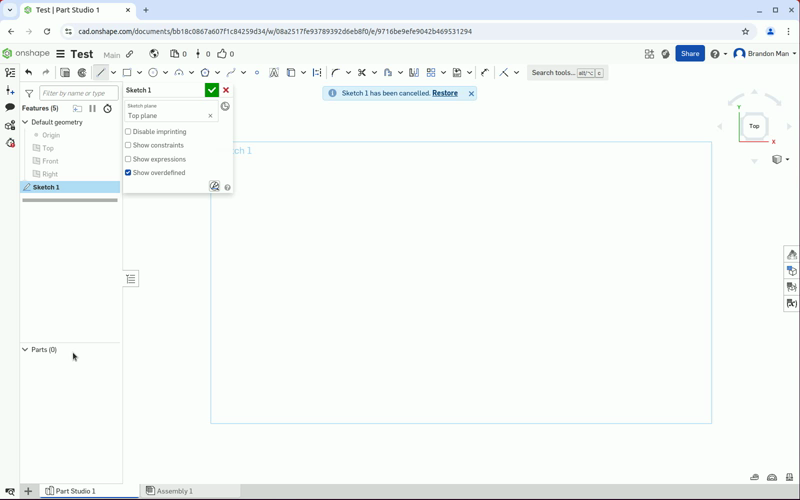
key_down(shift)
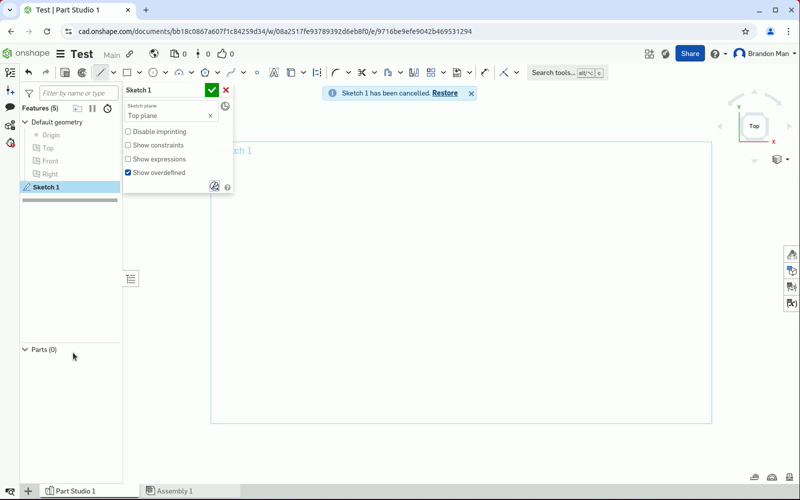
mouse_move(348, 282)
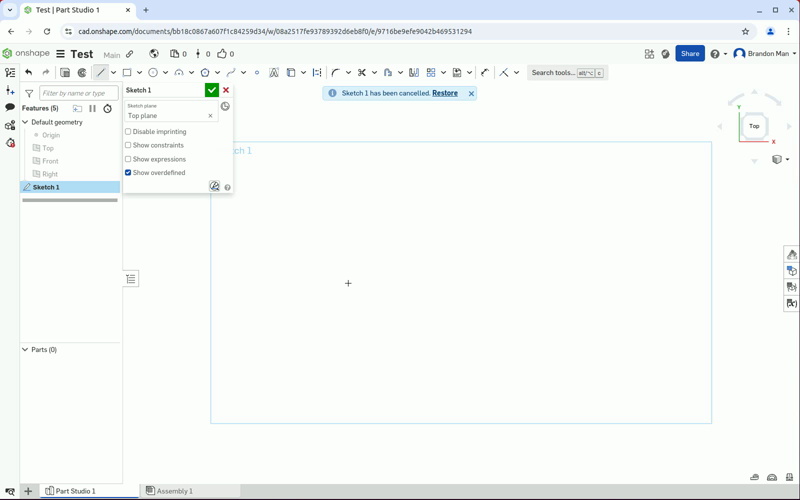
click(348, 282)
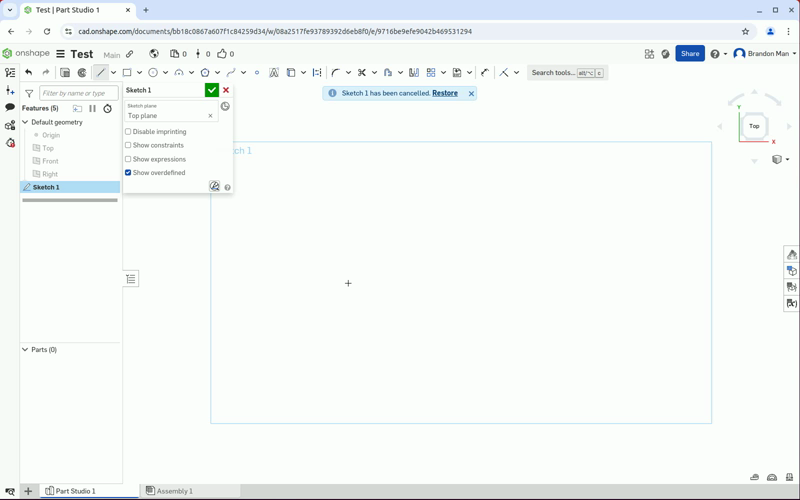
key_up(shift)
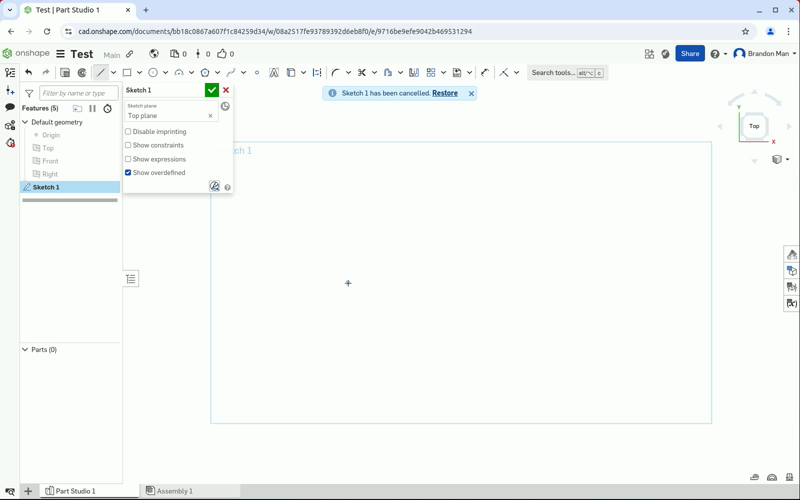
key_down(shift)
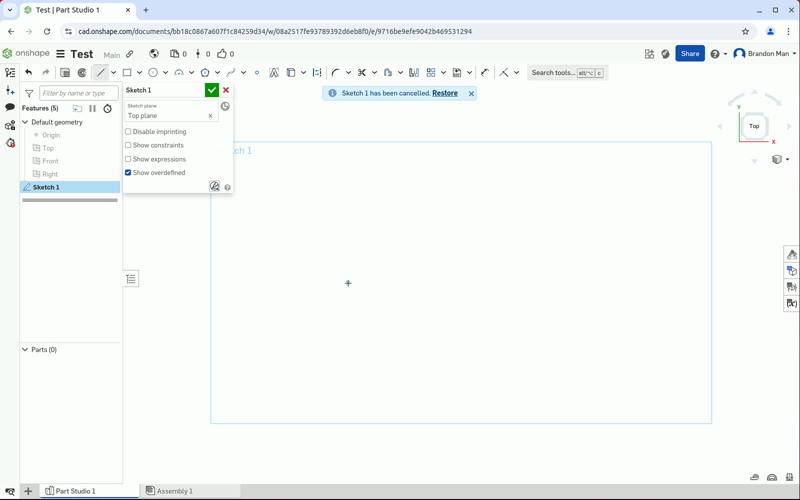
mouse_move(460, 282)
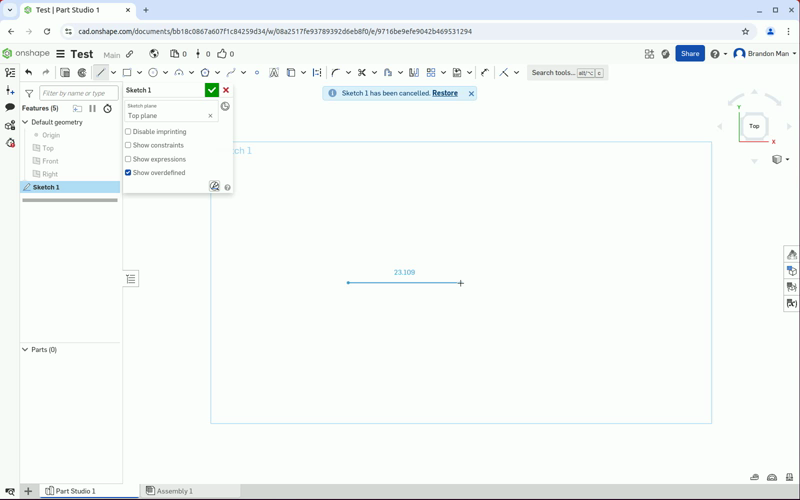
click(460, 282)
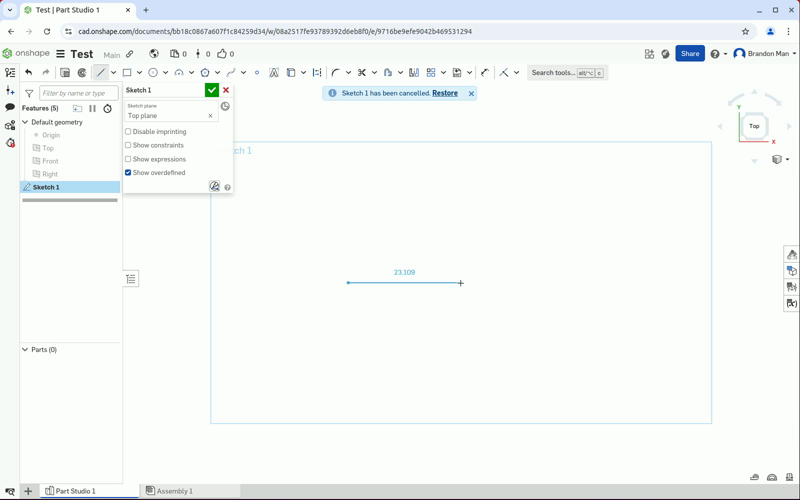
key_up(shift)
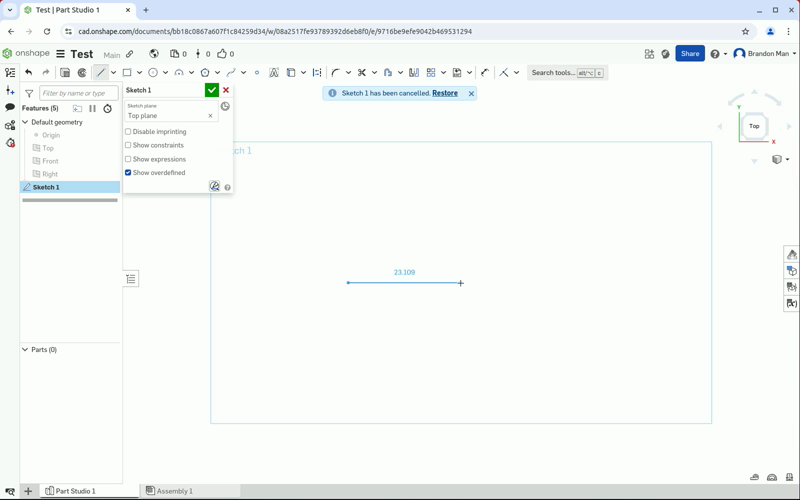
key_down(shift)
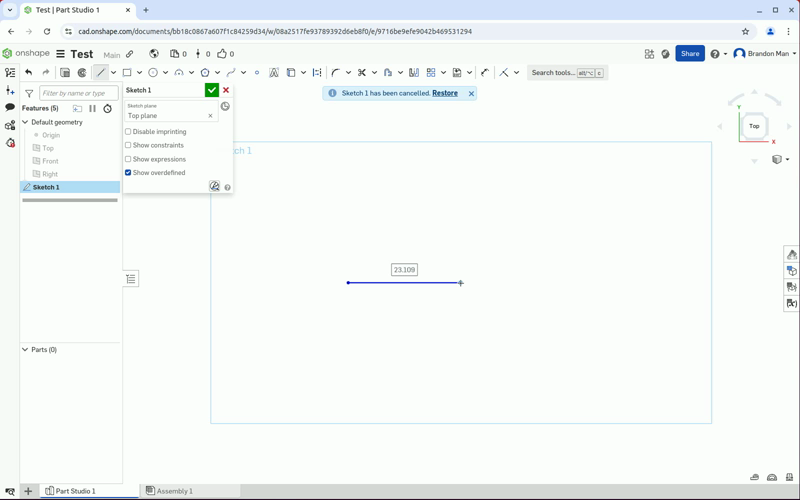
mouse_move(460, 198)
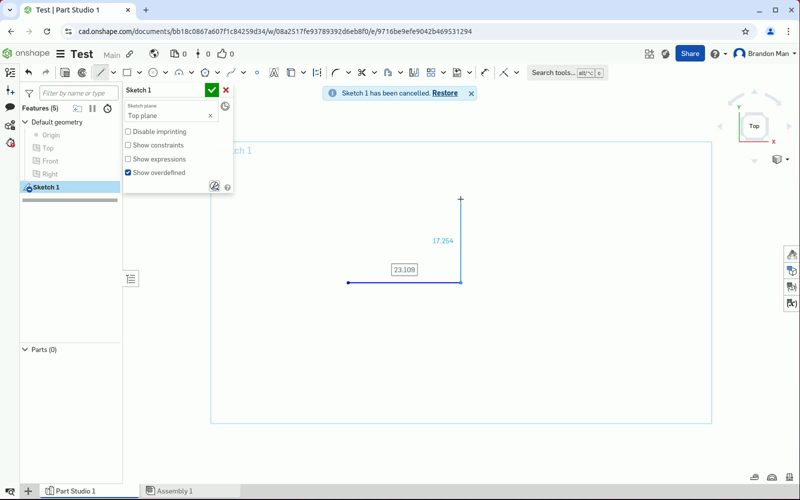
click(460, 198)
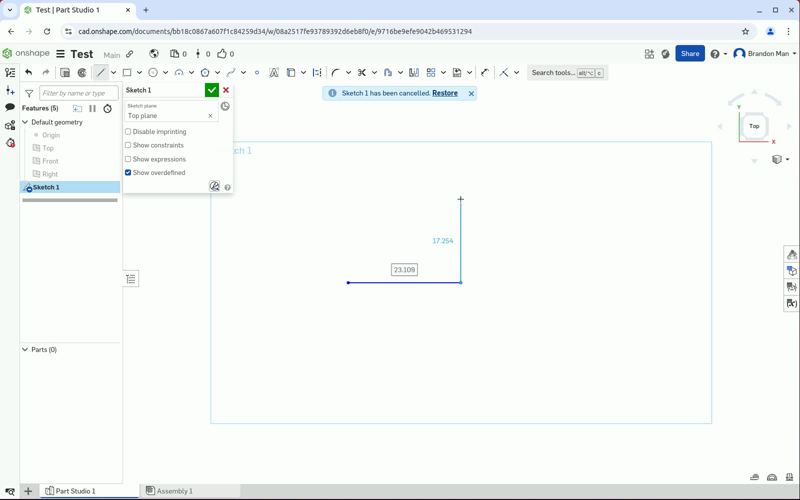
key_up(shift)
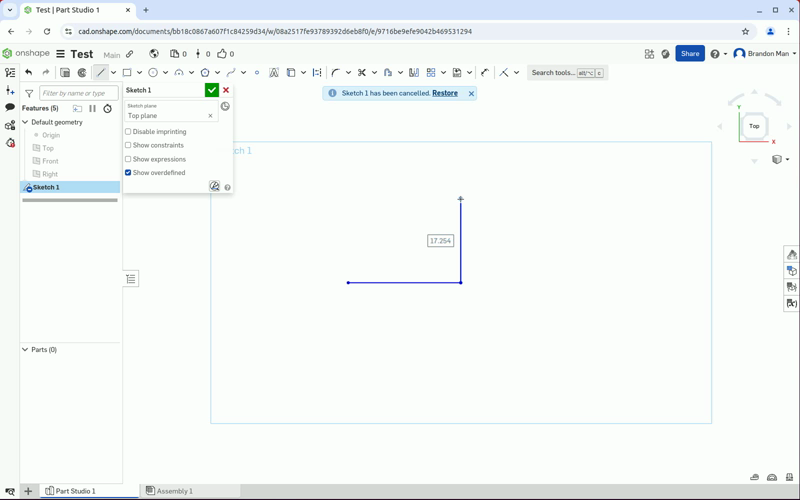
key_down(shift)
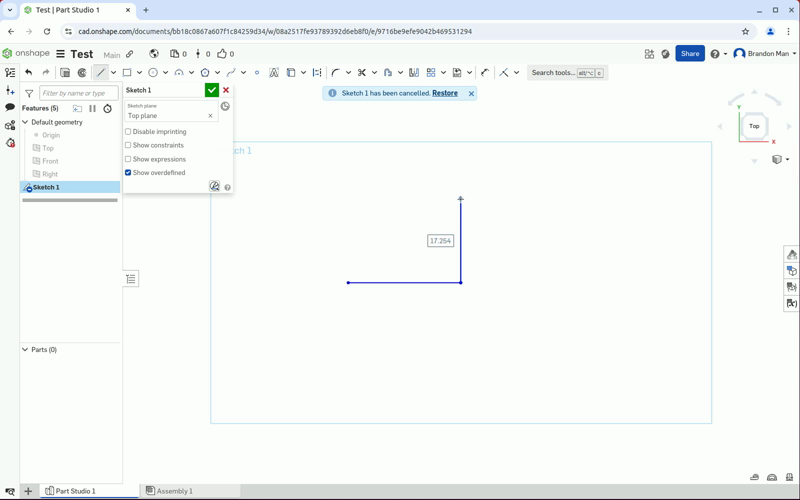
mouse_move(348, 198)
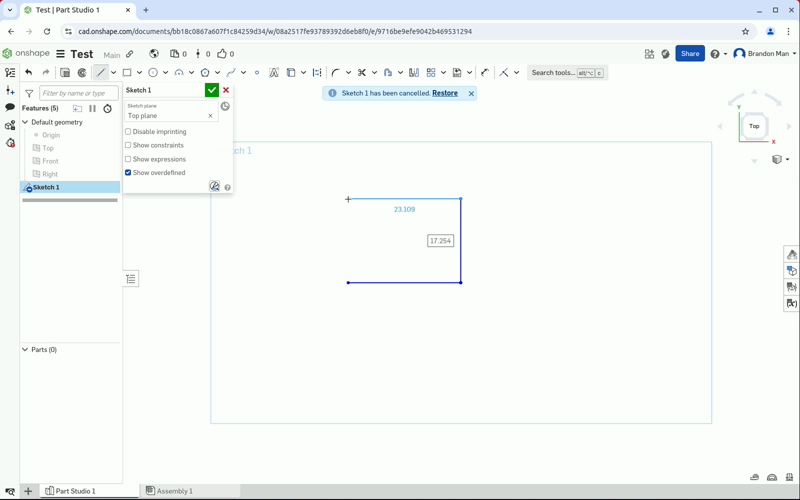
click(348, 198)
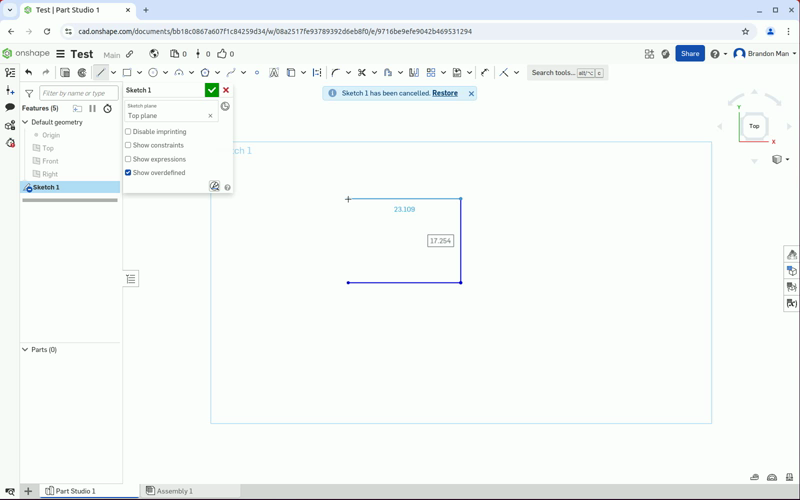
key_up(shift)
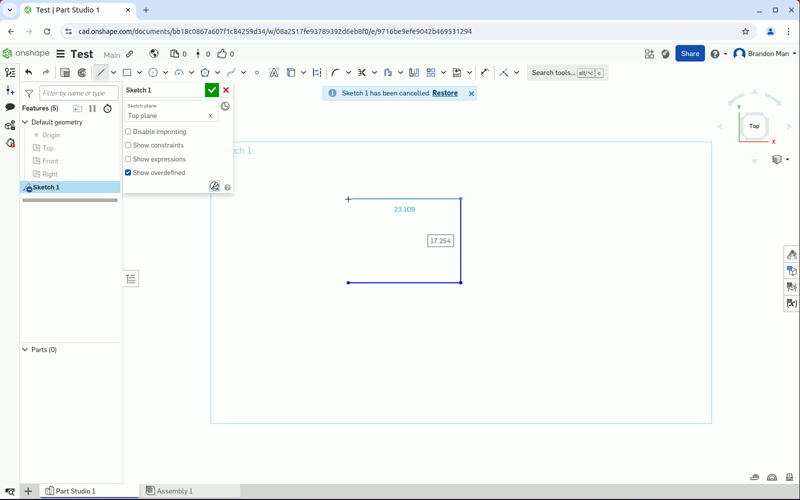
key_down(shift)
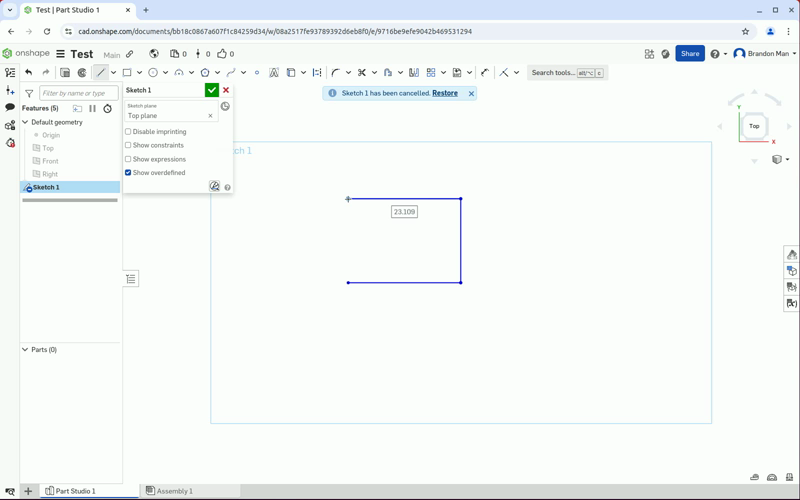
mouse_move(348, 282)
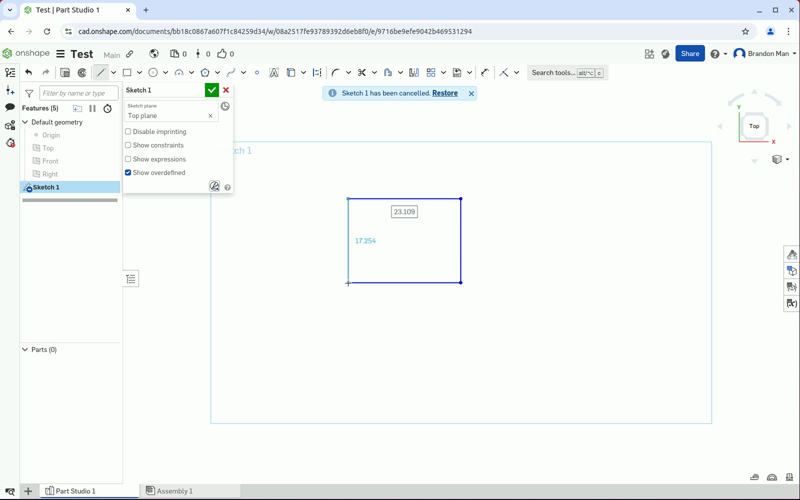
key_up(shift)
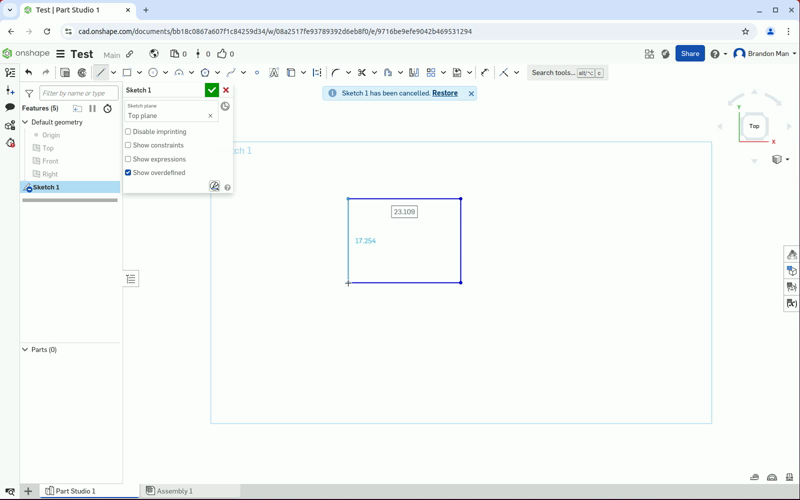
click(348, 282)
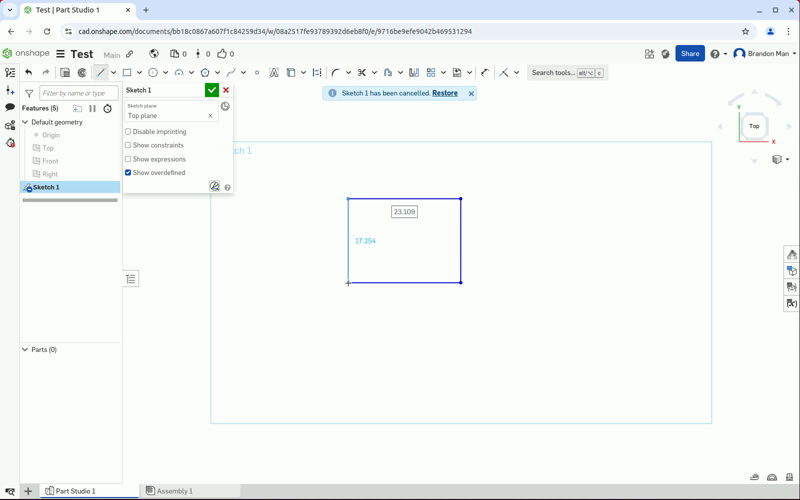
key(esc)
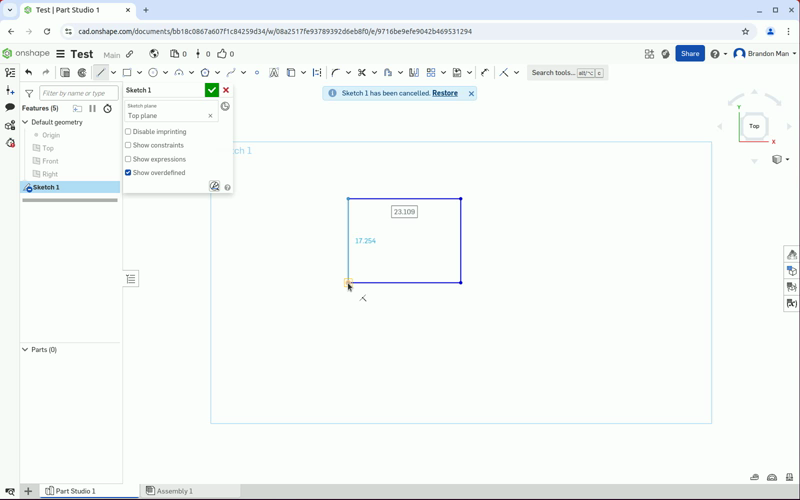
mouse_move(448, 256)
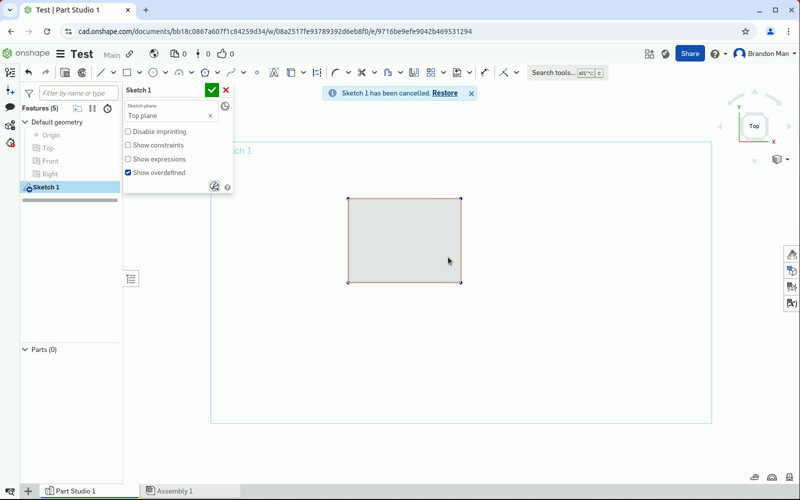
click(448, 256)
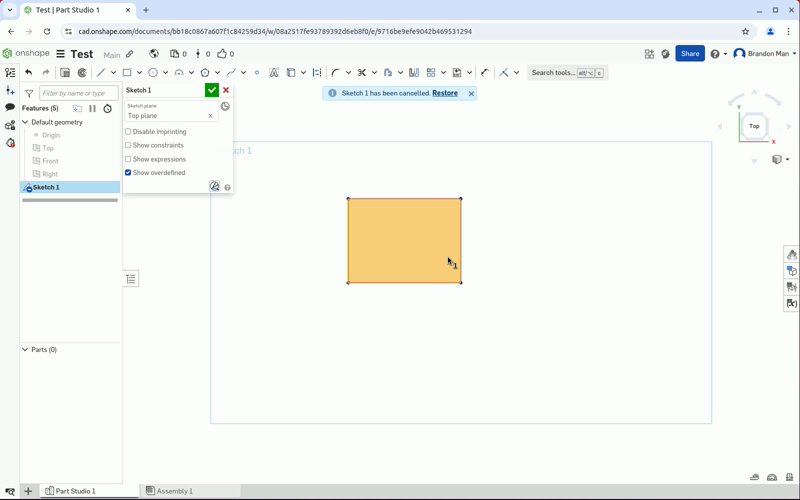
mouse_move(73, 352)
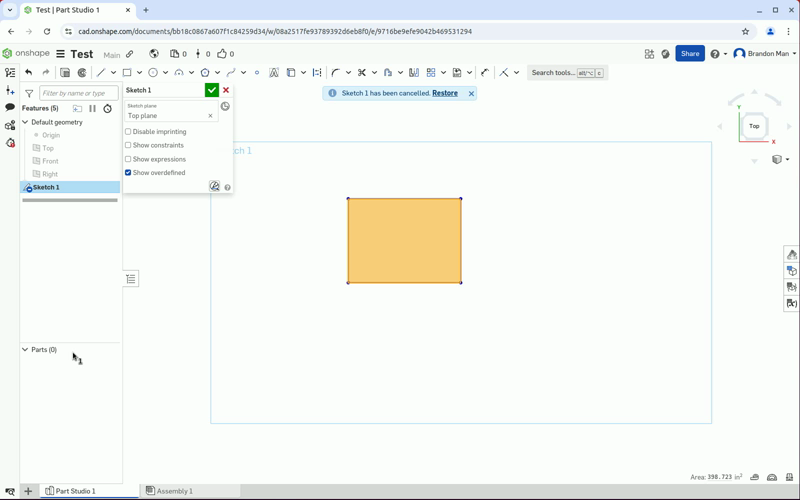
key(shift+y)
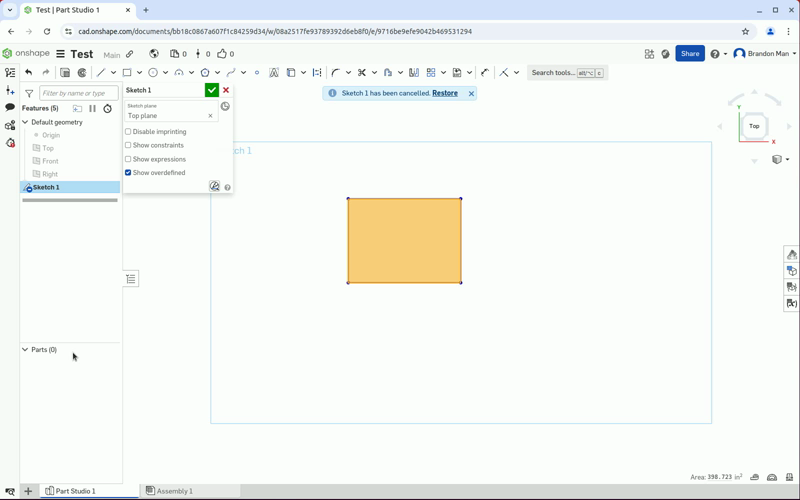
key(shift+e)
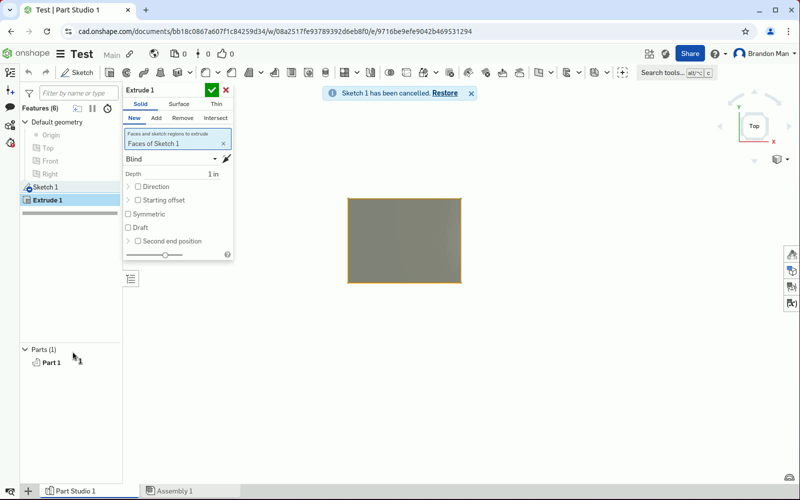
mouse_move(143, 106)
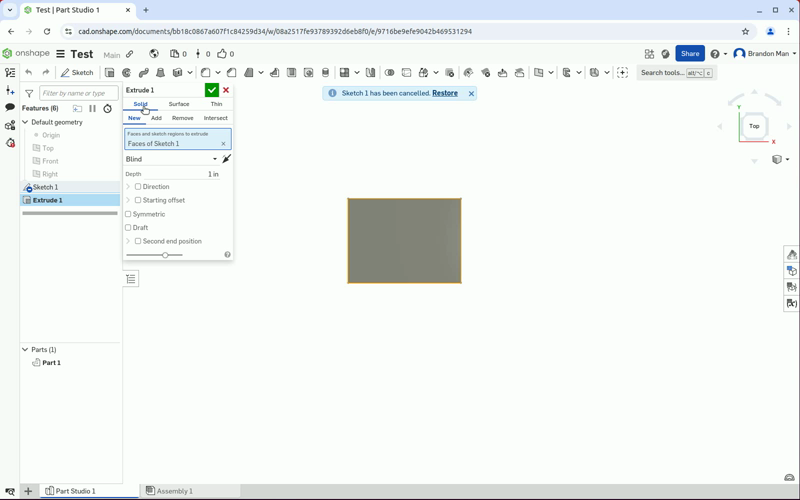
click(143, 106)
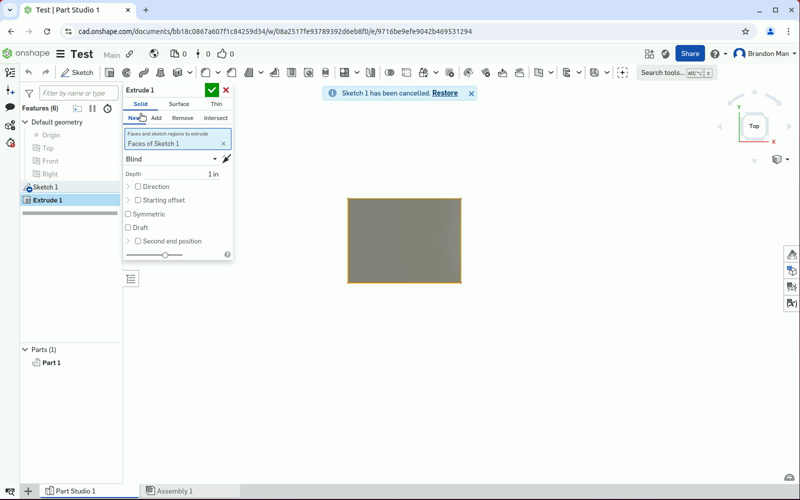
mouse_move(137, 120)
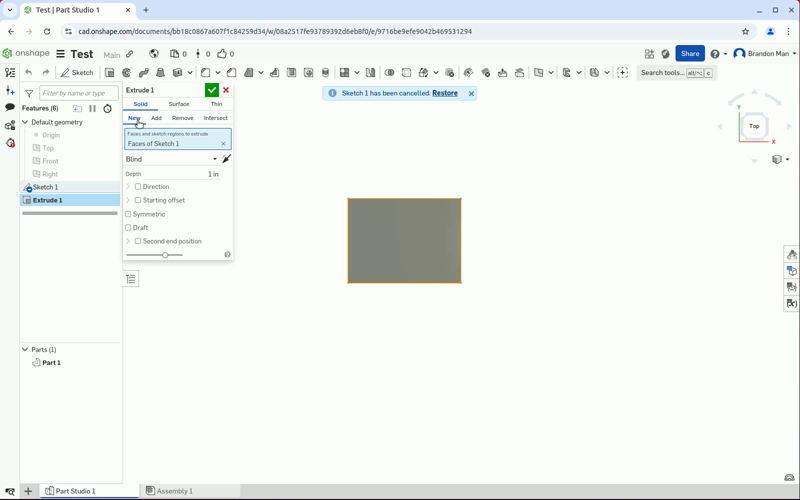
click(137, 120)
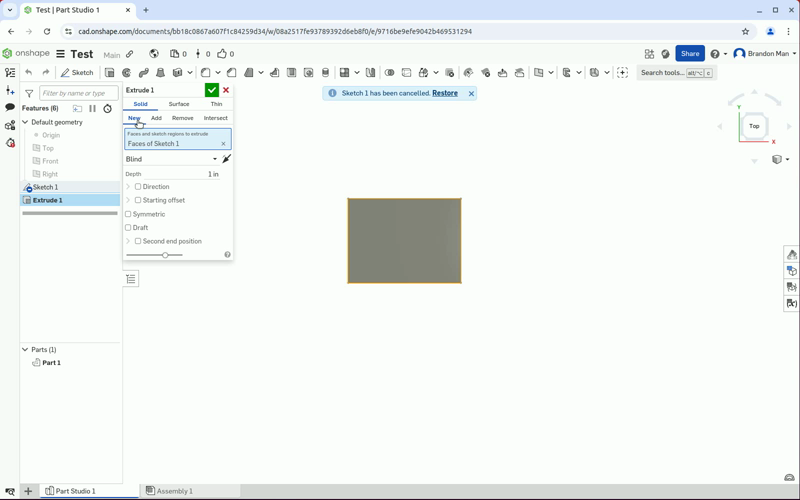
key(tab, 4)
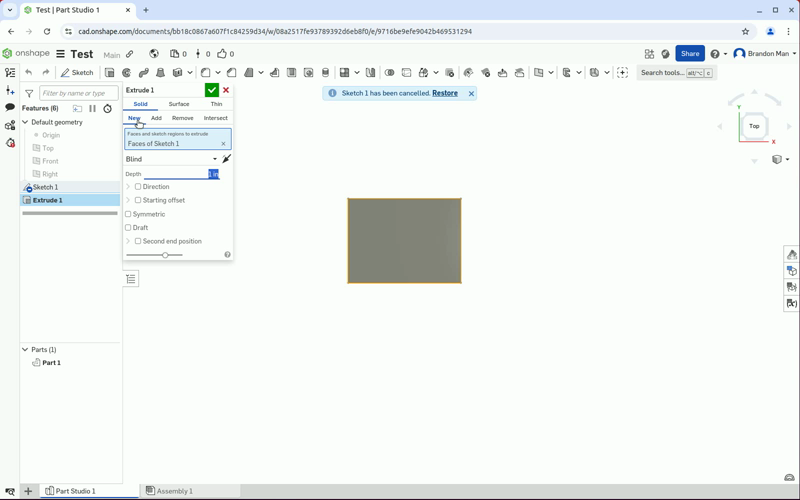
text(5.777)
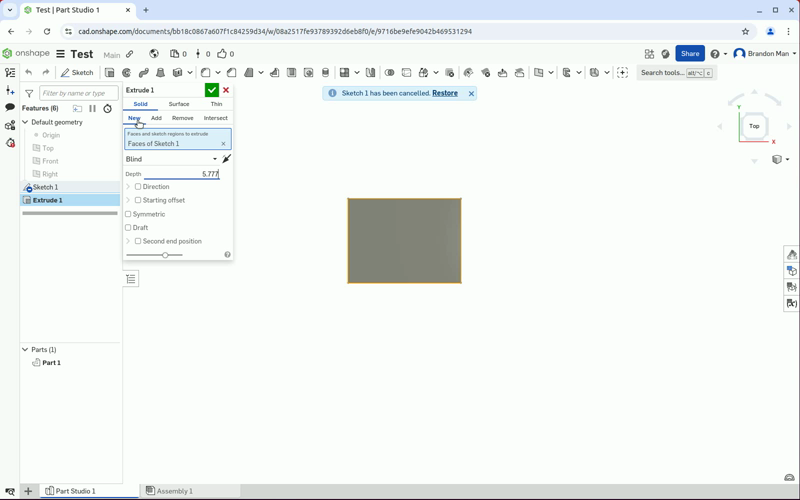
key(enter)
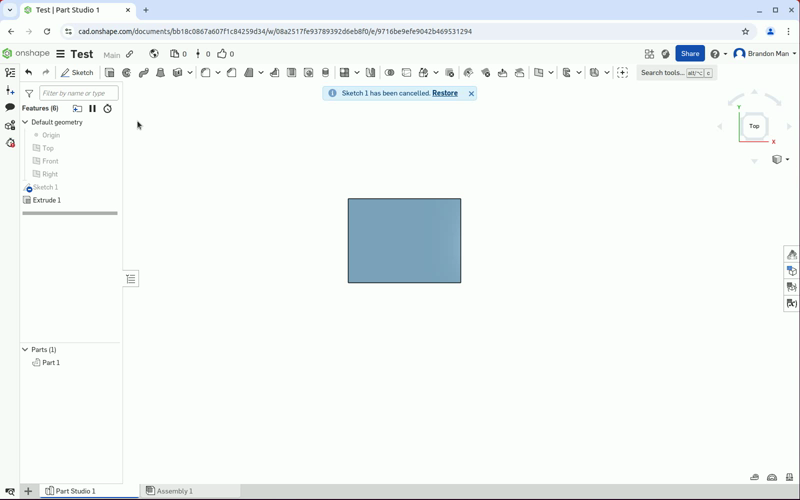
key(shift+h)
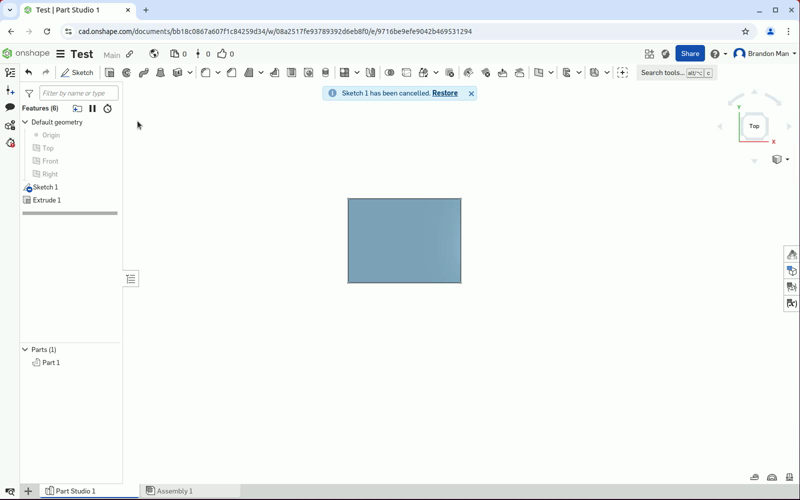
key(shift+h)
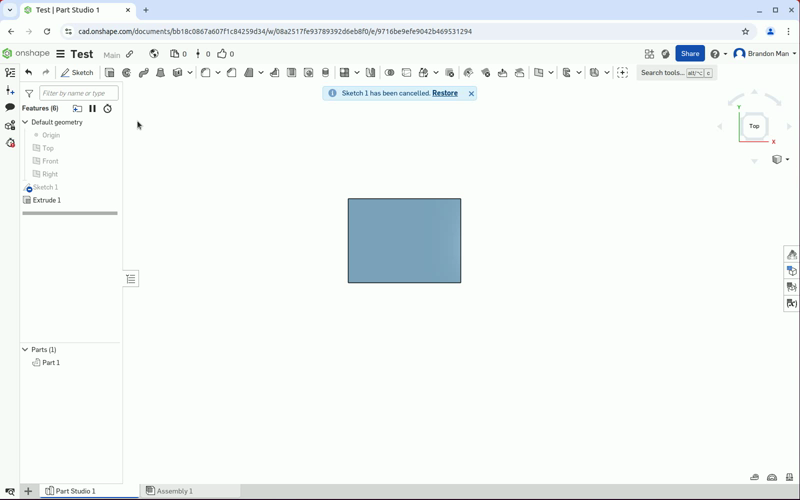
mouse_move(73, 189)
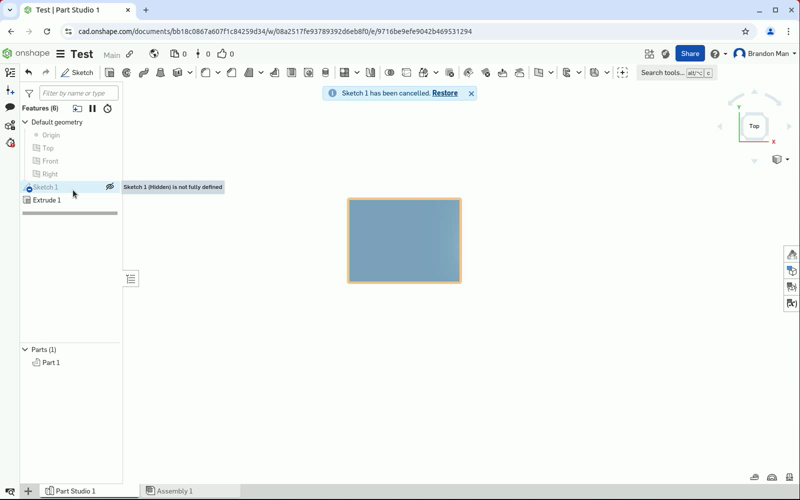
click(73, 189)
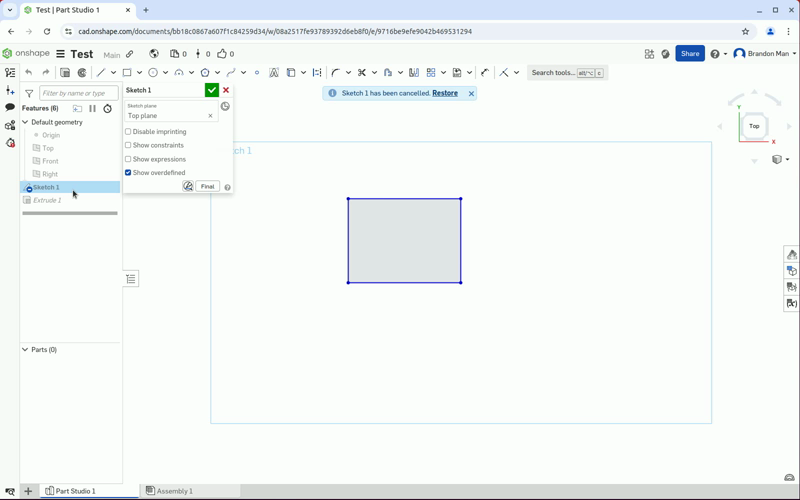
mouse_move(229, 92)
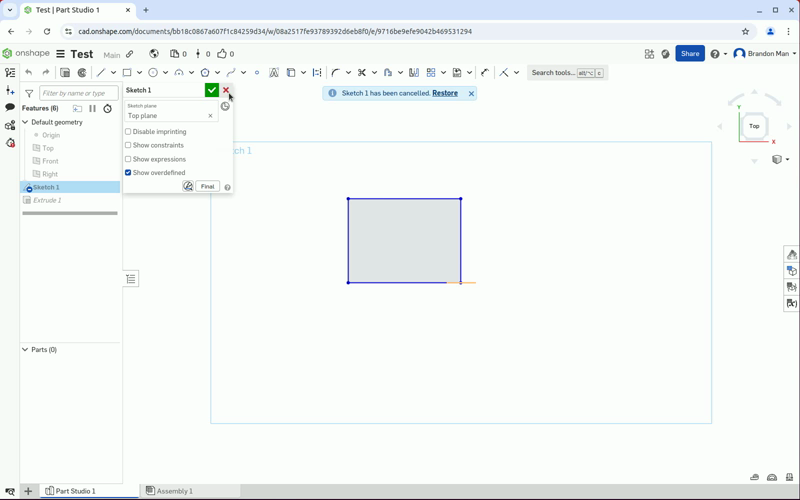
click(229, 92)
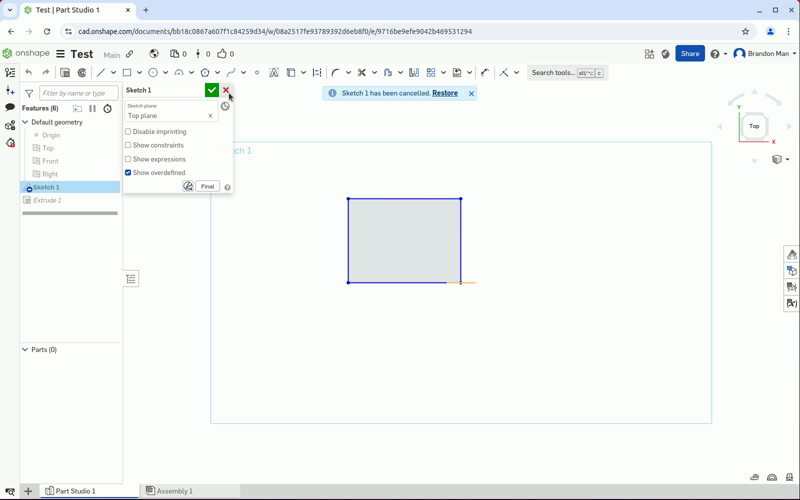
key(shift+s)
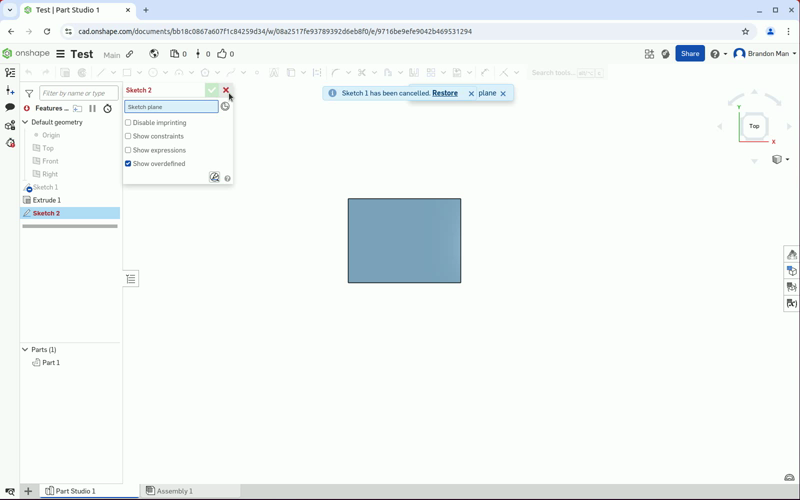
mouse_move(73, 150)
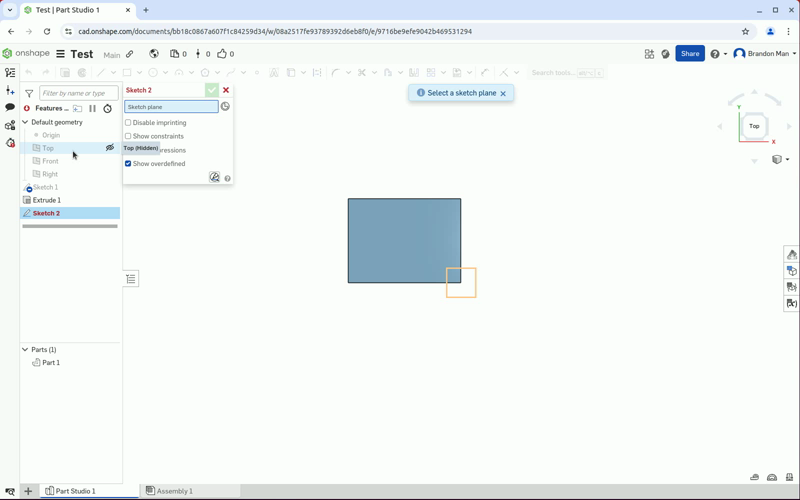
click(73, 150)
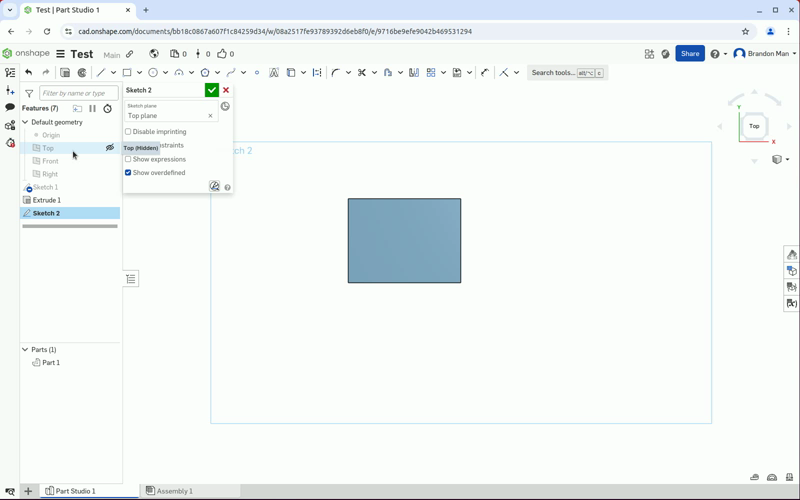
mouse_move(73, 352)
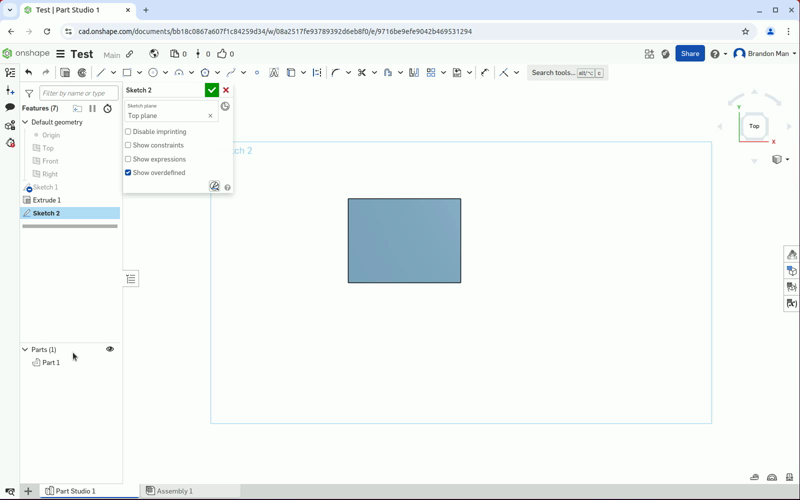
key(y)
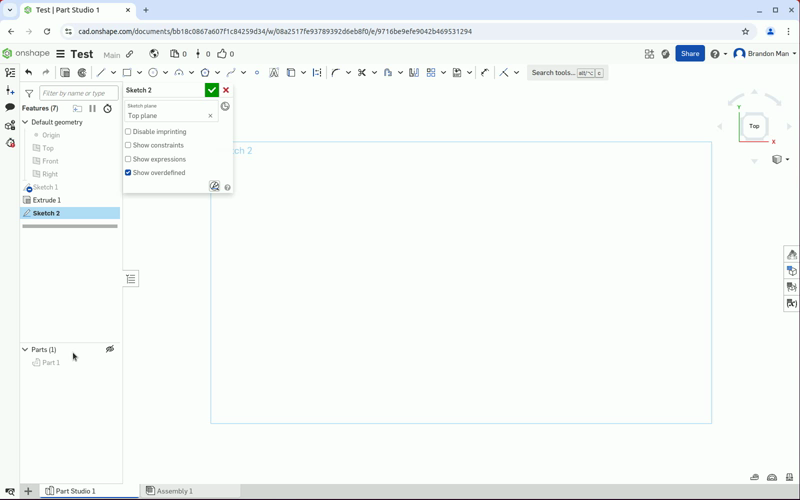
key(l)
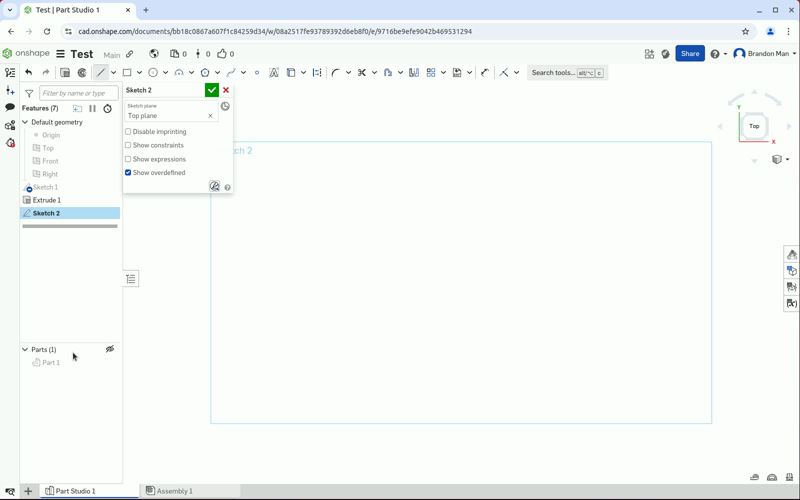
key_down(shift)
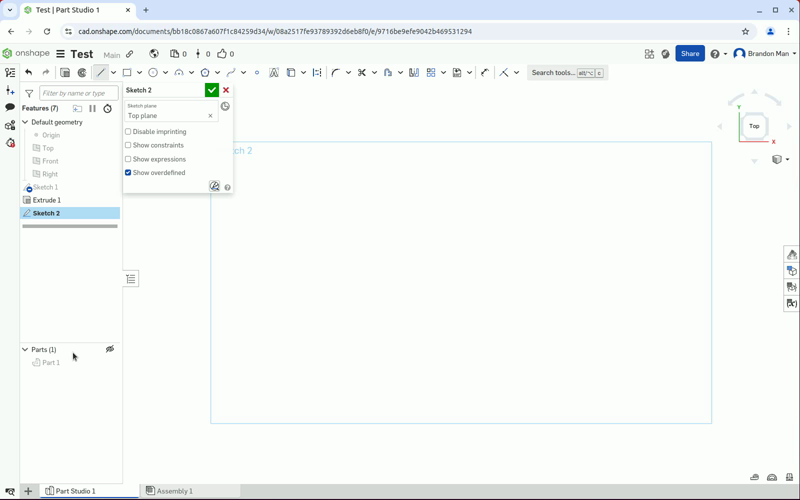
mouse_move(460, 282)
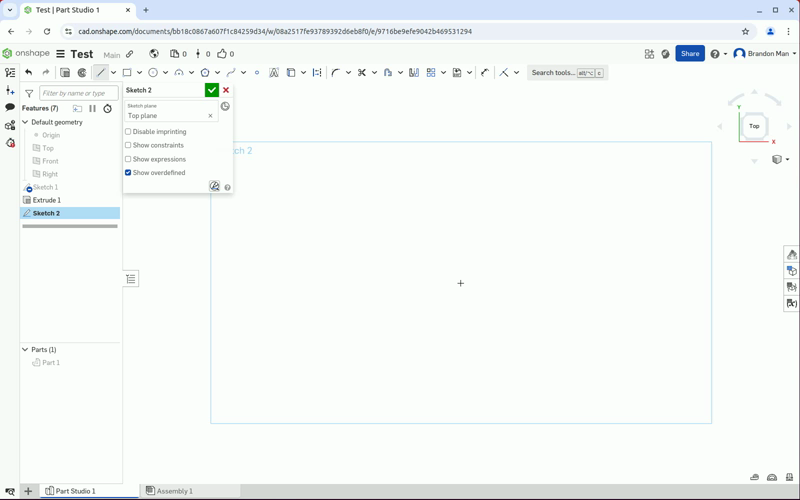
click(460, 282)
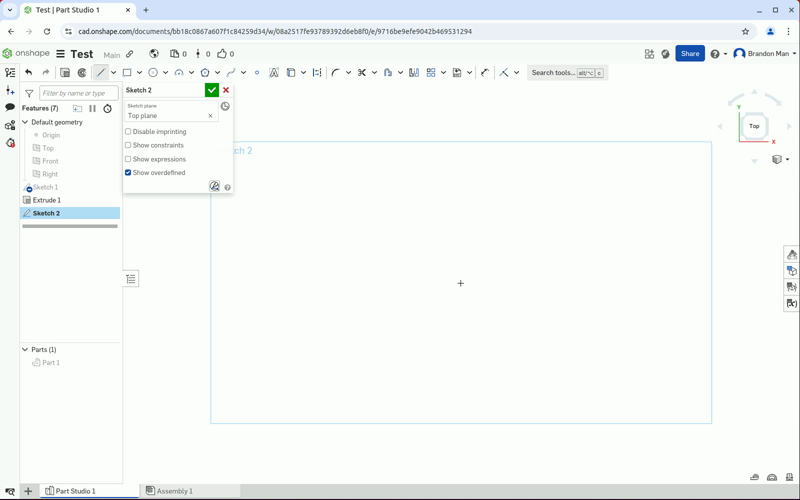
key_up(shift)
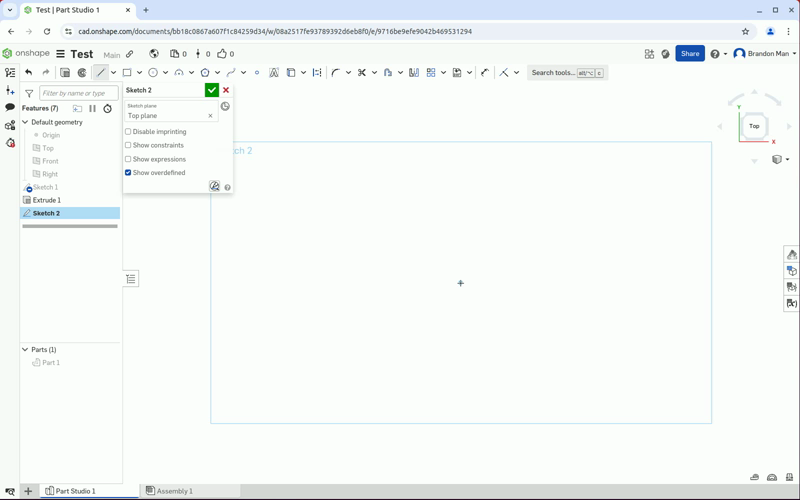
key_down(shift)
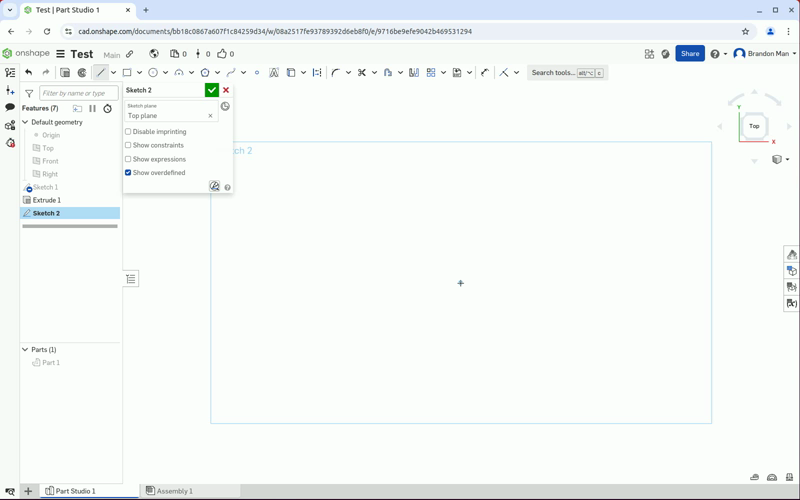
mouse_move(573, 282)
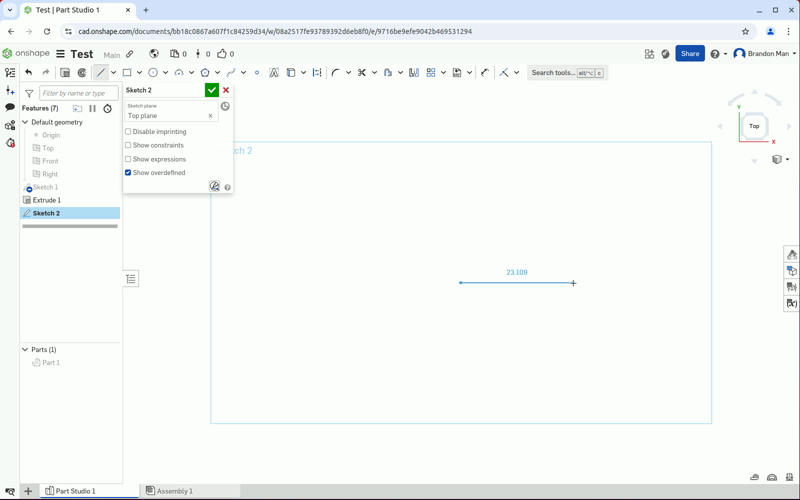
click(573, 282)
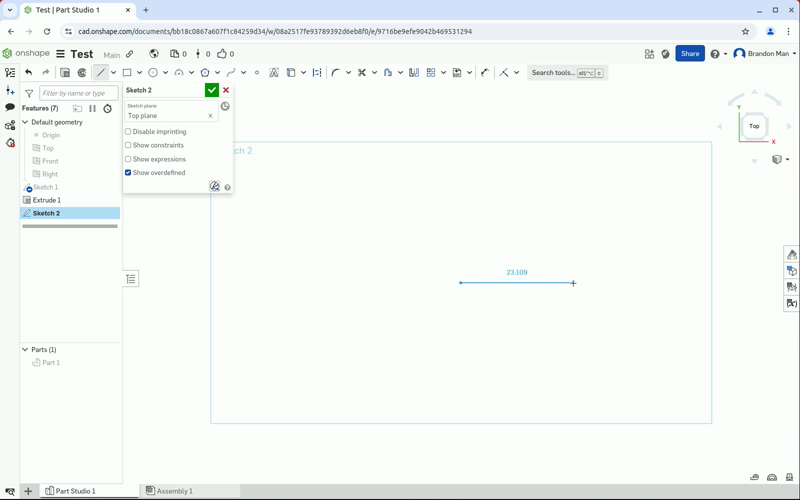
key_up(shift)
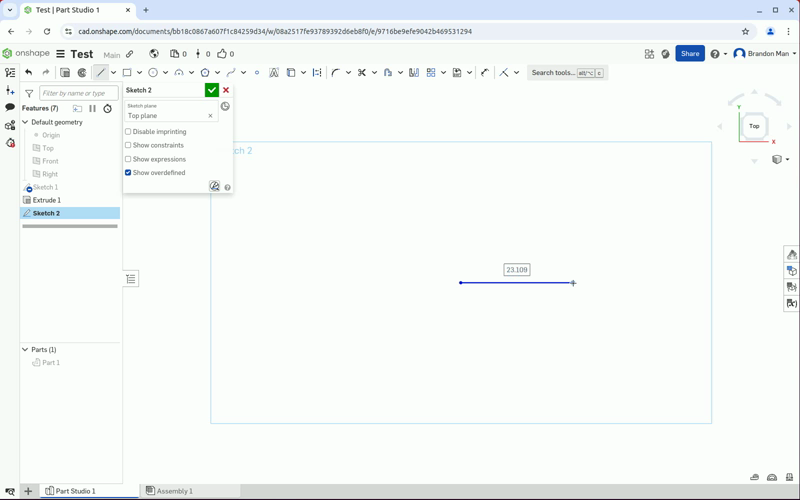
key_down(shift)
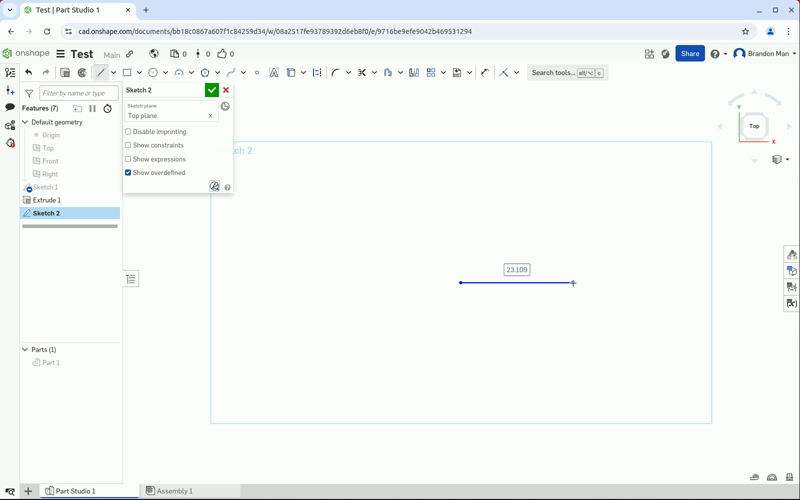
mouse_move(573, 198)
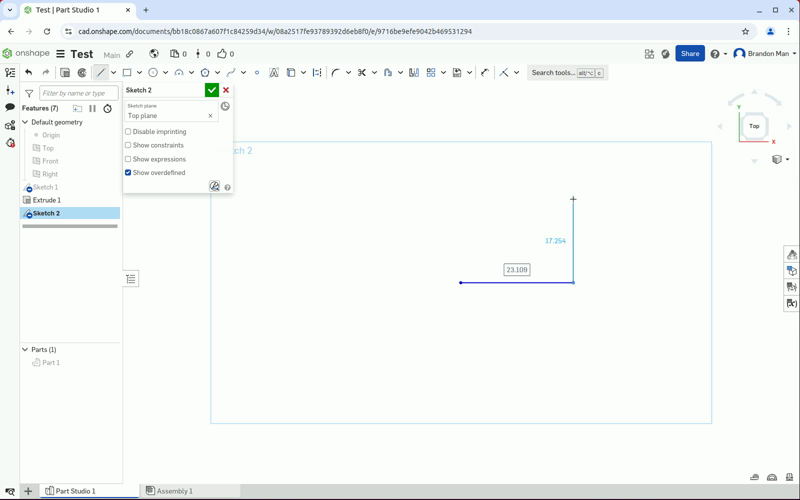
click(573, 198)
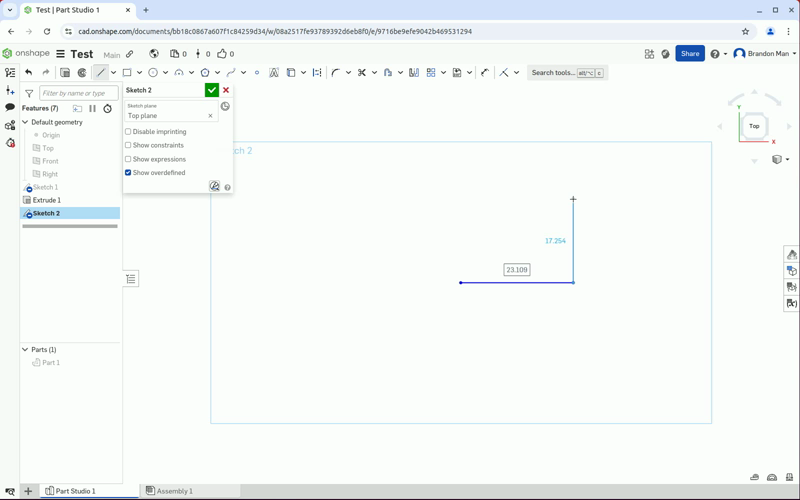
key_up(shift)
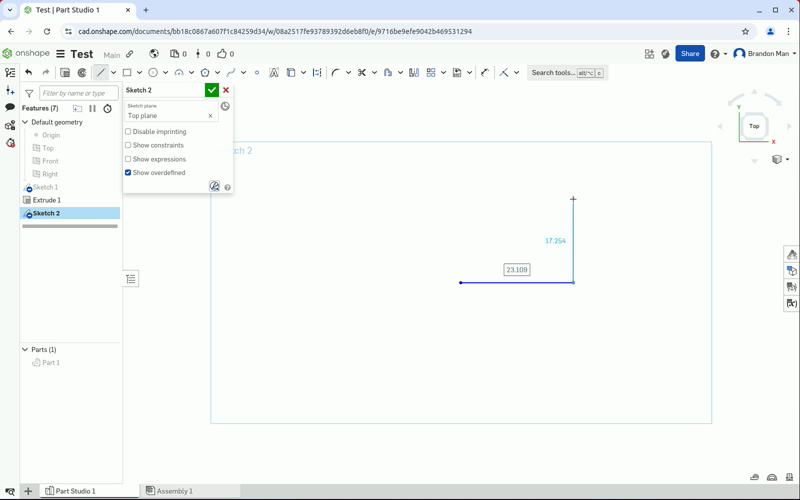
key_down(shift)
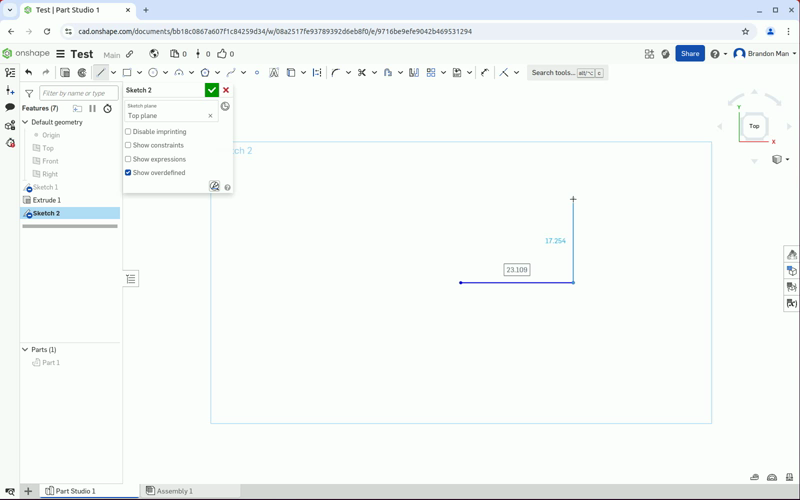
mouse_move(460, 198)
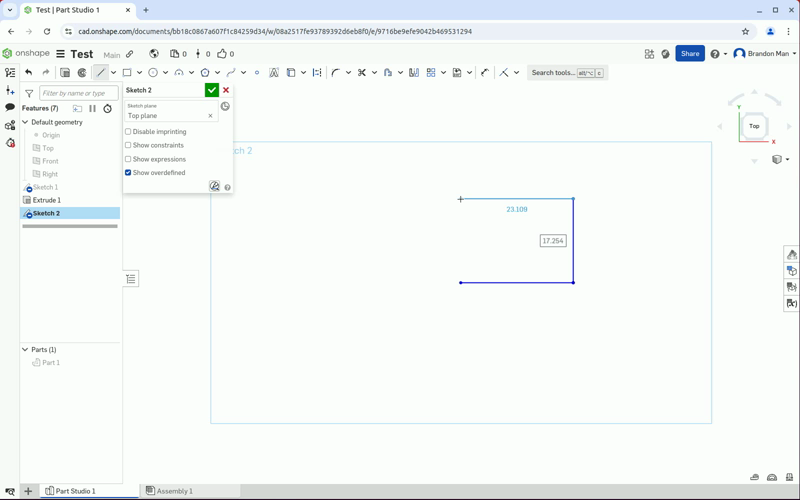
click(460, 198)
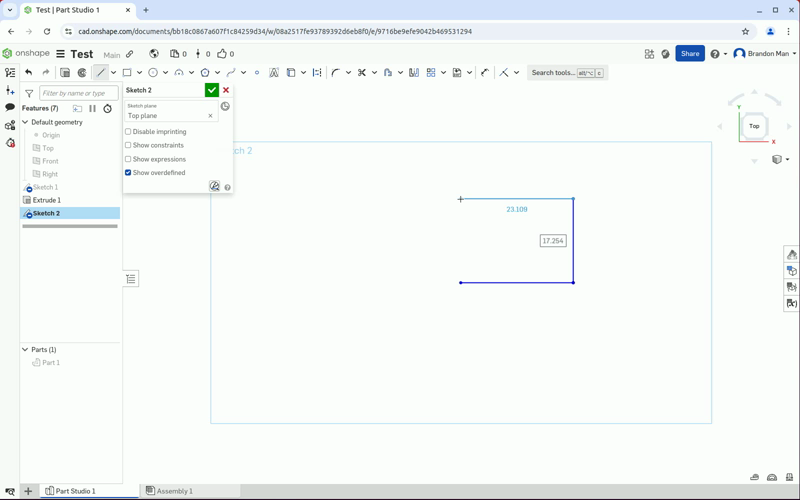
key_up(shift)
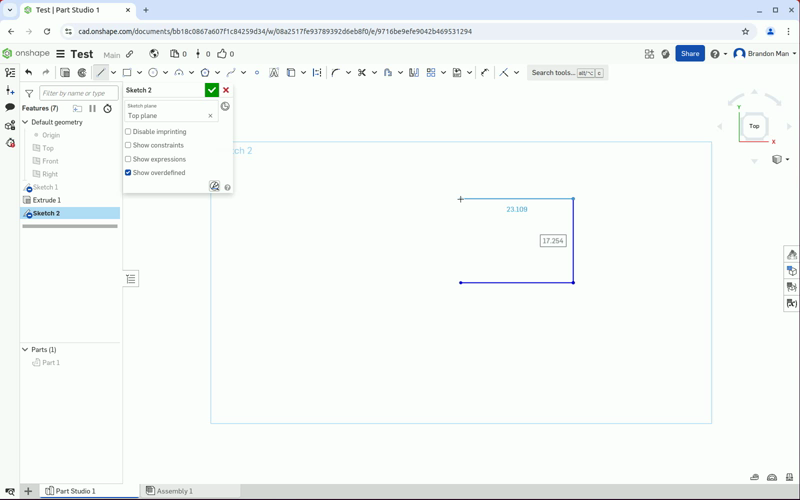
key_down(shift)
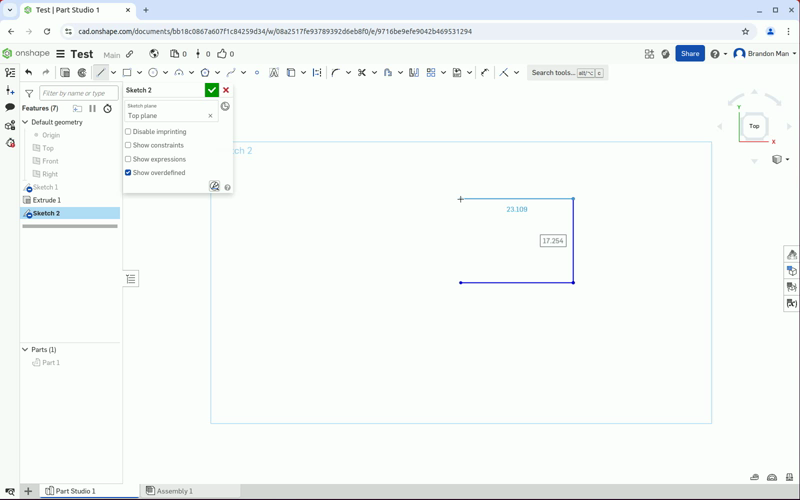
mouse_move(460, 282)
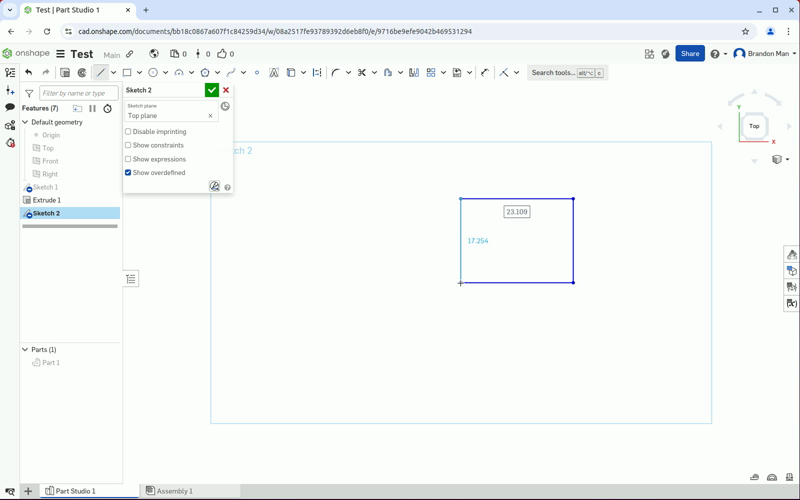
key_up(shift)
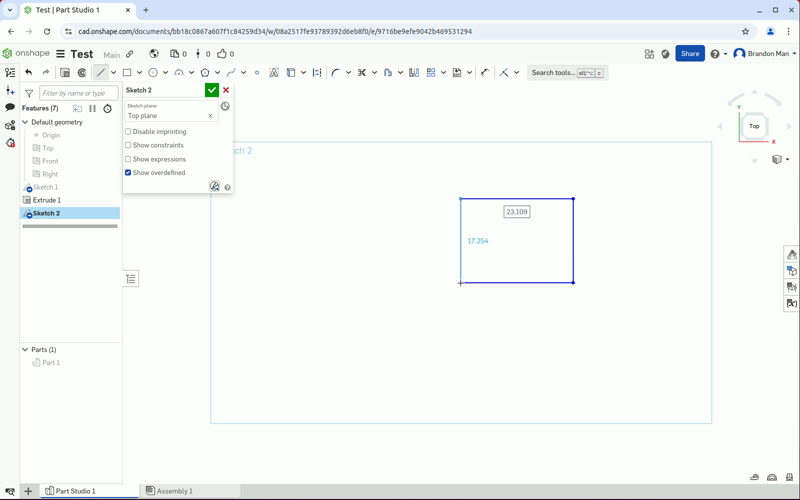
click(460, 282)
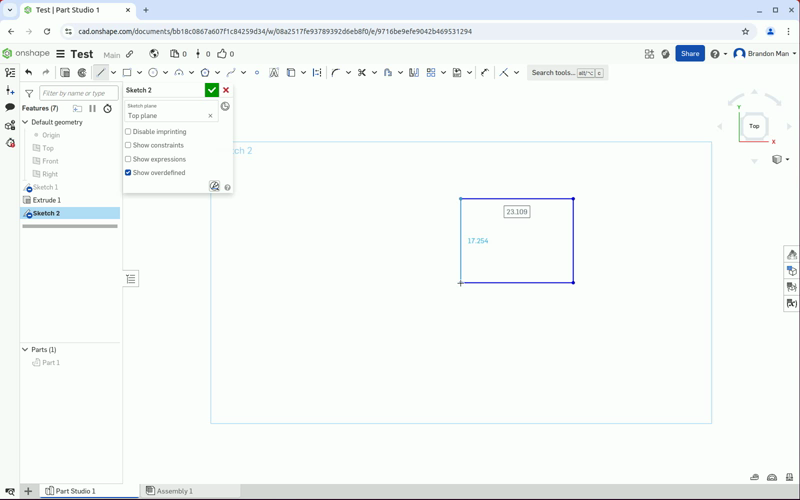
key(esc)
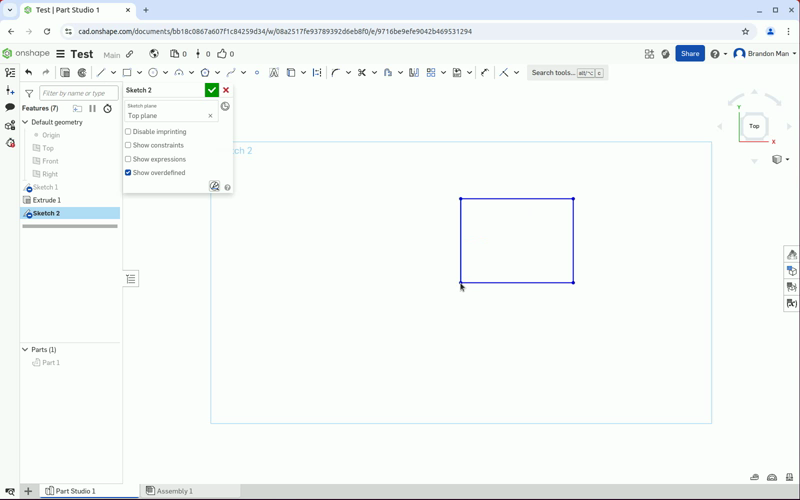
mouse_move(549, 219)
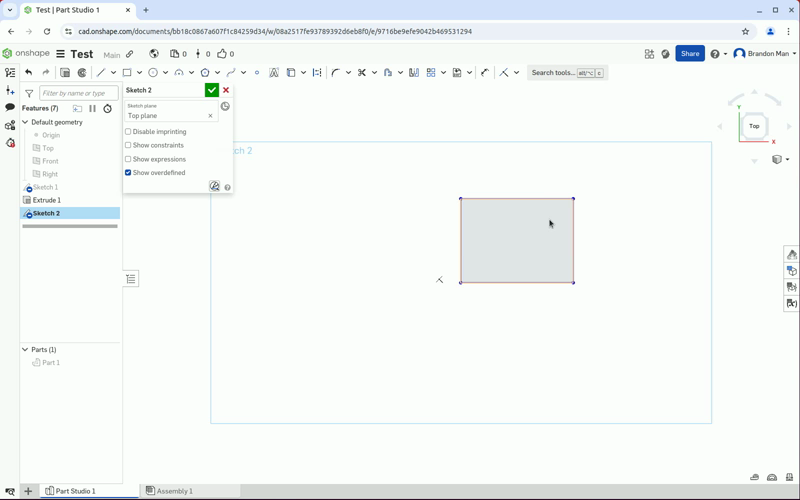
click(549, 219)
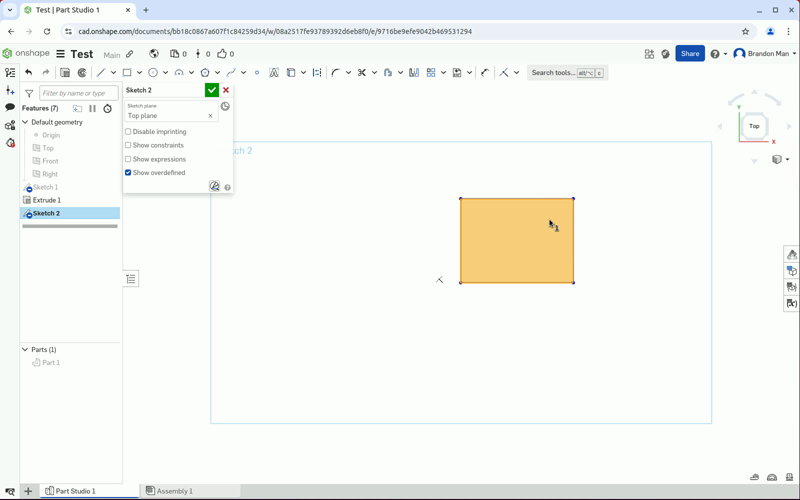
mouse_move(73, 352)
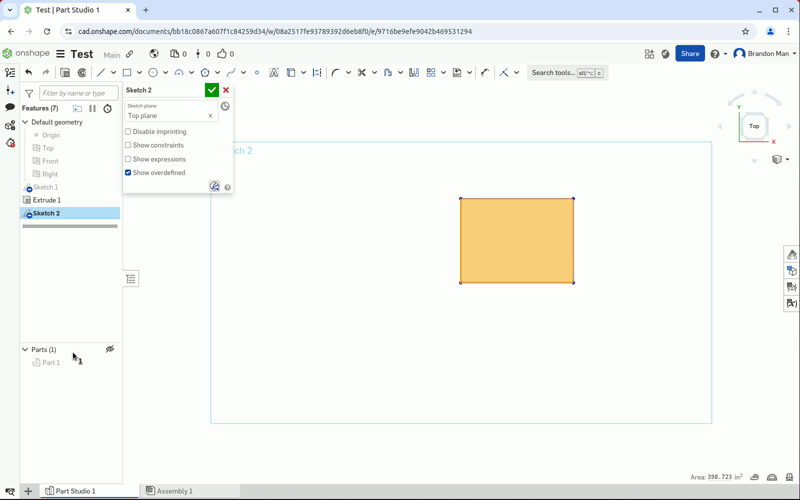
key(shift+y)
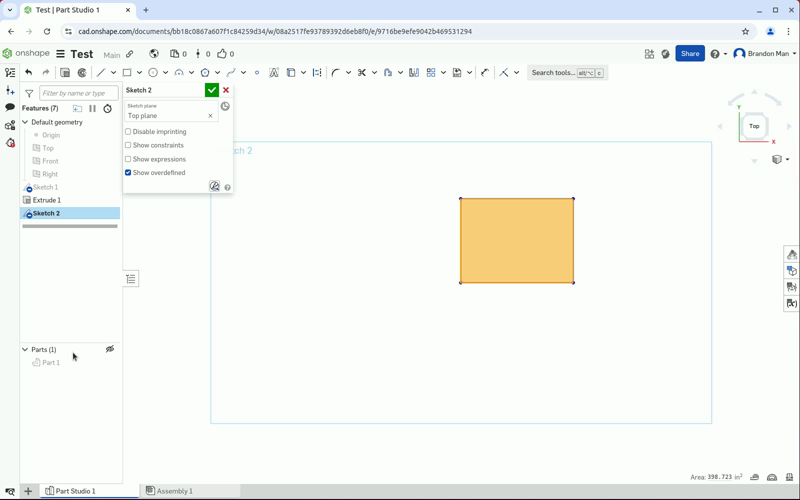
key(shift+e)
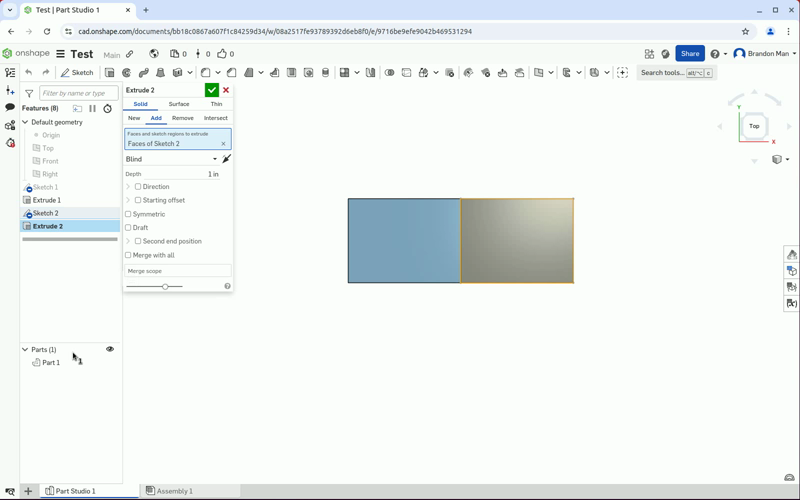
mouse_move(143, 106)
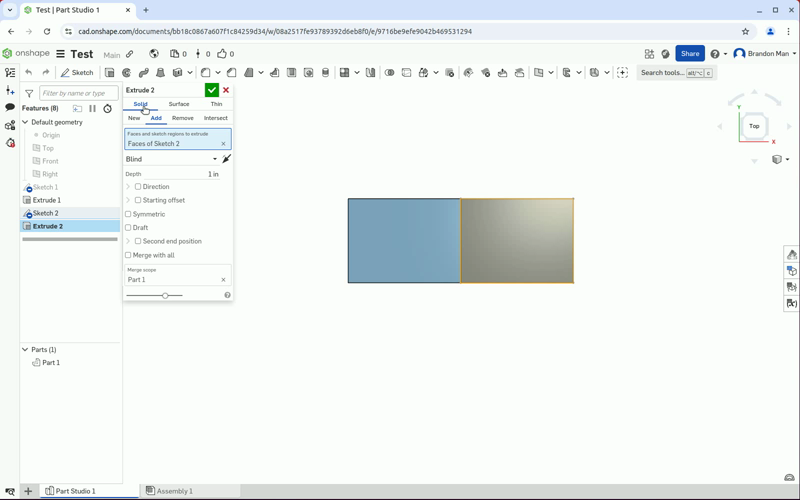
click(143, 106)
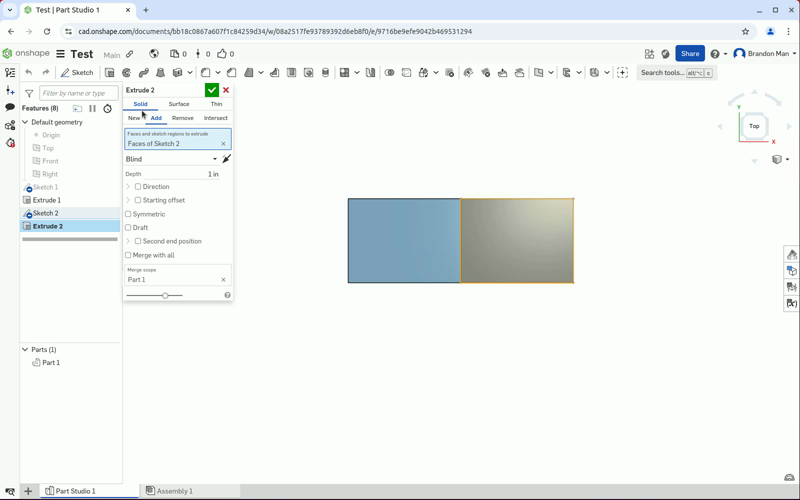
mouse_move(137, 120)
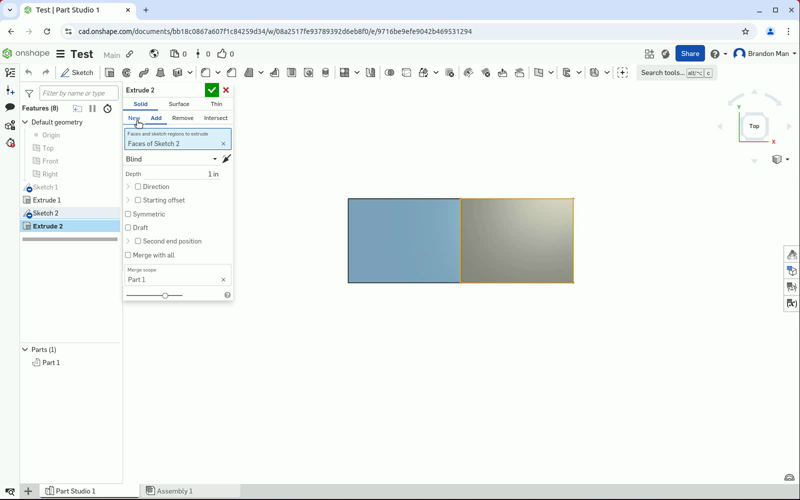
click(137, 120)
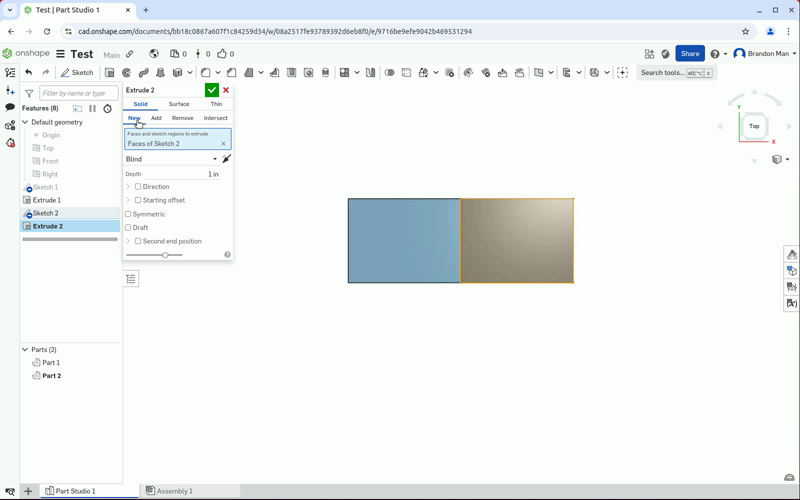
key(tab, 4)
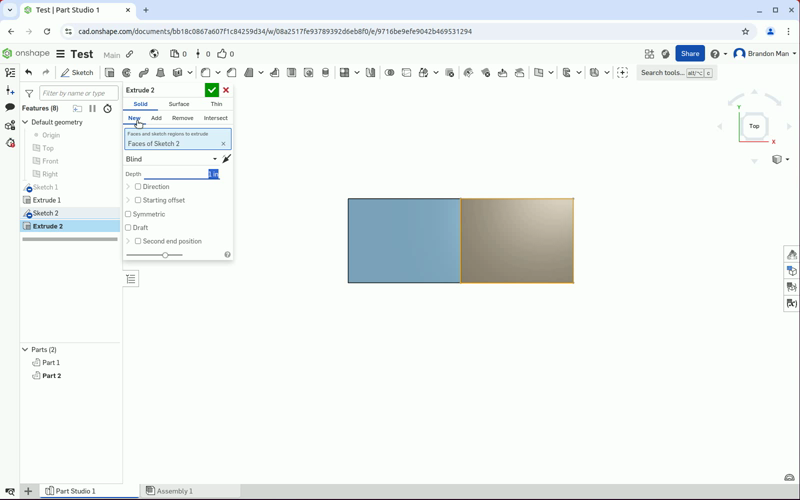
text(5.777)
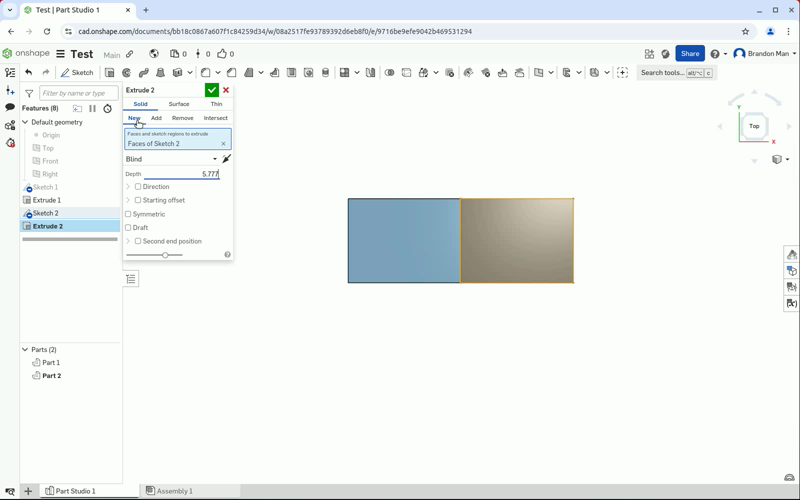
key(enter)
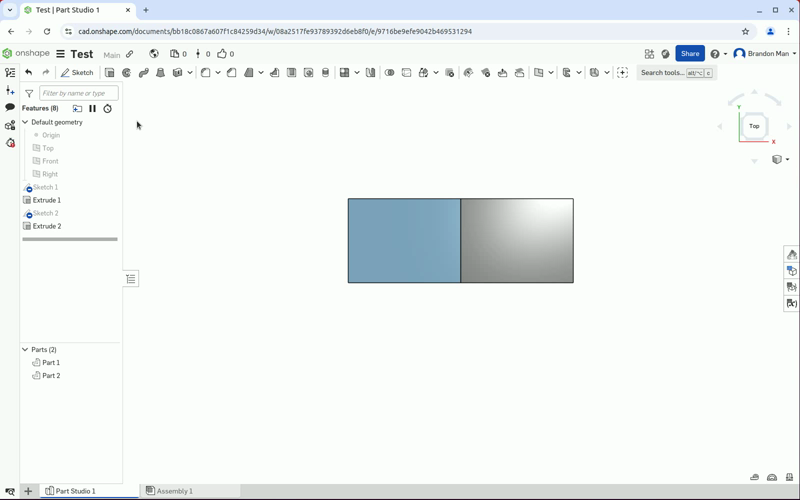
key(shift+h)
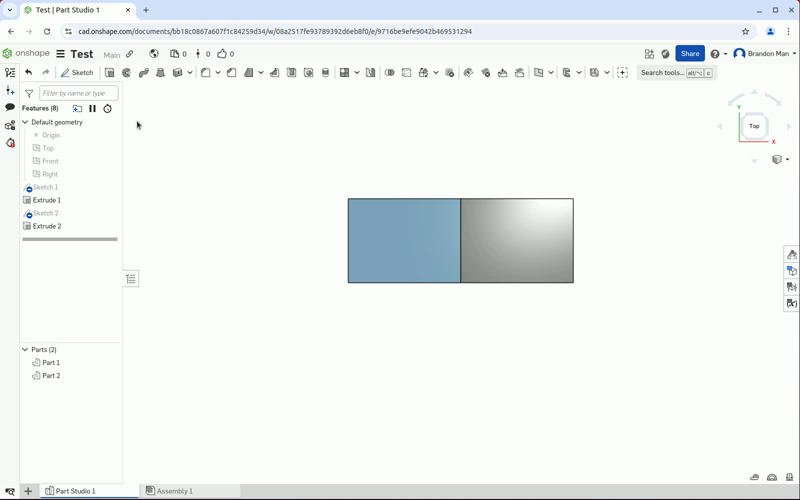
key(shift+h)
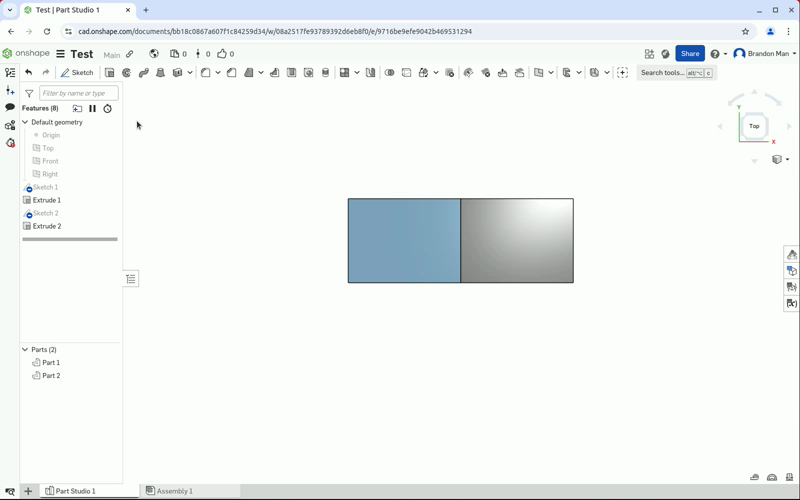
mouse_move(73, 189)
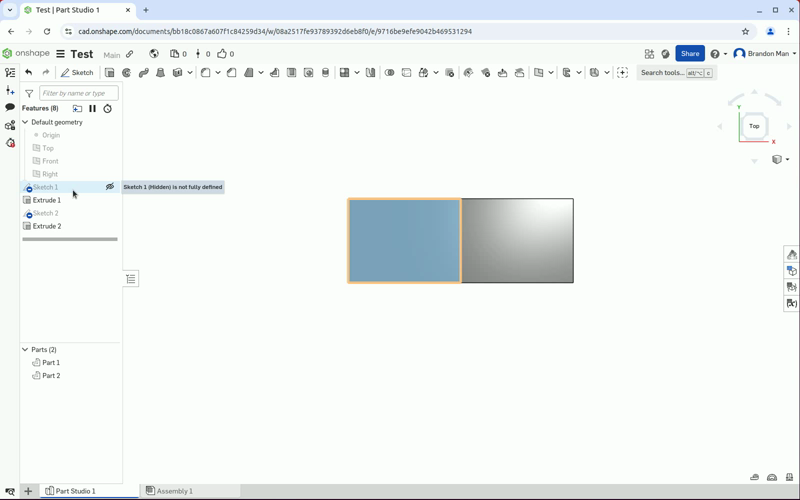
click(73, 189)
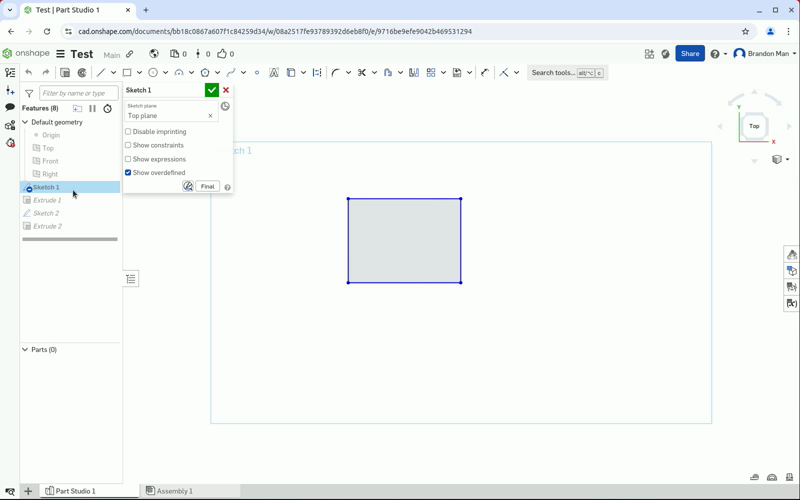
mouse_move(229, 92)
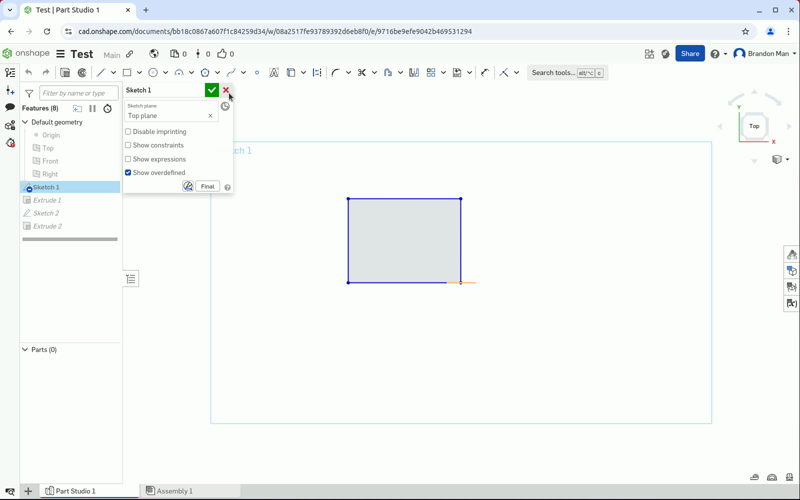
click(229, 92)
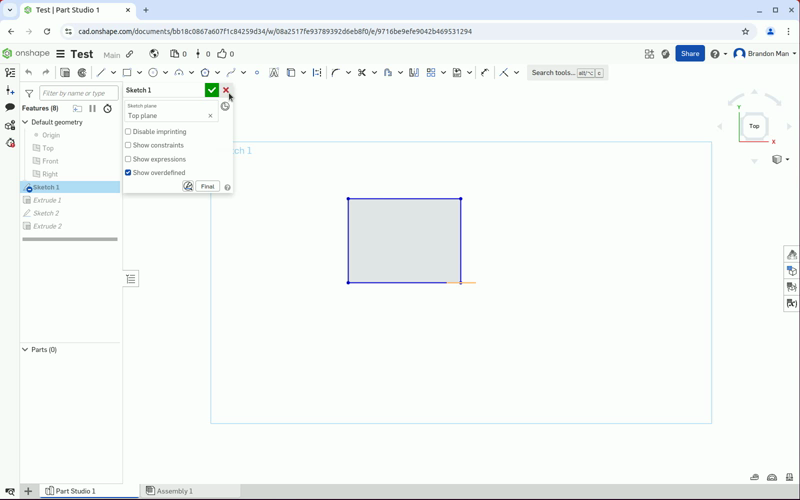
key(shift+s)
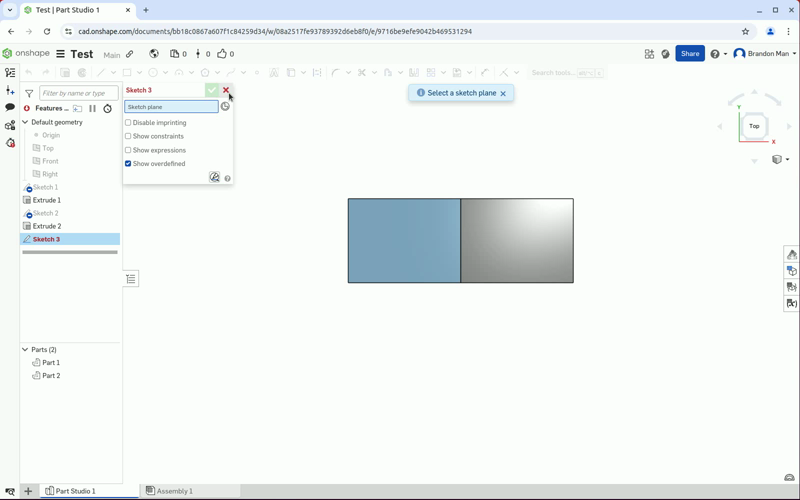
mouse_move(73, 150)
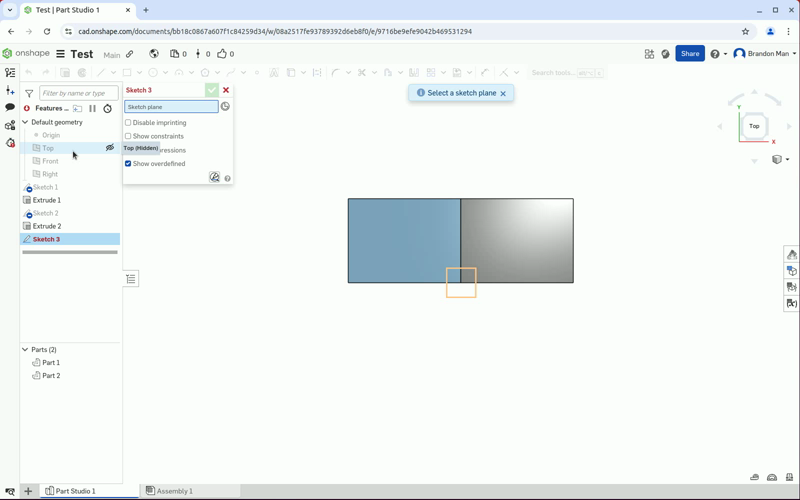
click(73, 150)
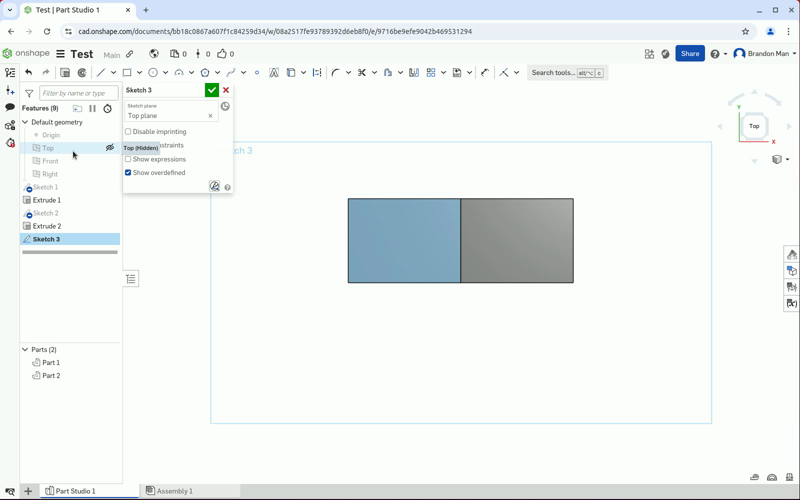
mouse_move(73, 352)
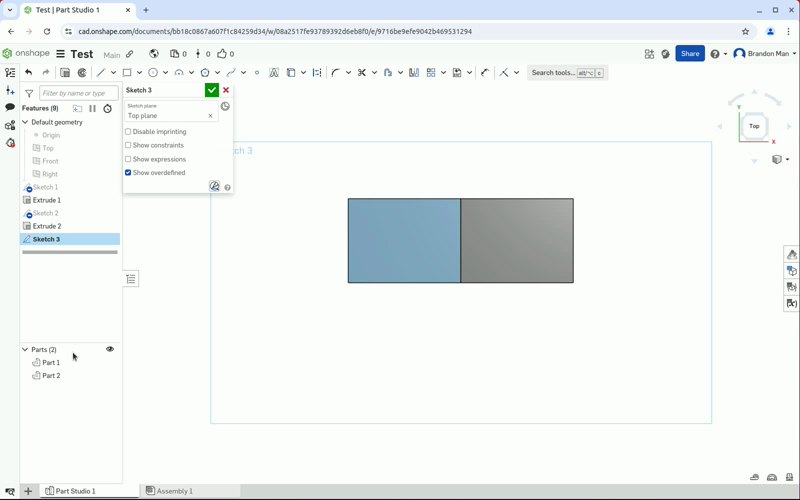
key(y)
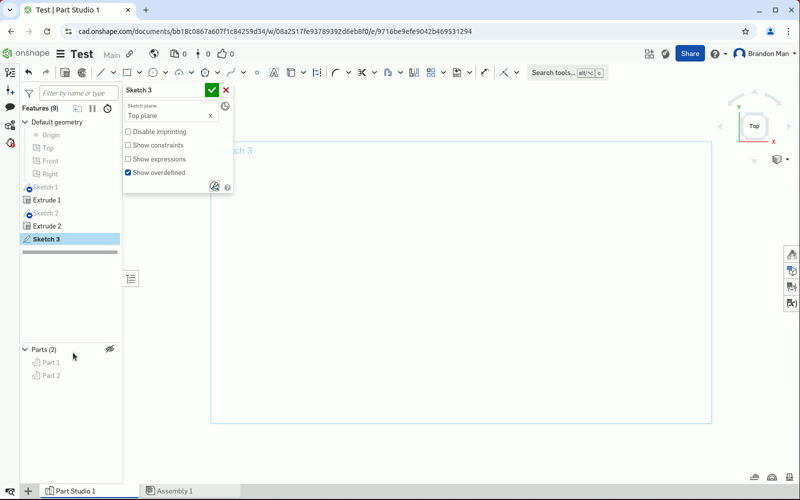
key(l)
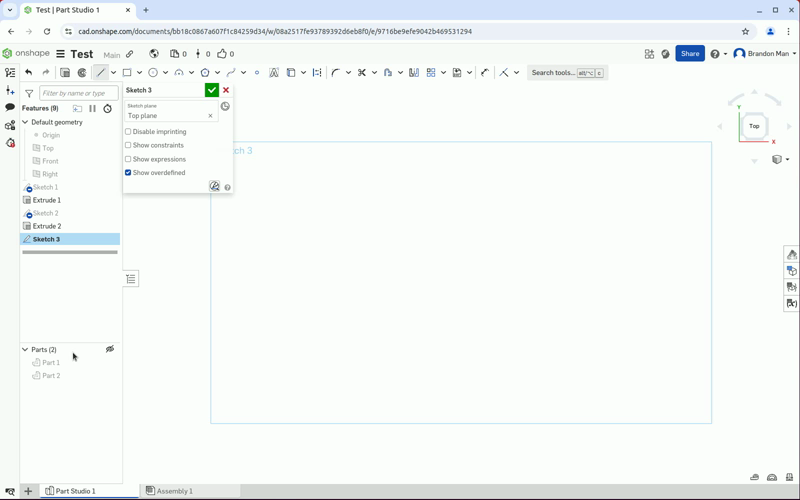
key_down(shift)
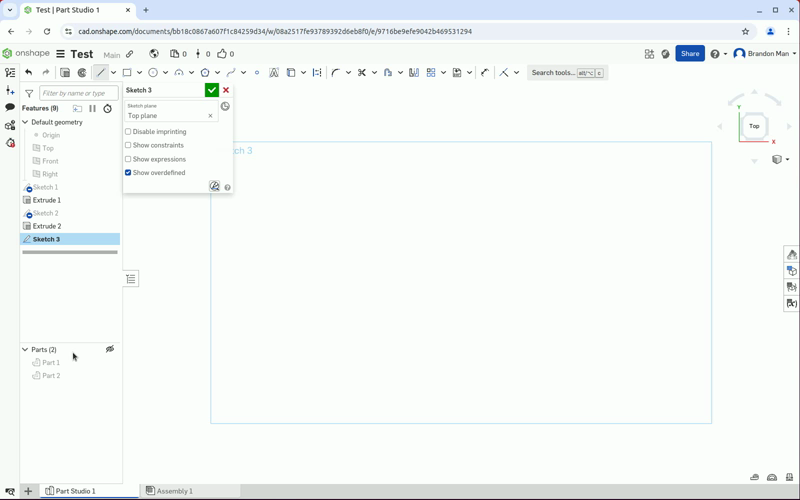
mouse_move(460, 367)
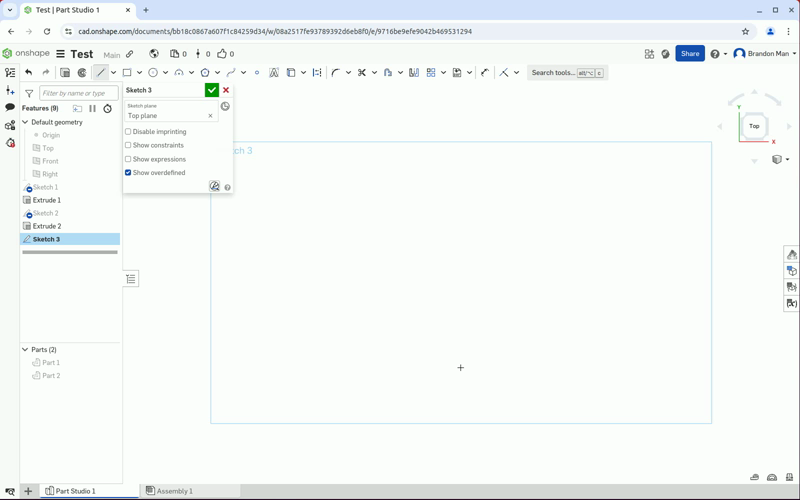
click(460, 367)
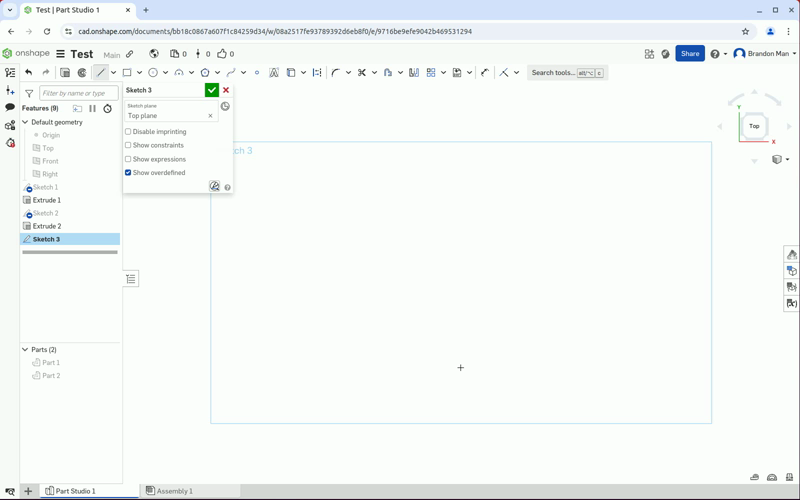
key_up(shift)
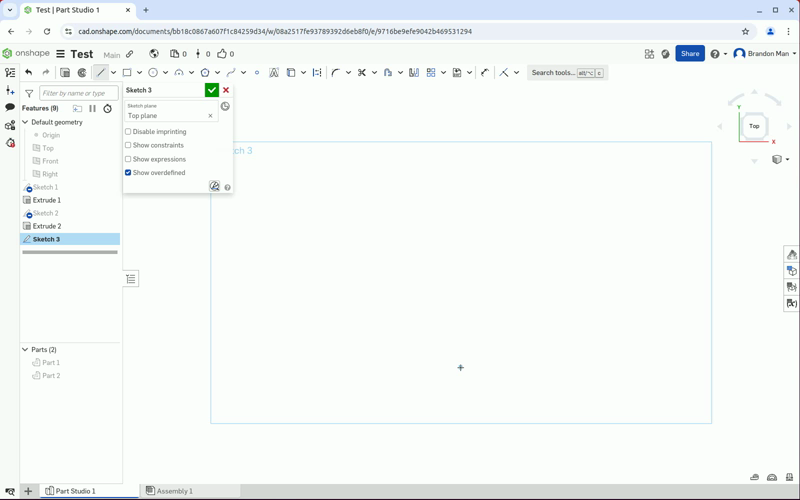
key_down(shift)
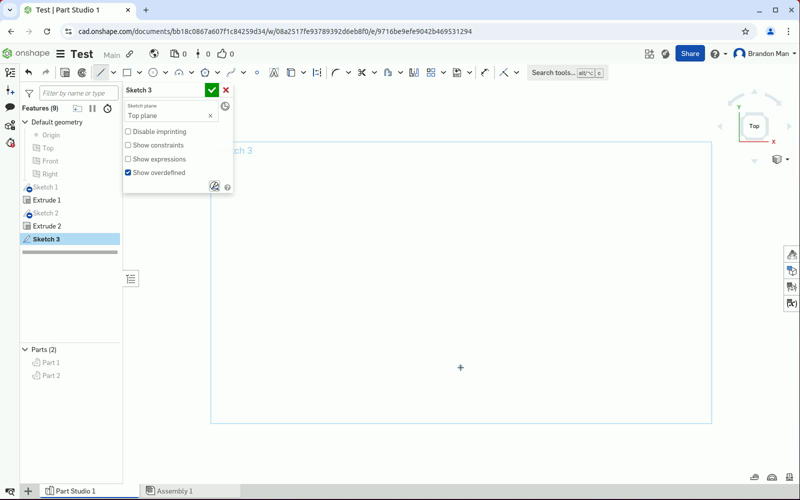
mouse_move(573, 367)
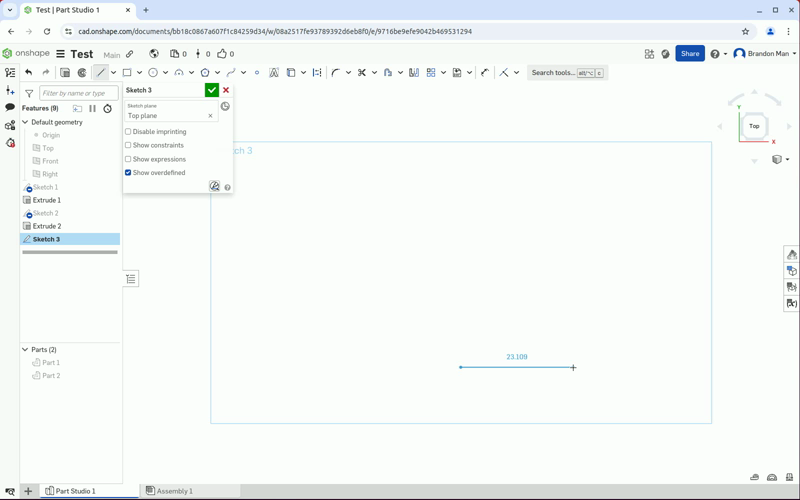
click(573, 367)
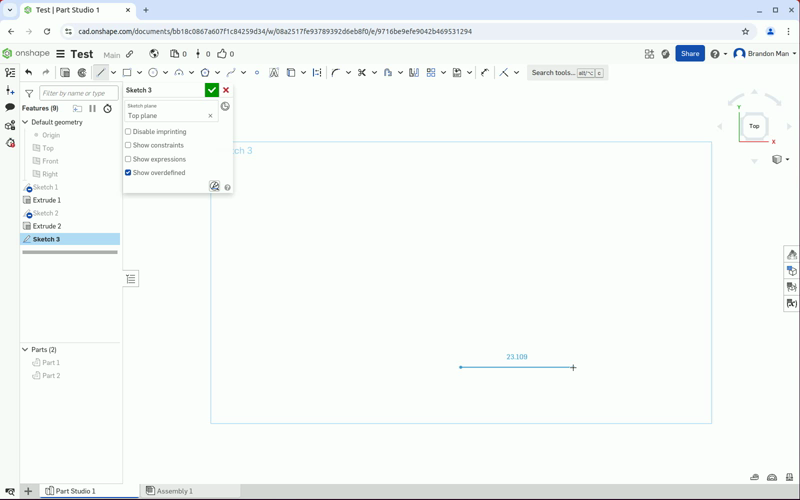
key_up(shift)
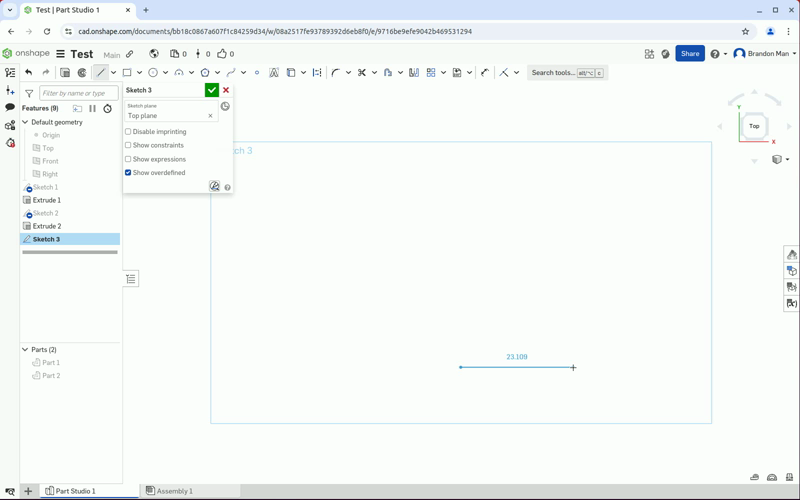
key_down(shift)
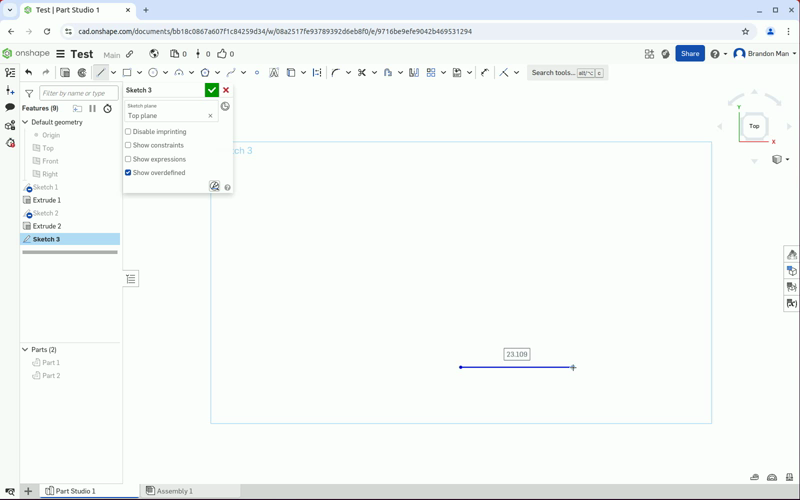
mouse_move(573, 283)
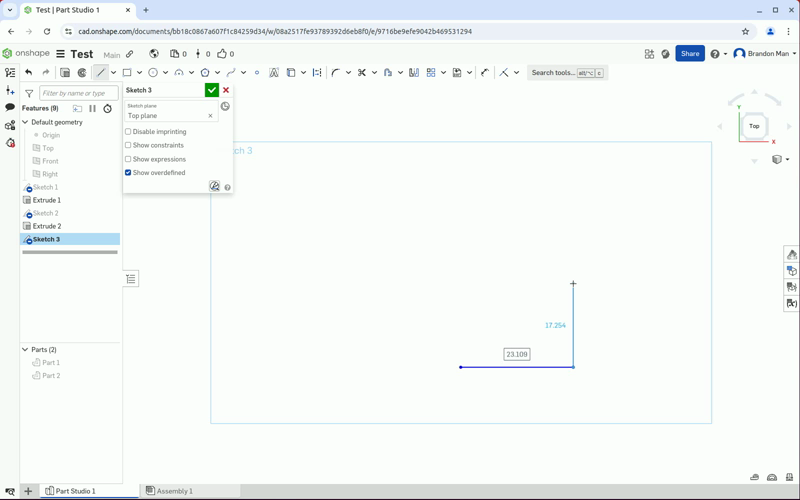
click(573, 283)
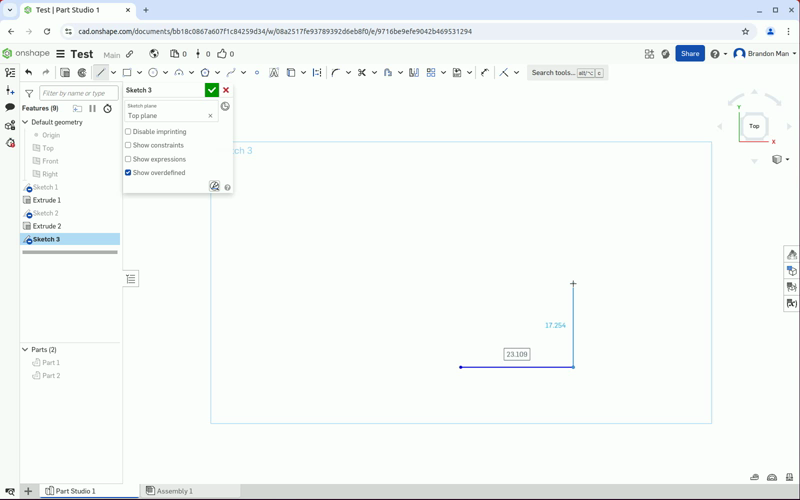
key_up(shift)
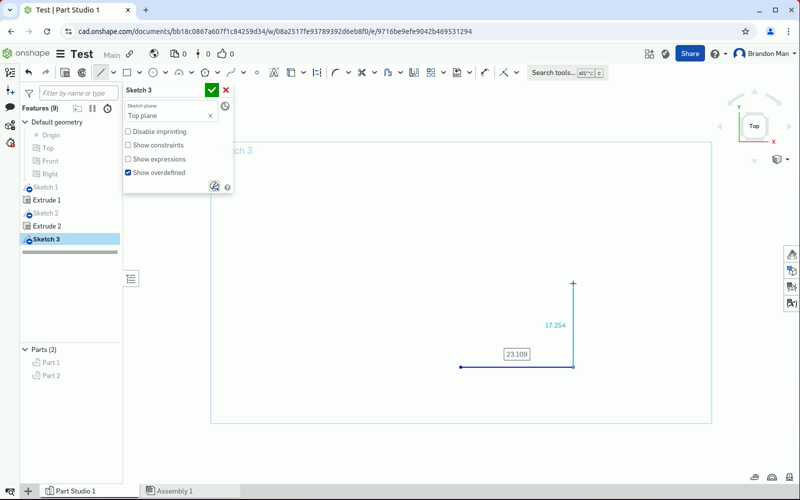
key_down(shift)
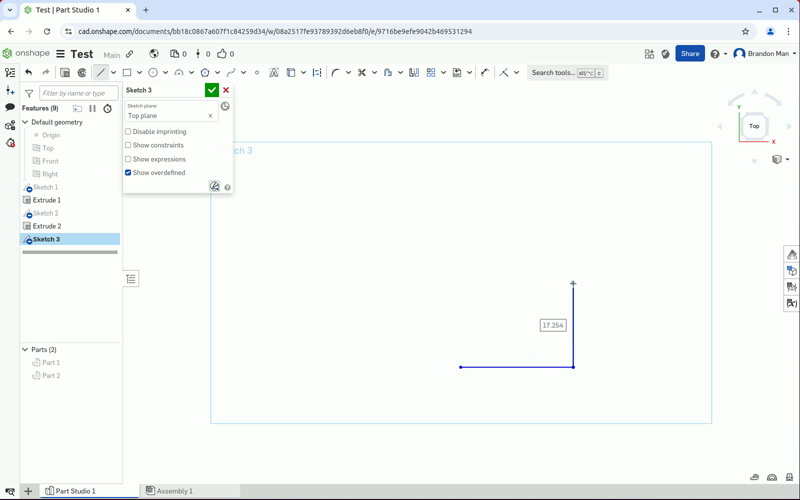
mouse_move(460, 283)
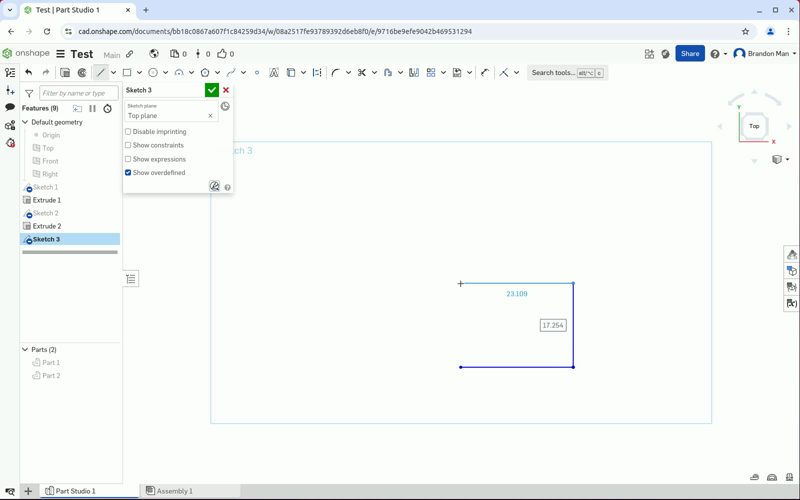
click(460, 283)
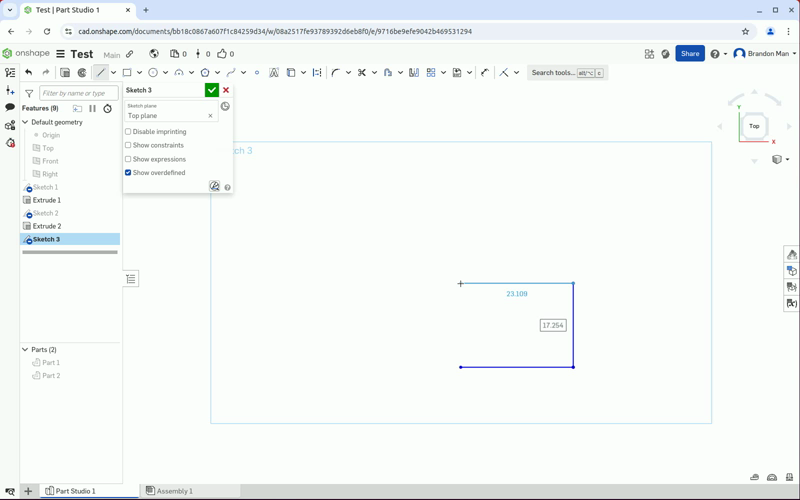
key_up(shift)
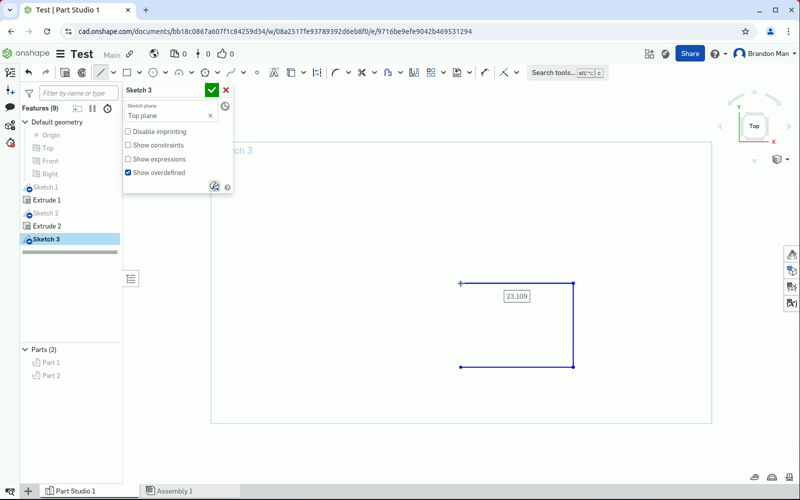
key_down(shift)
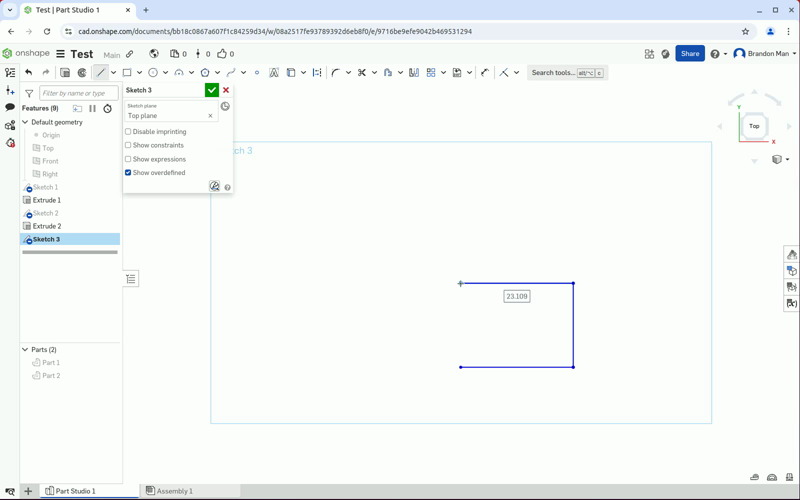
mouse_move(460, 367)
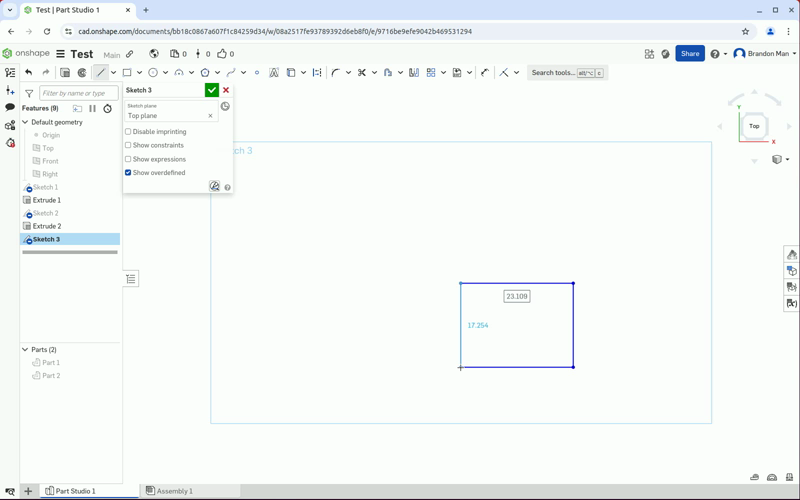
key_up(shift)
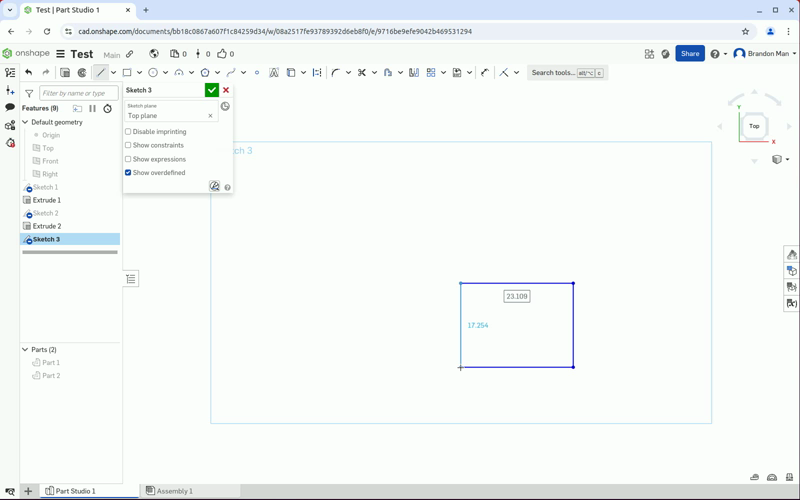
click(460, 367)
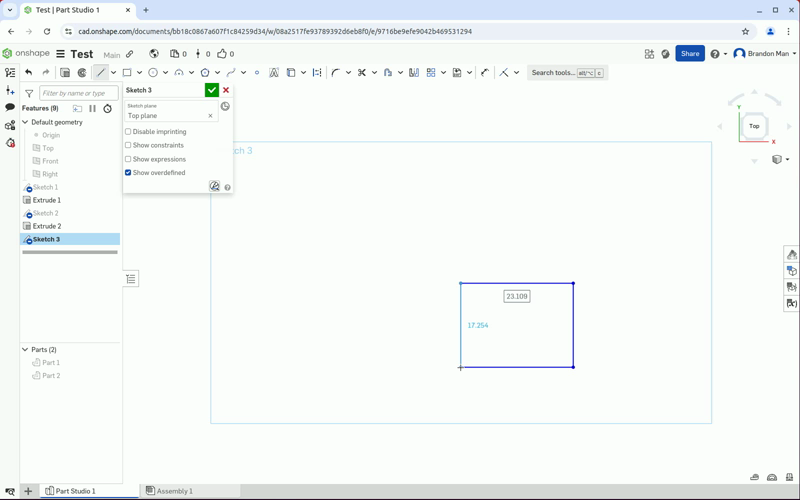
key(esc)
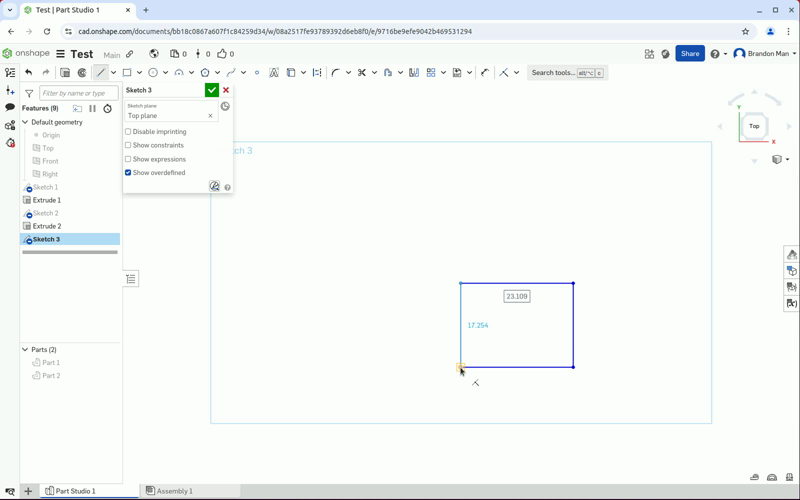
mouse_move(506, 346)
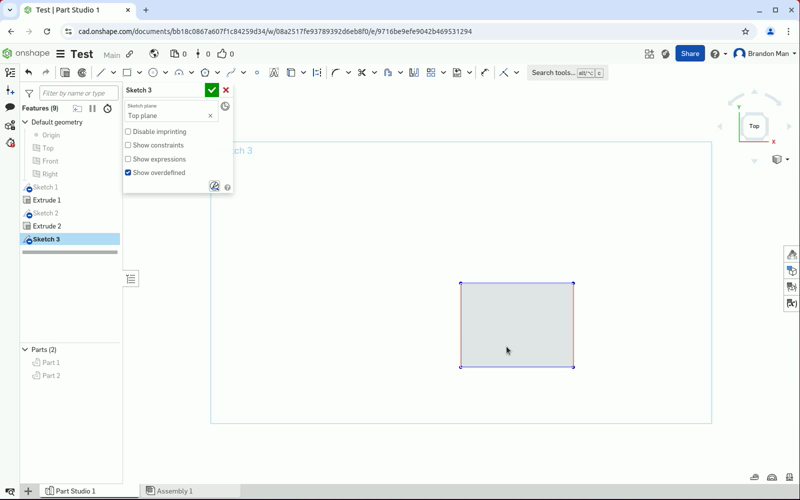
click(506, 346)
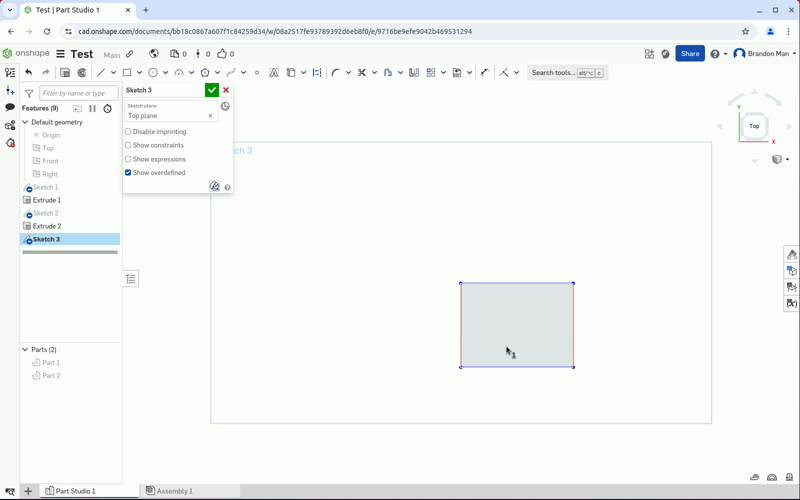
mouse_move(73, 352)
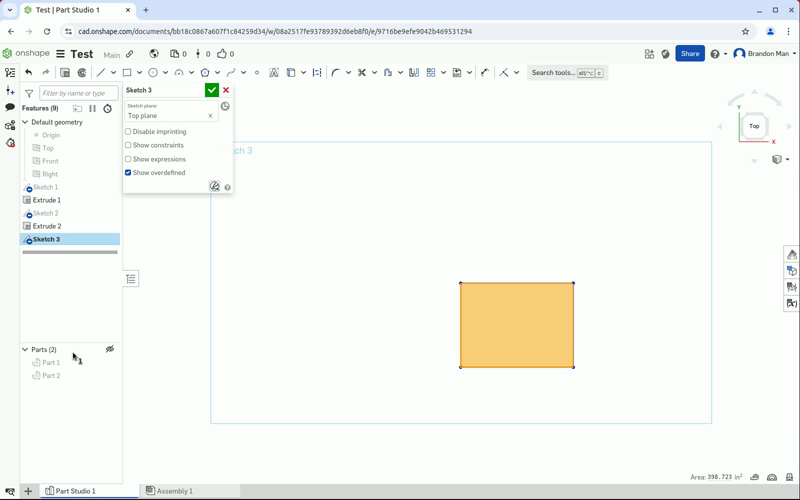
key(shift+y)
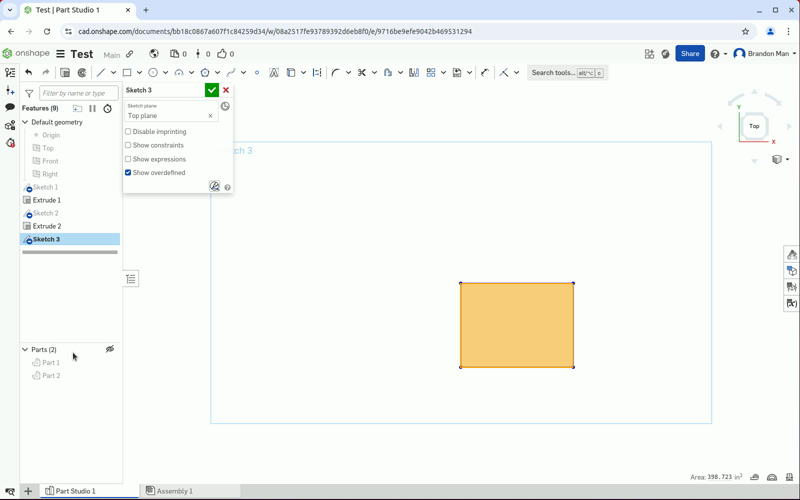
key(shift+e)
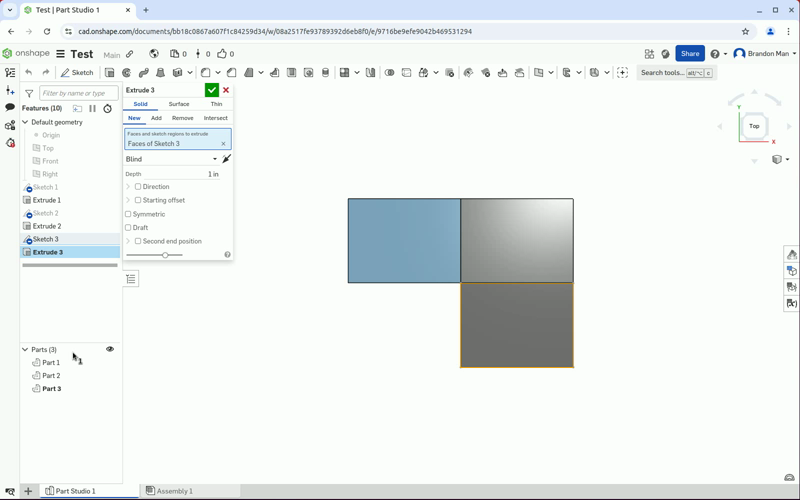
mouse_move(143, 106)
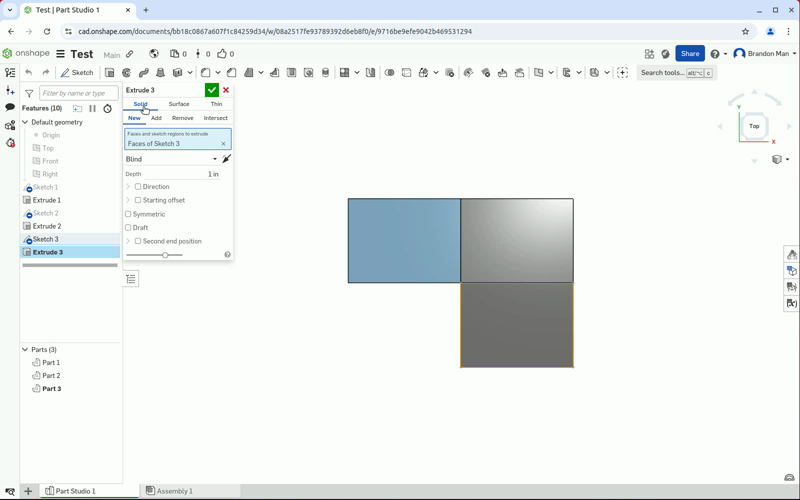
click(143, 106)
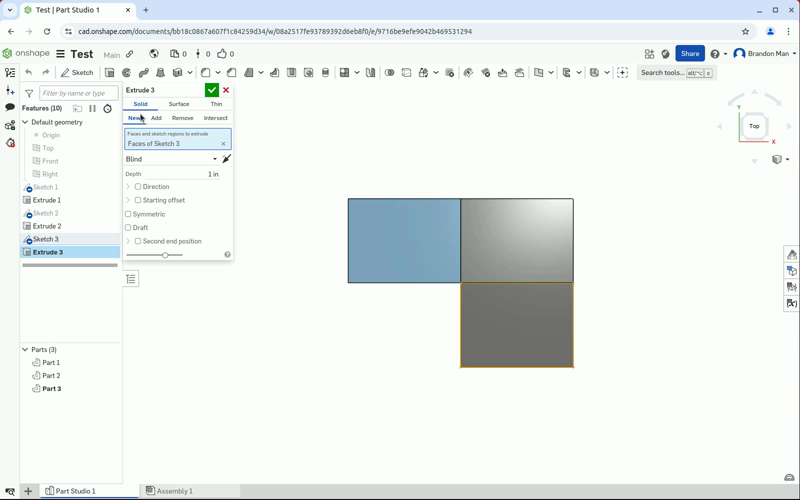
mouse_move(137, 120)
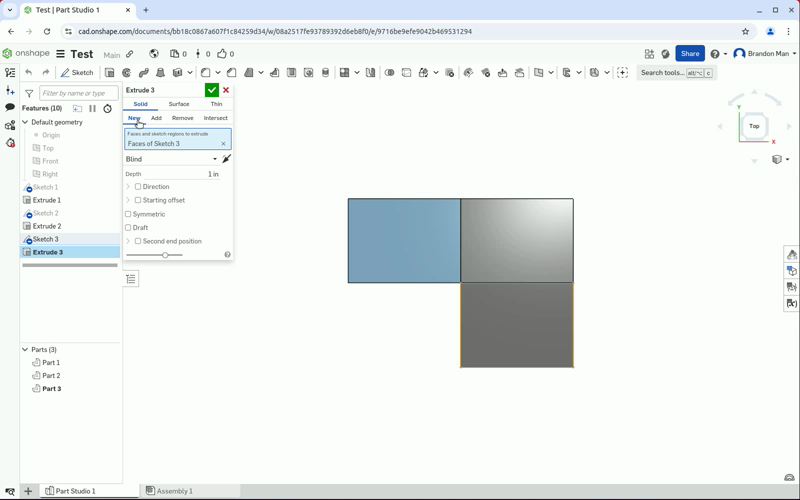
click(137, 120)
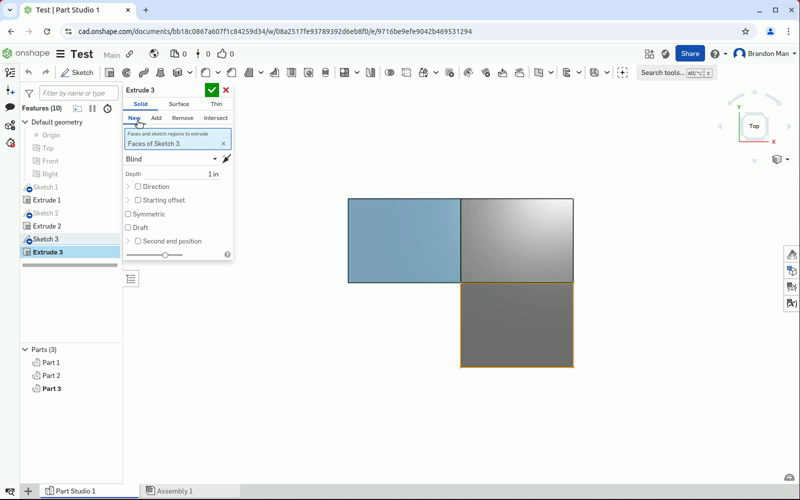
key(tab, 4)
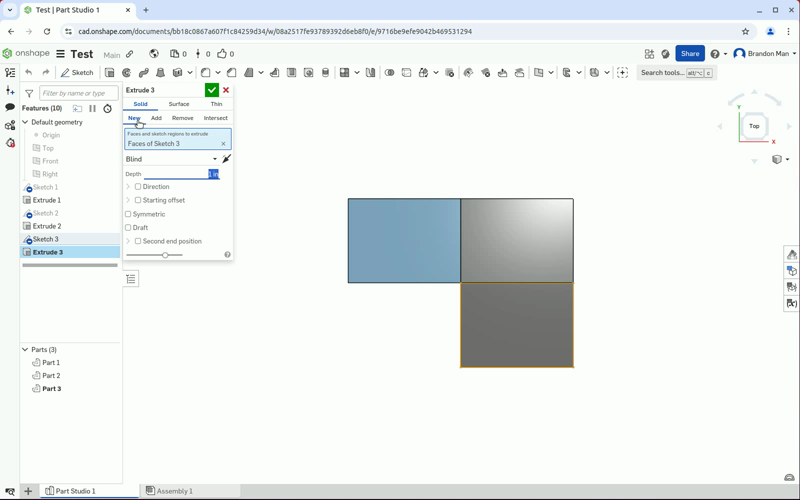
text(5.777)
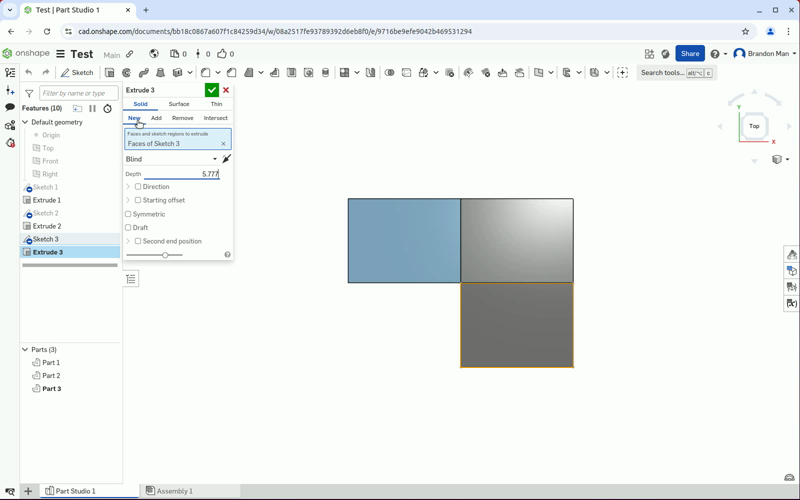
key(enter)
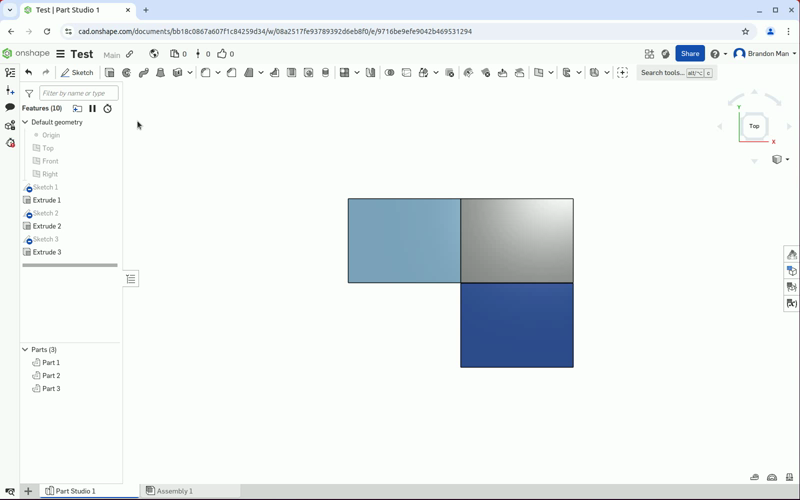
key(shift+h)
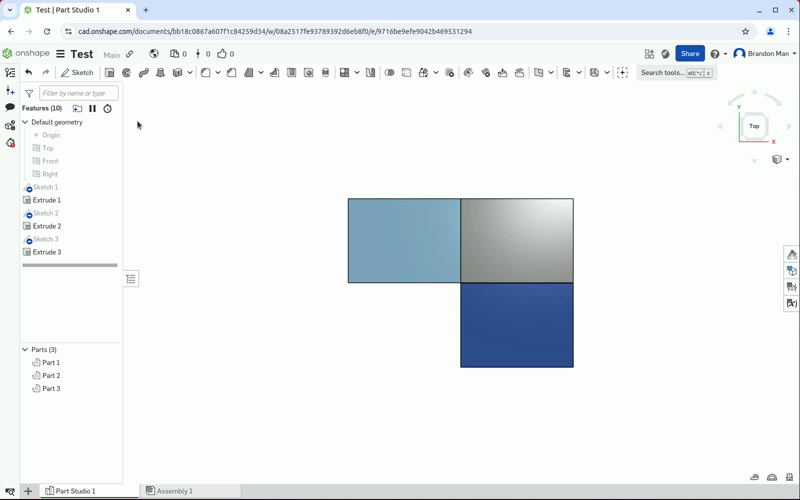
key(shift+h)
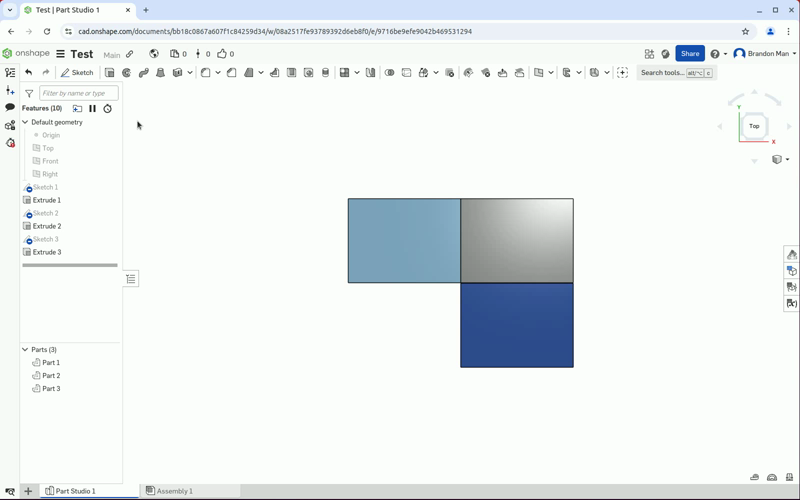
mouse_move(73, 189)
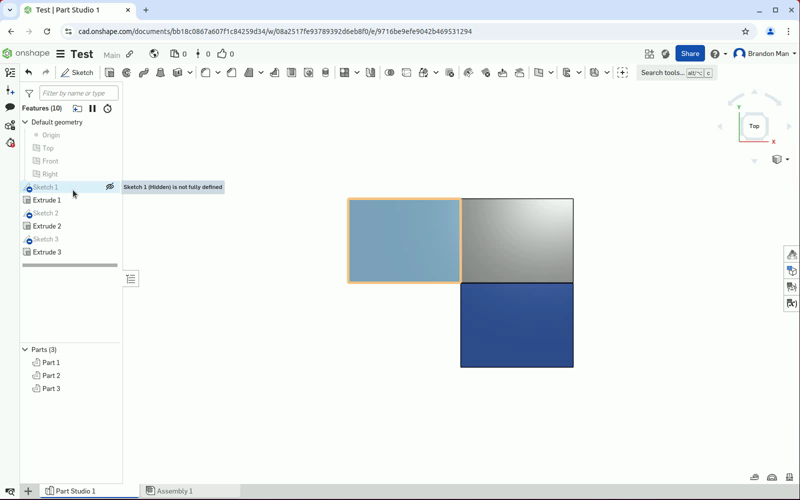
click(73, 189)
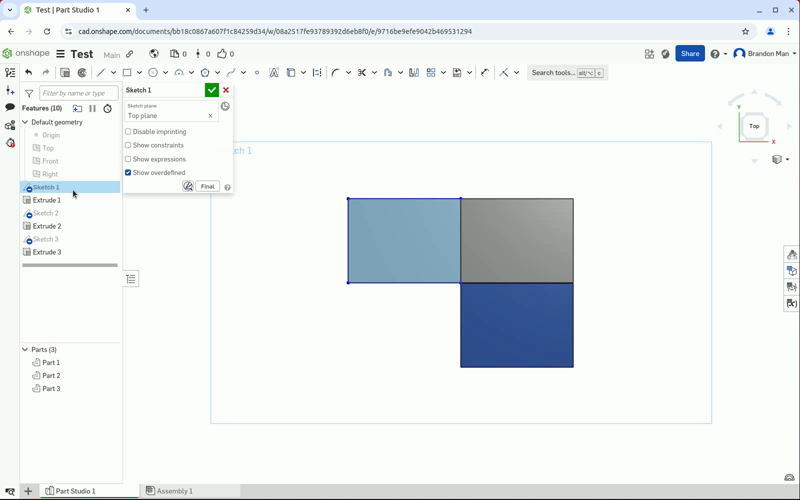
mouse_move(229, 92)
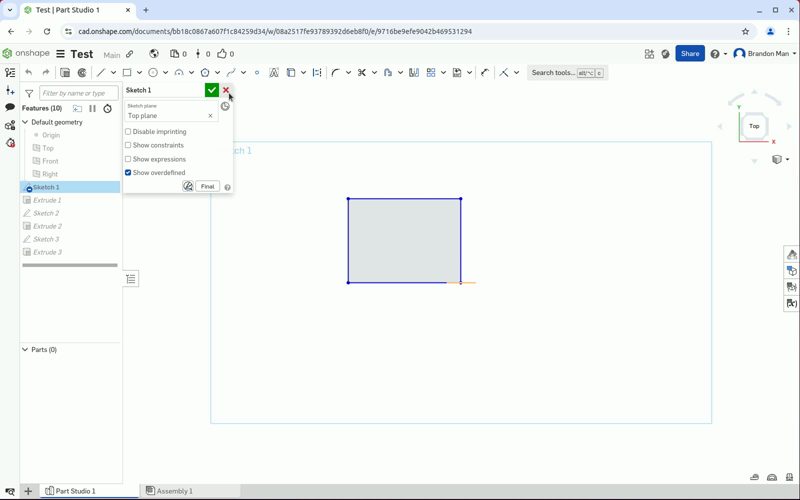
click(229, 92)
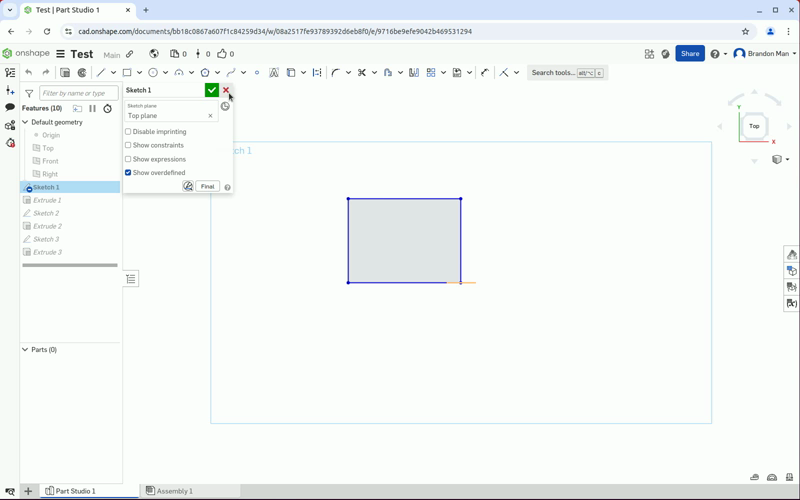
key(shift+s)
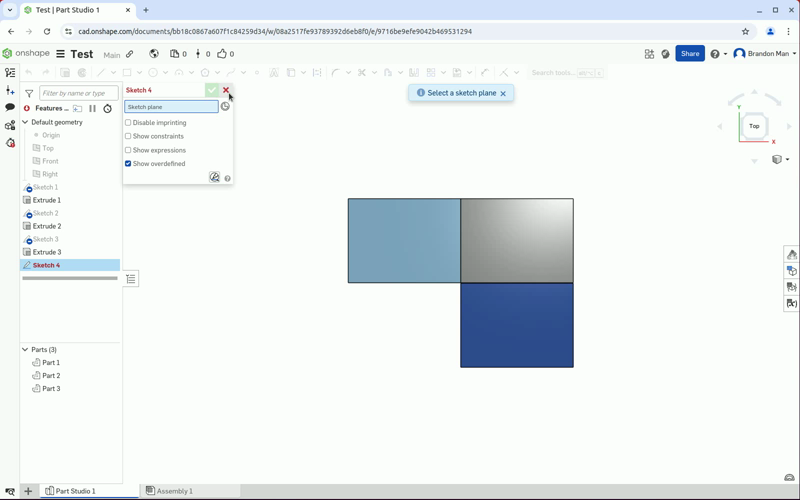
mouse_move(73, 150)
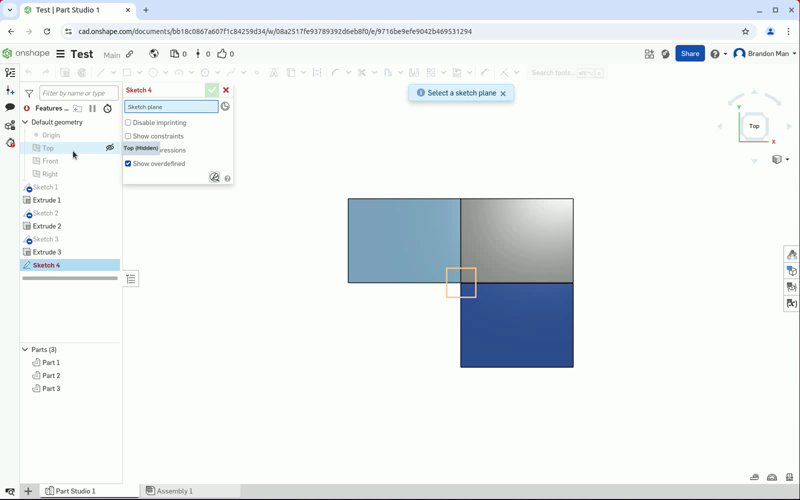
click(73, 150)
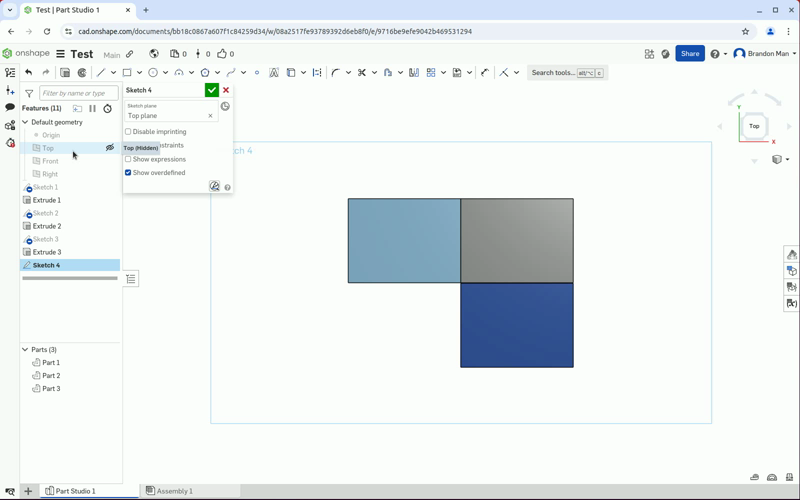
mouse_move(73, 352)
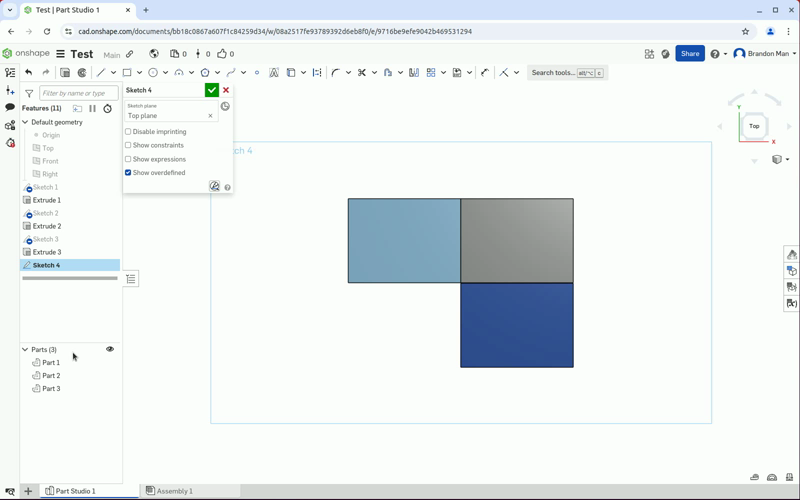
key(y)
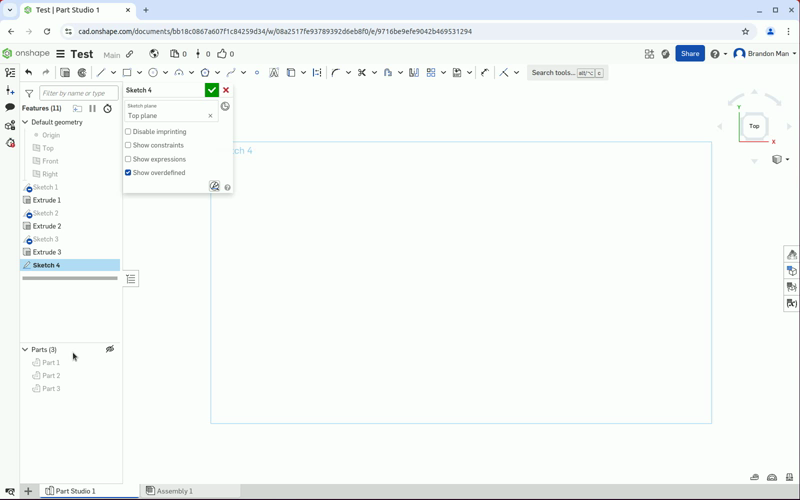
key(l)
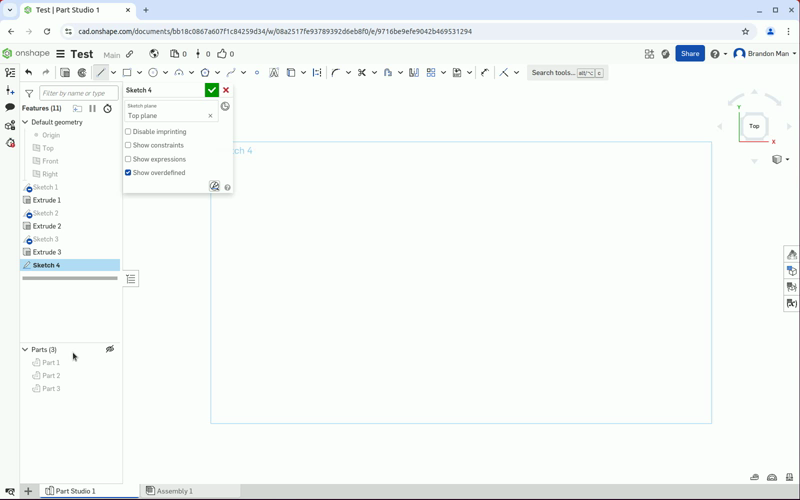
key_down(shift)
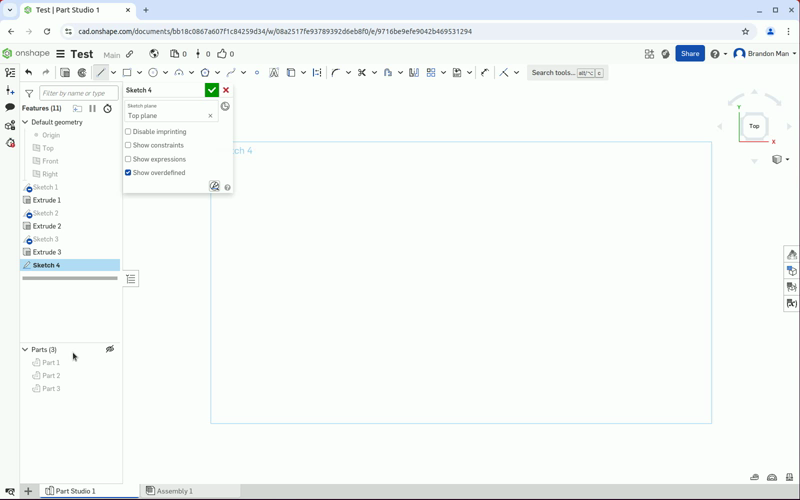
mouse_move(348, 367)
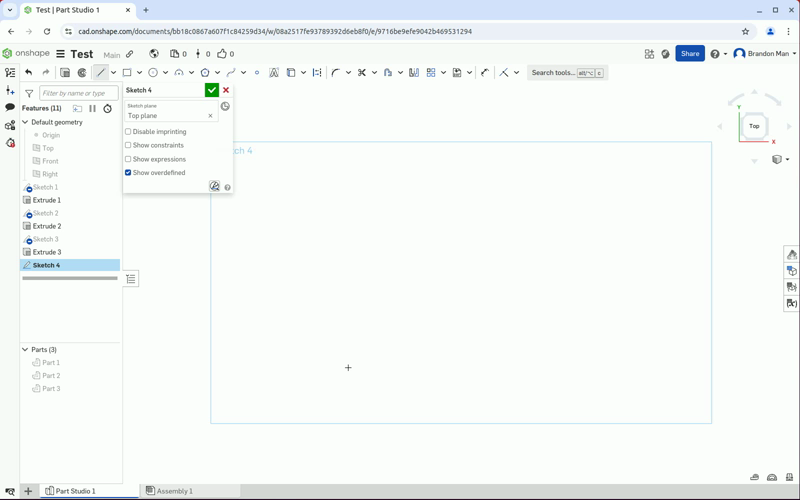
click(348, 367)
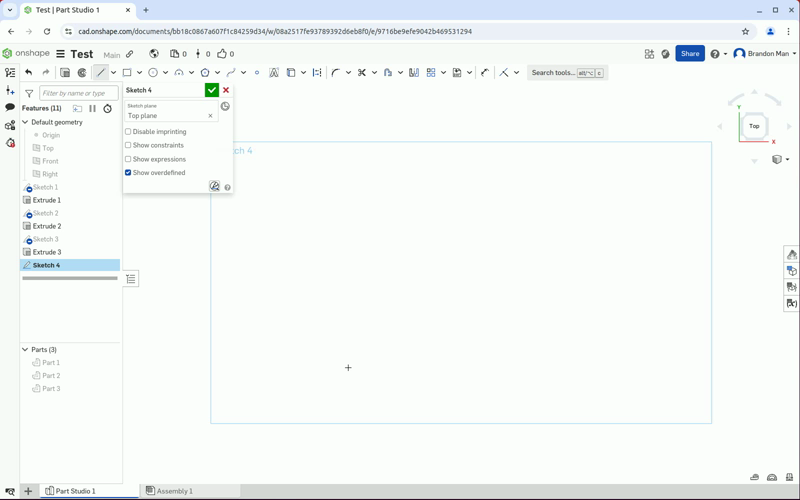
key_up(shift)
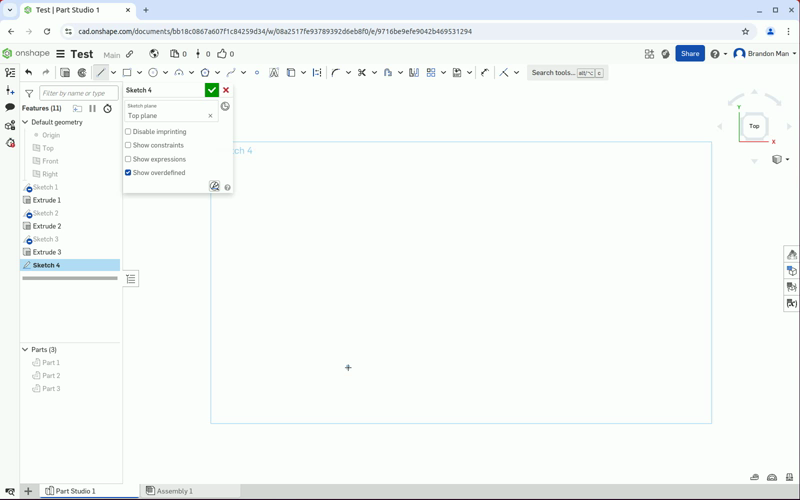
key_down(shift)
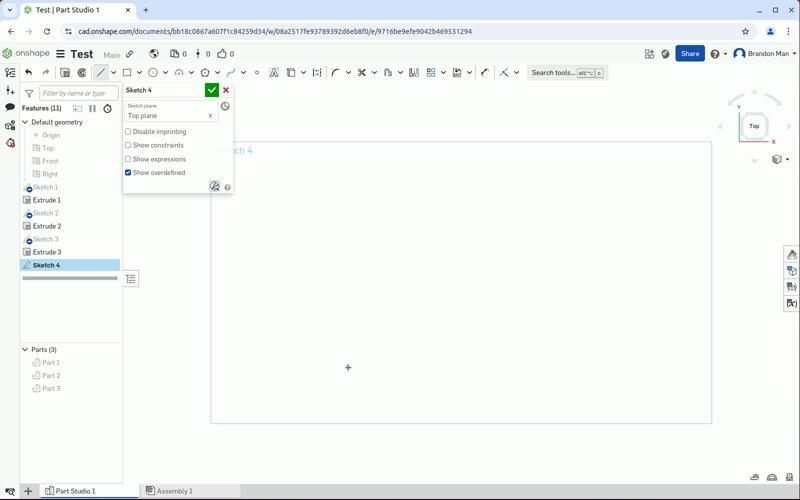
mouse_move(460, 367)
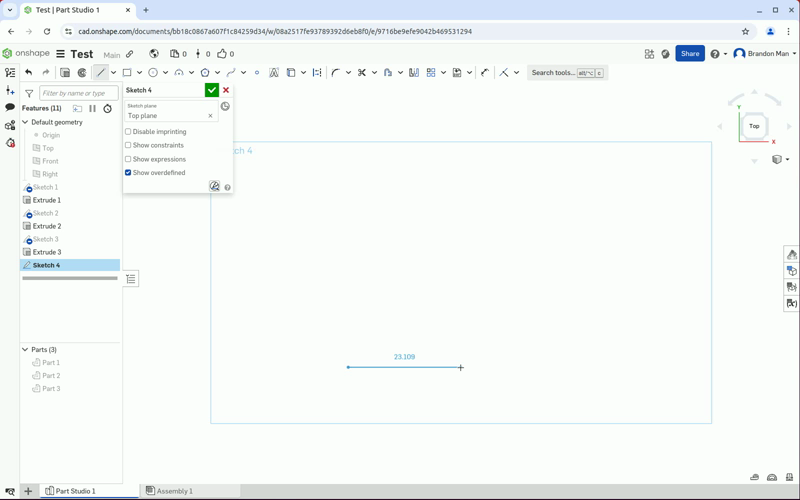
click(460, 367)
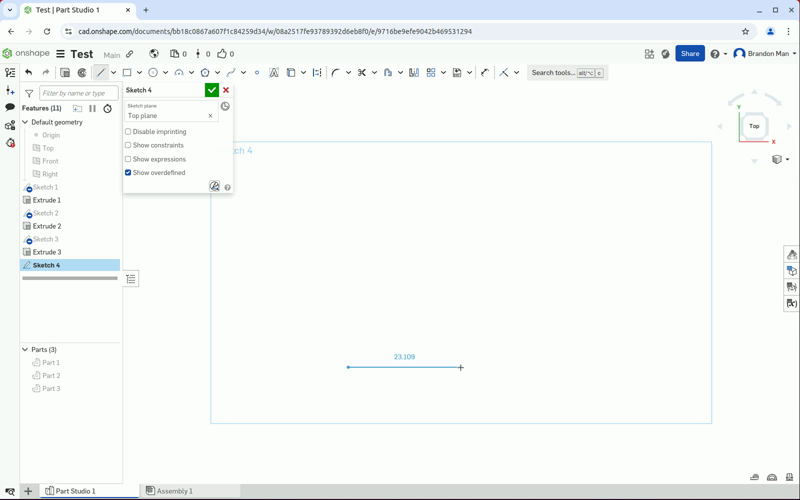
key_up(shift)
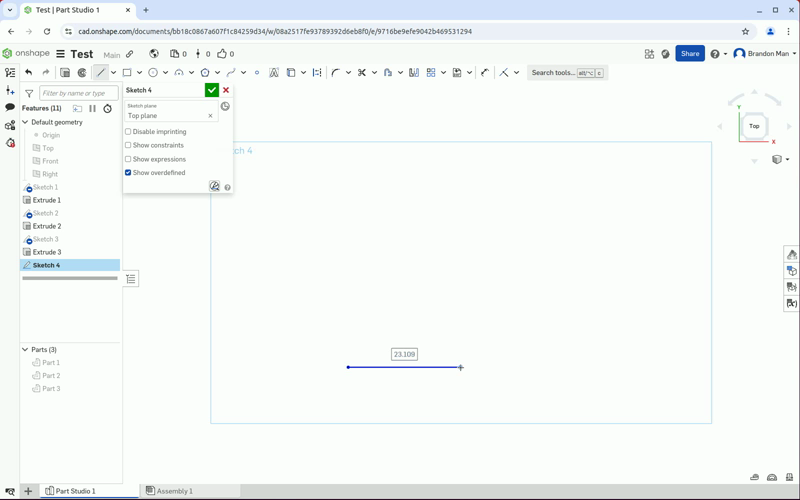
key_down(shift)
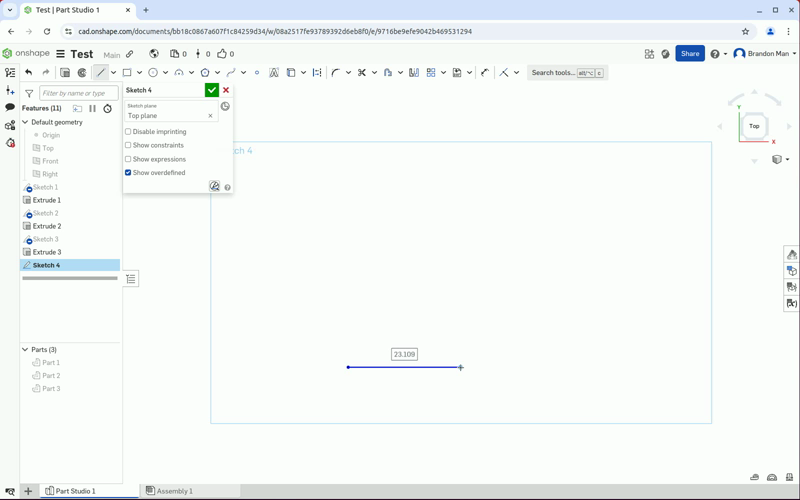
mouse_move(460, 283)
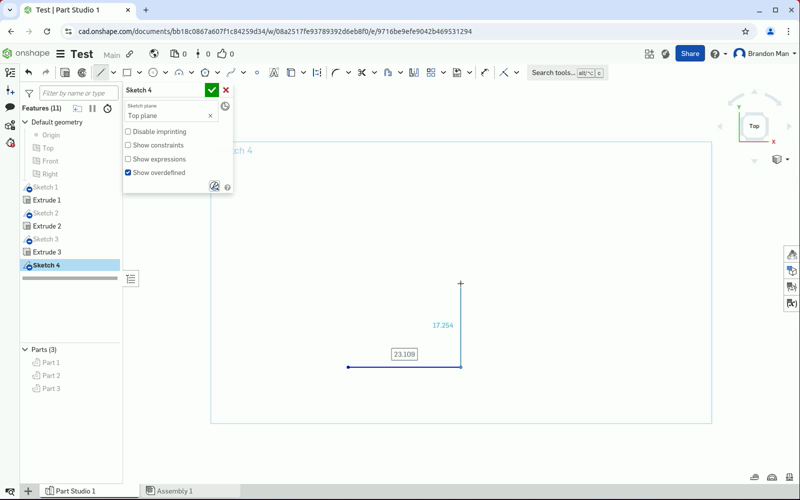
click(460, 283)
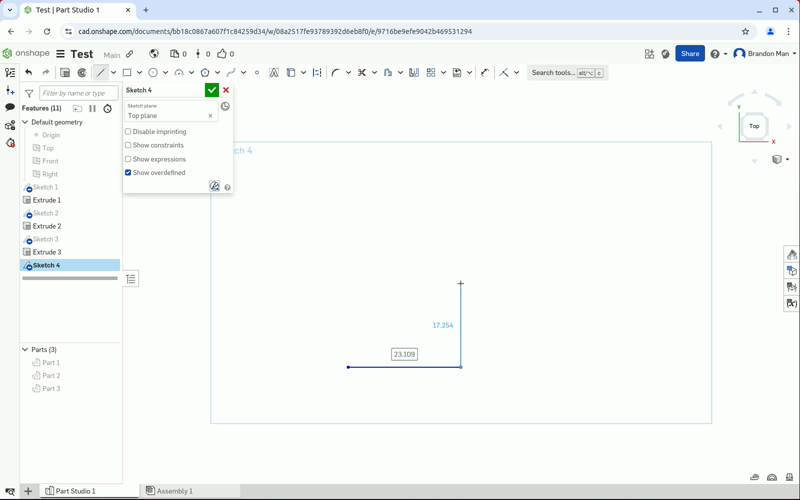
key_up(shift)
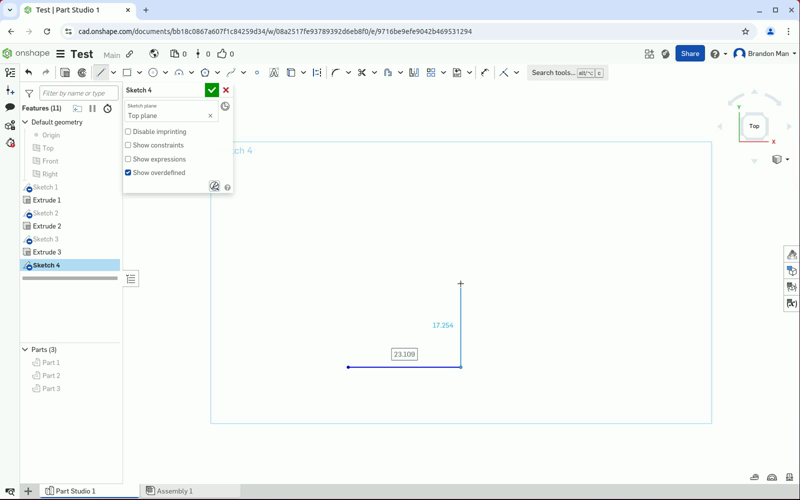
key_down(shift)
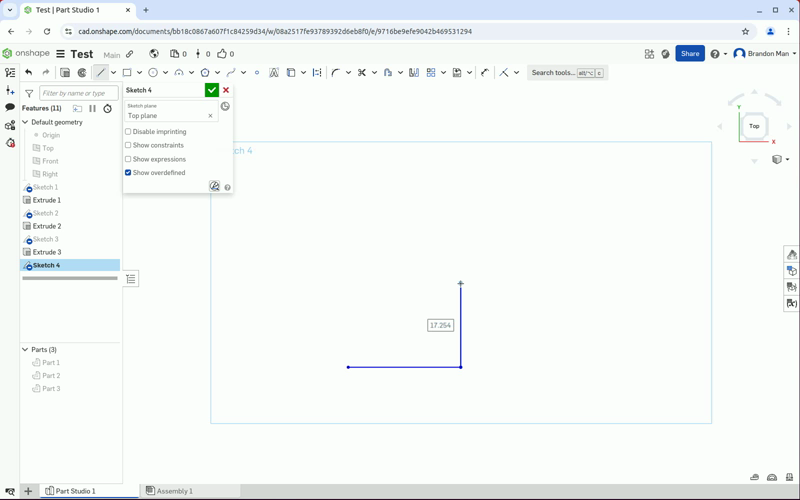
mouse_move(348, 283)
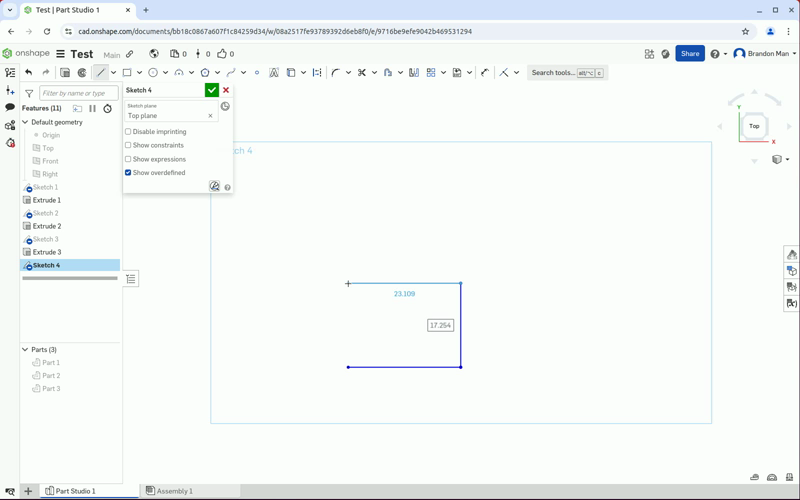
click(348, 283)
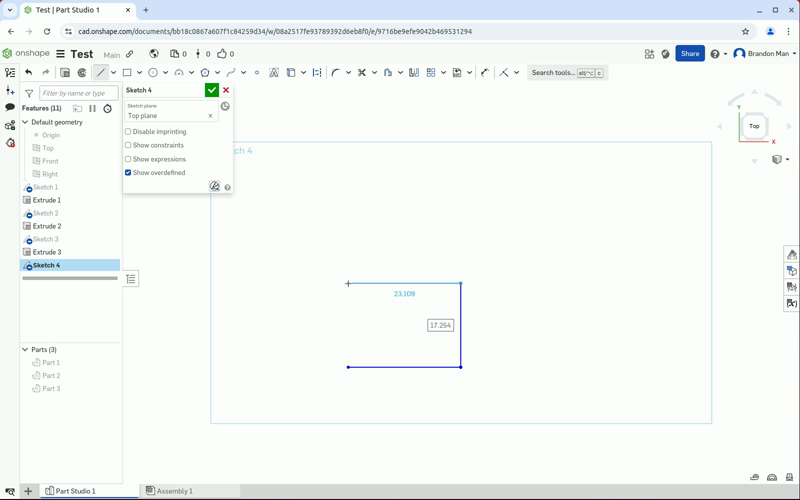
key_up(shift)
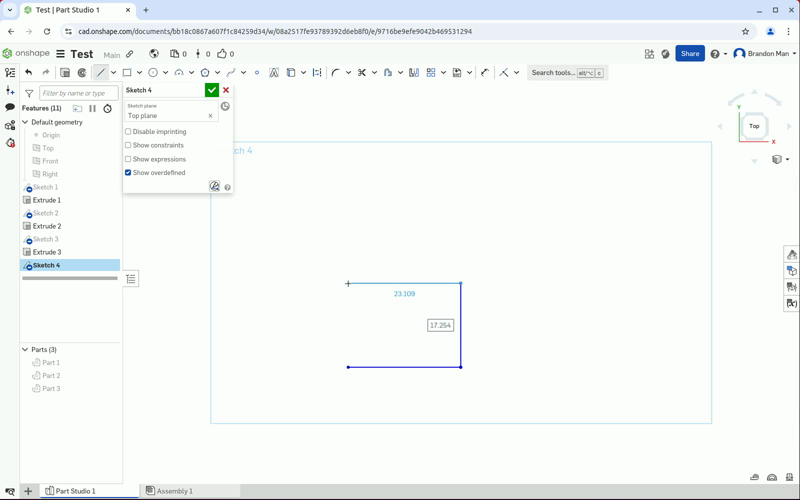
key_down(shift)
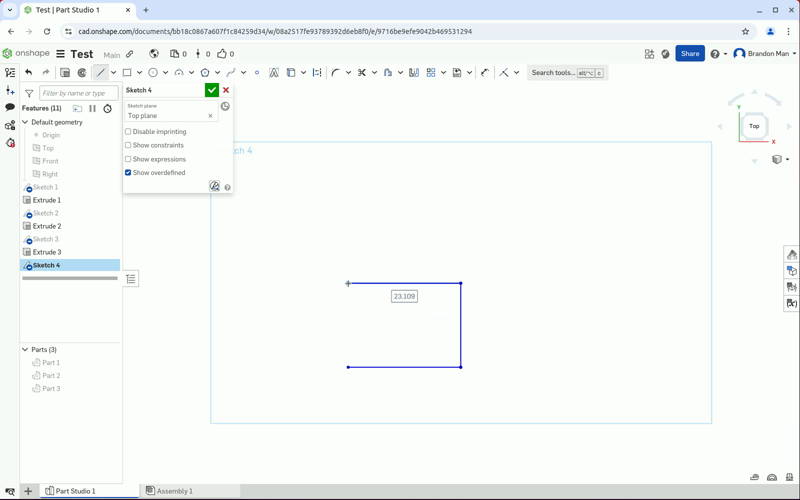
mouse_move(348, 367)
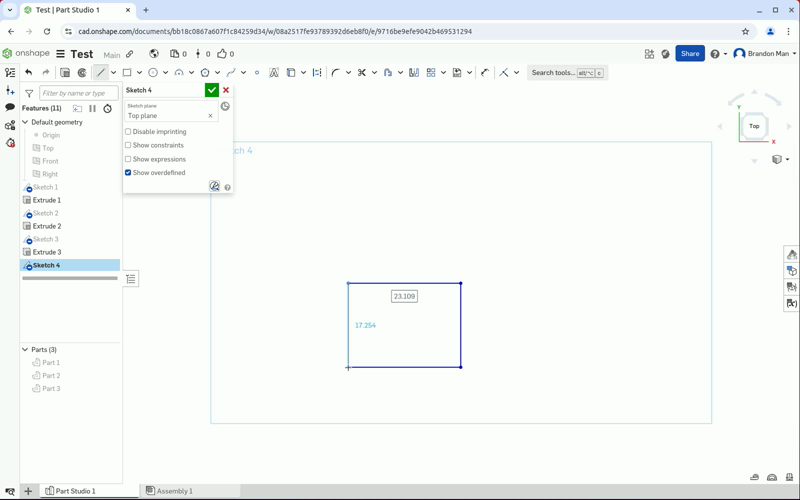
key_up(shift)
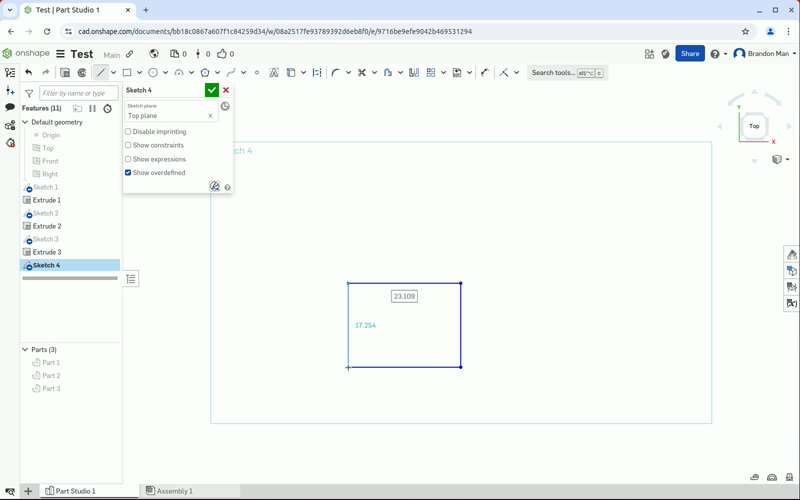
click(348, 367)
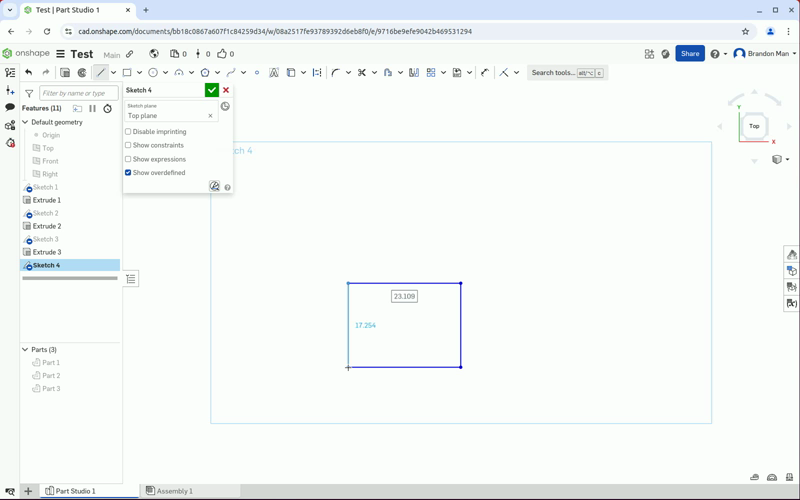
key(esc)
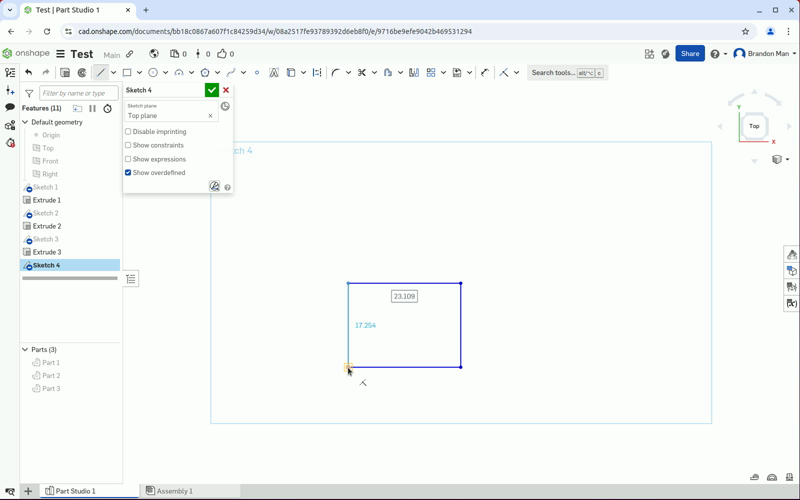
mouse_move(442, 301)
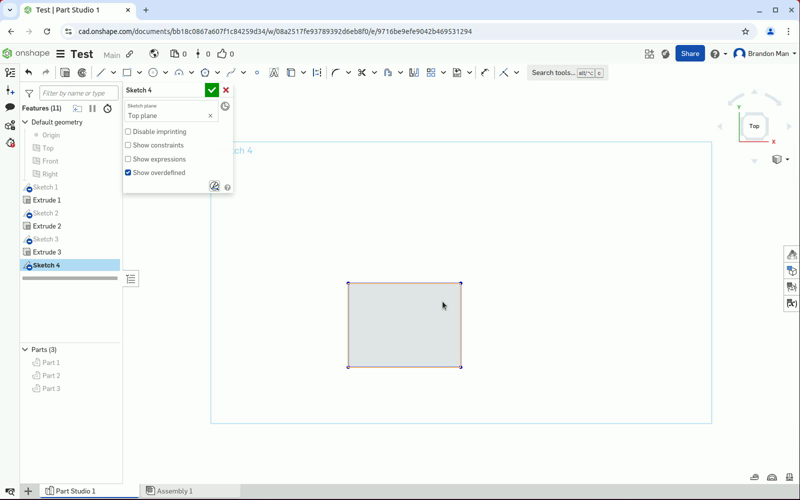
click(442, 301)
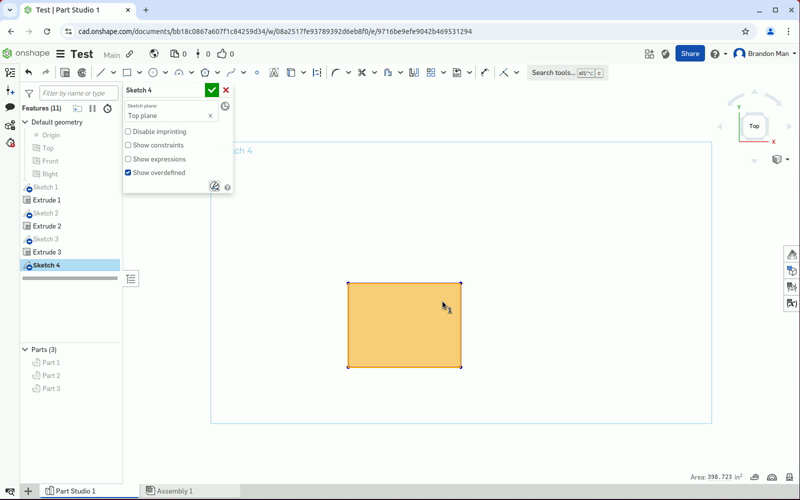
mouse_move(73, 352)
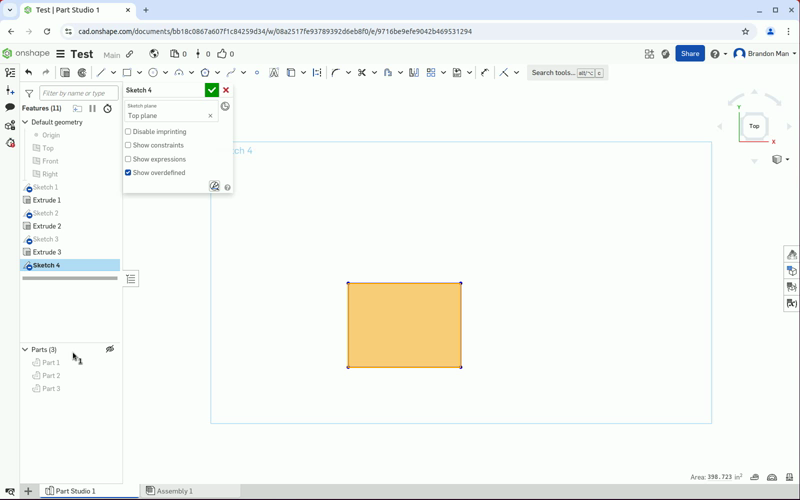
key(shift+y)
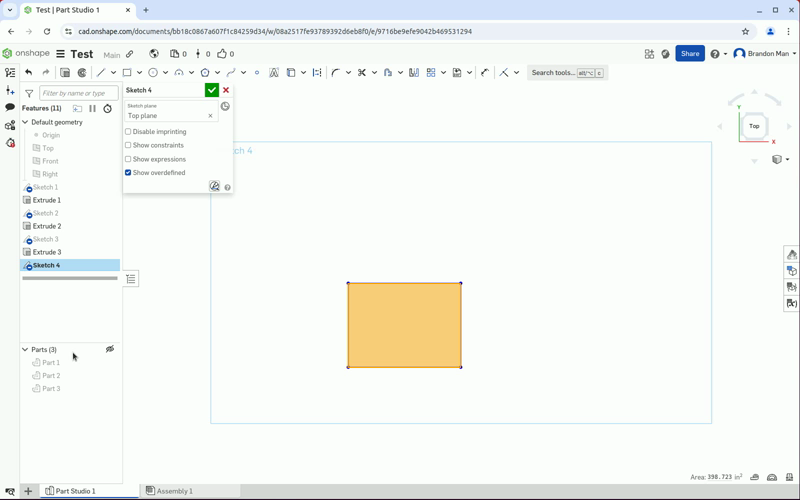
key(shift+e)
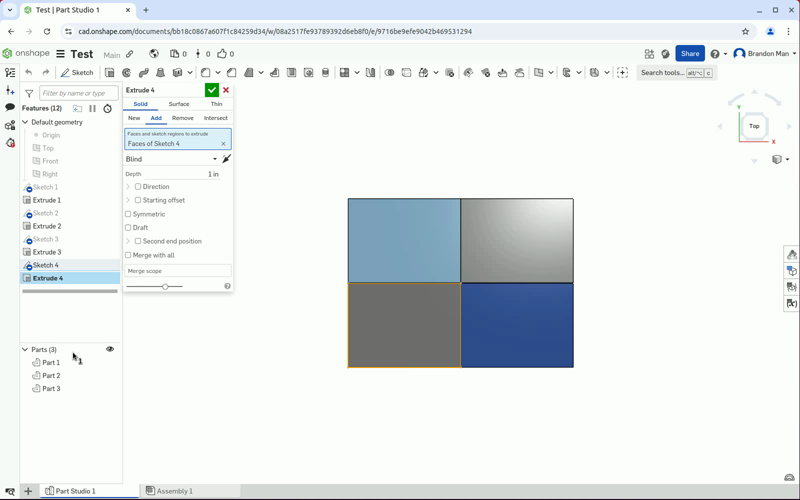
mouse_move(143, 106)
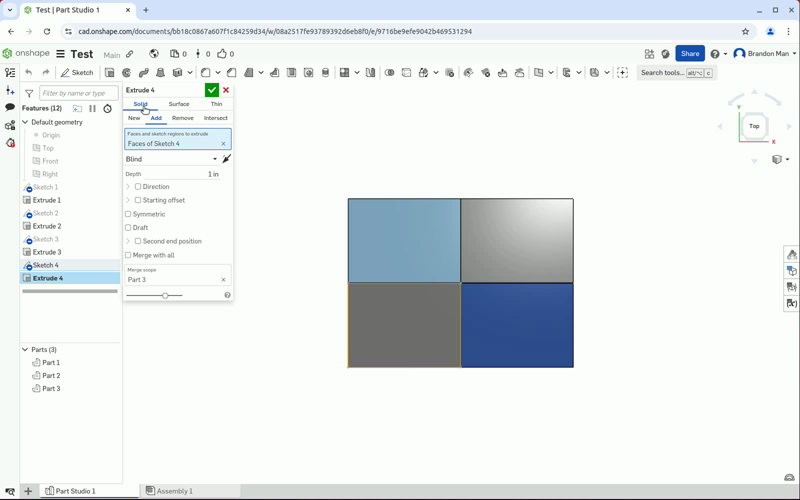
click(143, 106)
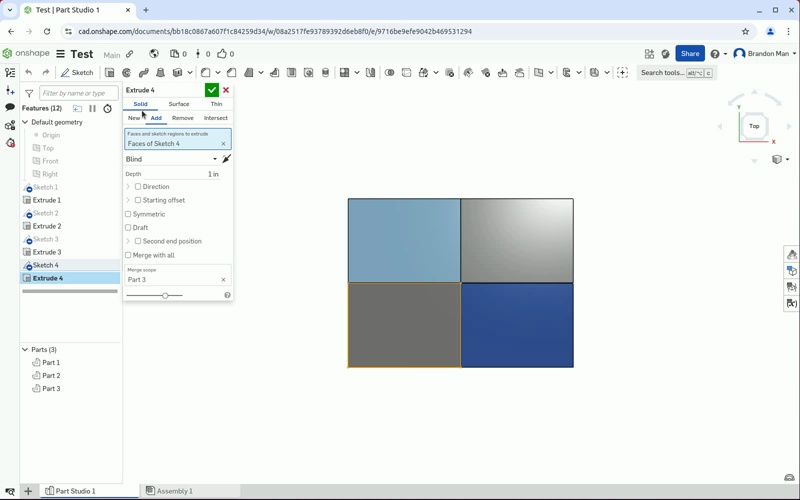
mouse_move(137, 120)
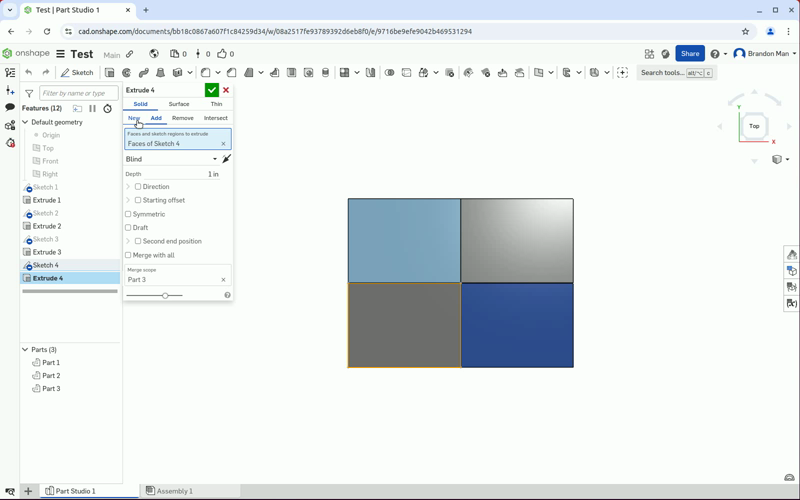
click(137, 120)
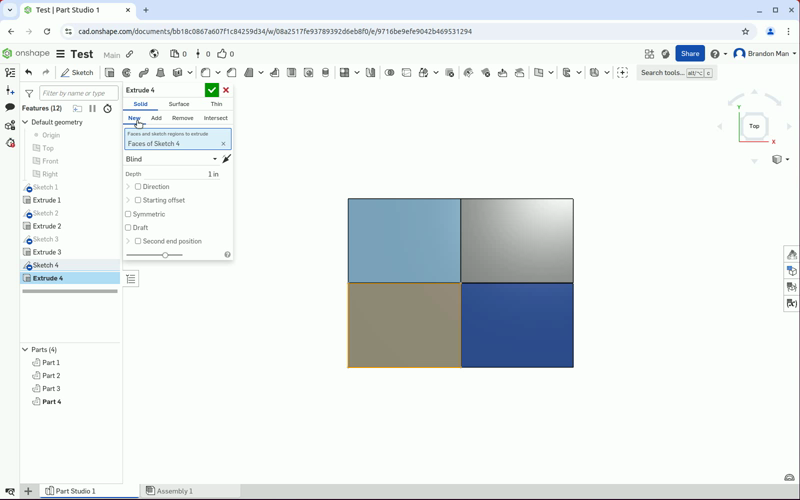
key(tab, 4)
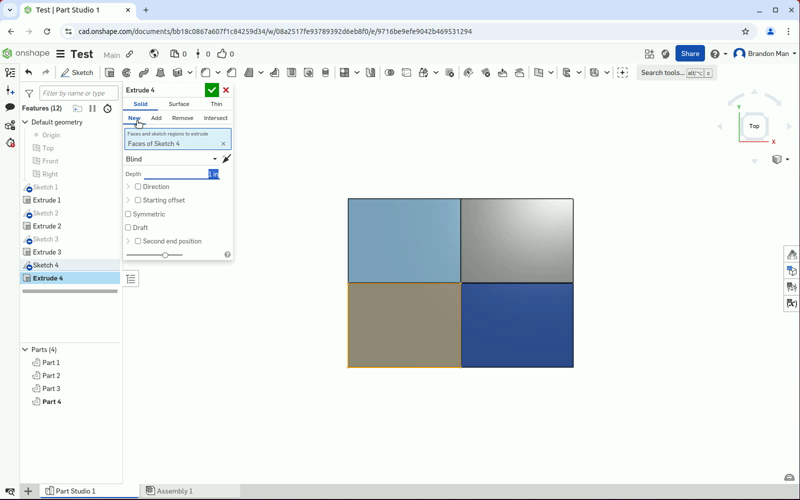
text(5.777)
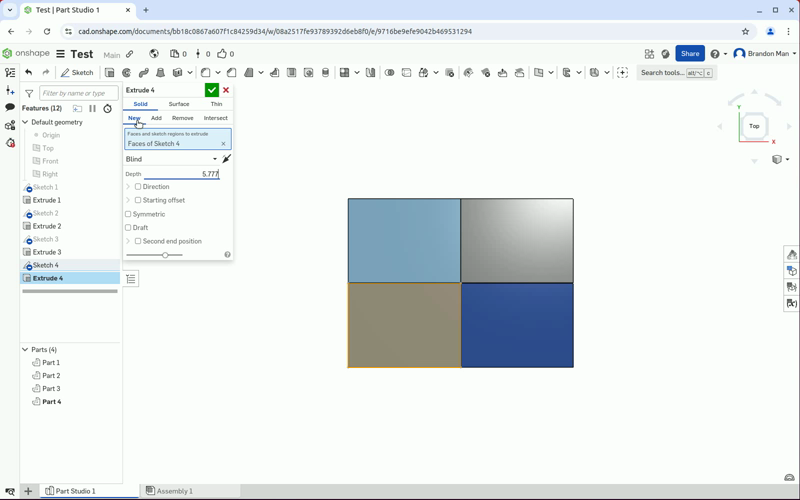
key(enter)
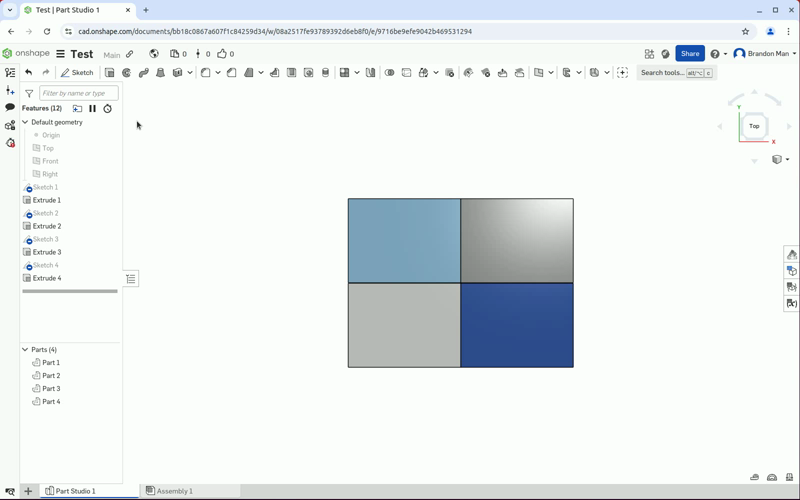
key(shift+h)
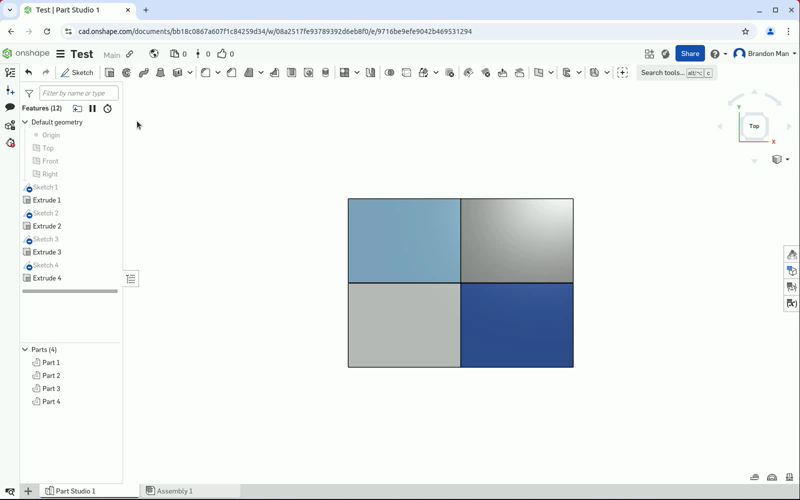
key(shift+h)
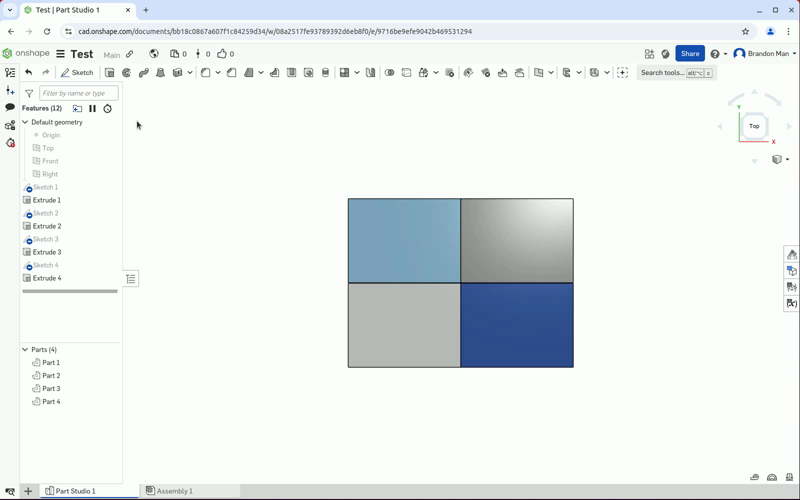
mouse_move(73, 189)
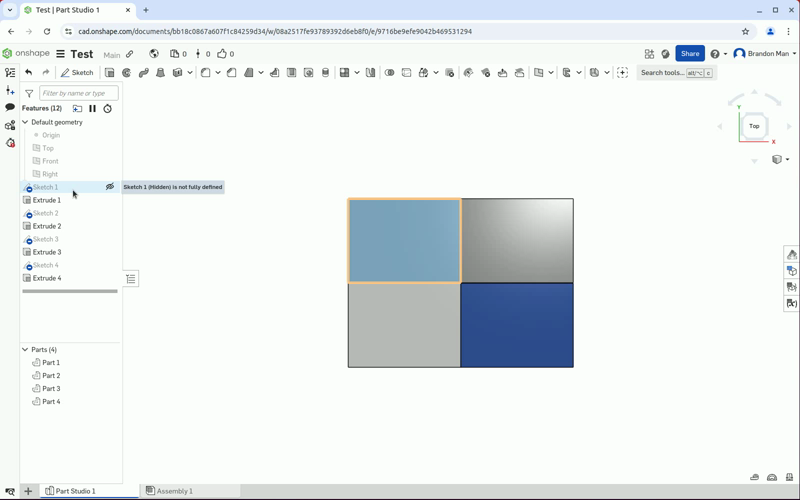
click(73, 189)
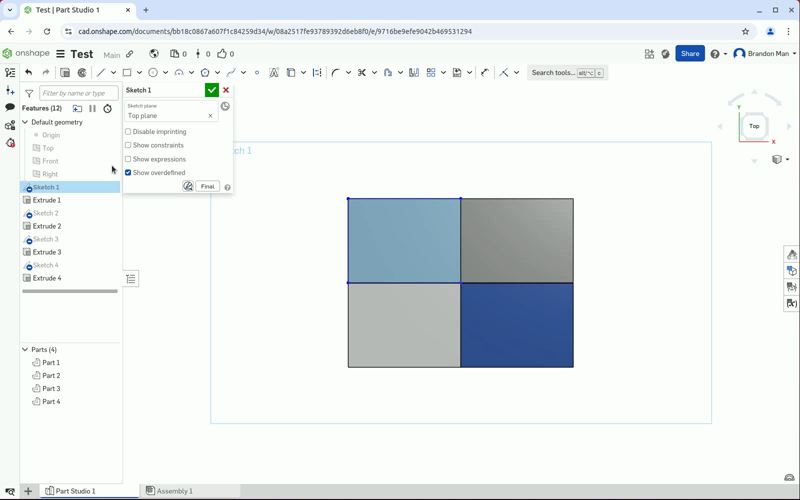
mouse_move(229, 92)
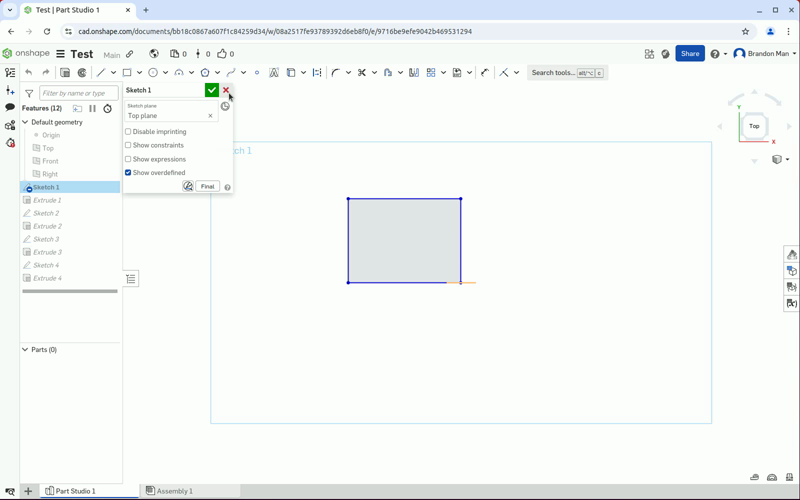
click(229, 92)
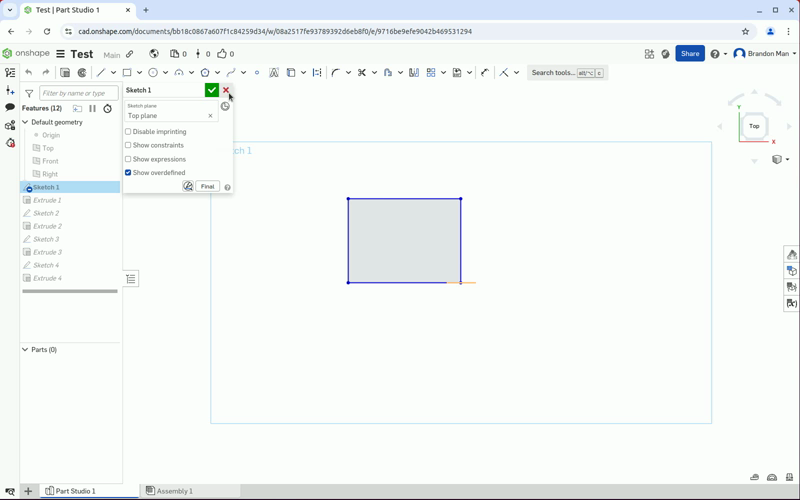
key(shift+s)
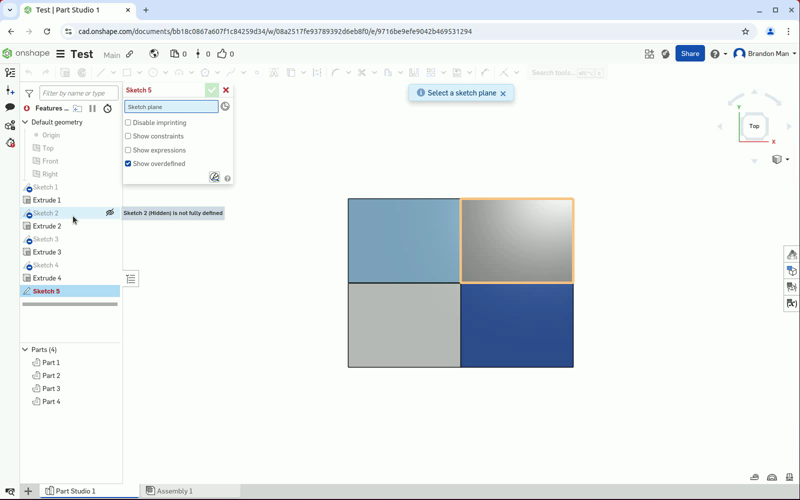
scroll(3)
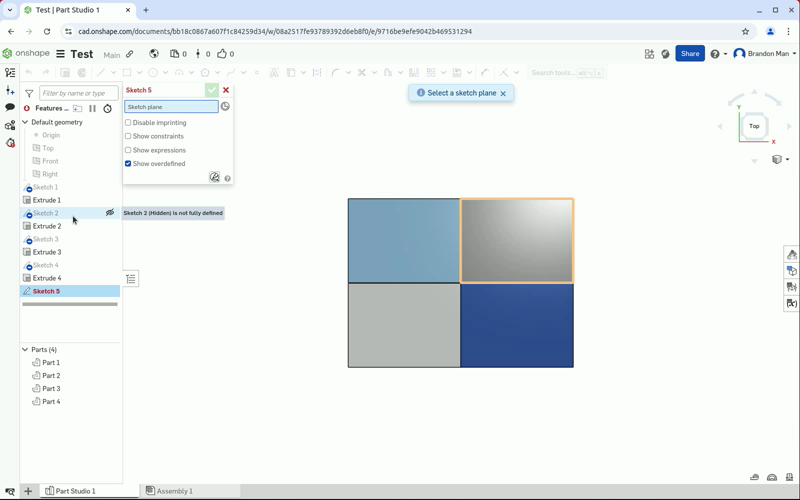
mouse_move(73, 150)
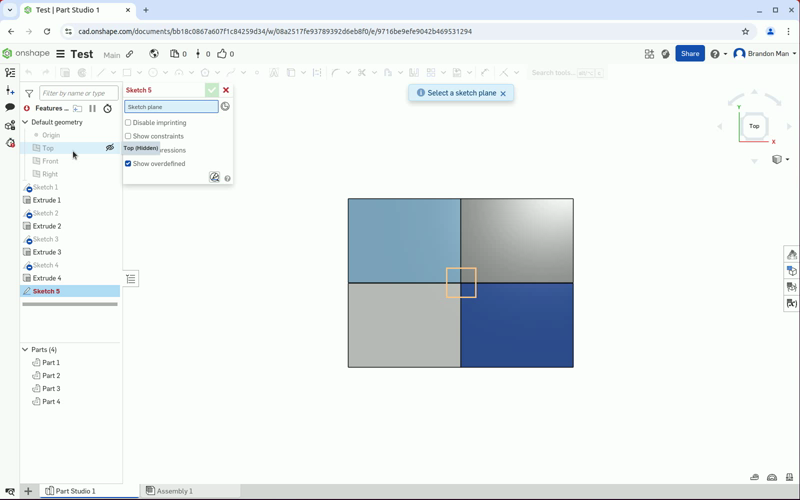
click(73, 150)
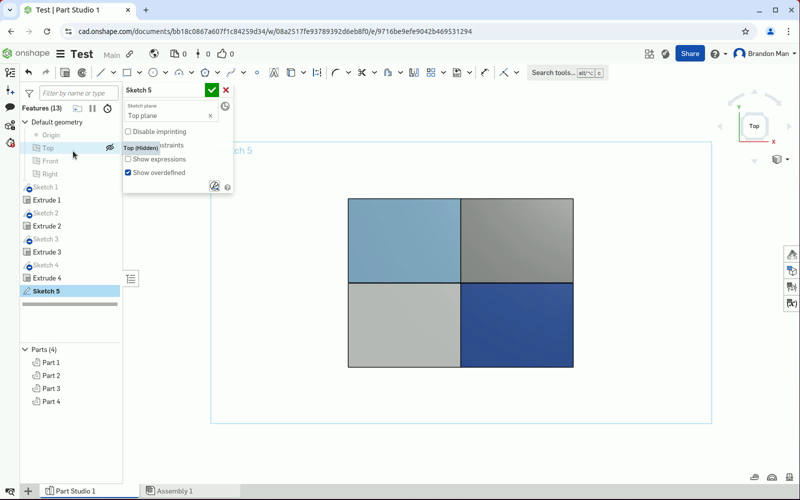
mouse_move(73, 352)
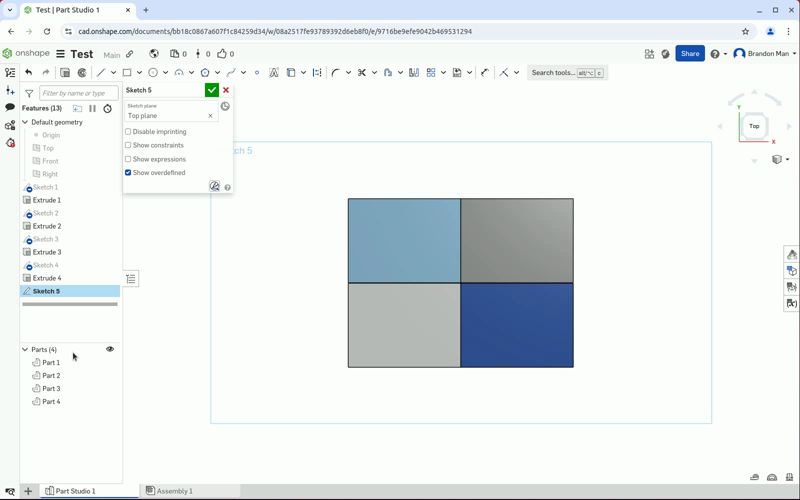
key(y)
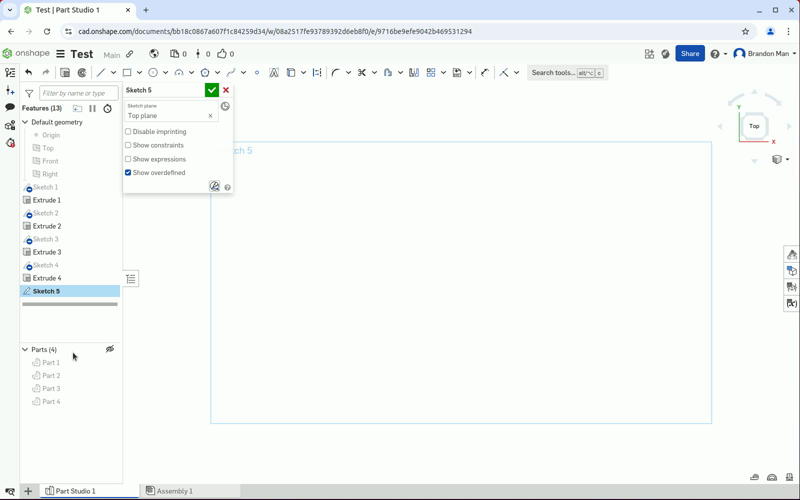
key(l)
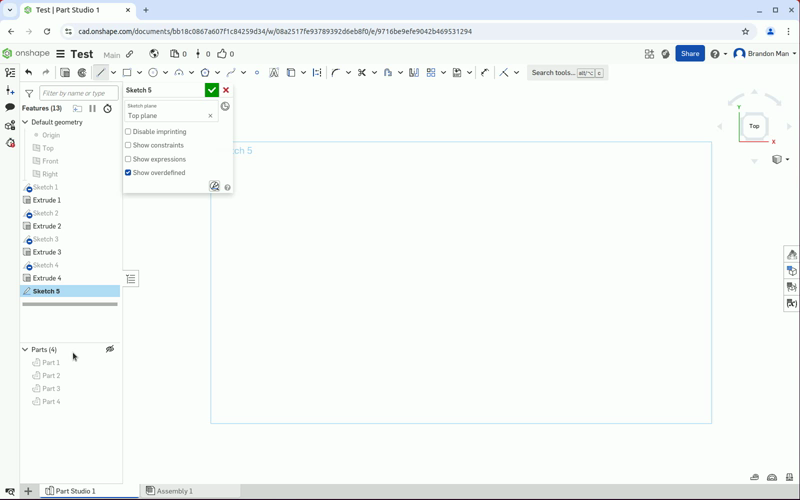
key_down(shift)
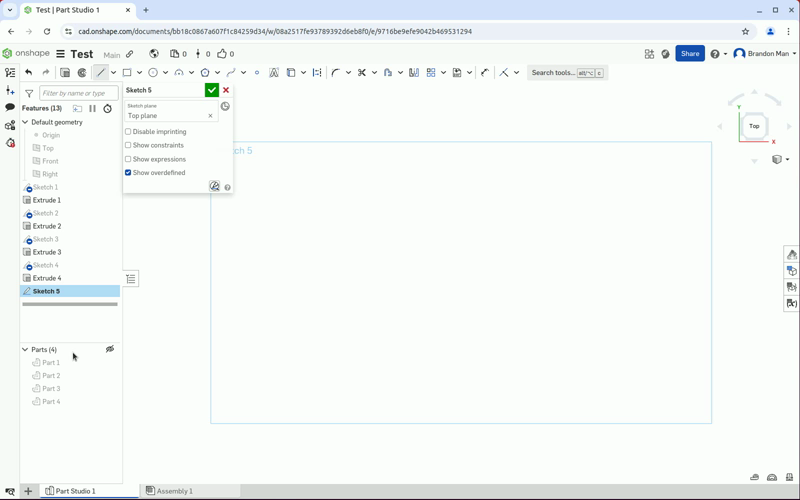
mouse_move(460, 282)
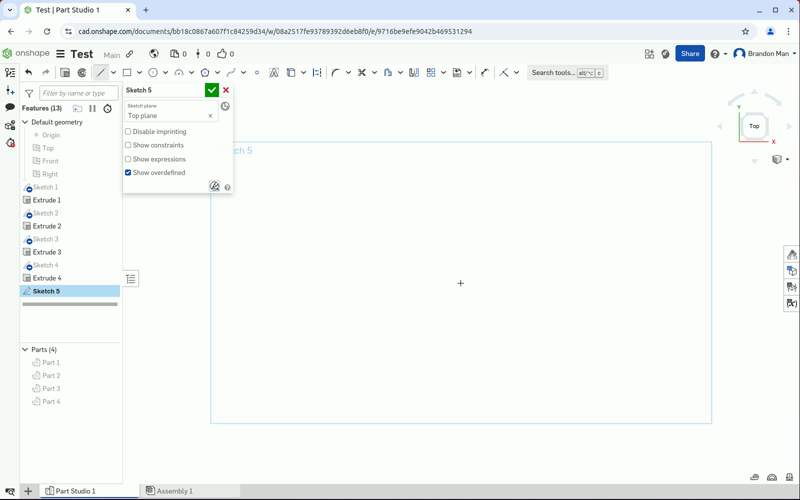
click(460, 282)
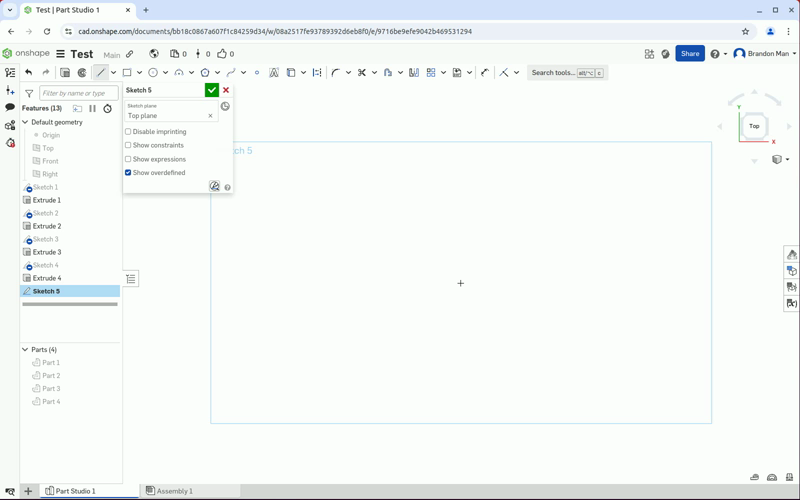
key_up(shift)
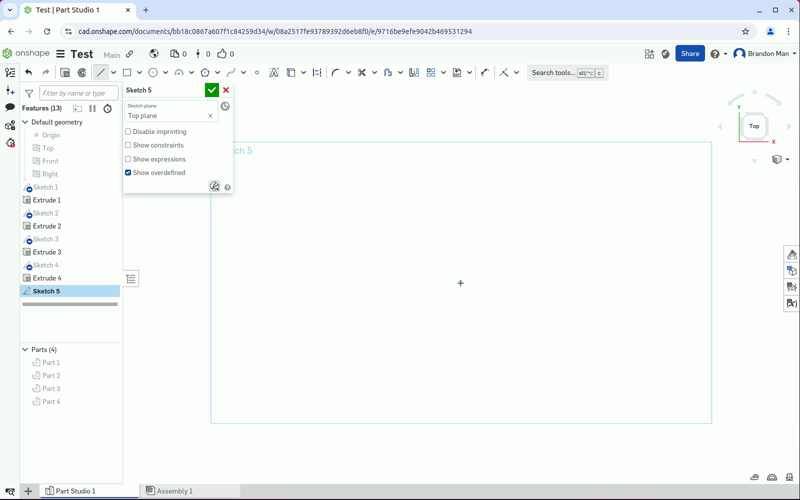
key_down(shift)
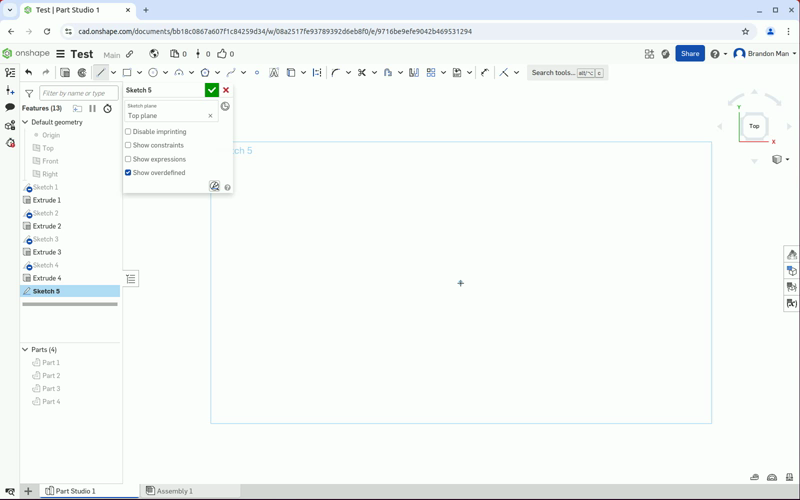
mouse_move(490, 282)
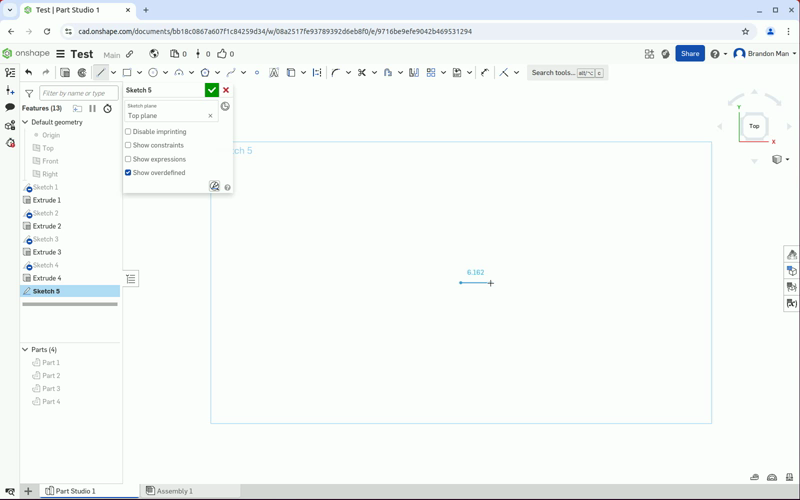
mouse_move(461, 282)
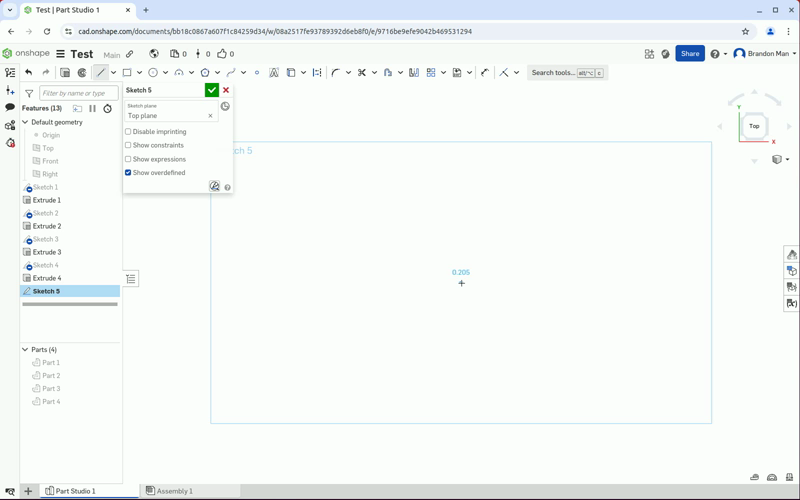
scroll(6)
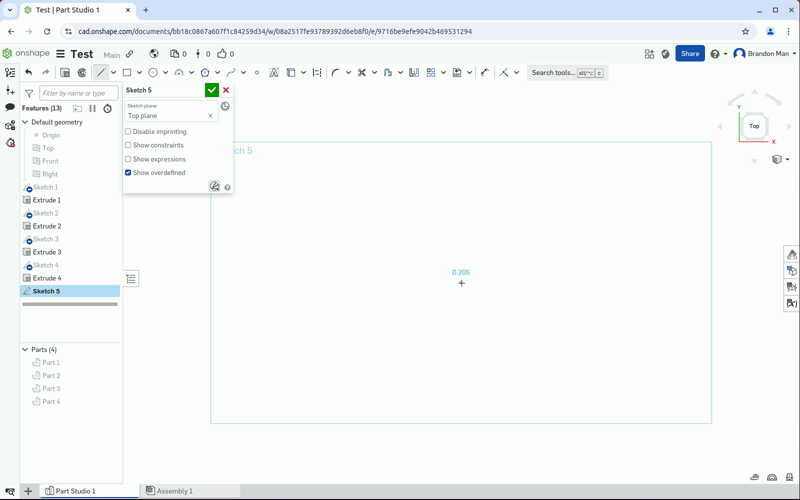
scroll(6)
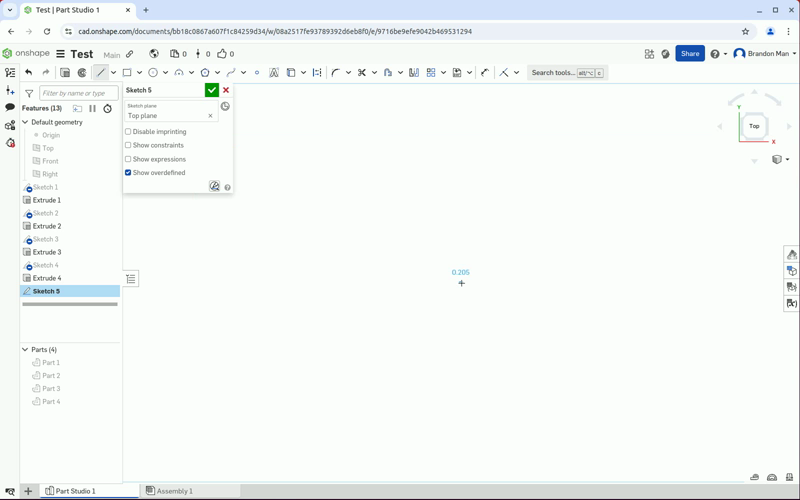
scroll(6)
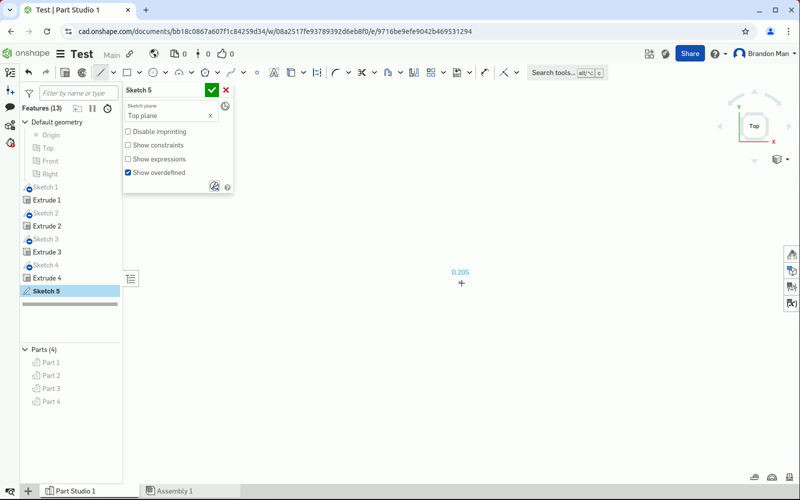
scroll(6)
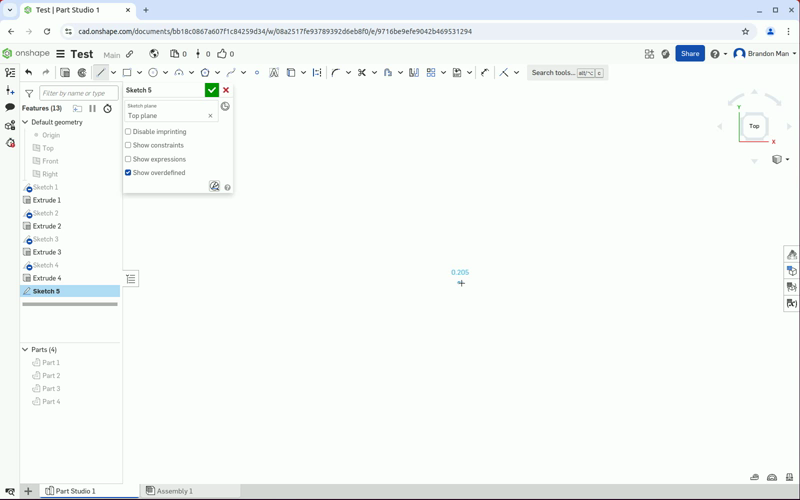
scroll(6)
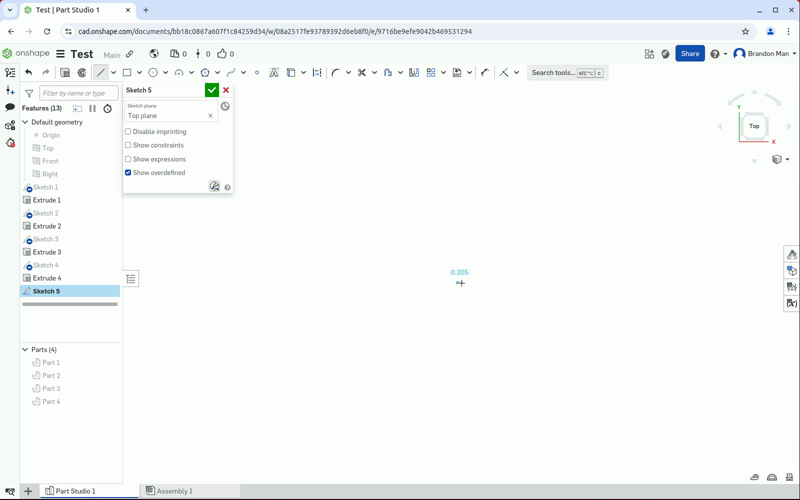
scroll(6)
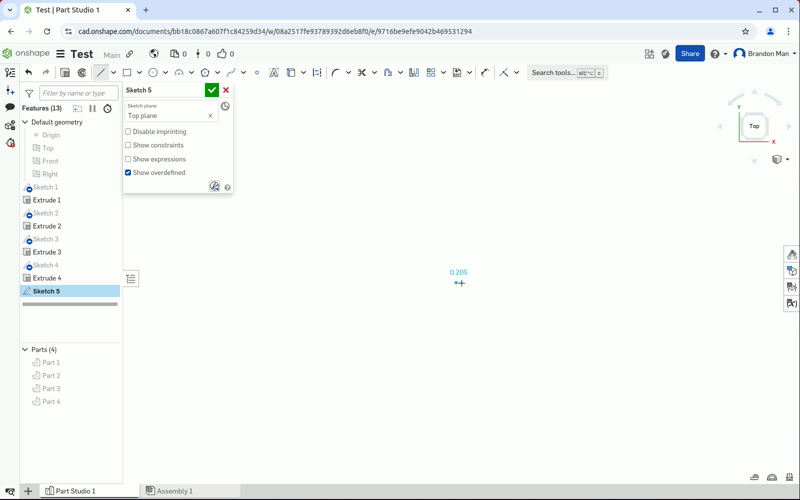
scroll(6)
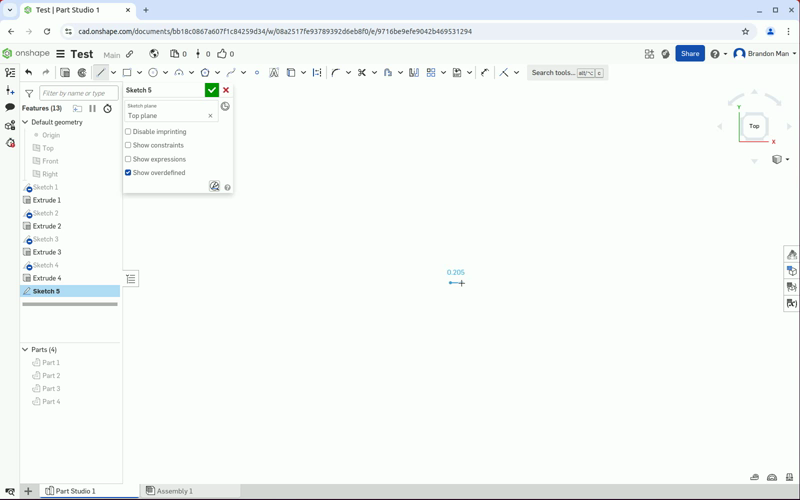
click(461, 282)
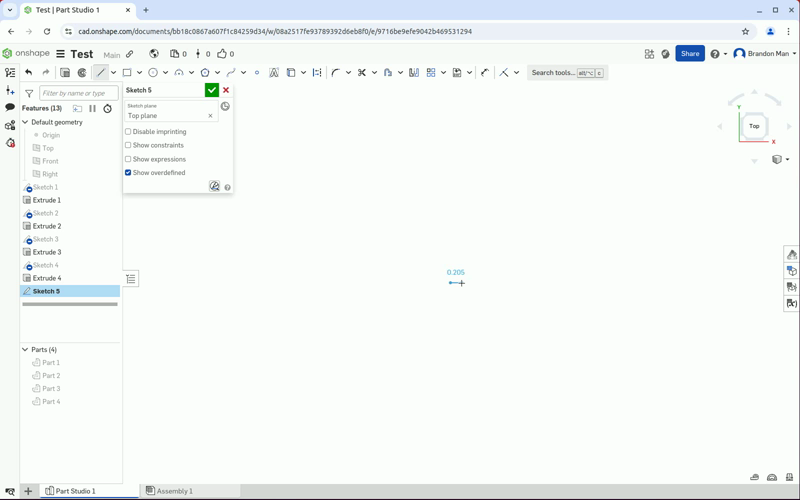
scroll(-6)
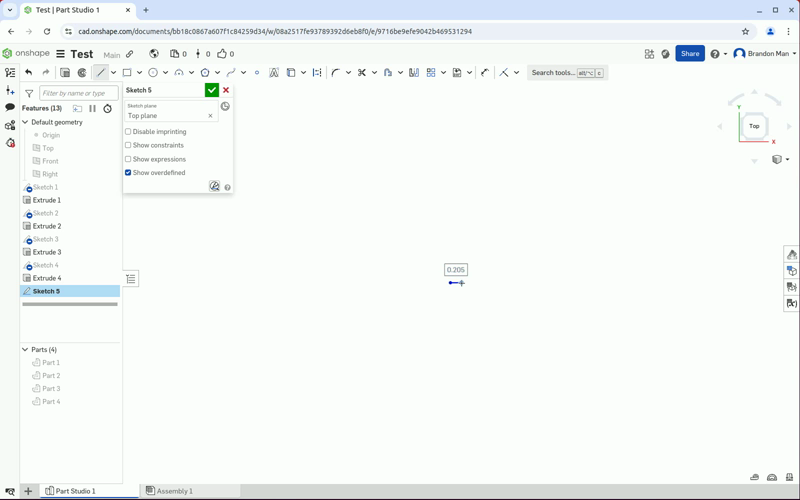
scroll(-6)
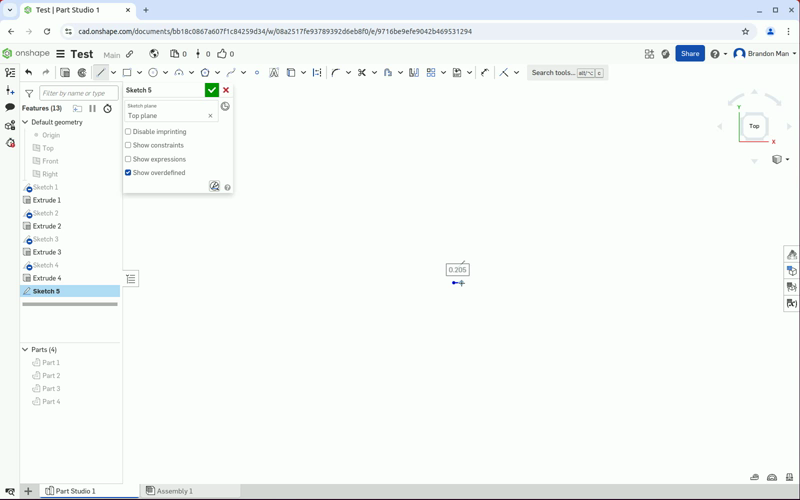
scroll(-6)
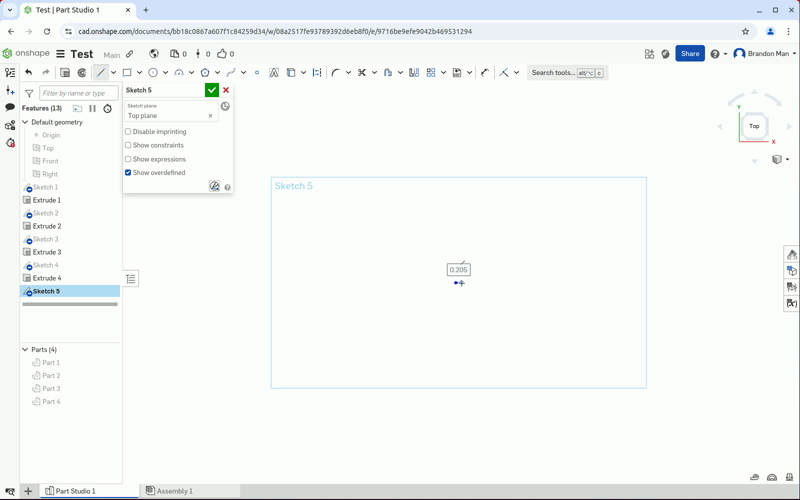
scroll(-6)
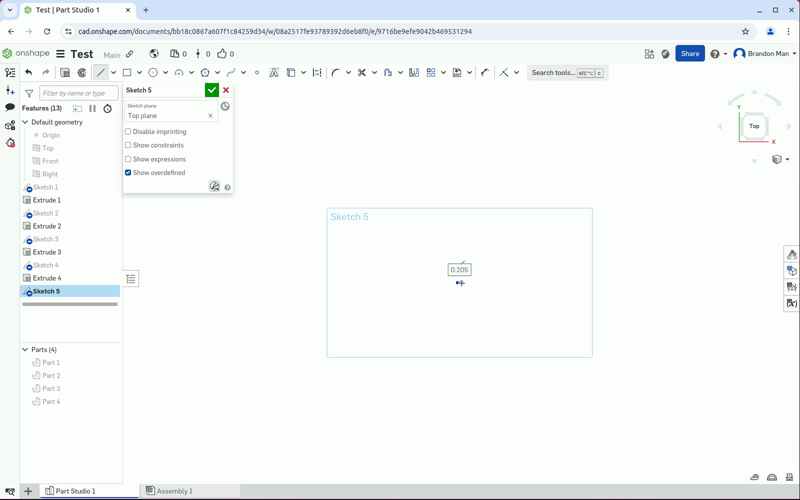
scroll(-6)
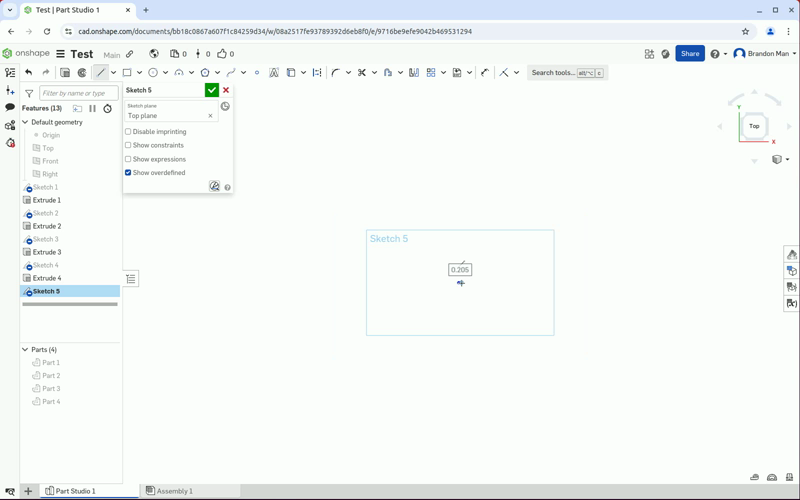
scroll(-6)
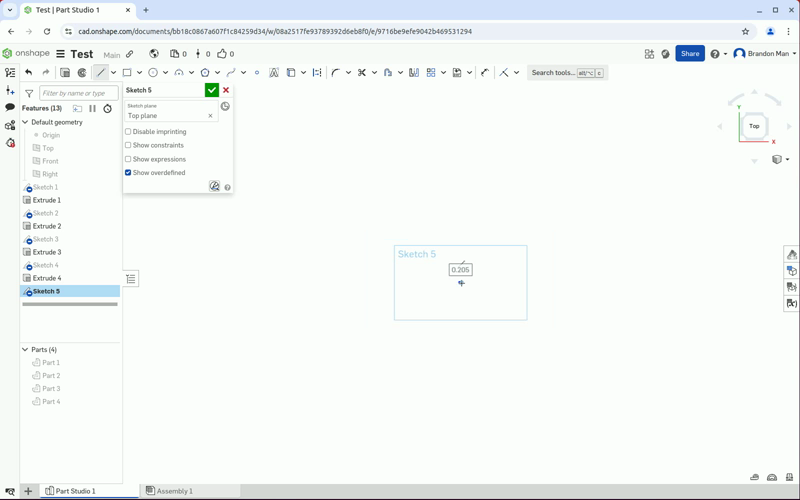
scroll(-6)
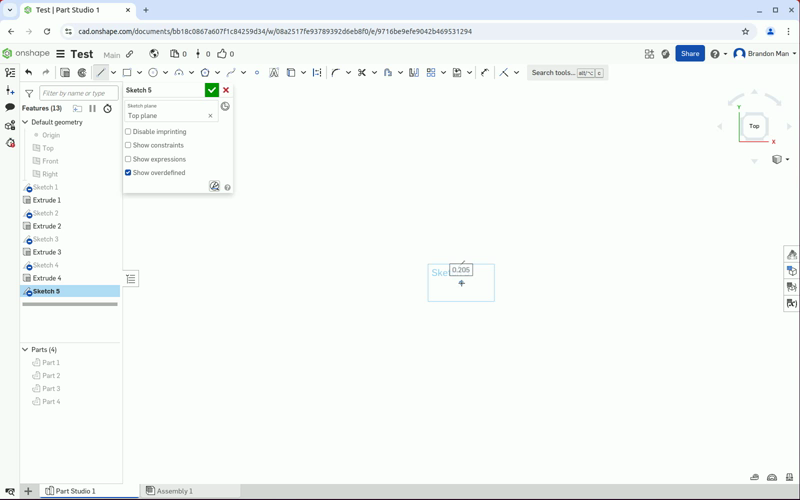
key_up(shift)
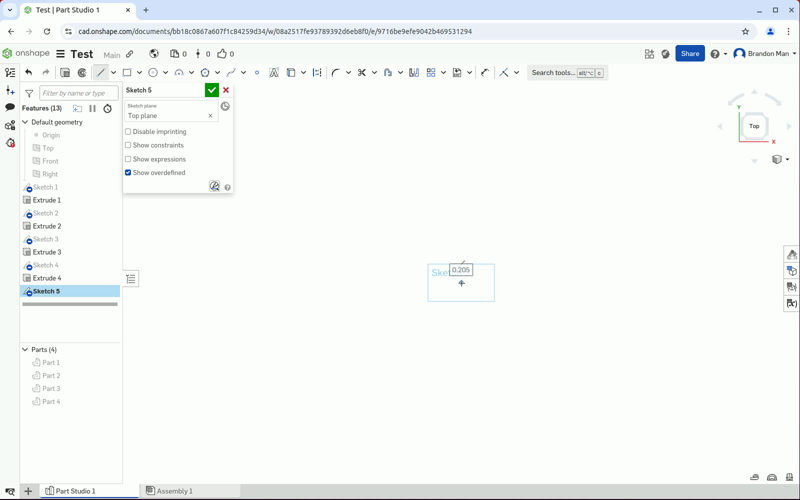
key_down(shift)
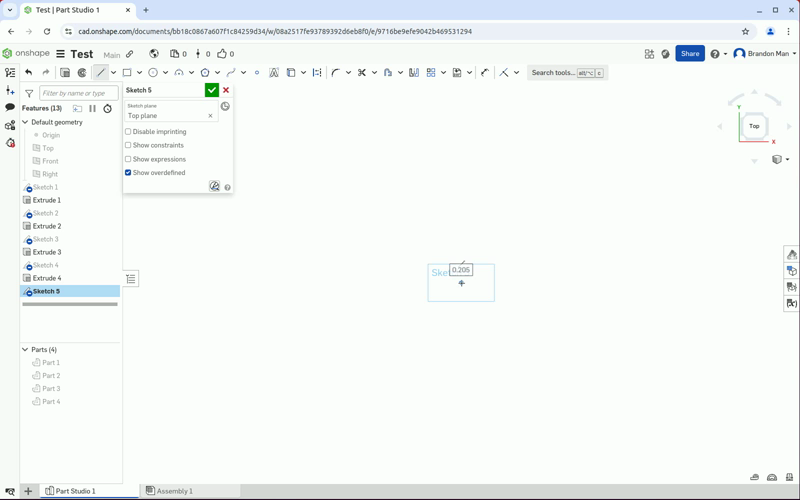
mouse_move(461, 198)
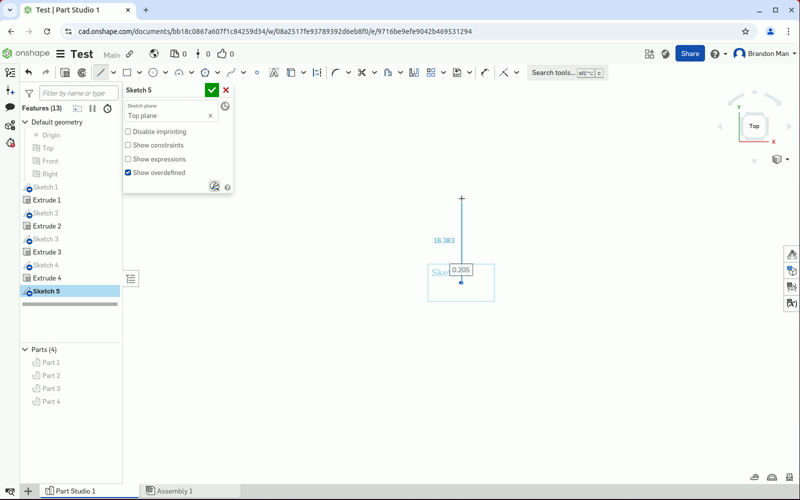
click(461, 198)
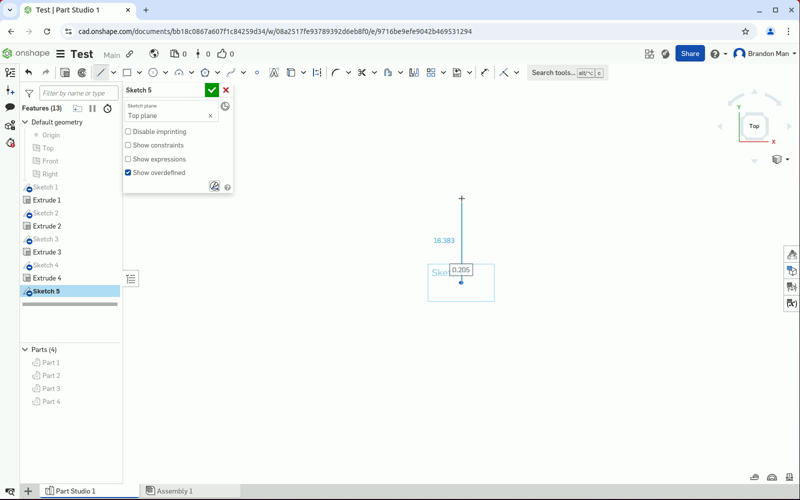
key_up(shift)
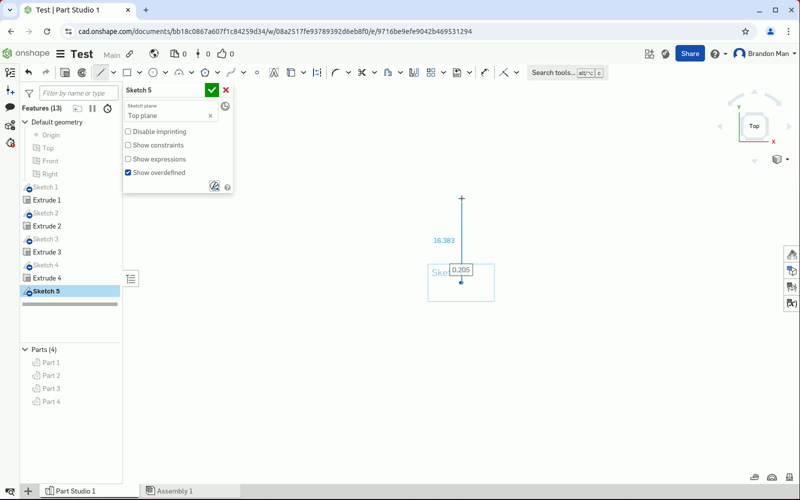
key_down(shift)
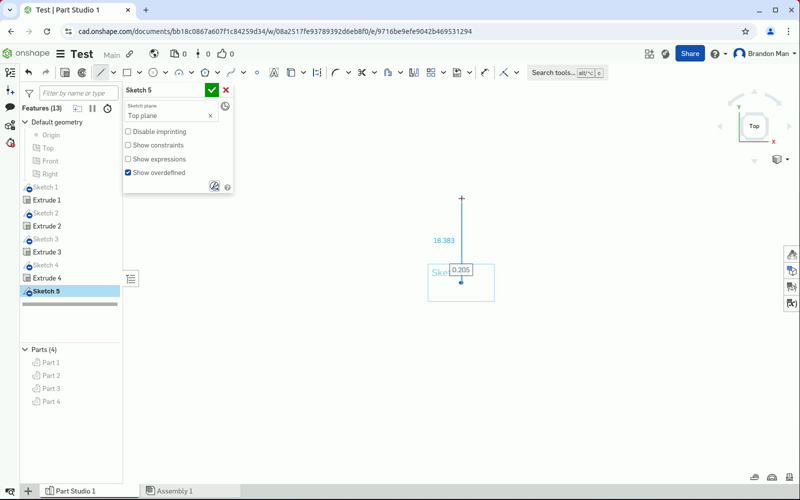
mouse_move(491, 198)
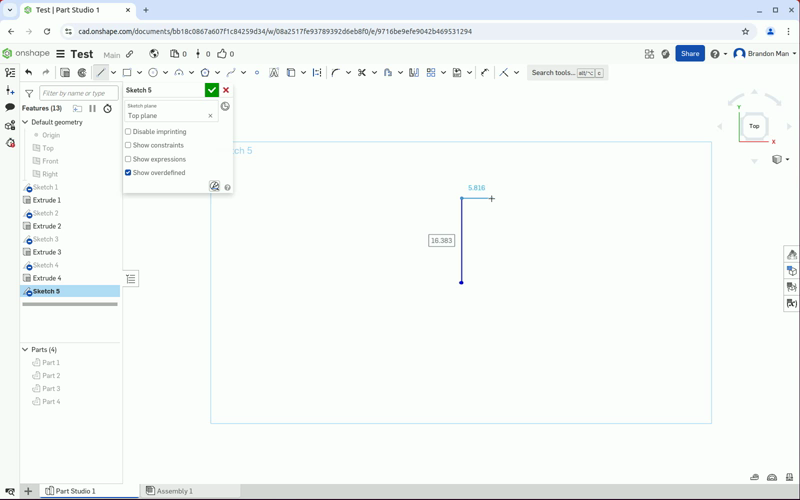
mouse_move(460, 198)
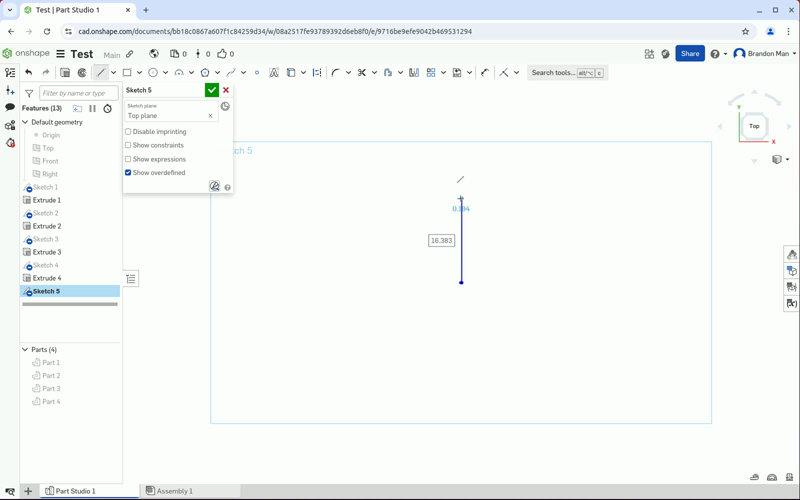
scroll(6)
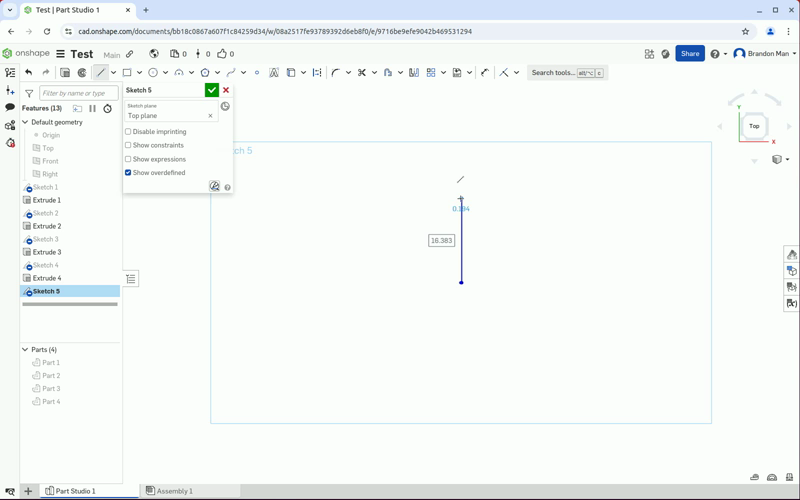
scroll(6)
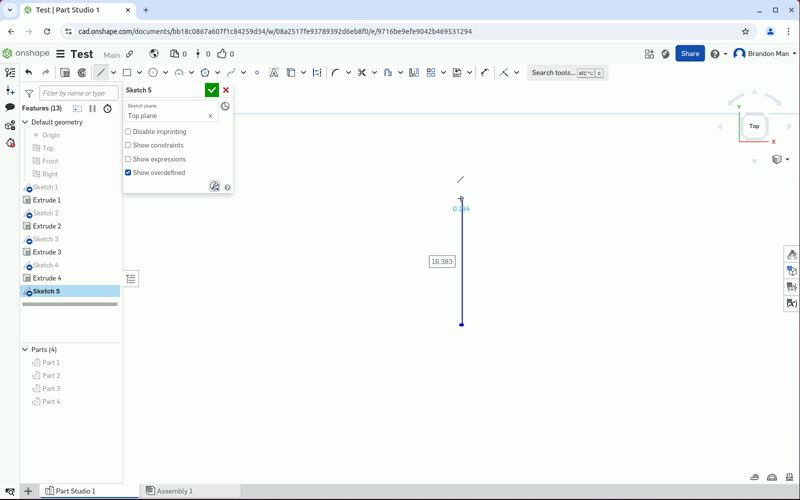
scroll(6)
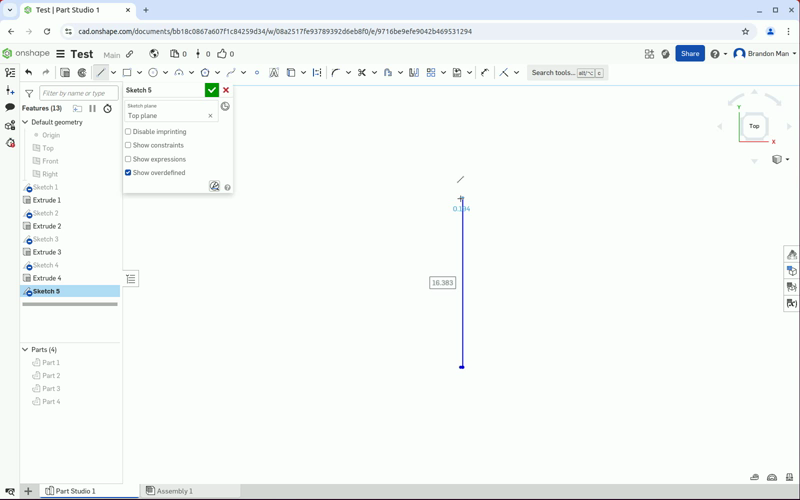
scroll(6)
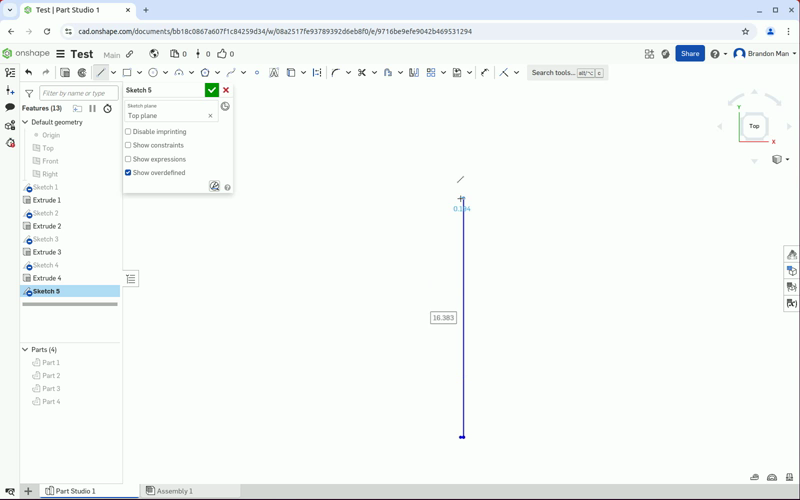
scroll(6)
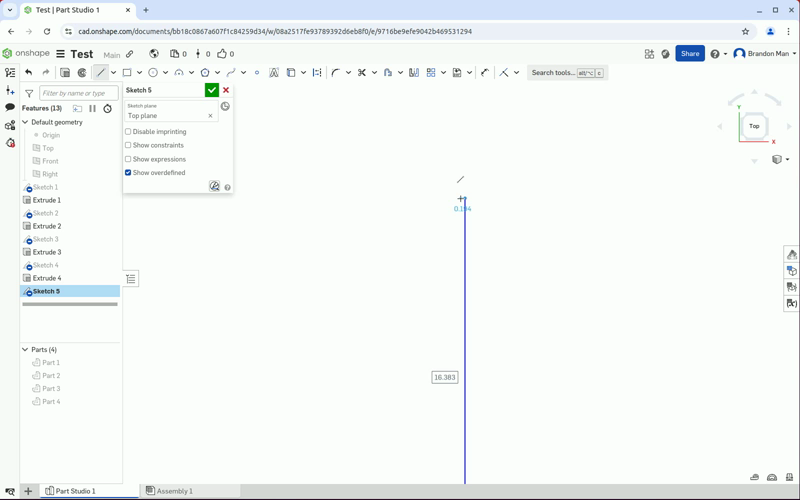
scroll(6)
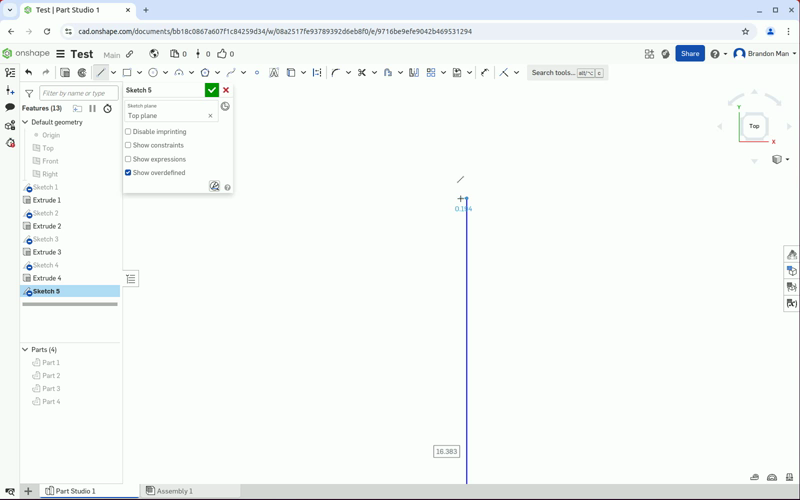
scroll(6)
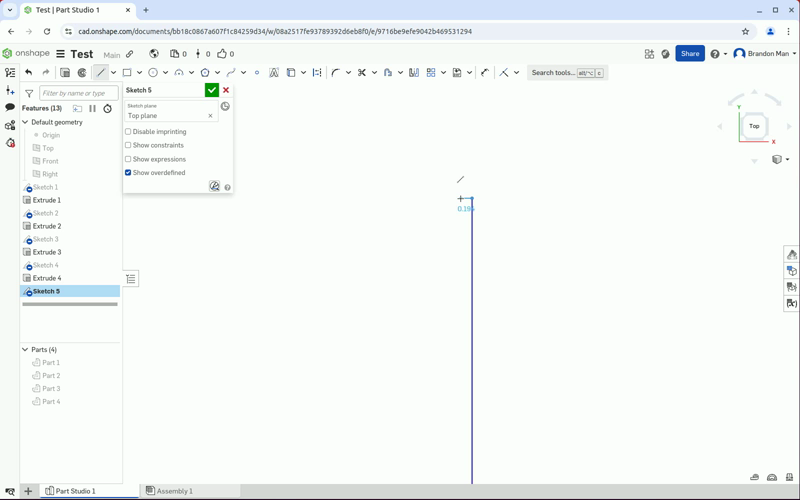
click(460, 198)
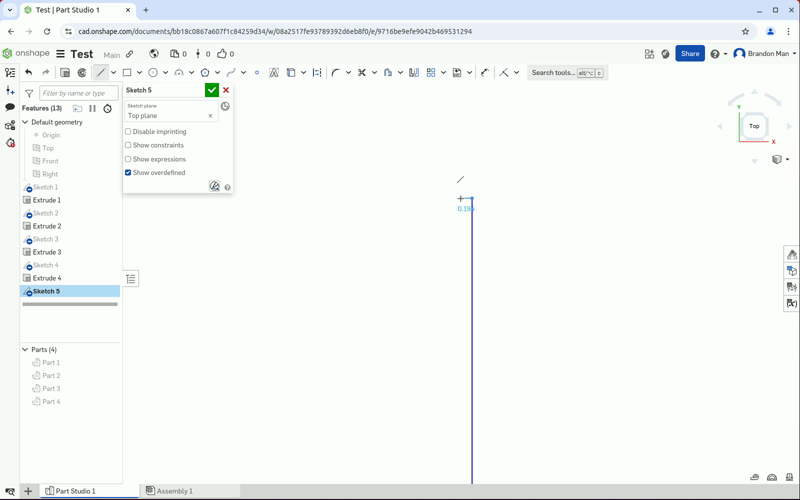
scroll(-6)
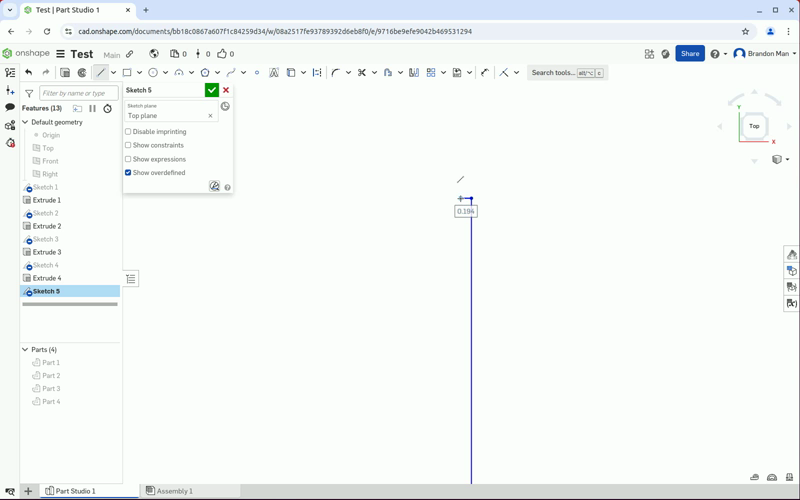
scroll(-6)
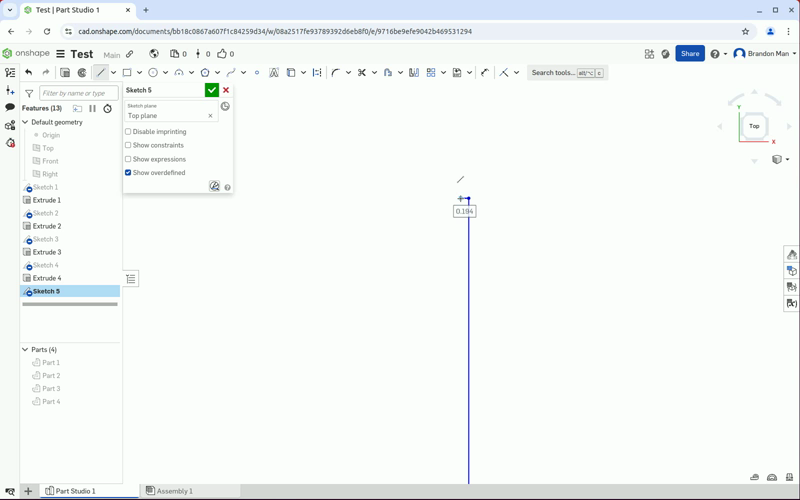
scroll(-6)
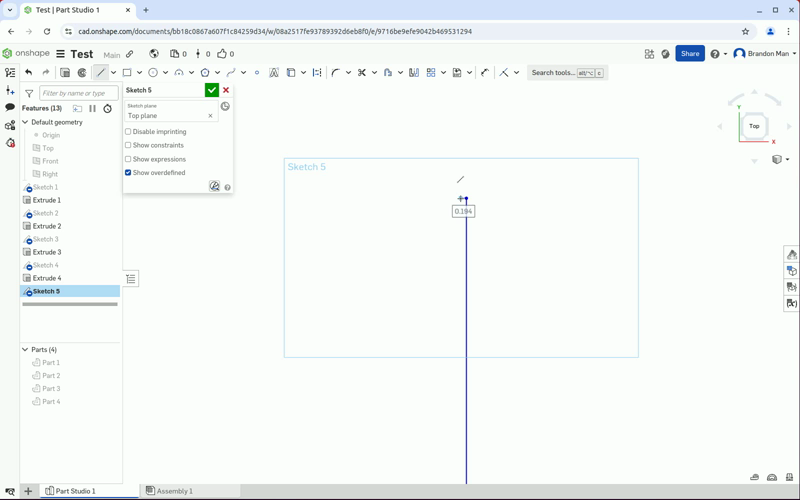
scroll(-6)
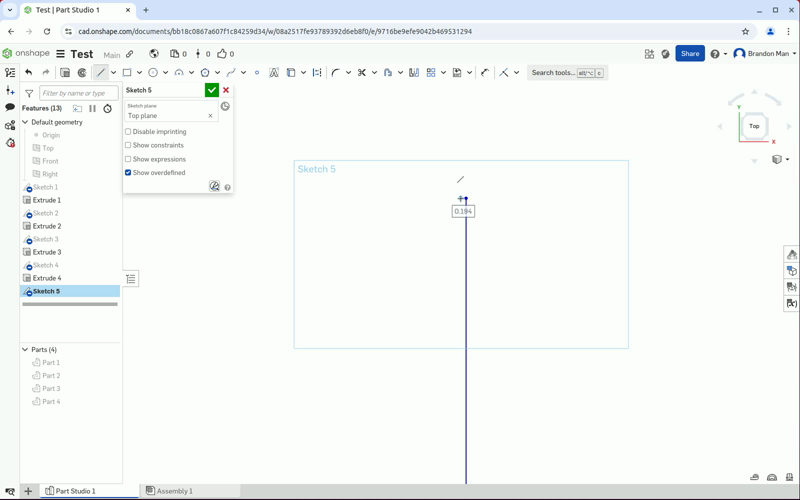
scroll(-6)
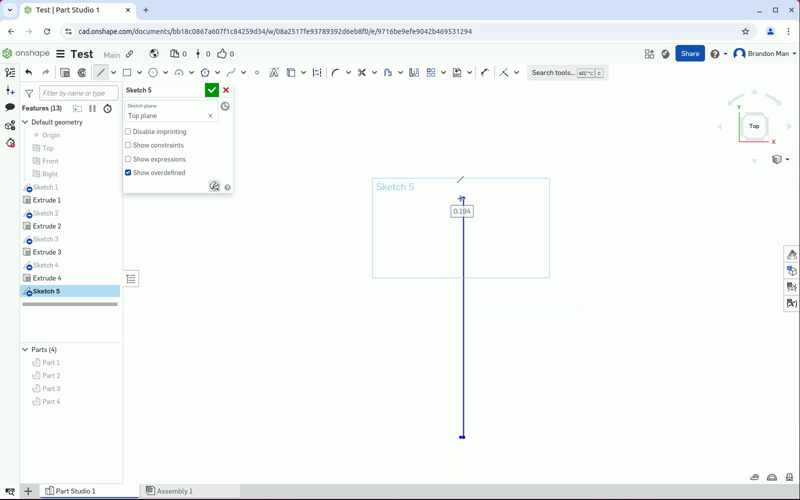
scroll(-6)
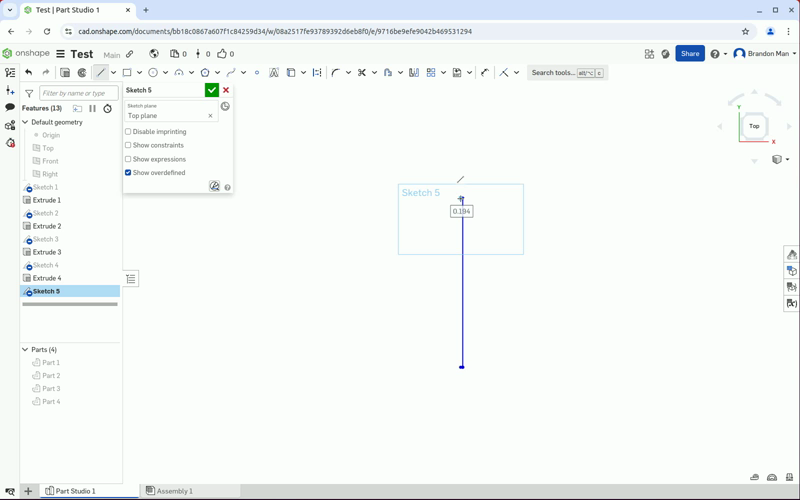
scroll(-6)
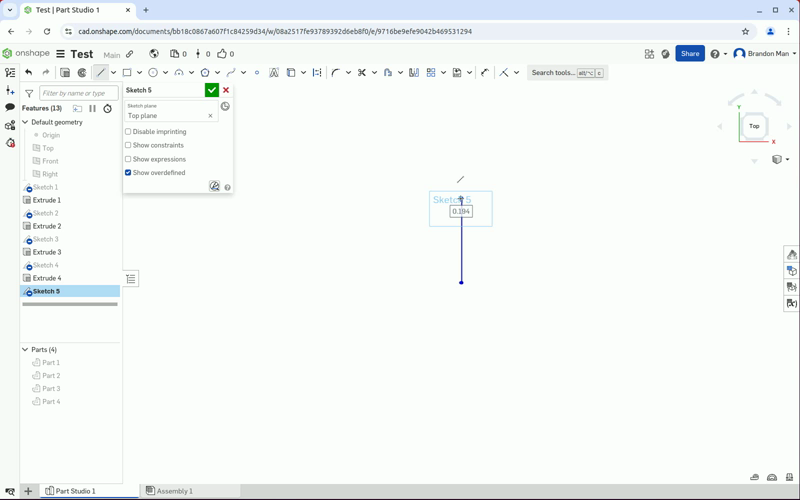
key_up(shift)
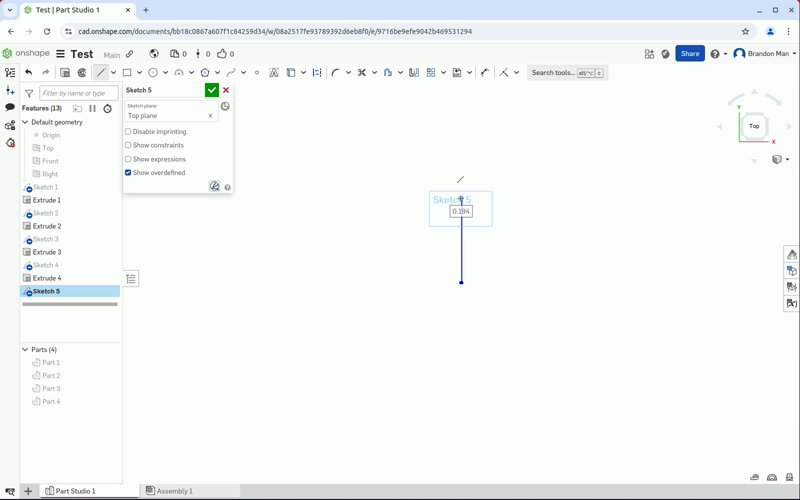
key_down(shift)
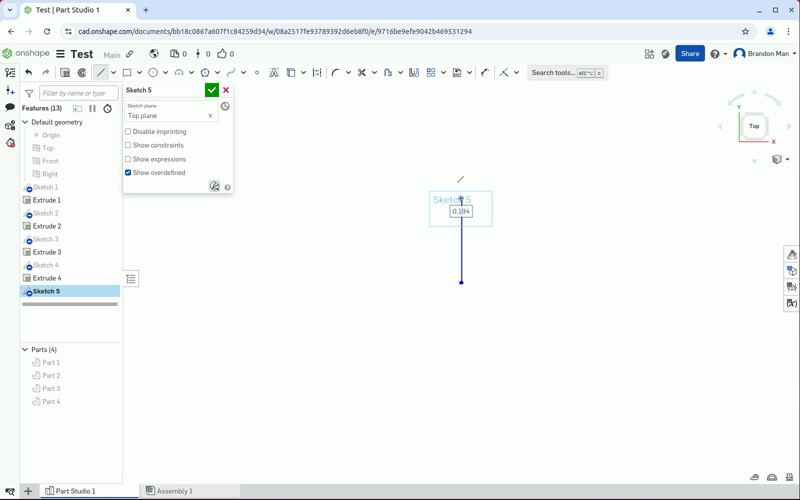
mouse_move(460, 282)
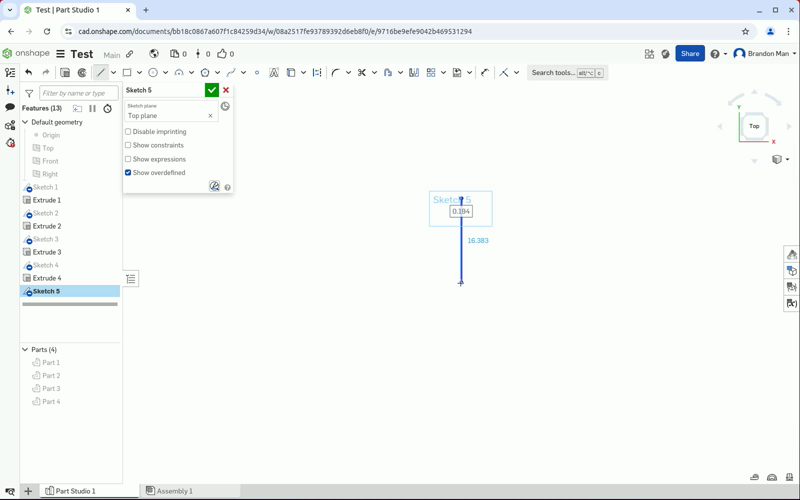
scroll(6)
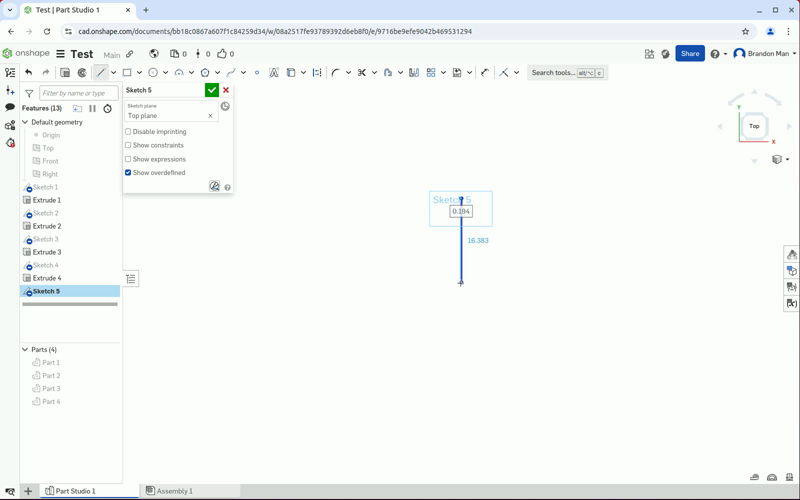
scroll(6)
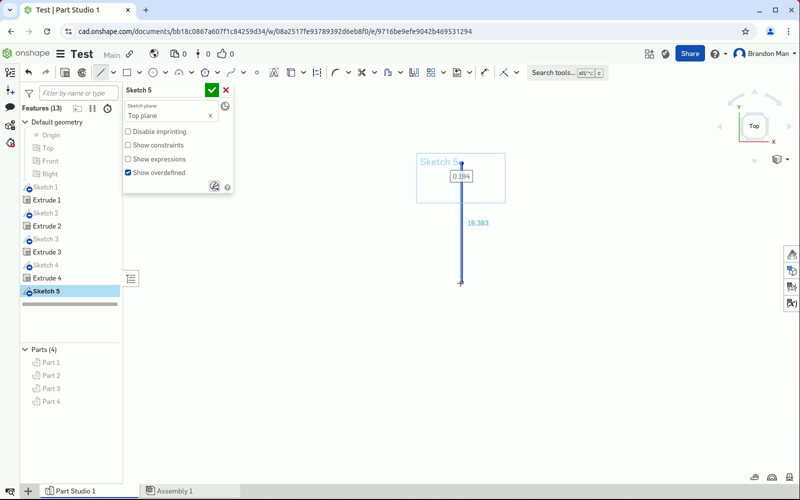
scroll(6)
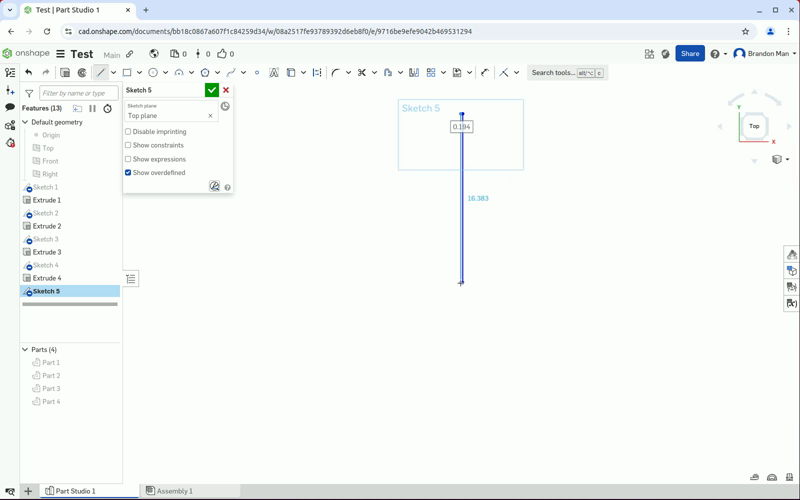
scroll(6)
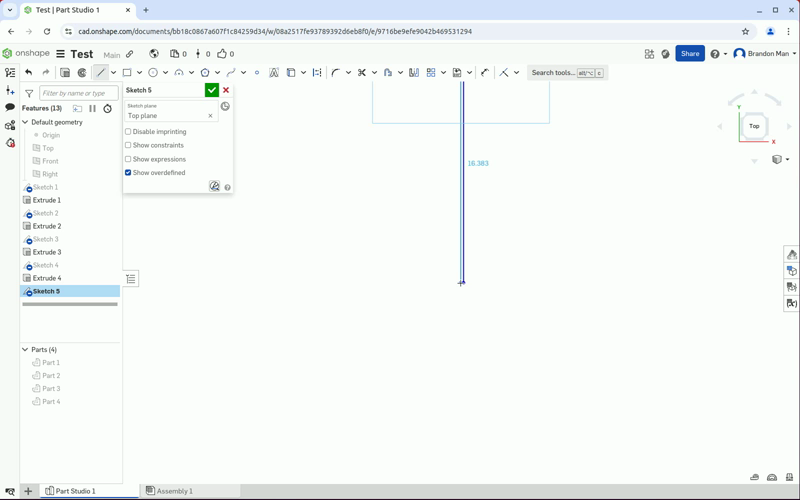
scroll(6)
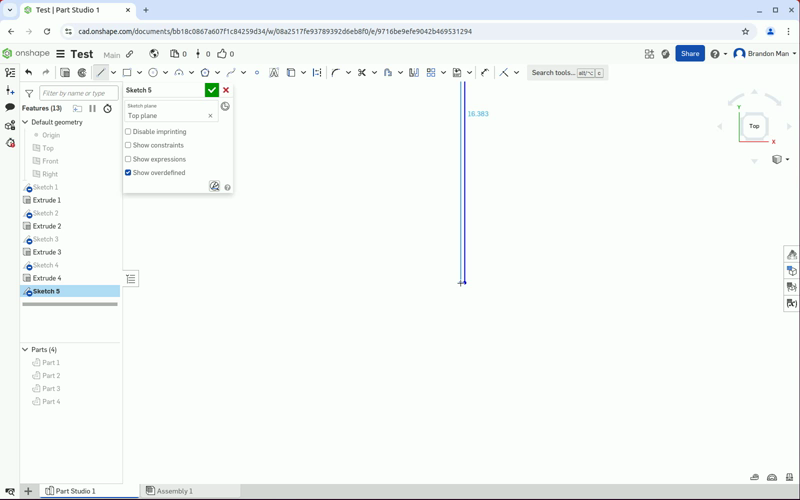
scroll(6)
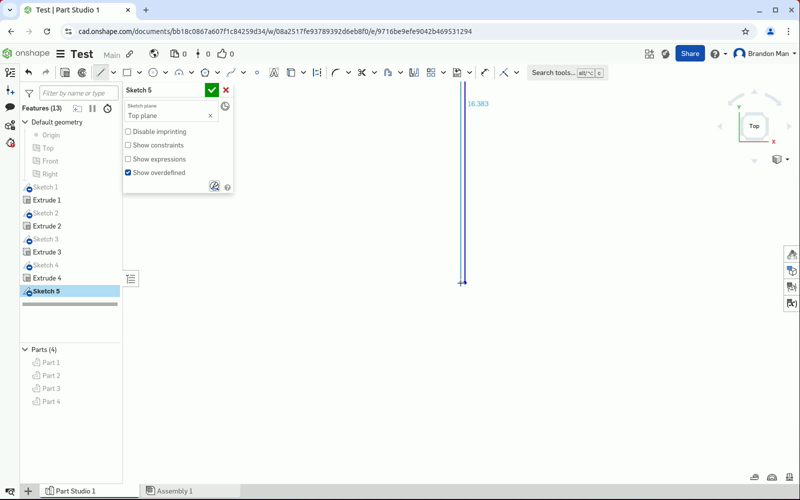
scroll(6)
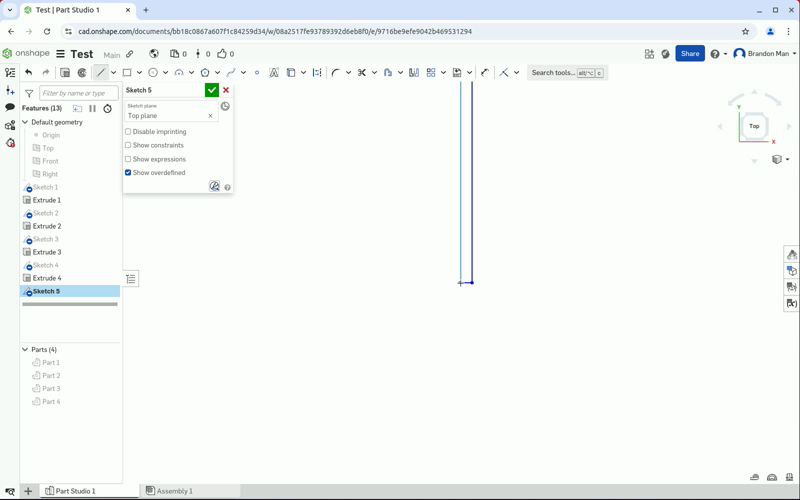
key_up(shift)
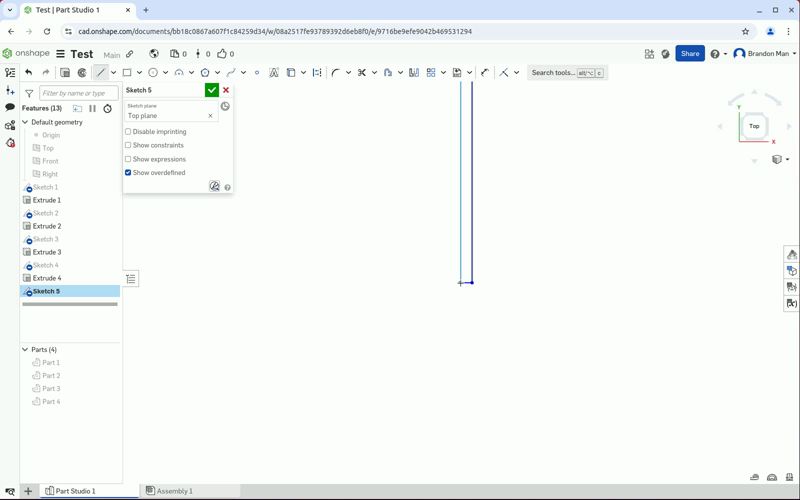
click(460, 282)
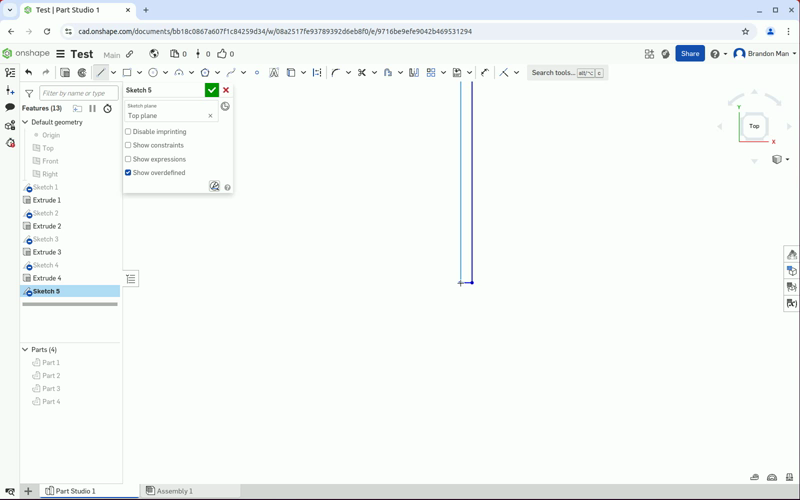
scroll(-6)
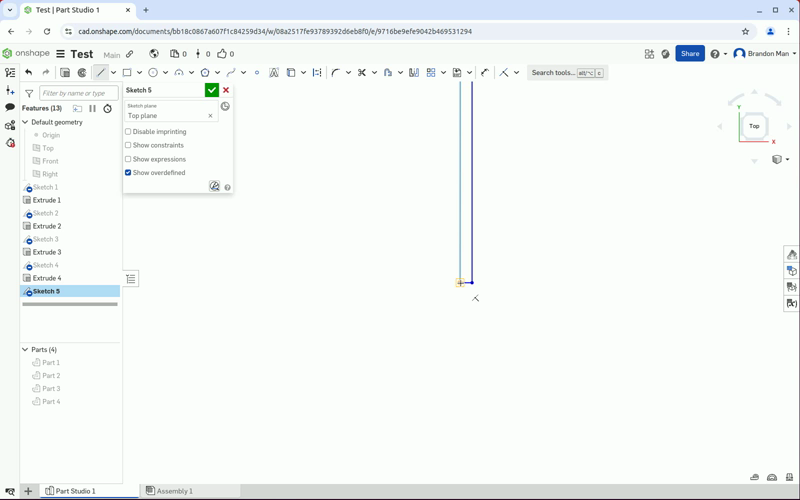
scroll(-6)
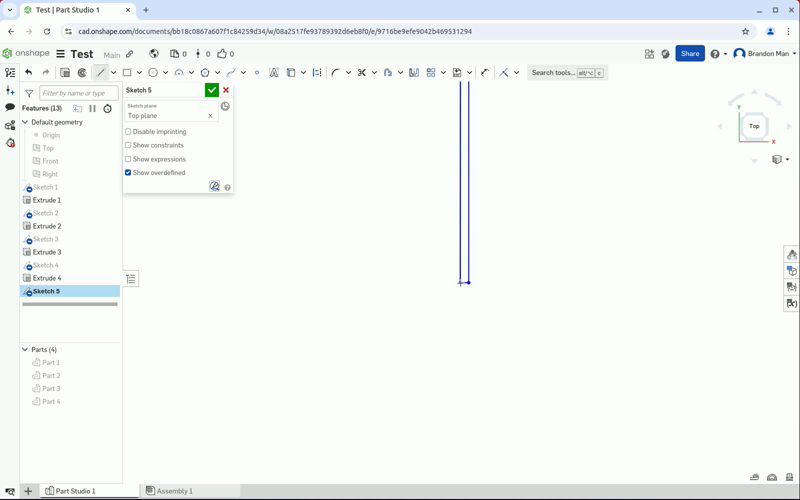
scroll(-6)
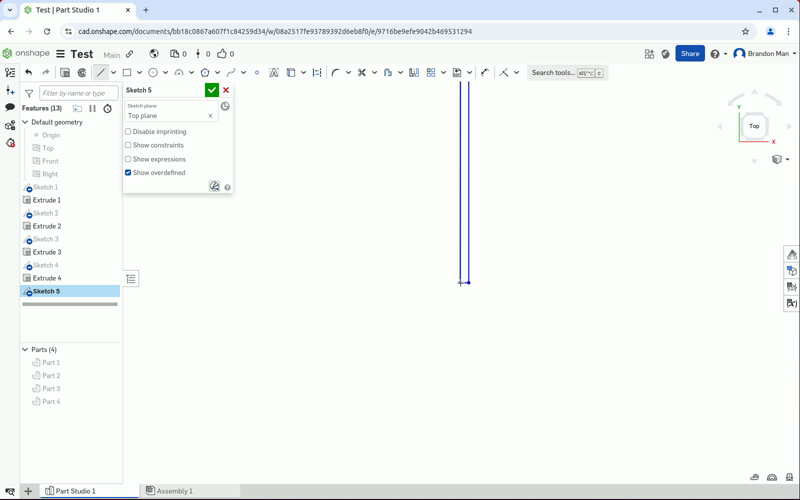
scroll(-6)
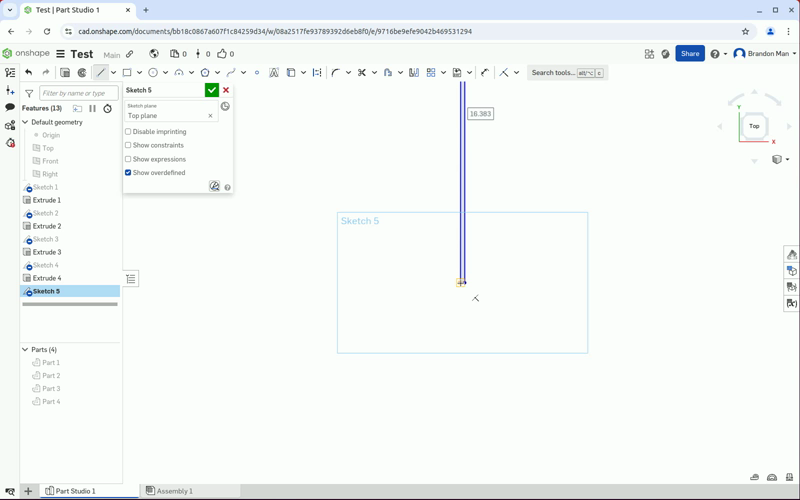
scroll(-6)
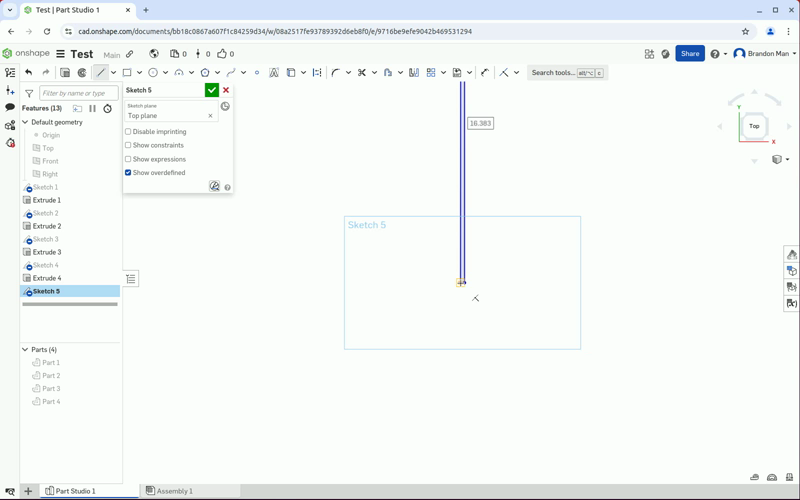
scroll(-6)
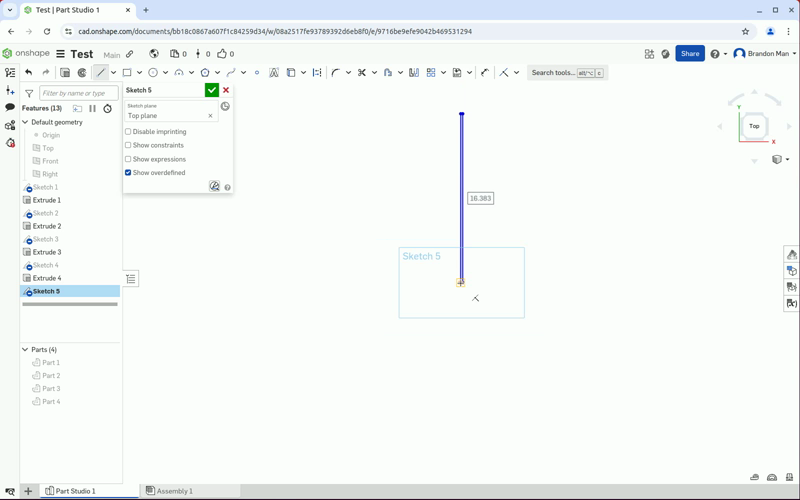
scroll(-6)
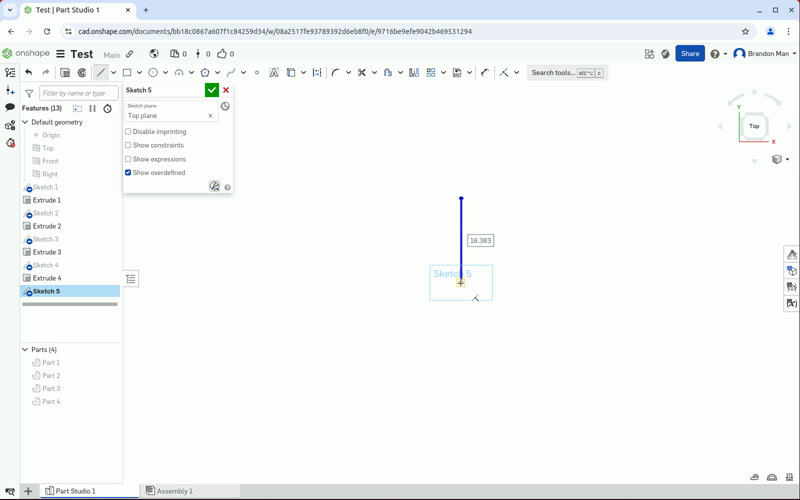
key(esc)
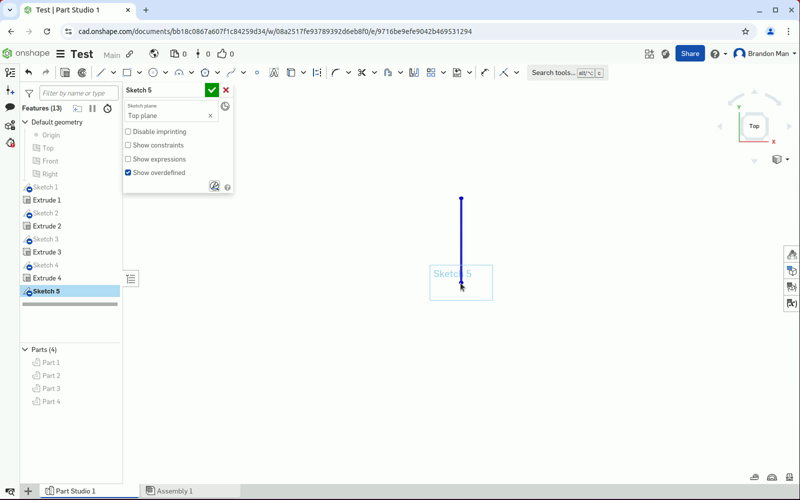
mouse_move(460, 220)
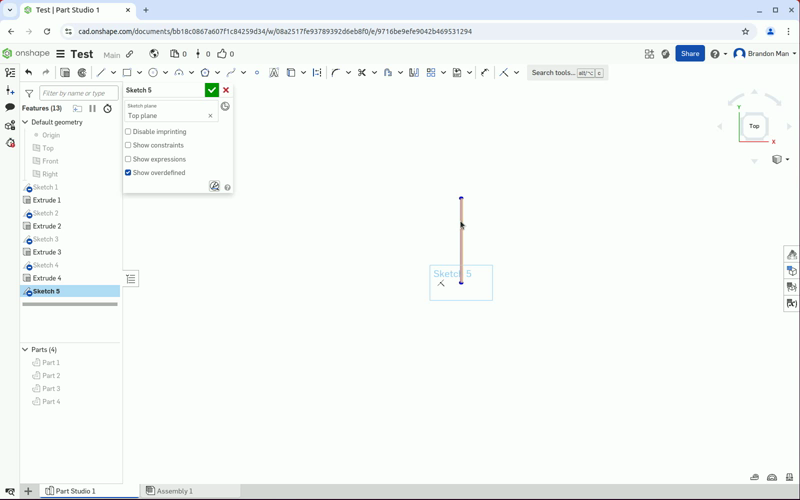
scroll(6)
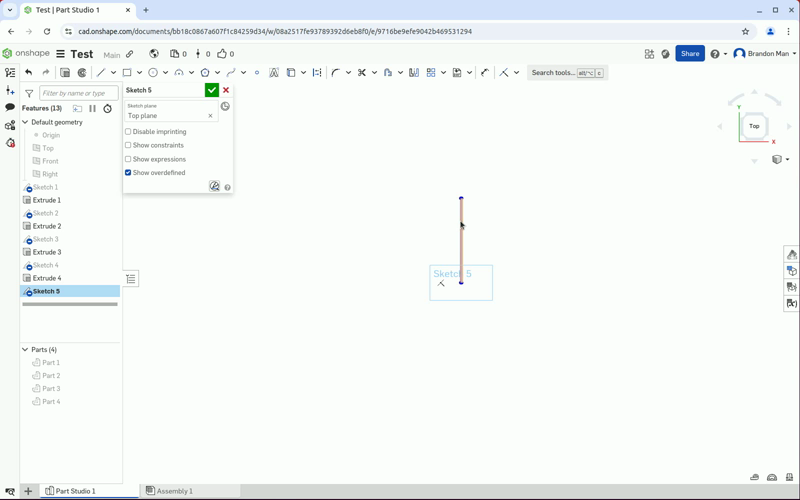
scroll(6)
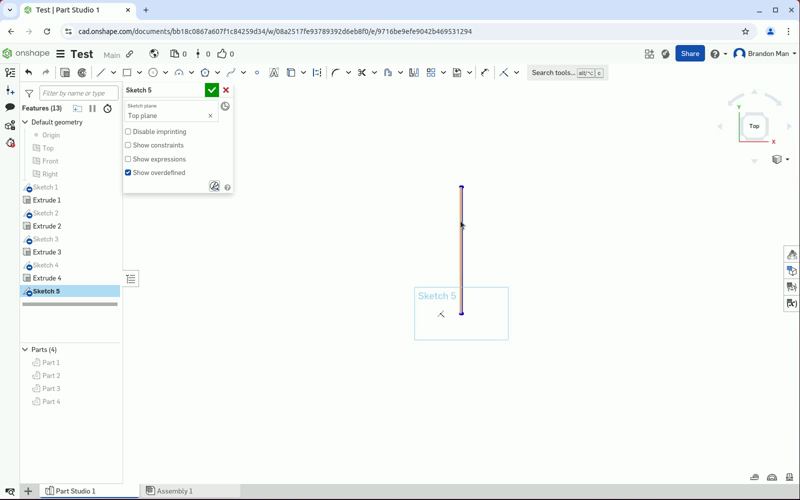
scroll(6)
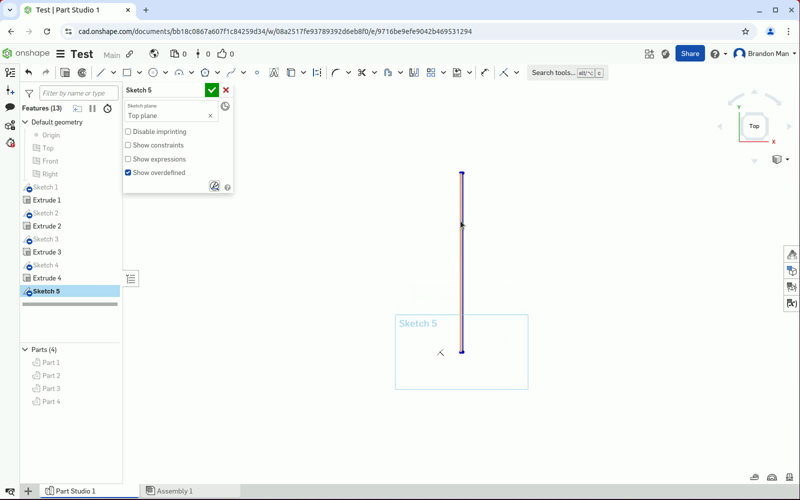
scroll(6)
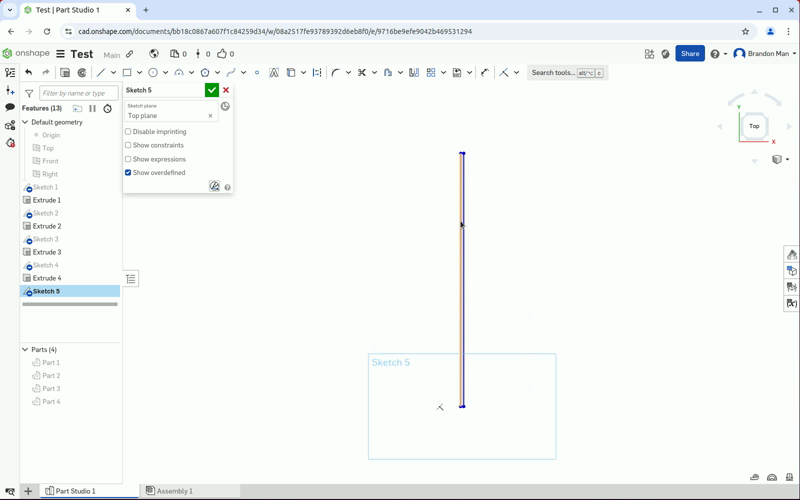
scroll(6)
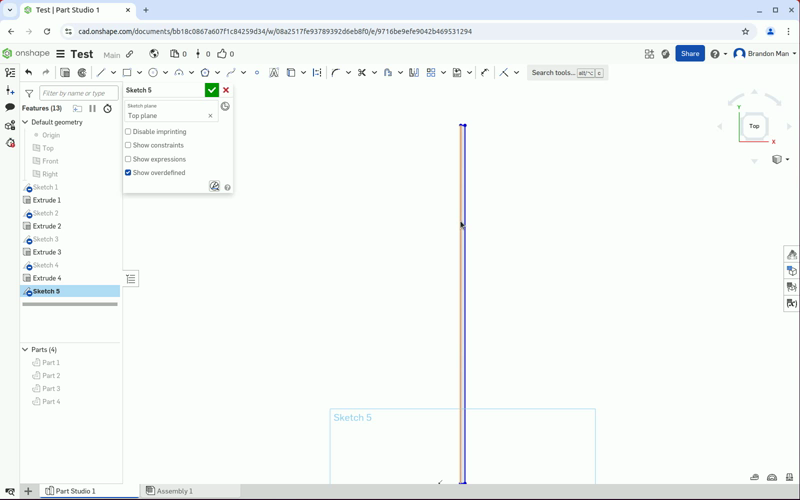
scroll(6)
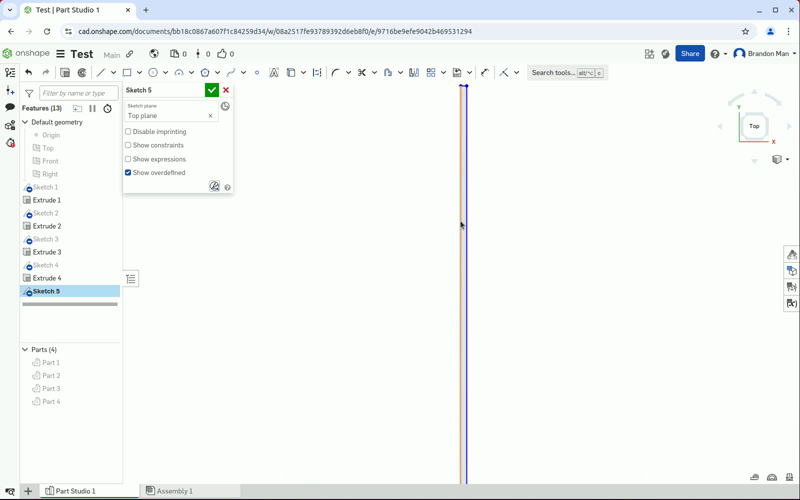
scroll(6)
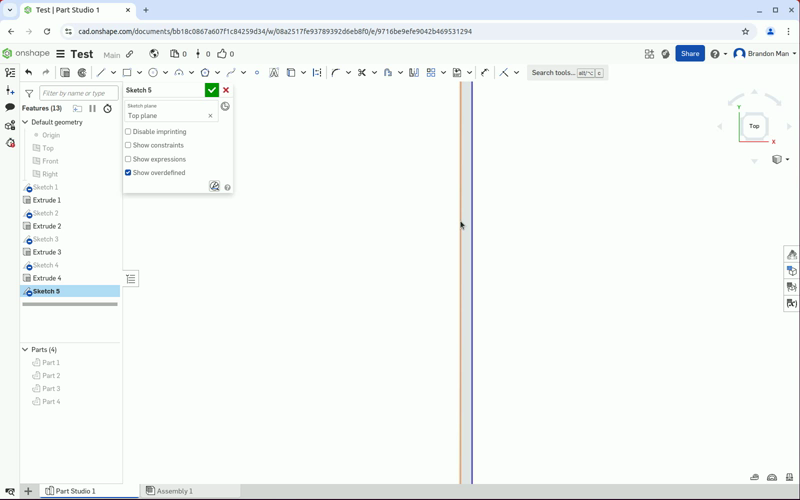
click(460, 220)
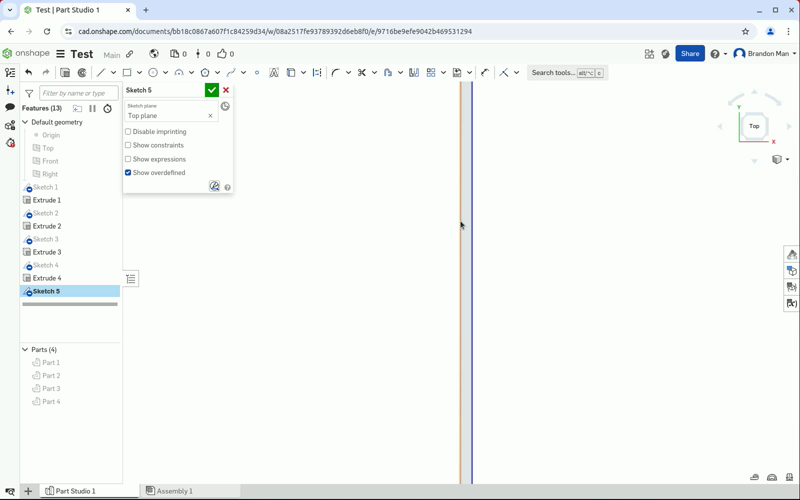
scroll(-6)
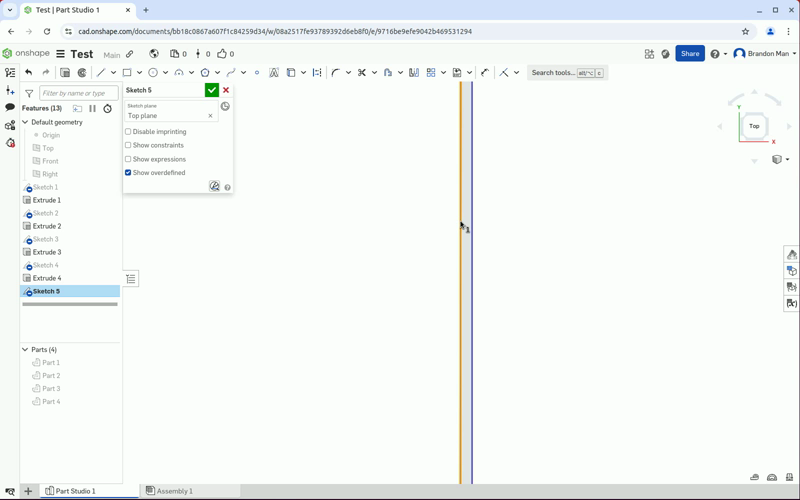
scroll(-6)
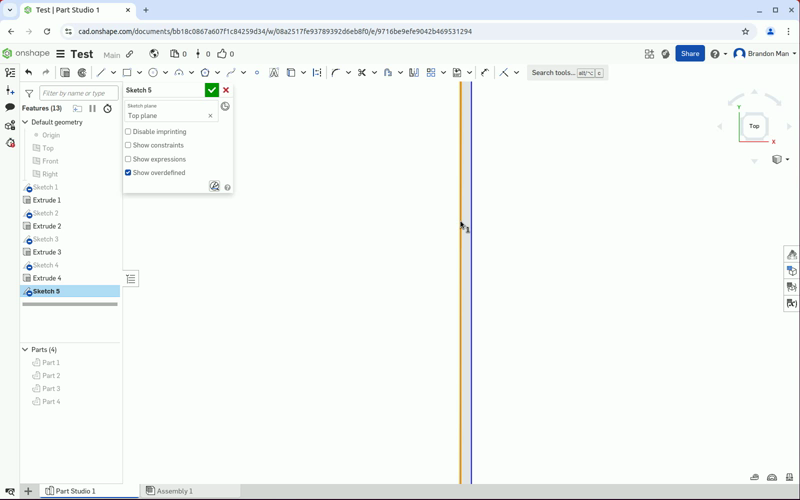
scroll(-6)
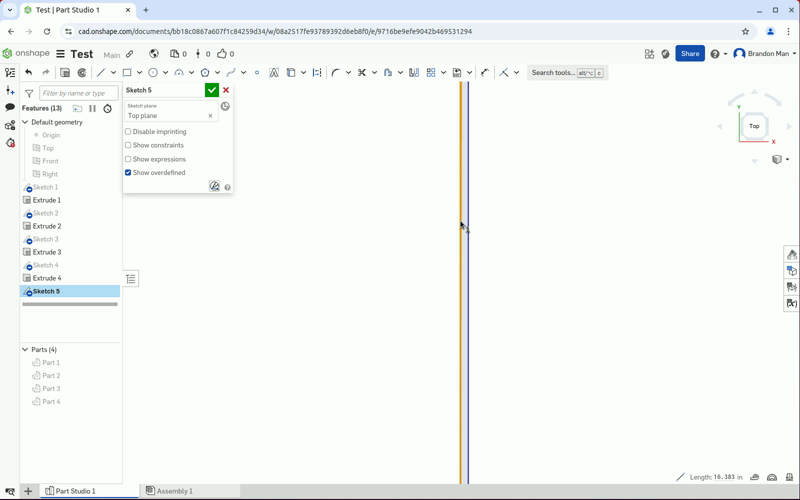
scroll(-6)
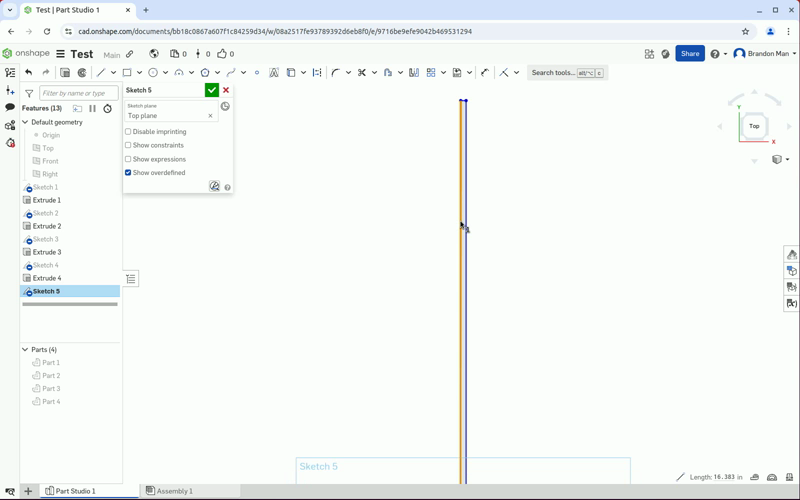
scroll(-6)
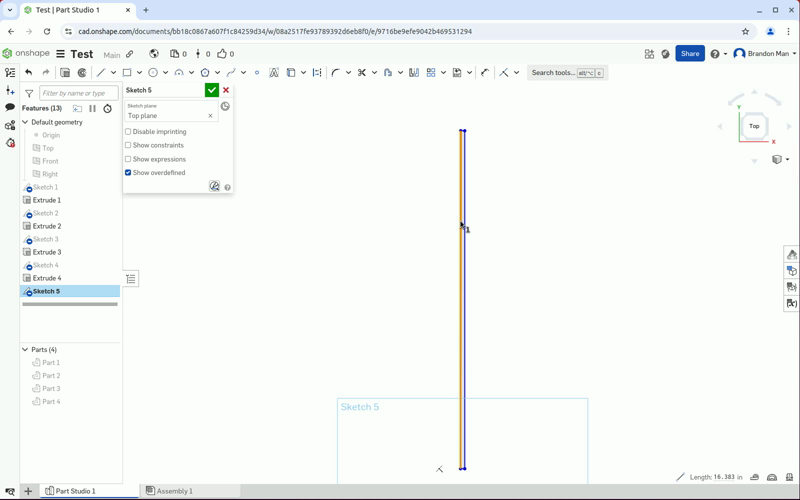
scroll(-6)
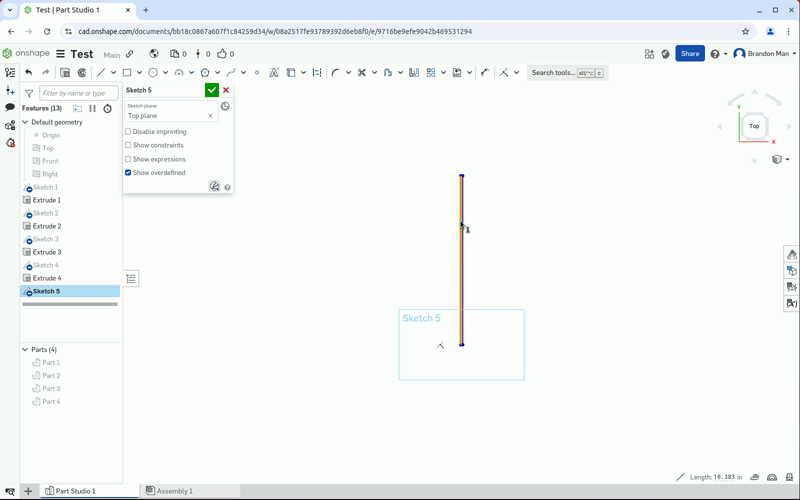
scroll(-6)
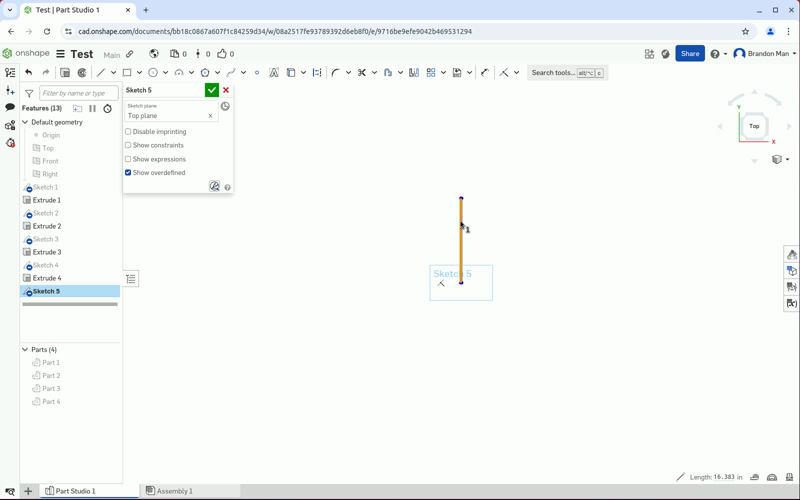
mouse_move(73, 352)
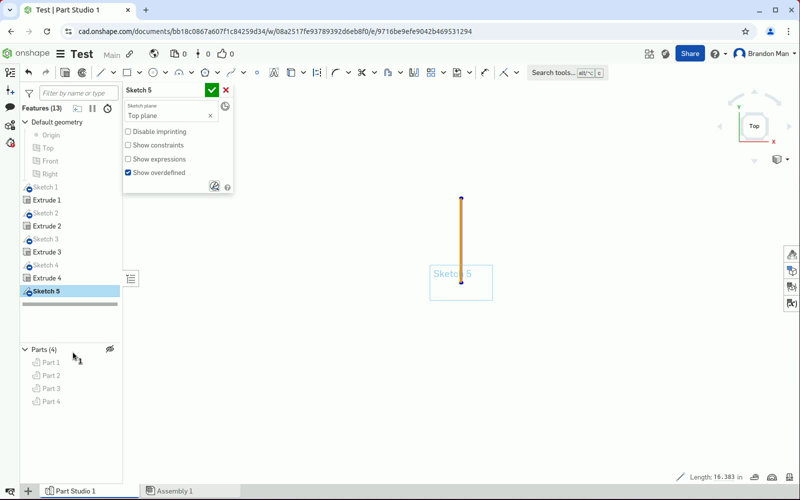
key(shift+y)
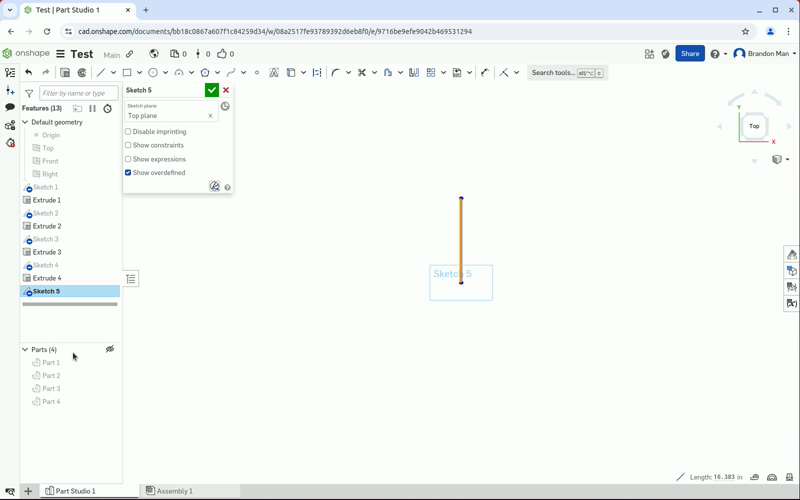
key(shift+e)
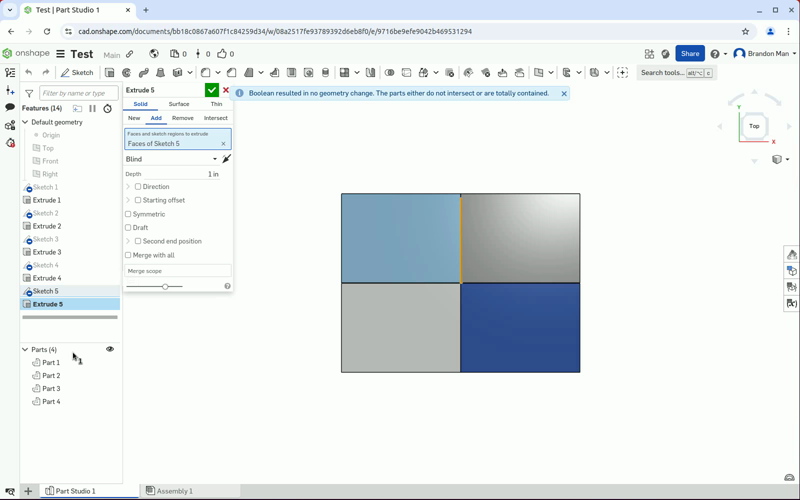
mouse_move(143, 106)
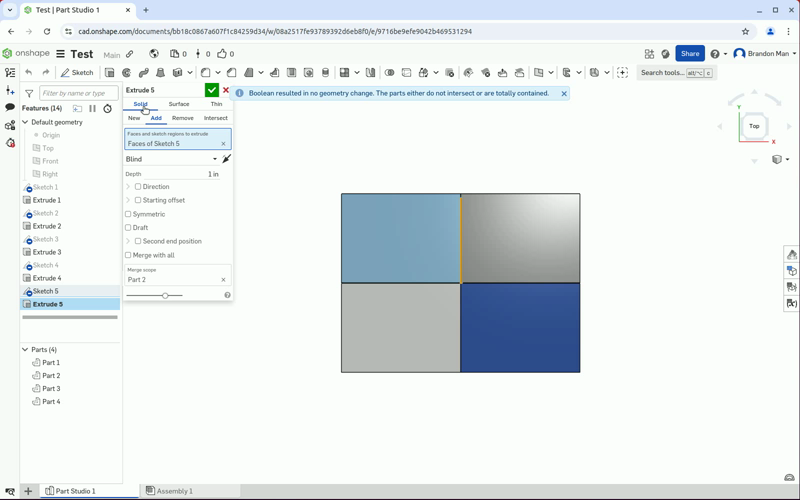
click(143, 106)
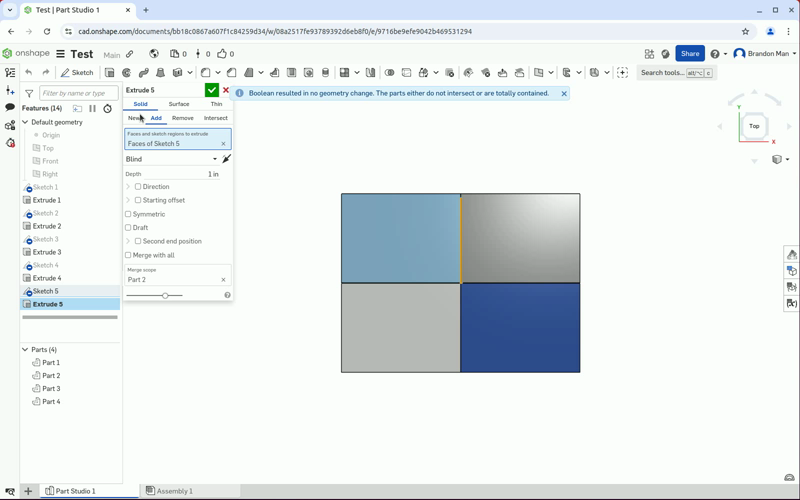
mouse_move(137, 120)
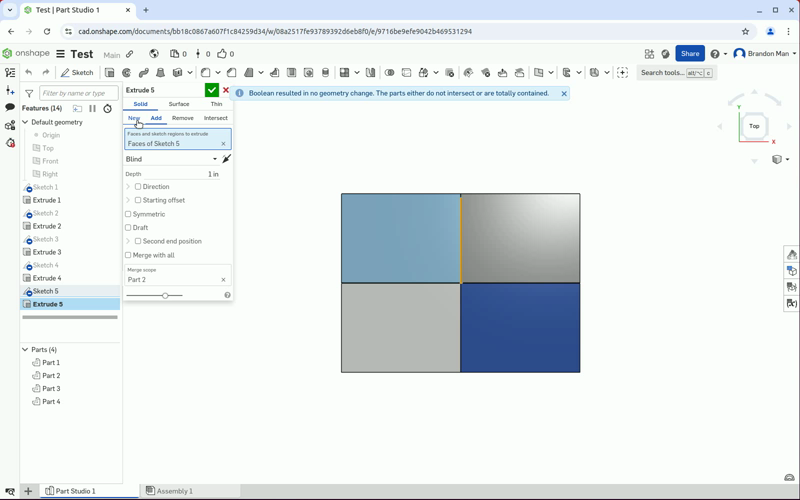
click(137, 120)
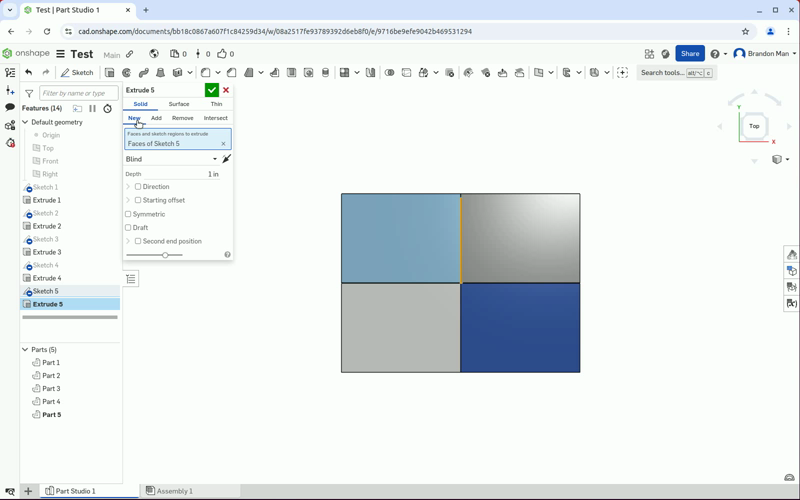
key(tab, 4)
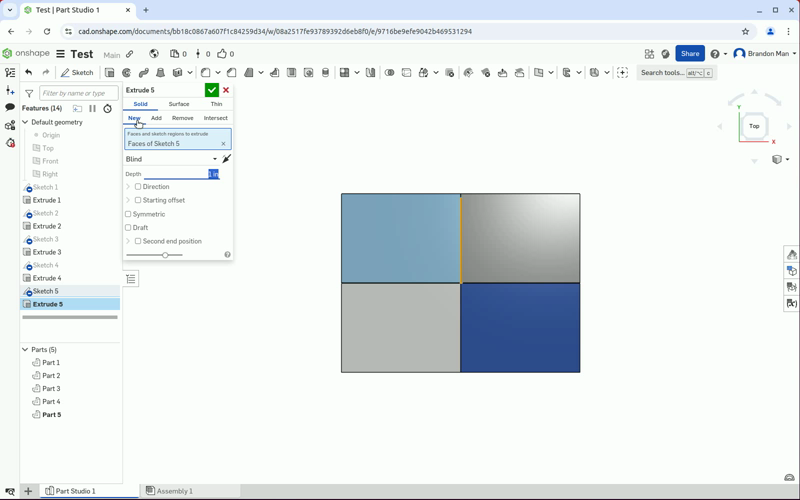
text(5.777)
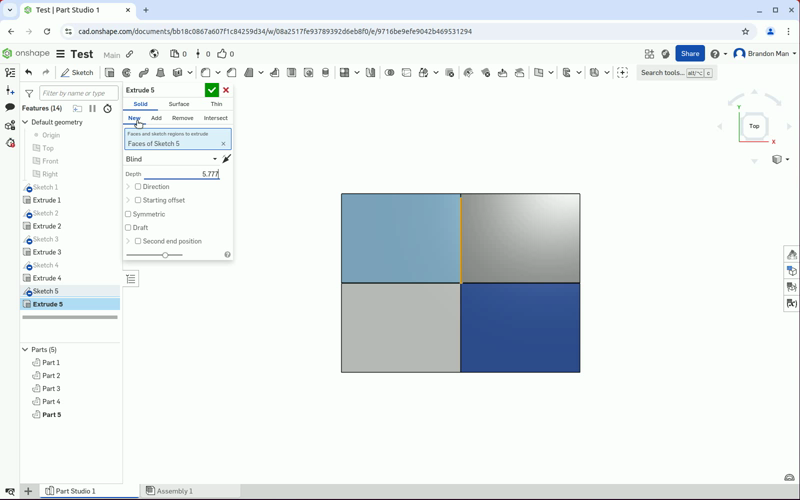
key(enter)
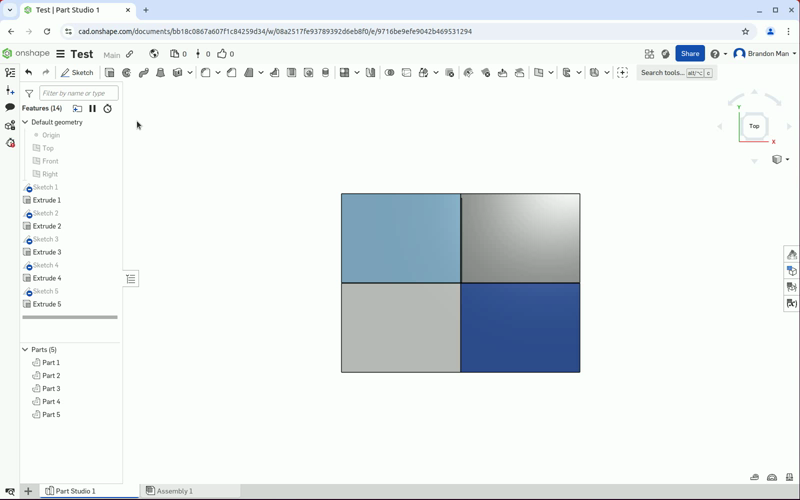
key(shift+h)
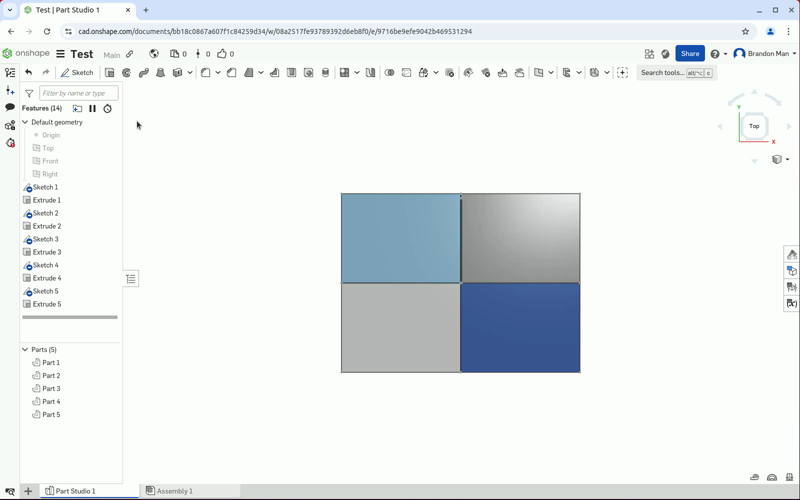
key(shift+h)
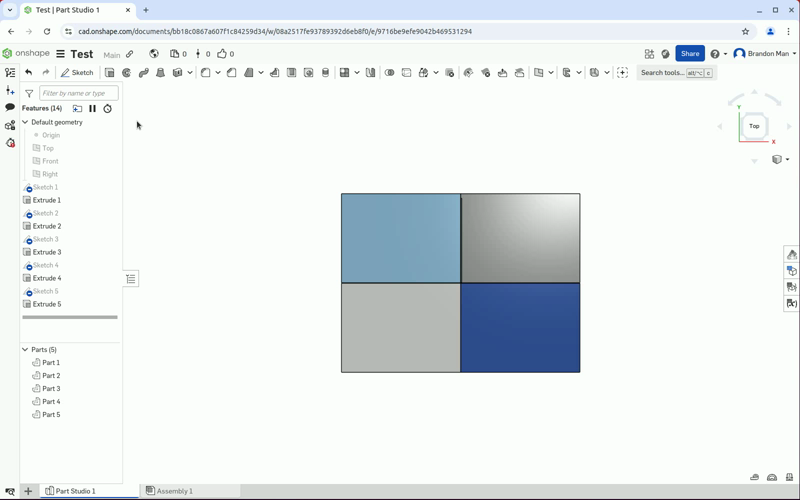
mouse_move(73, 189)
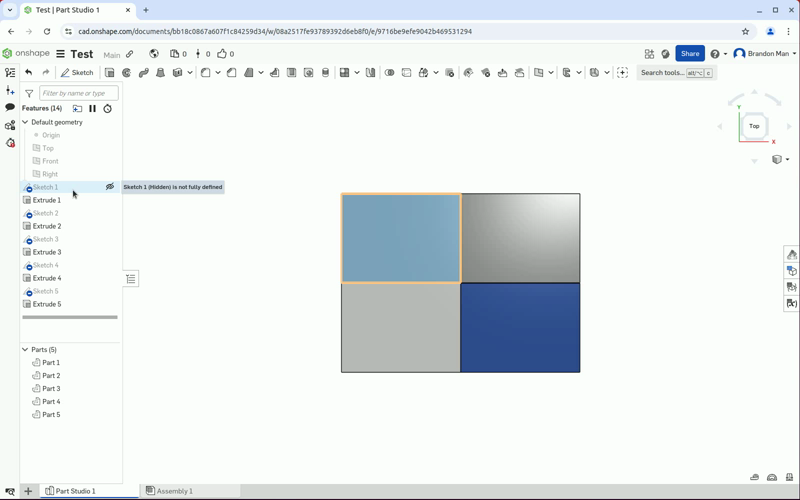
click(73, 189)
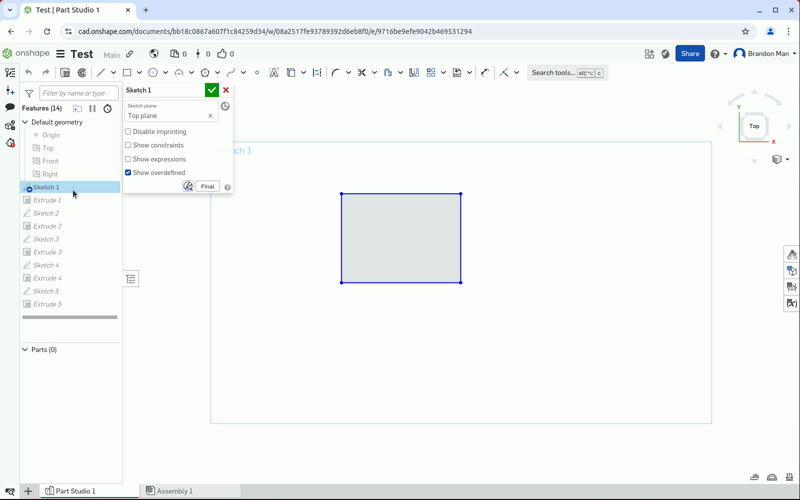
mouse_move(229, 92)
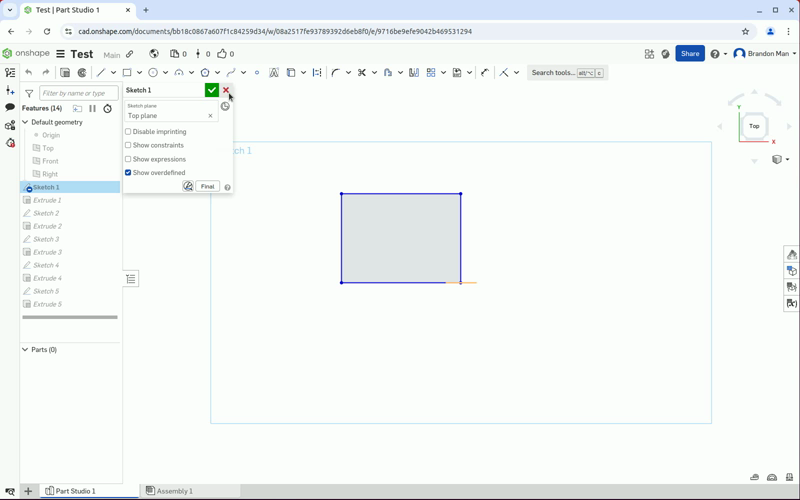
click(229, 92)
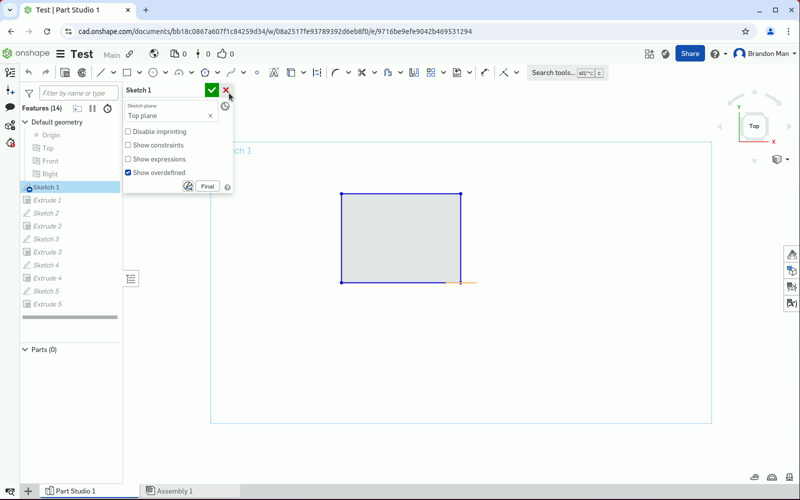
key(shift+s)
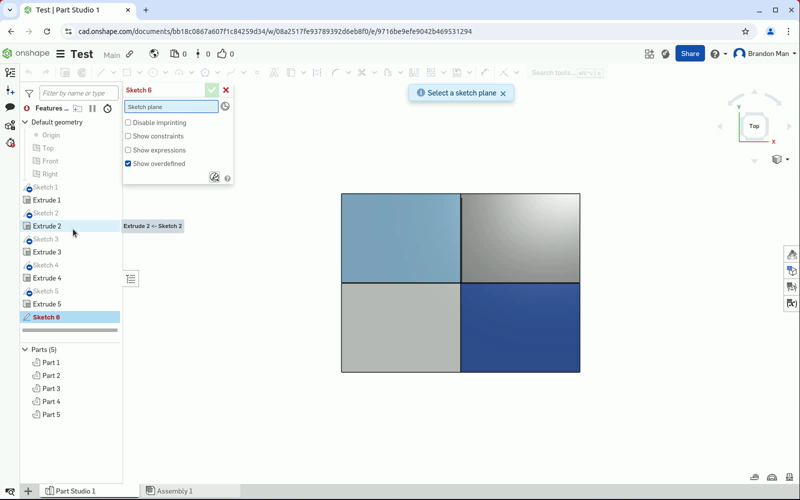
scroll(3)
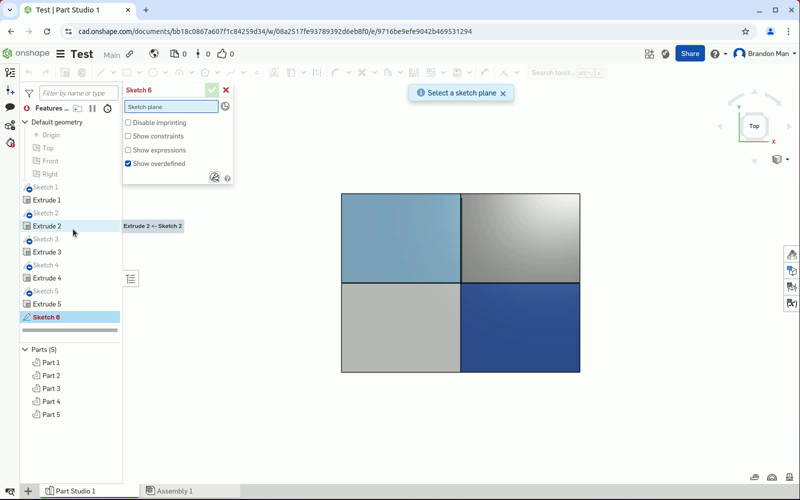
mouse_move(73, 150)
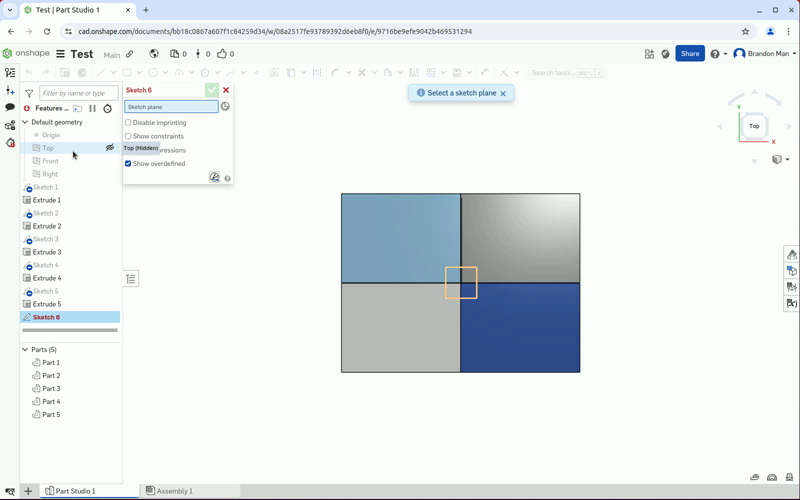
click(73, 150)
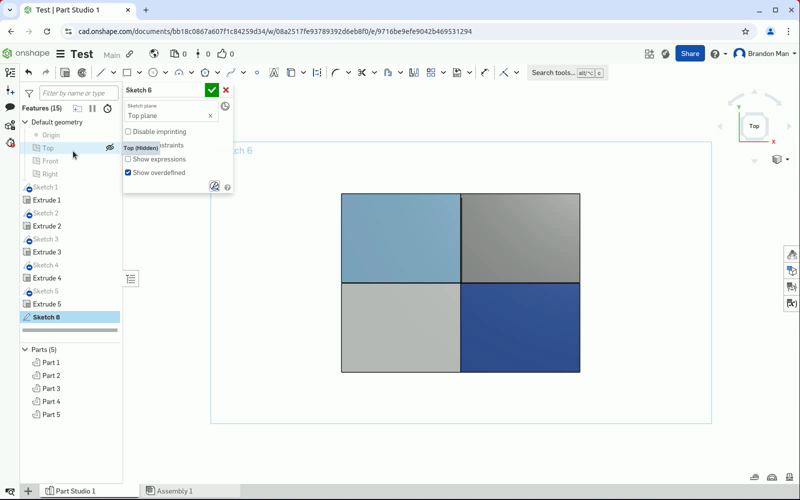
mouse_move(73, 352)
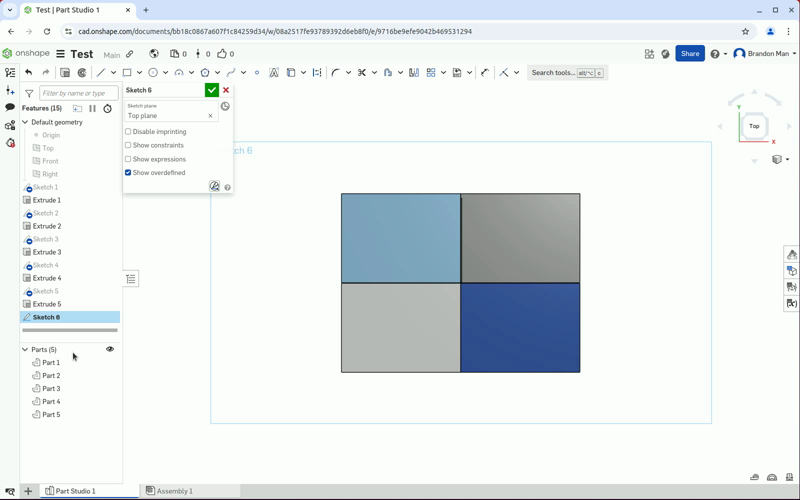
key(y)
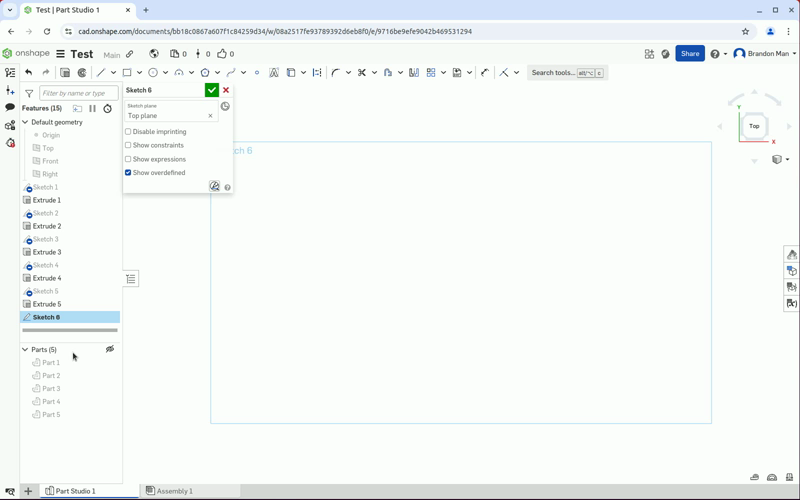
key(l)
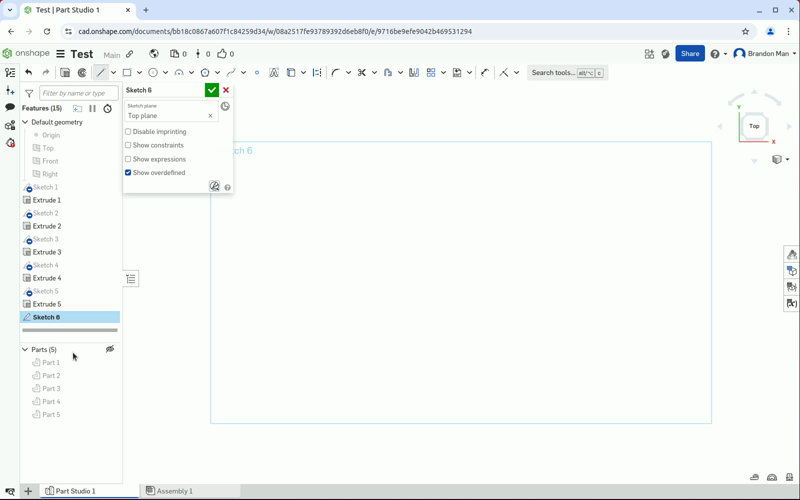
key_down(shift)
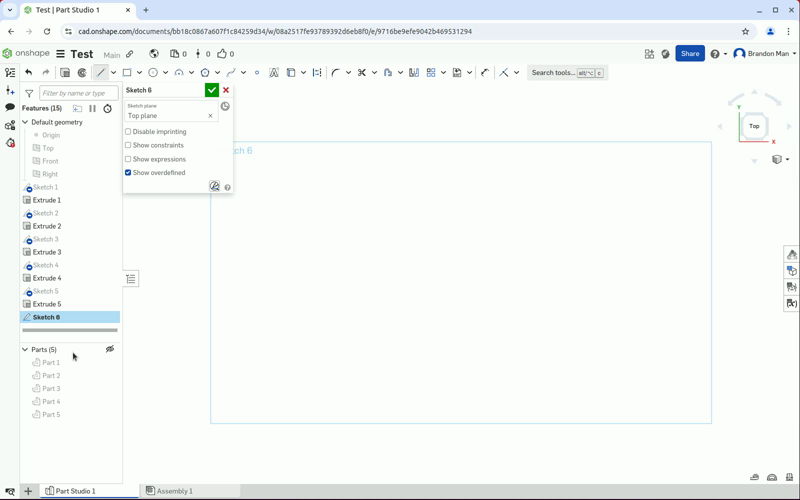
mouse_move(460, 367)
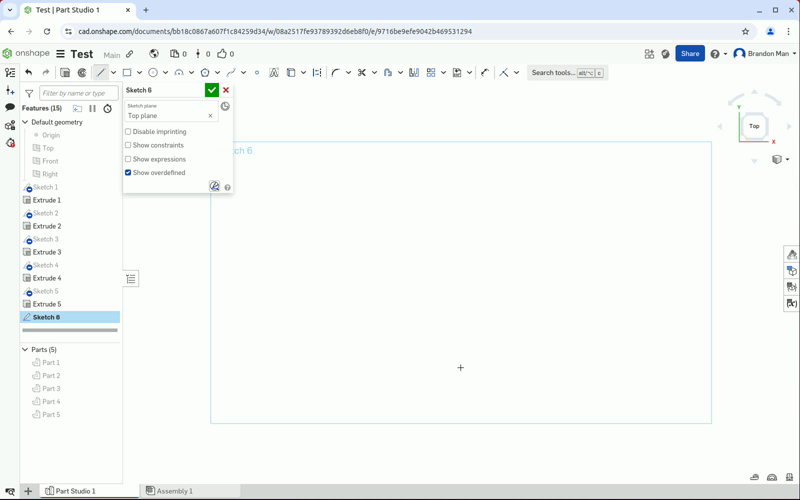
click(460, 367)
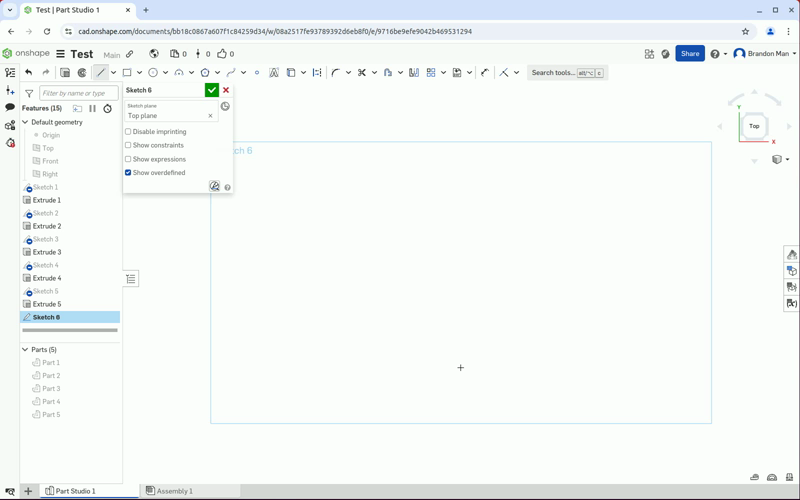
key_up(shift)
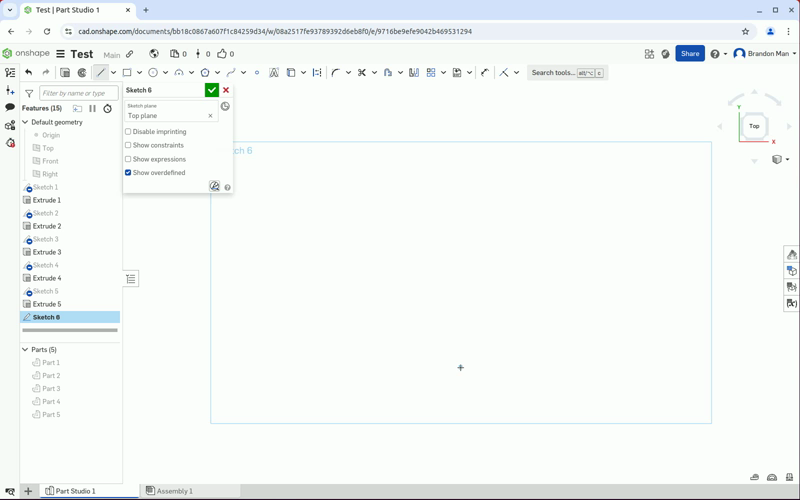
key_down(shift)
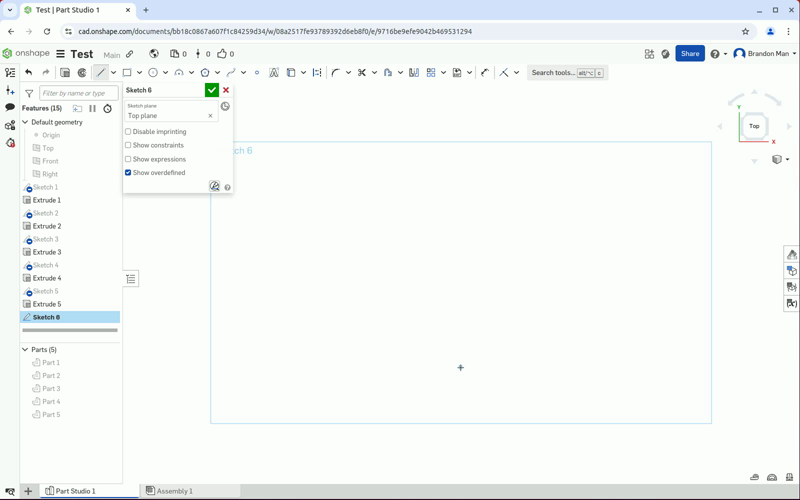
mouse_move(490, 367)
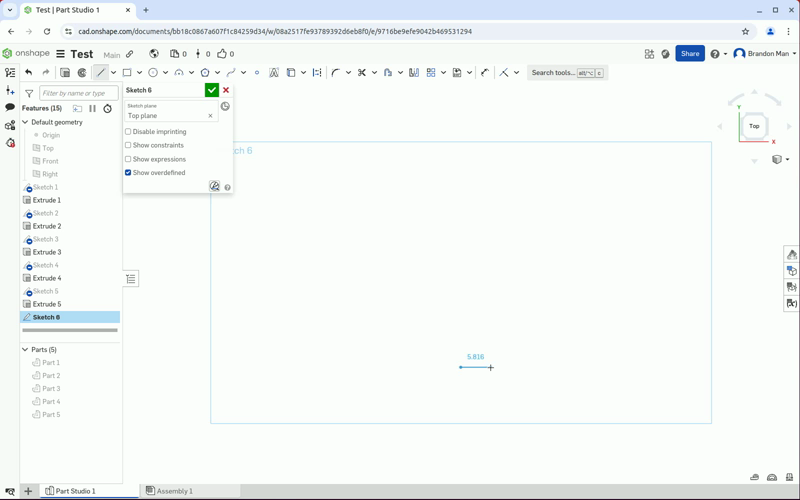
mouse_move(461, 367)
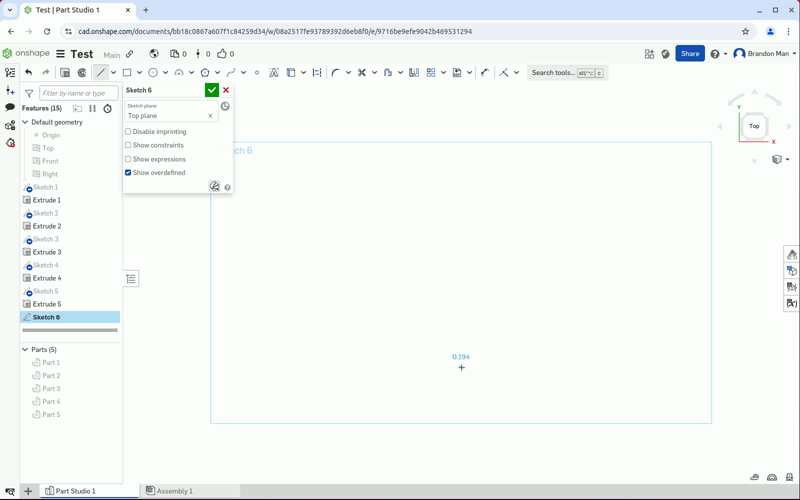
scroll(6)
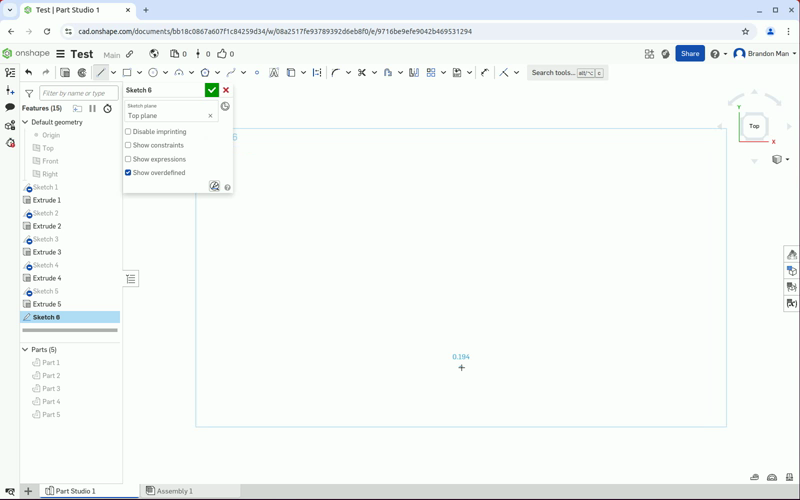
scroll(6)
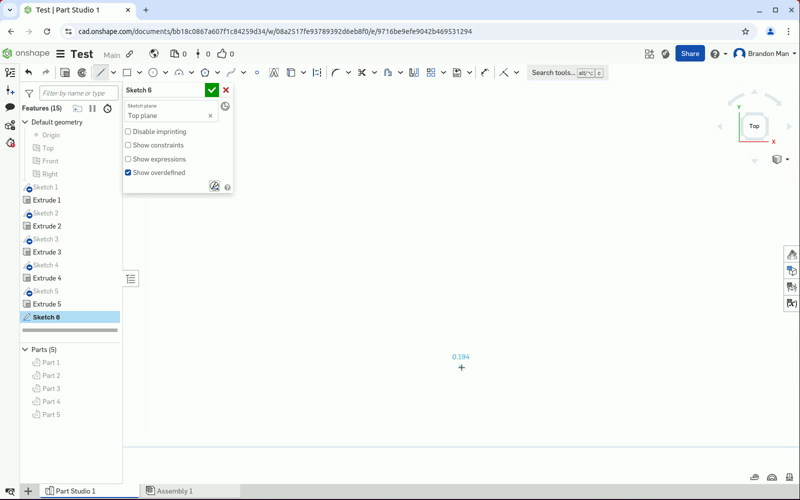
scroll(6)
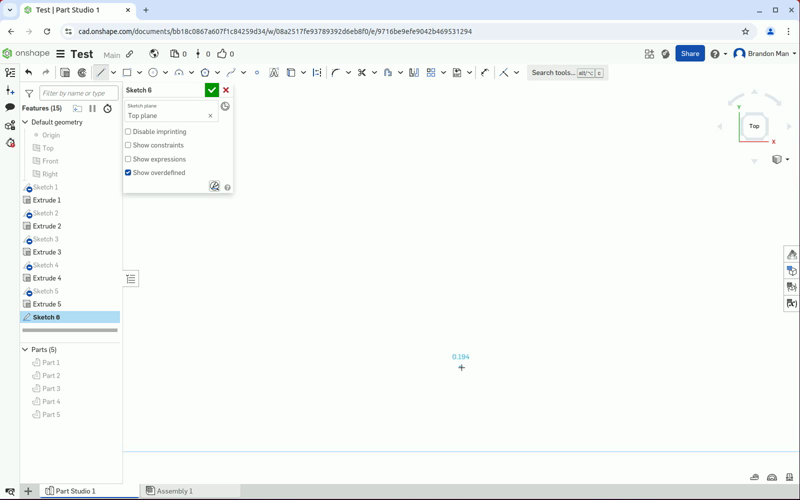
scroll(6)
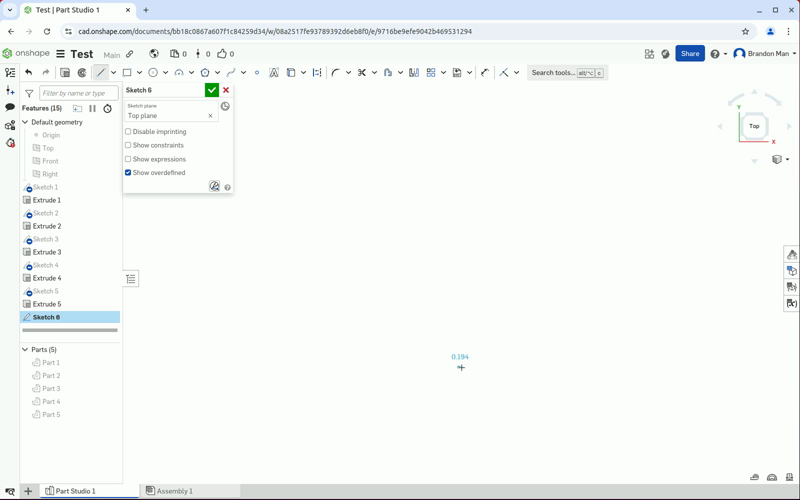
scroll(6)
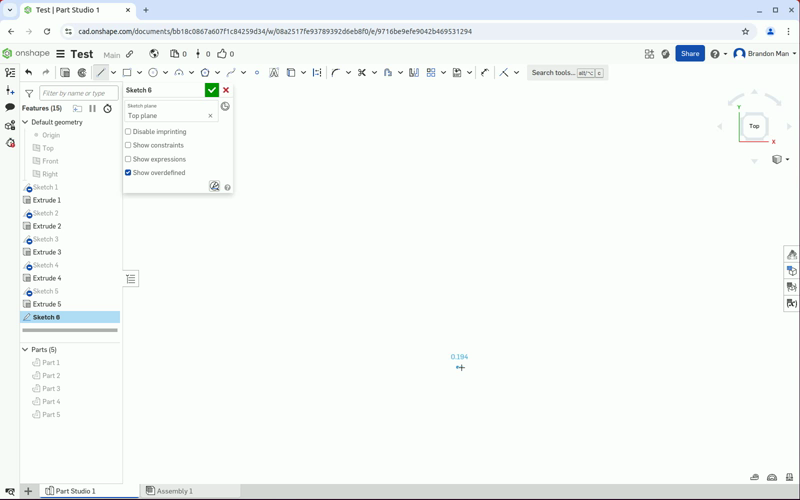
scroll(6)
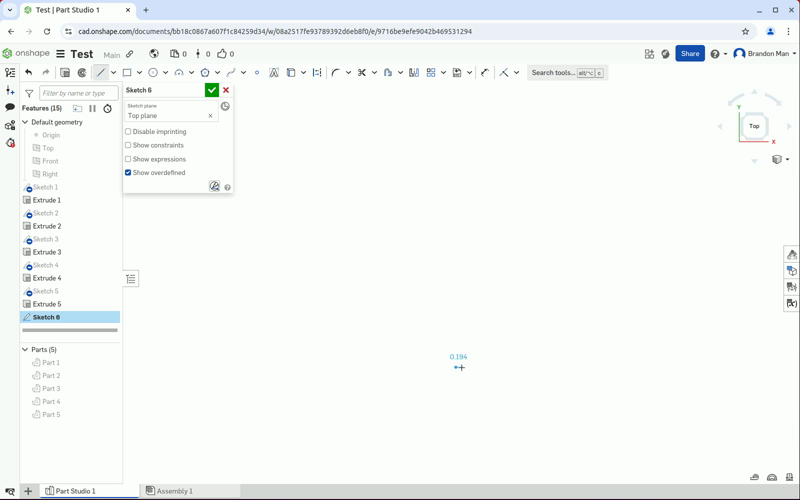
scroll(6)
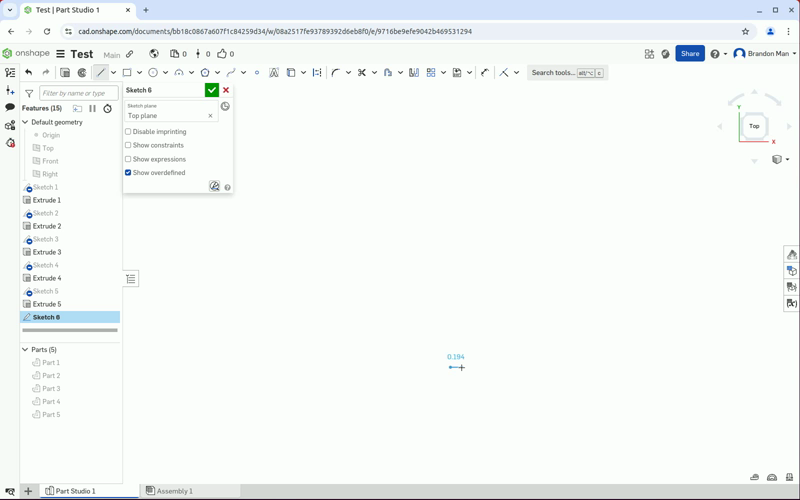
click(461, 367)
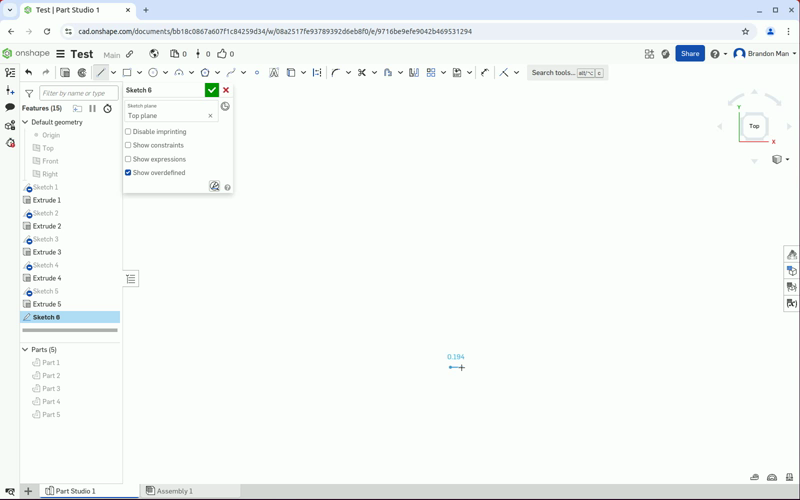
scroll(-6)
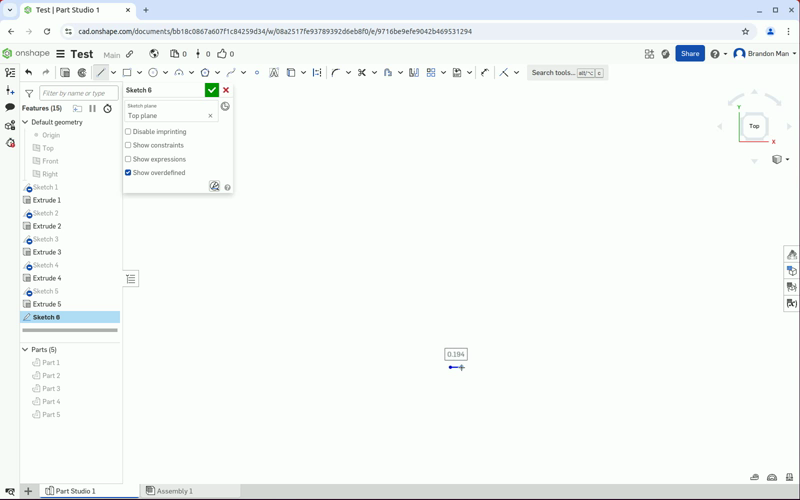
scroll(-6)
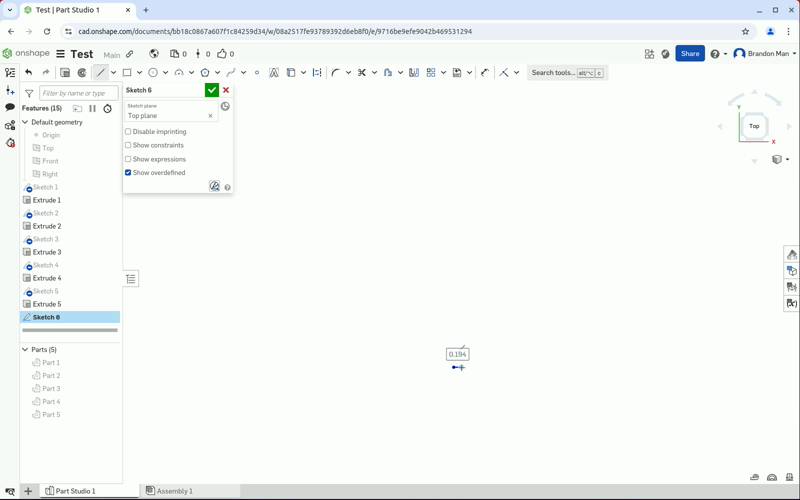
scroll(-6)
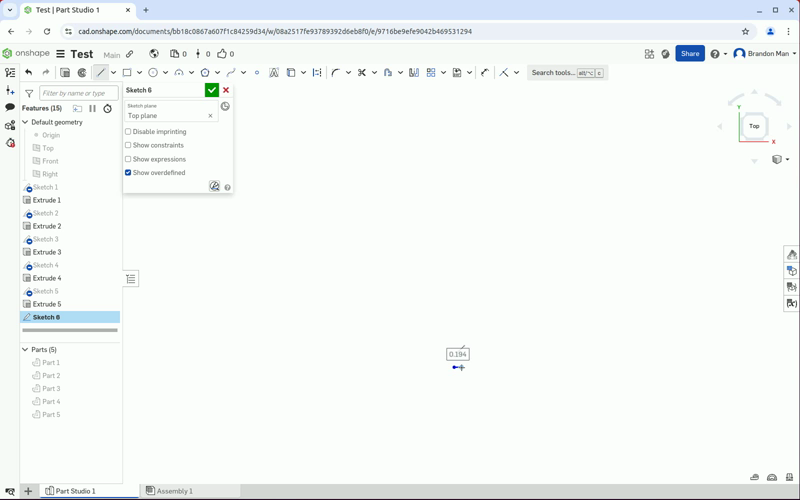
scroll(-6)
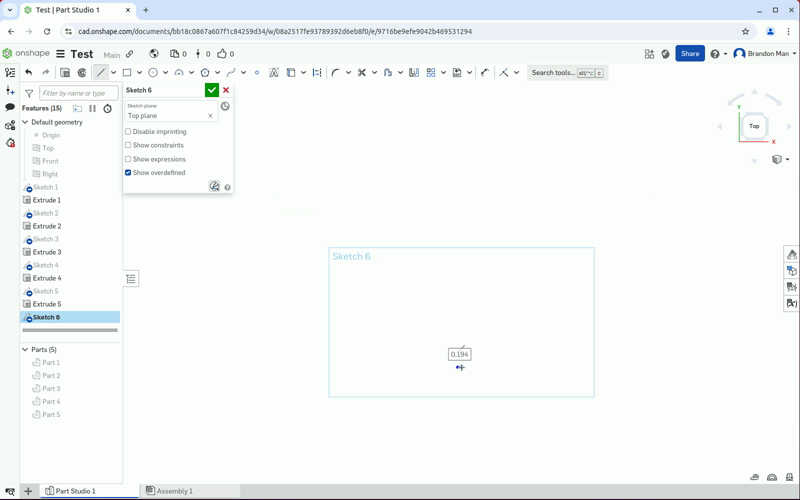
scroll(-6)
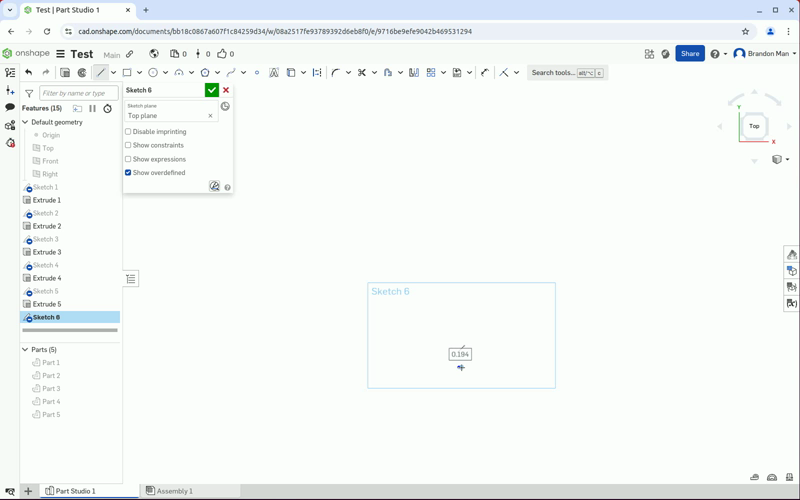
scroll(-6)
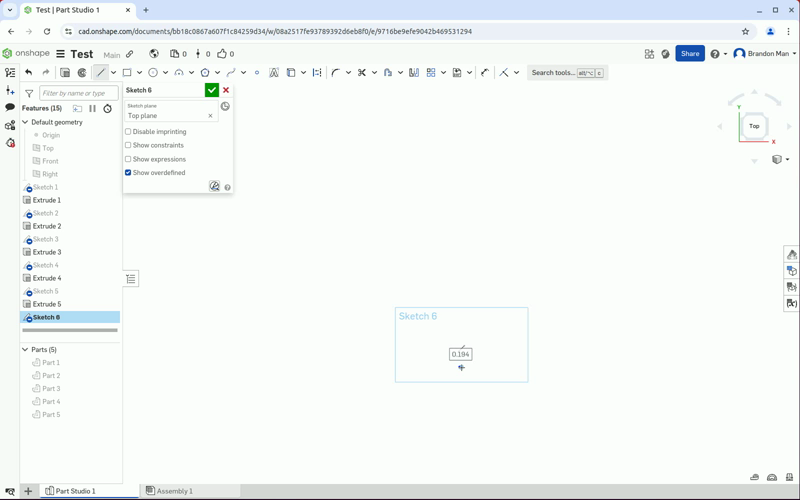
scroll(-6)
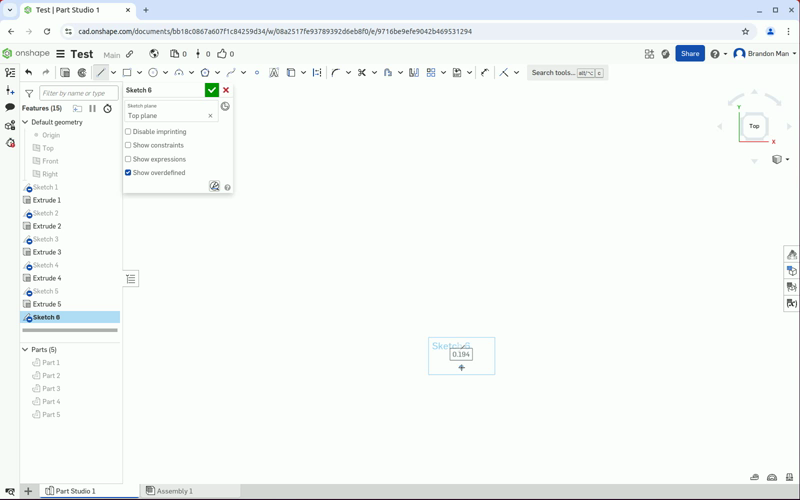
key_up(shift)
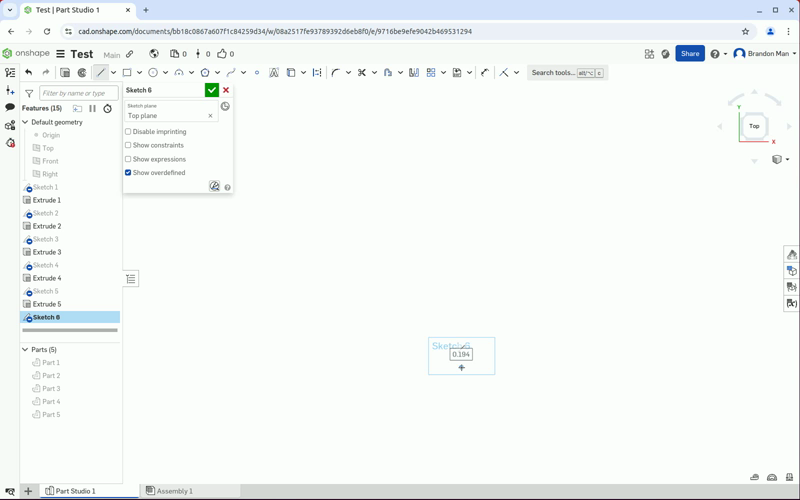
key_down(shift)
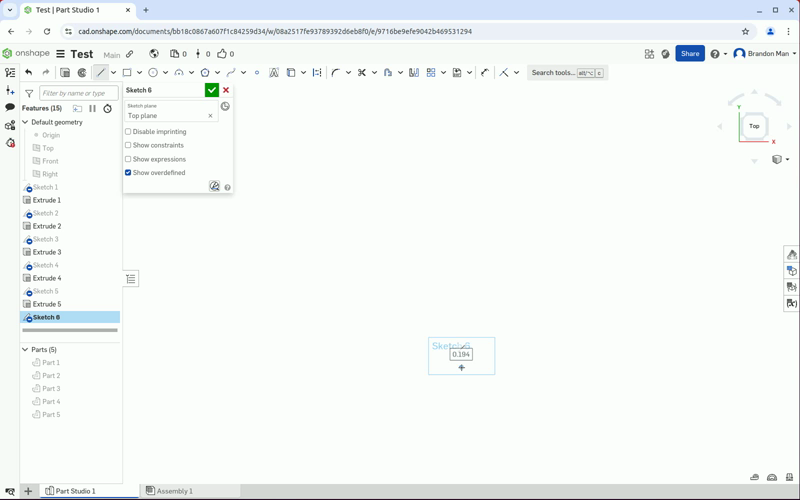
mouse_move(461, 282)
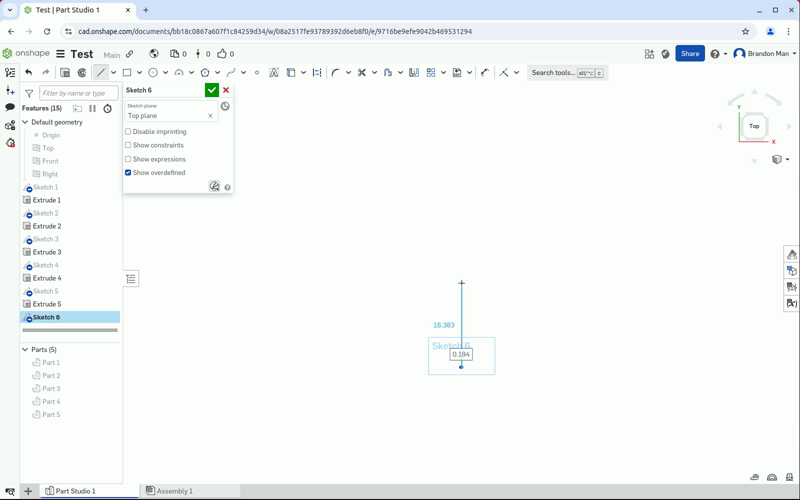
click(461, 282)
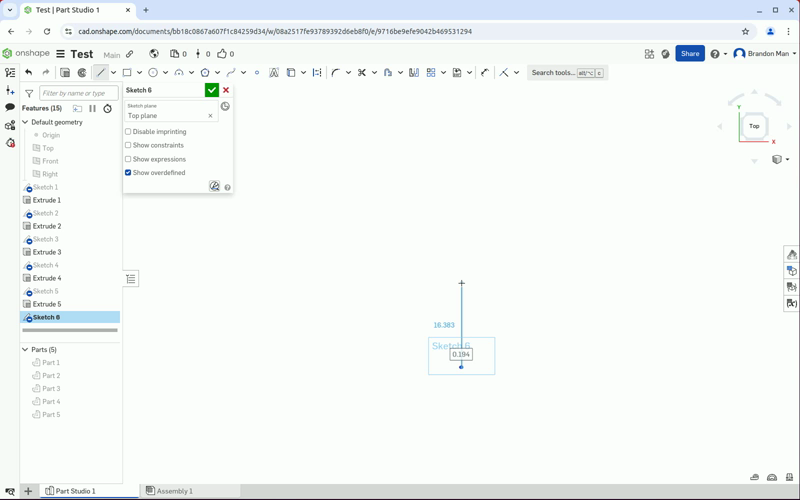
key_up(shift)
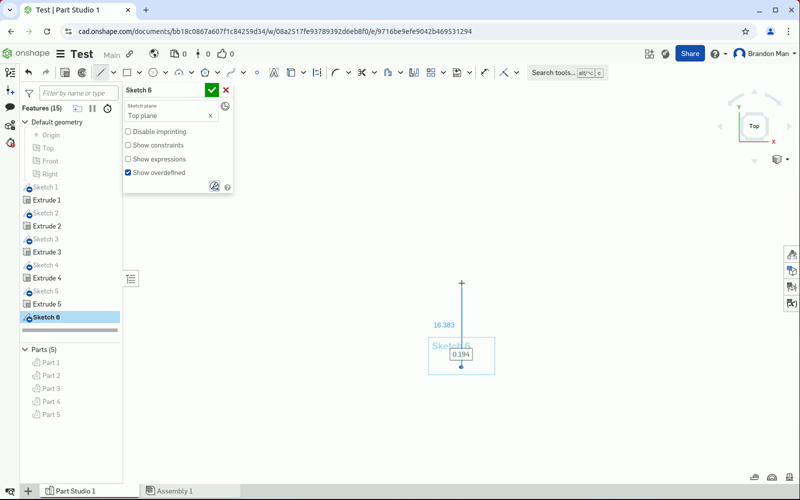
key_down(shift)
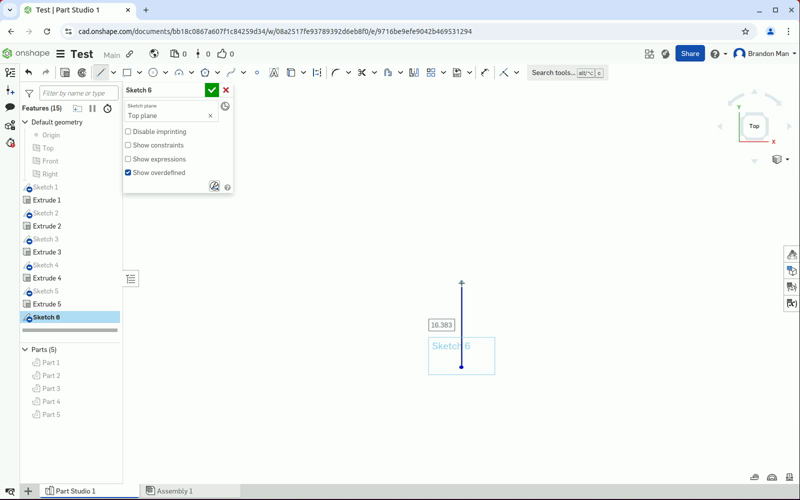
mouse_move(491, 282)
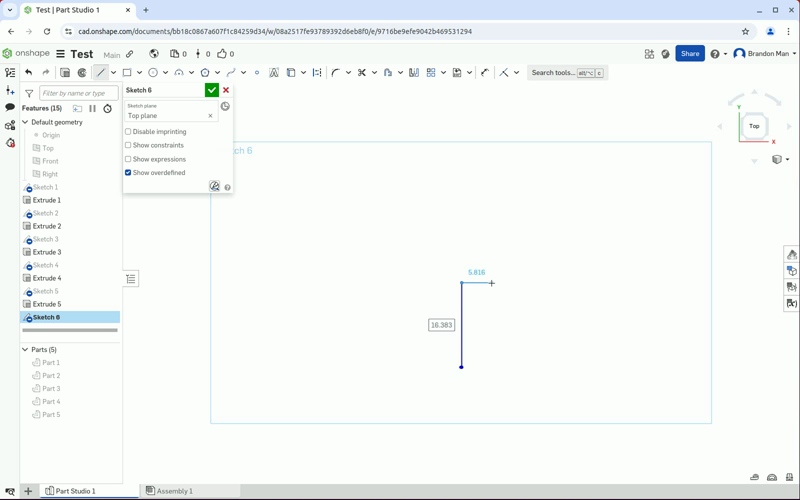
mouse_move(460, 282)
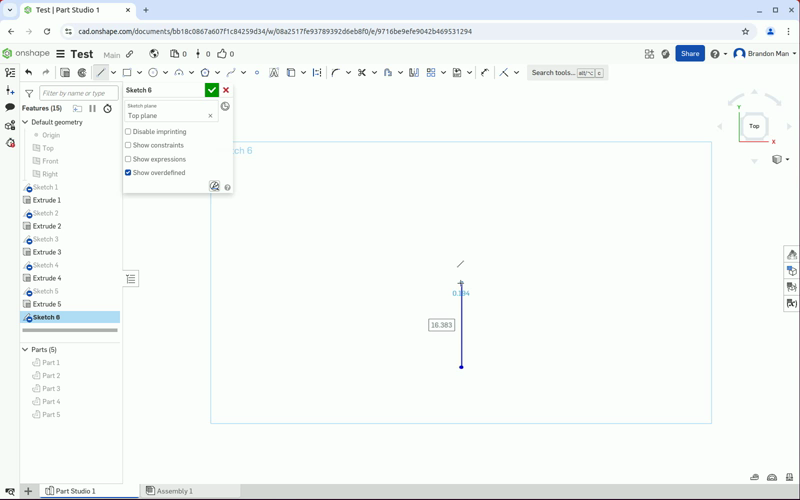
scroll(6)
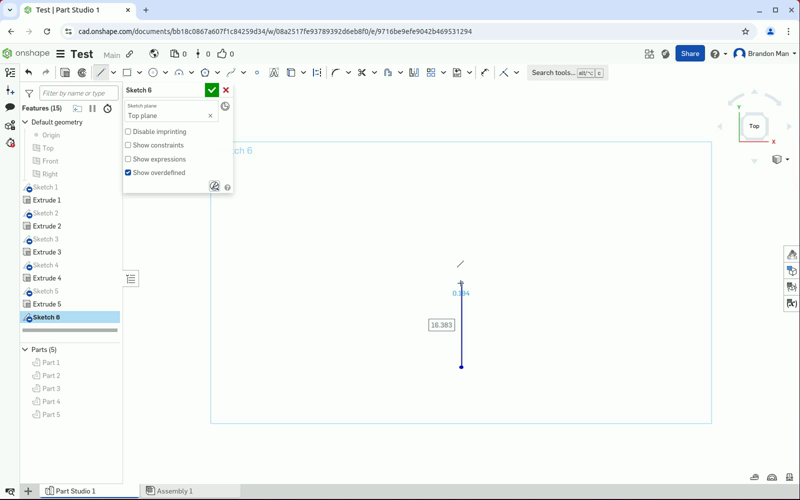
scroll(6)
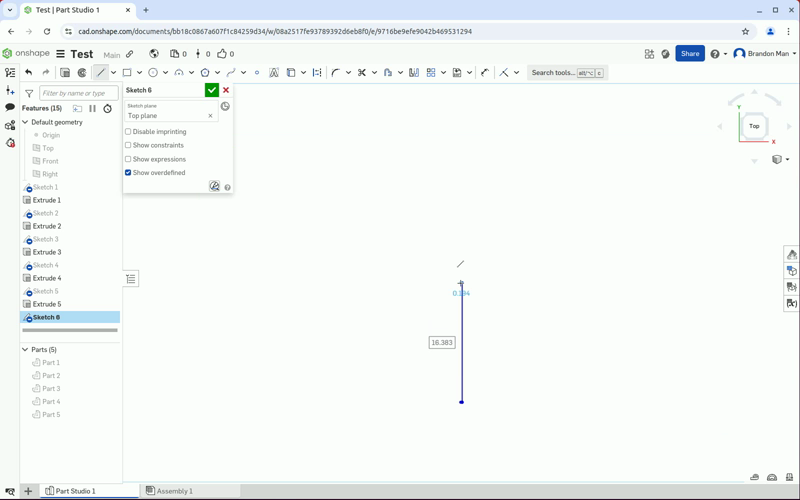
scroll(6)
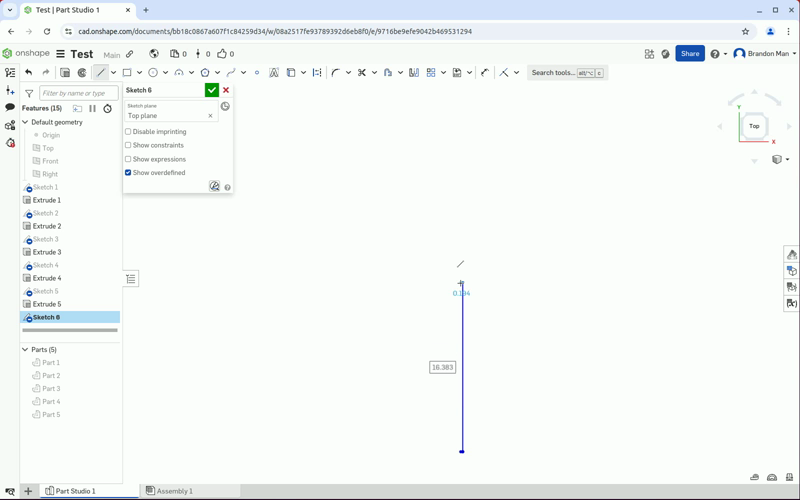
scroll(6)
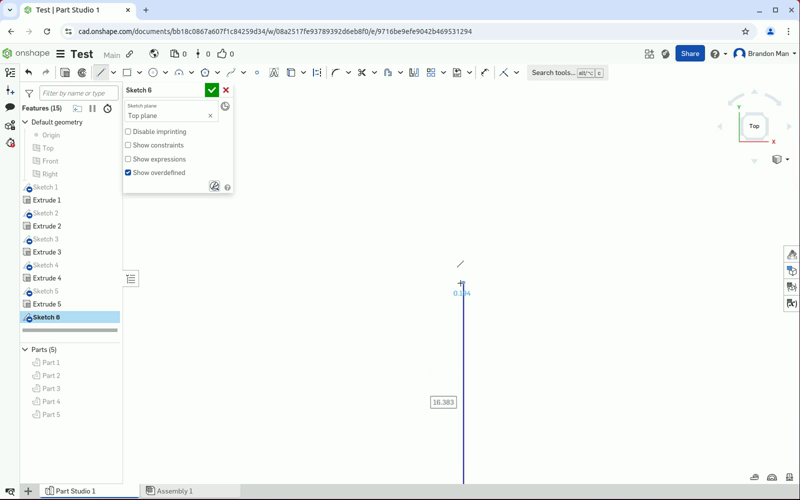
scroll(6)
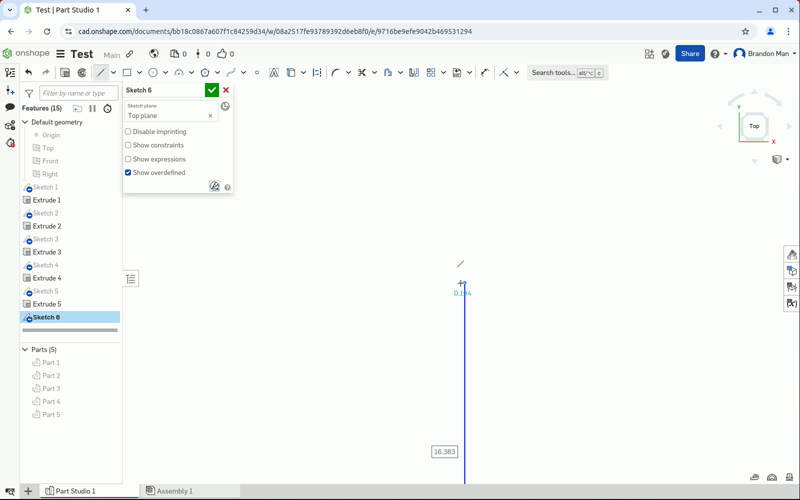
scroll(6)
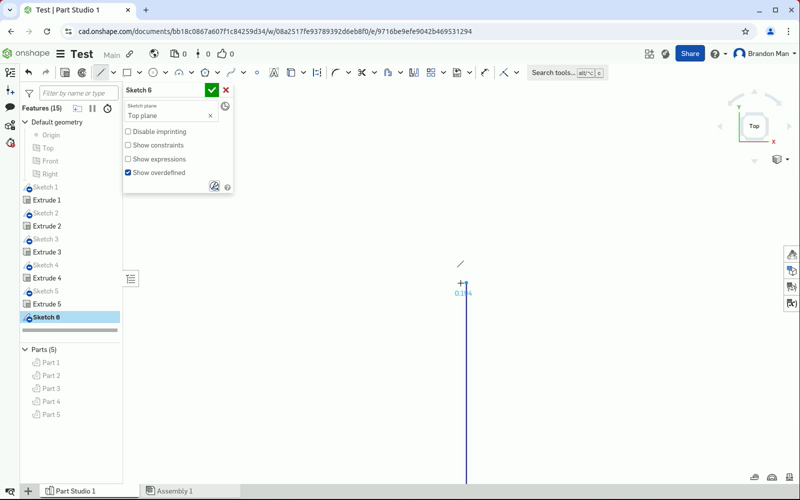
scroll(6)
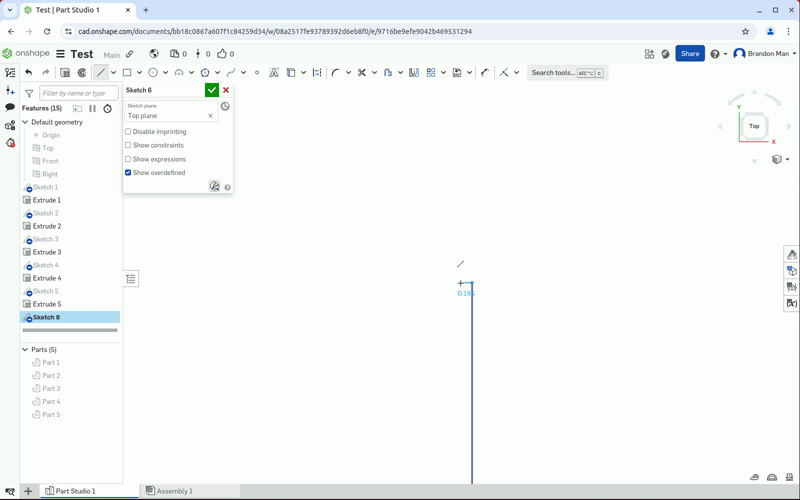
click(460, 282)
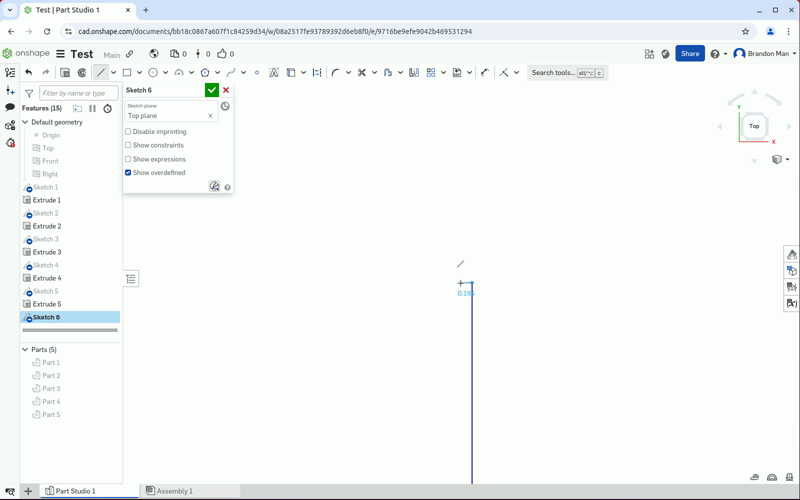
scroll(-6)
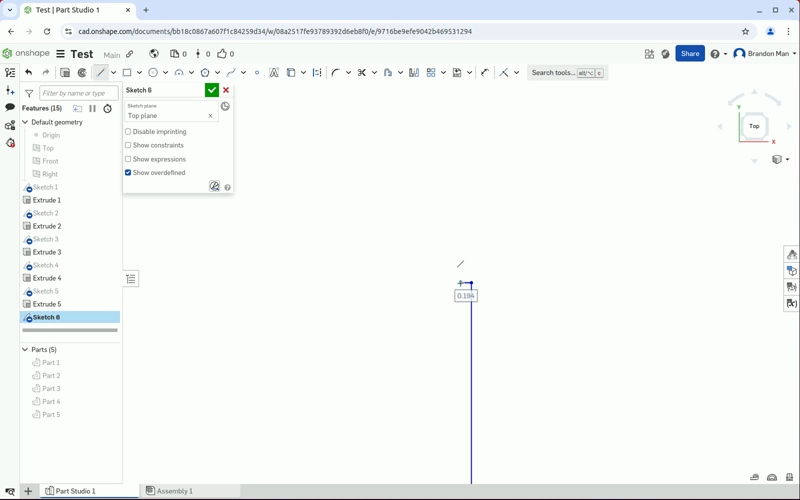
scroll(-6)
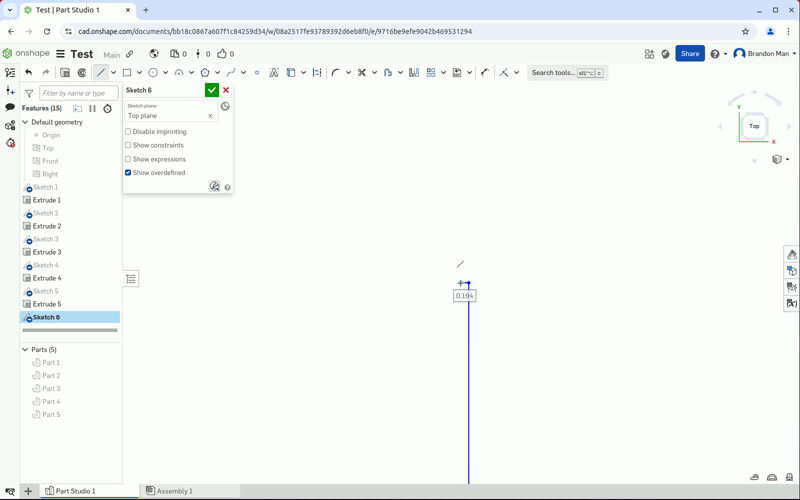
scroll(-6)
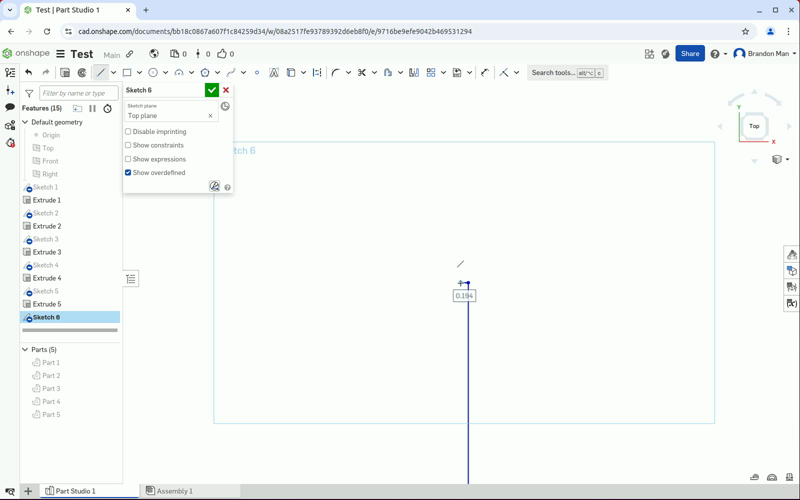
scroll(-6)
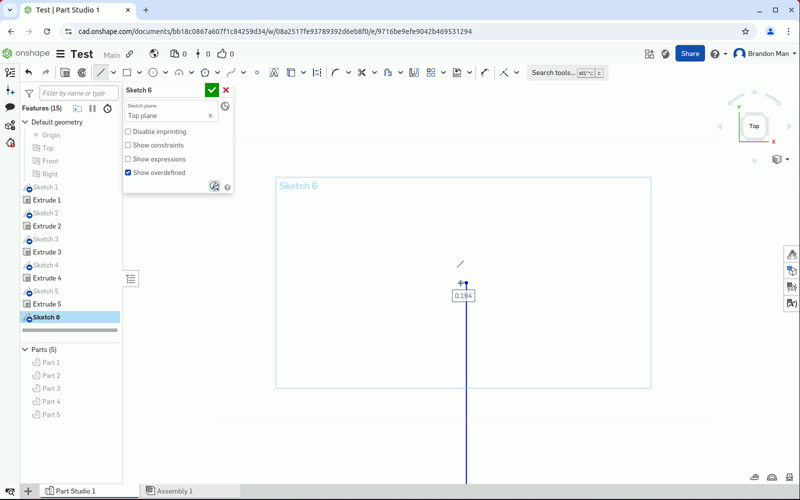
scroll(-6)
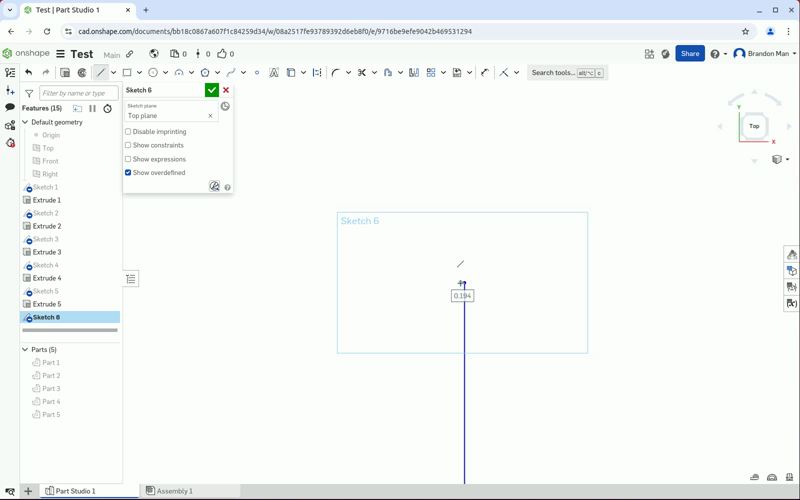
scroll(-6)
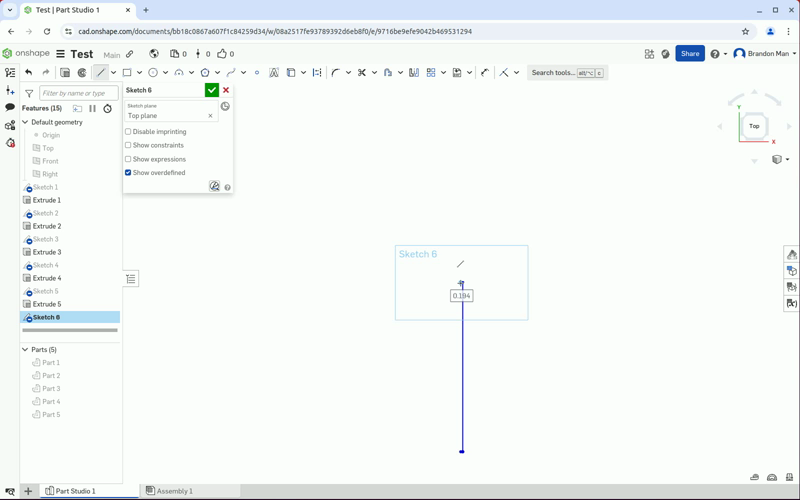
scroll(-6)
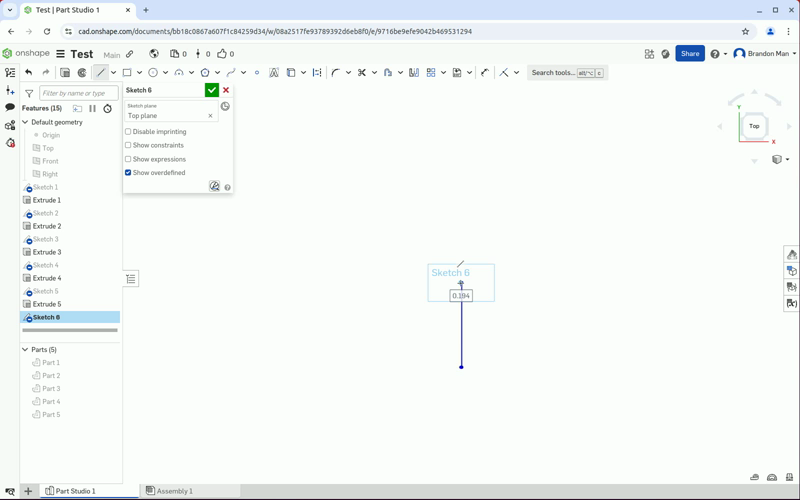
key_up(shift)
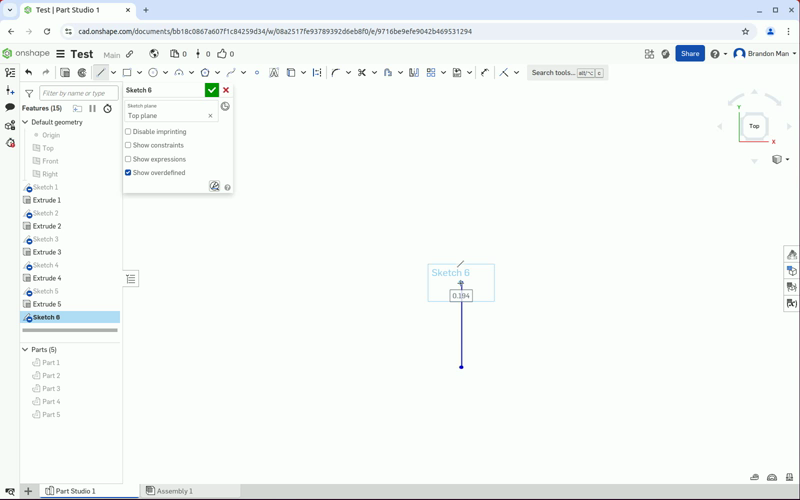
key_down(shift)
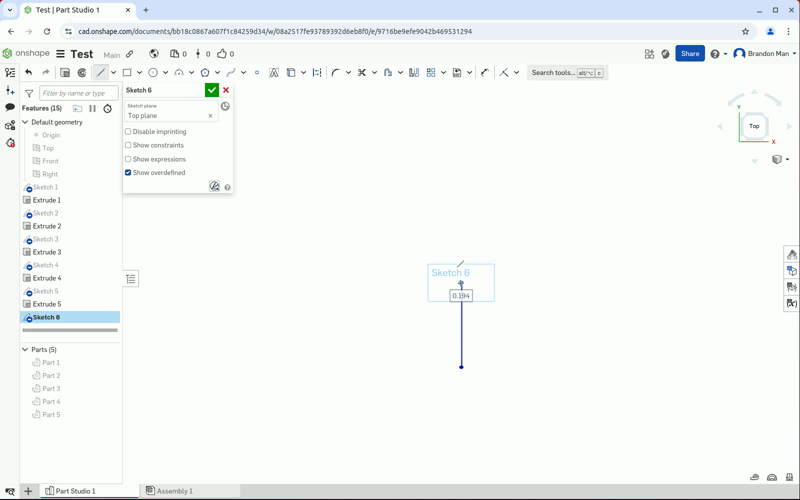
mouse_move(460, 367)
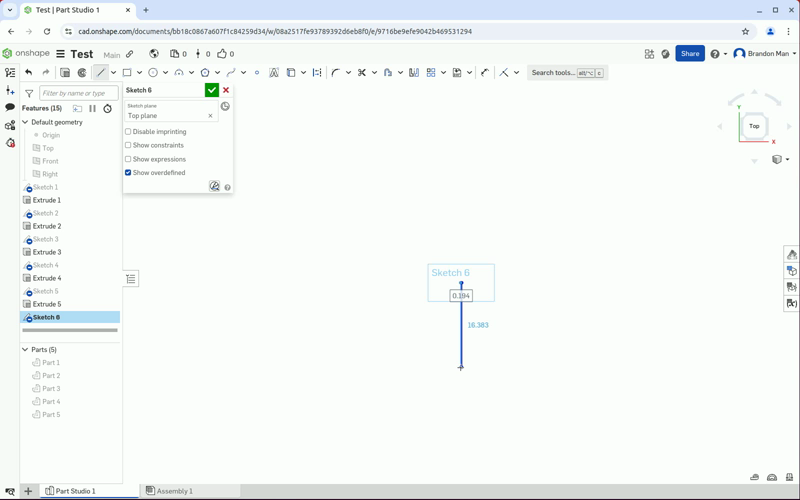
scroll(6)
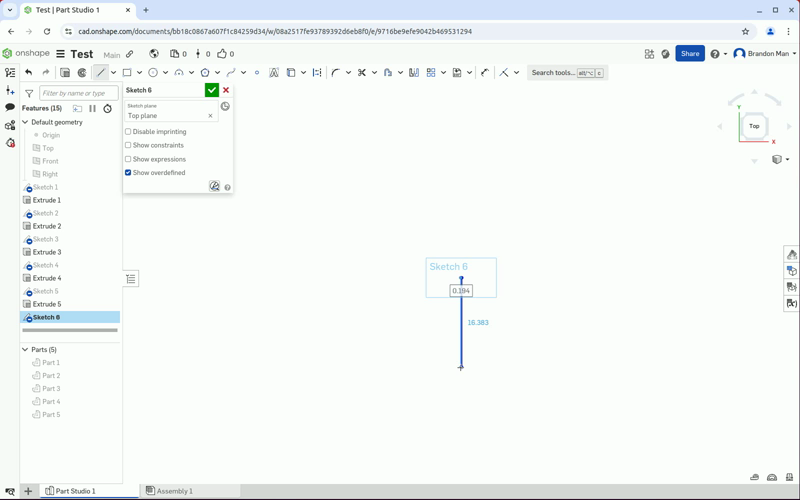
scroll(6)
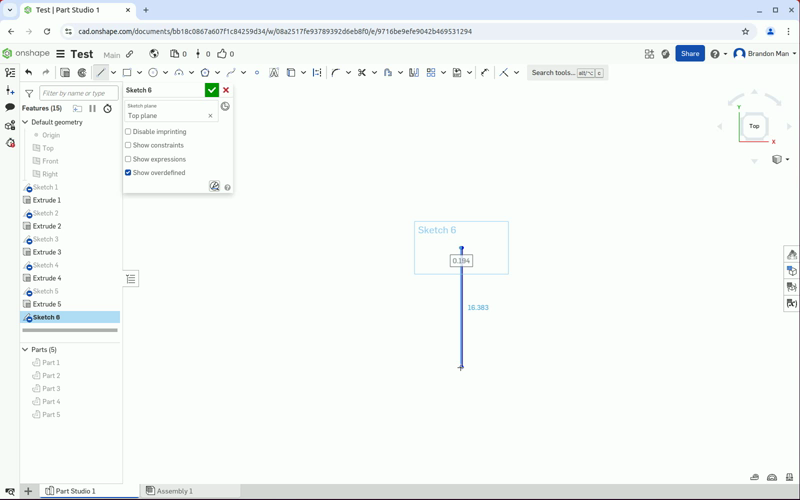
scroll(6)
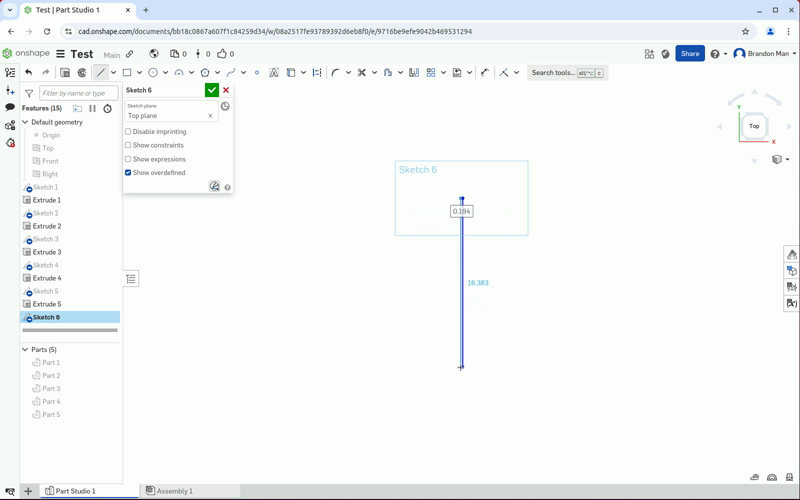
scroll(6)
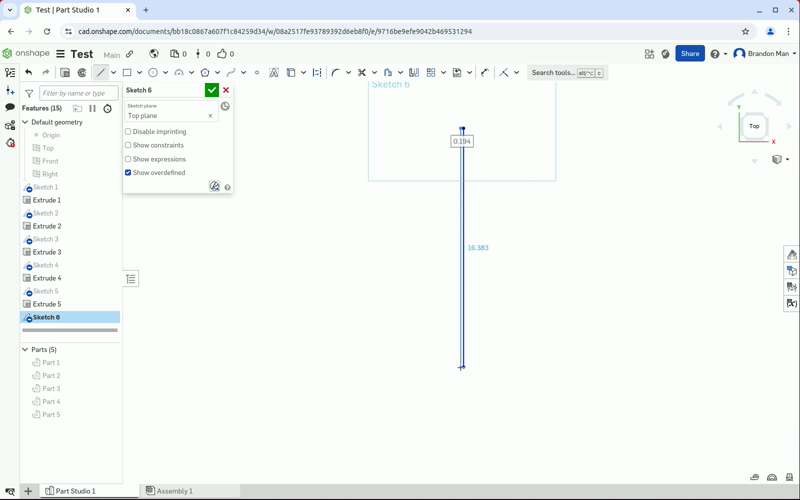
scroll(6)
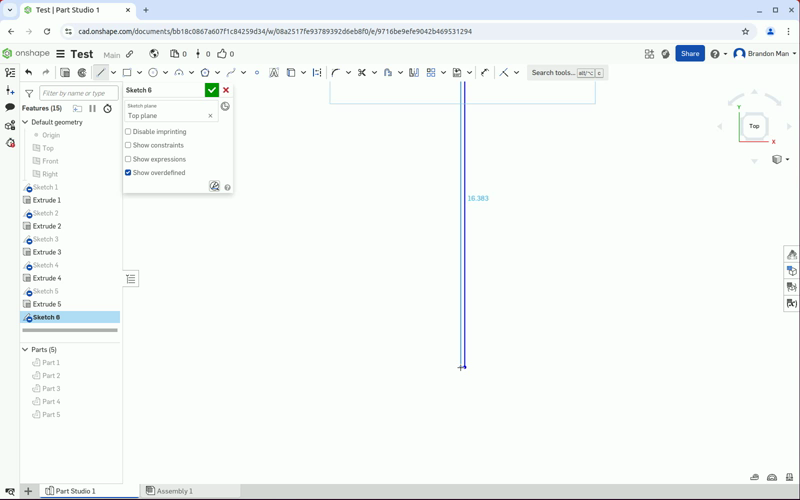
scroll(6)
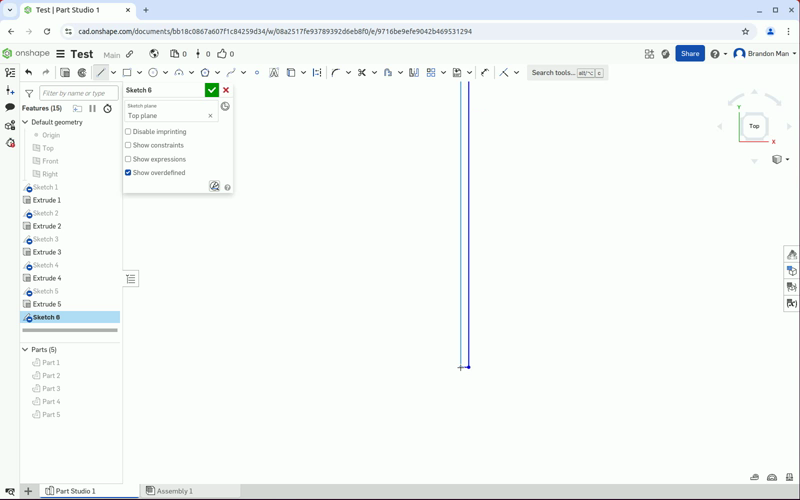
scroll(6)
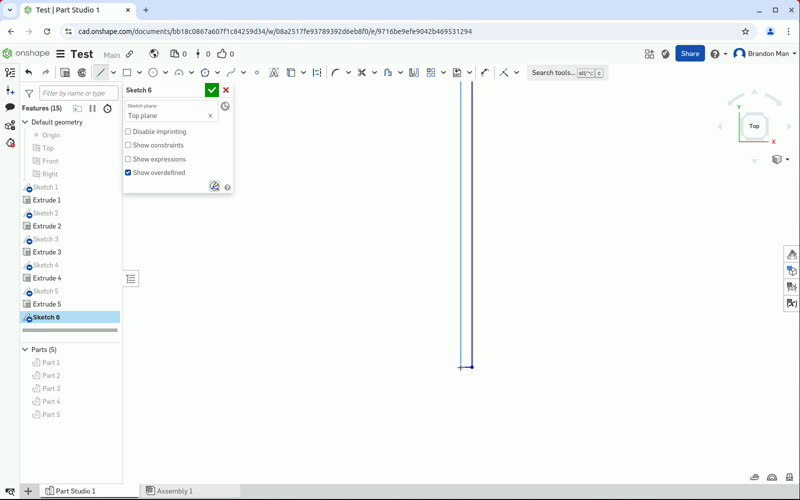
key_up(shift)
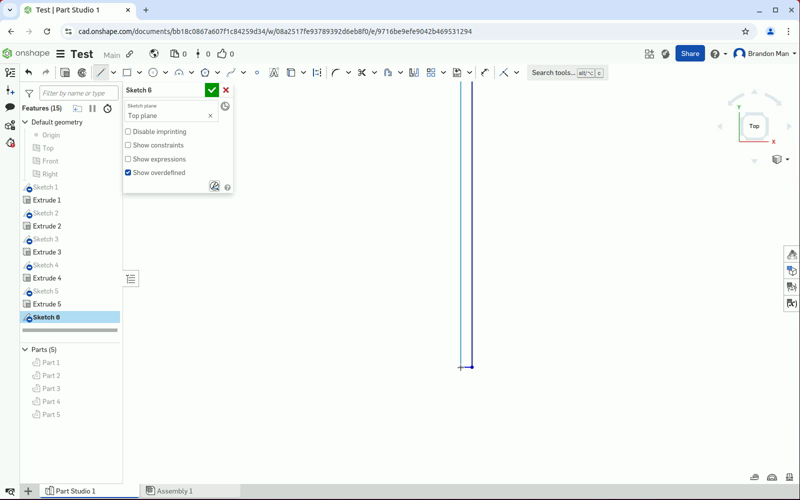
click(460, 367)
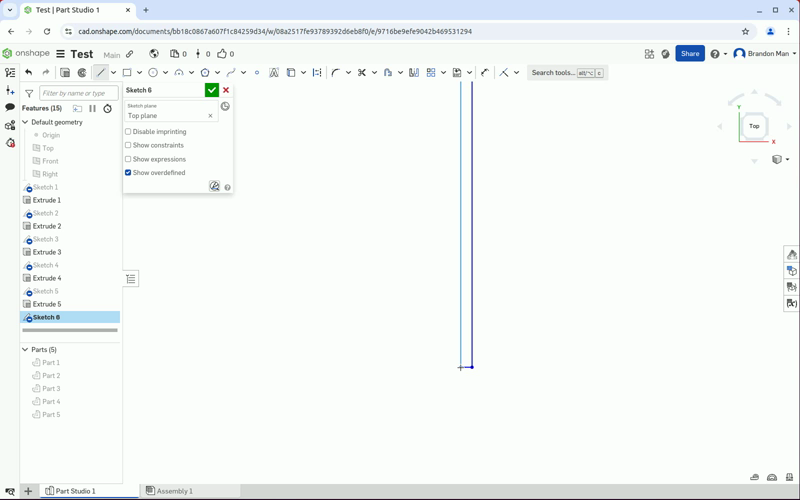
scroll(-6)
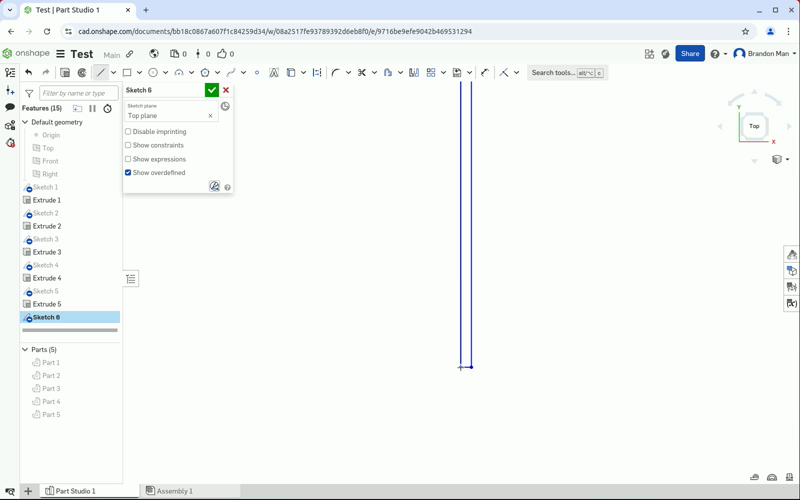
scroll(-6)
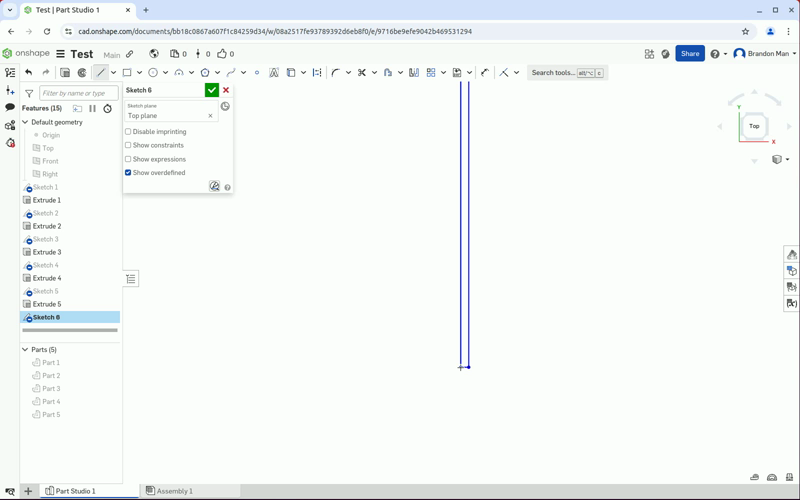
scroll(-6)
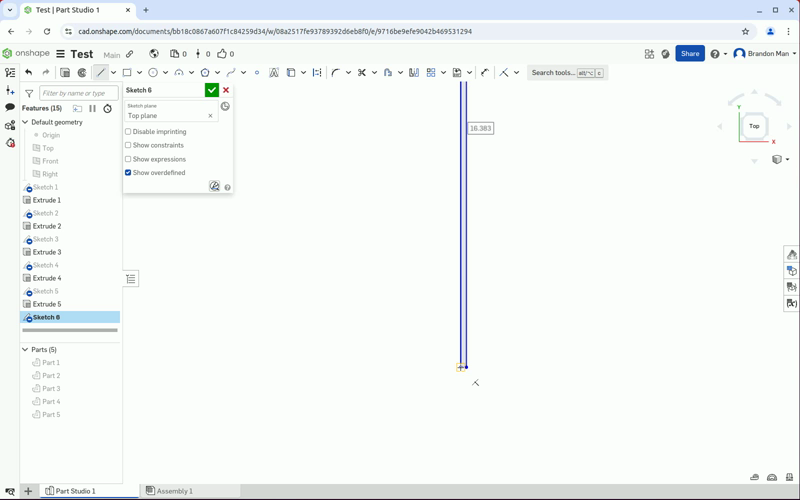
scroll(-6)
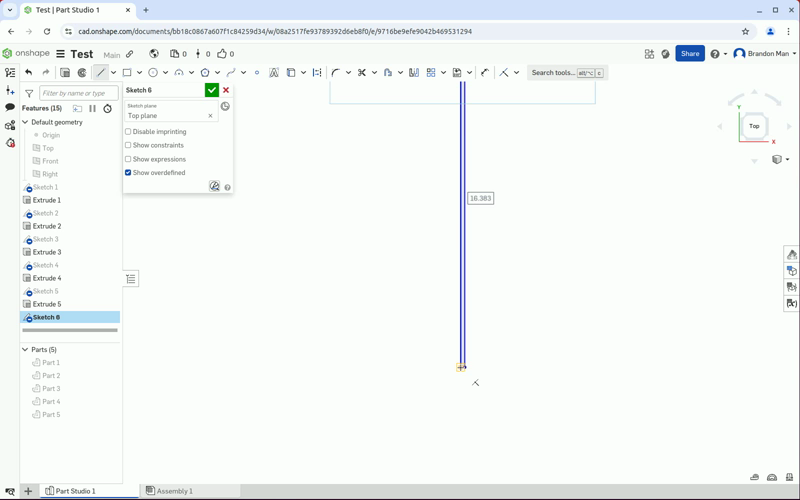
scroll(-6)
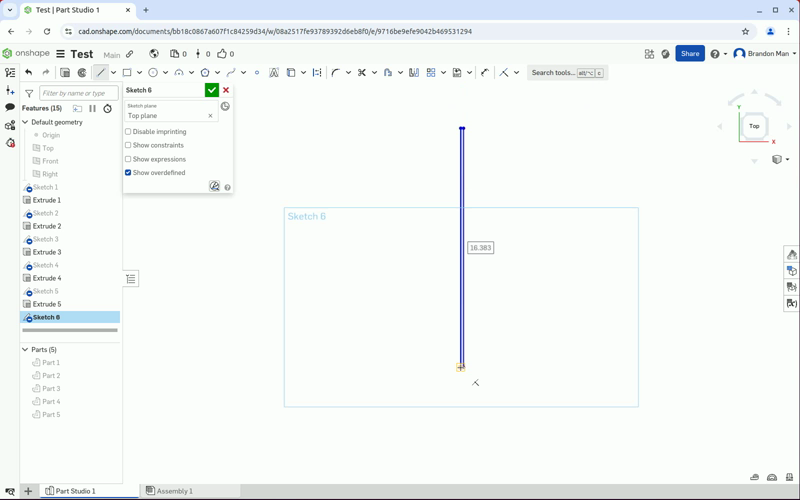
scroll(-6)
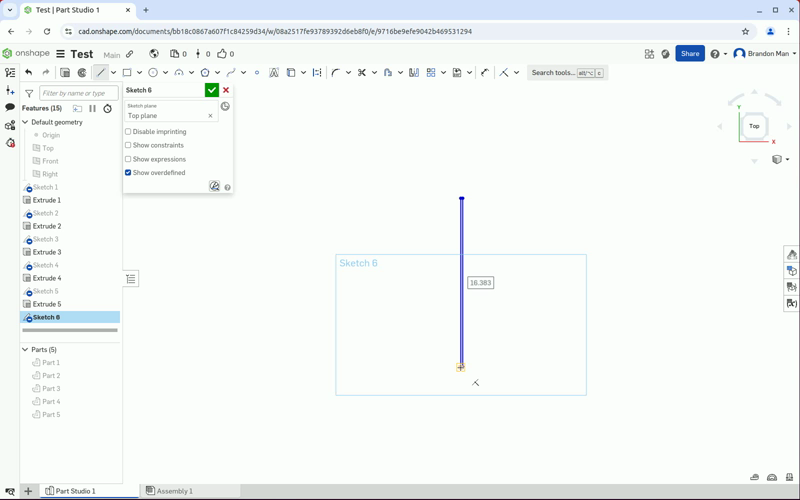
scroll(-6)
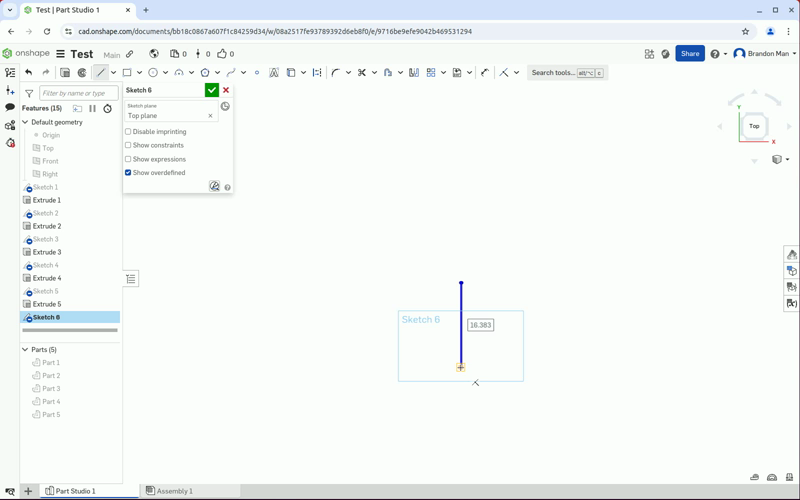
key(esc)
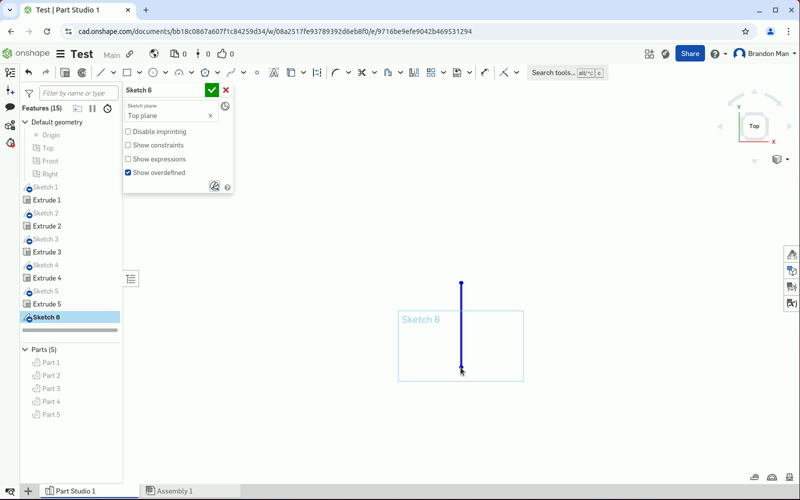
mouse_move(460, 325)
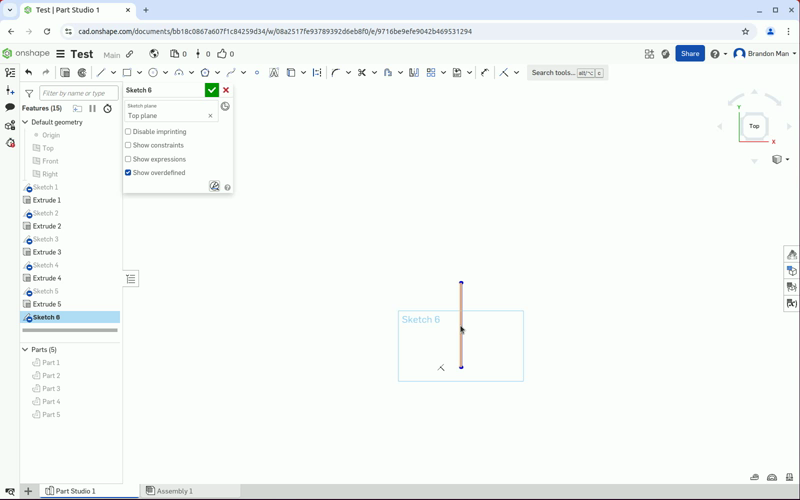
scroll(6)
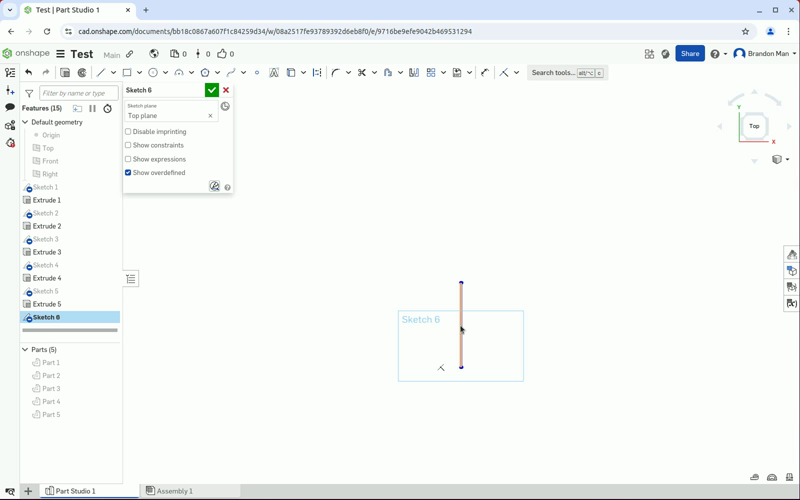
scroll(6)
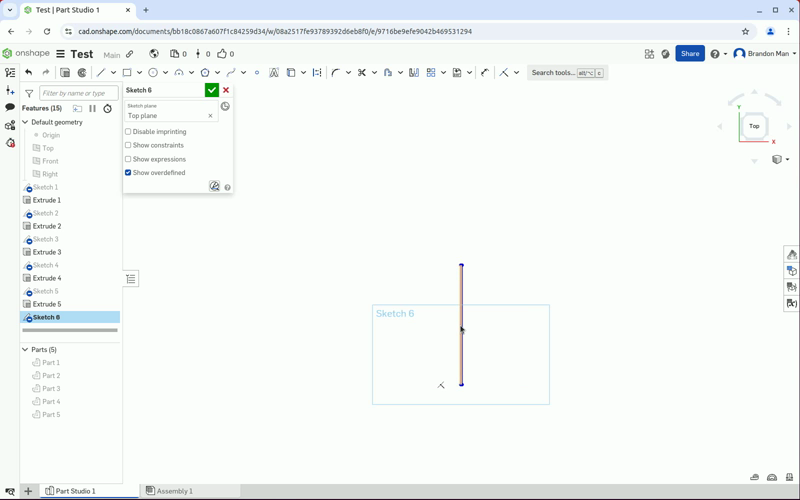
scroll(6)
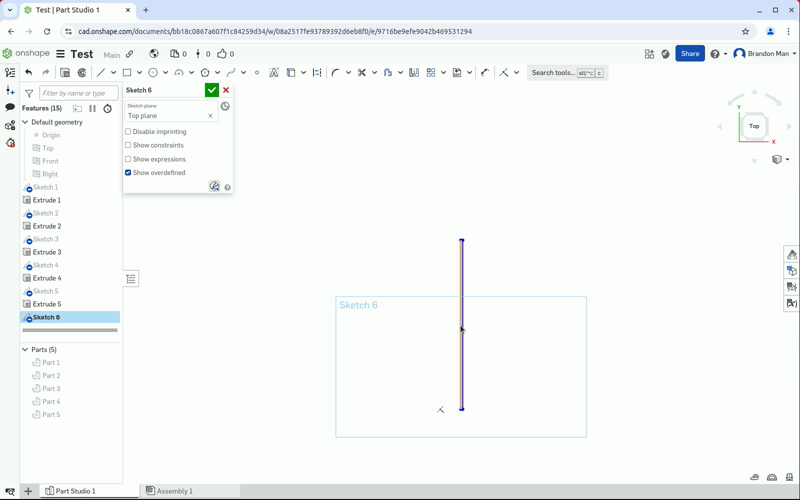
scroll(6)
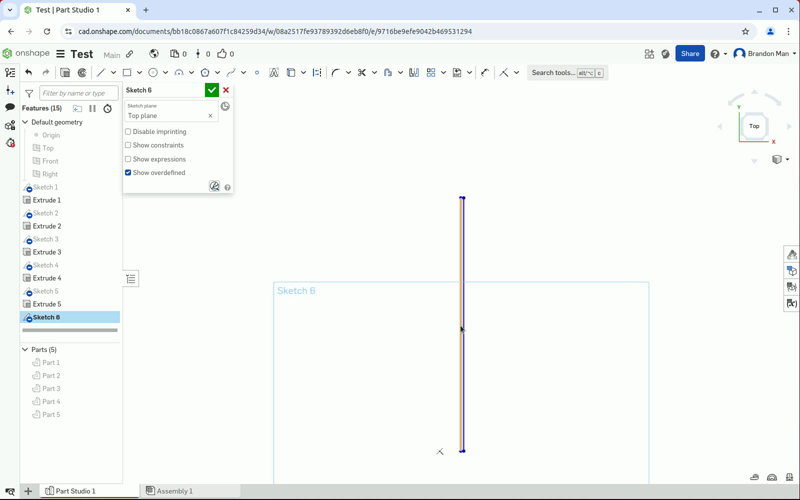
scroll(6)
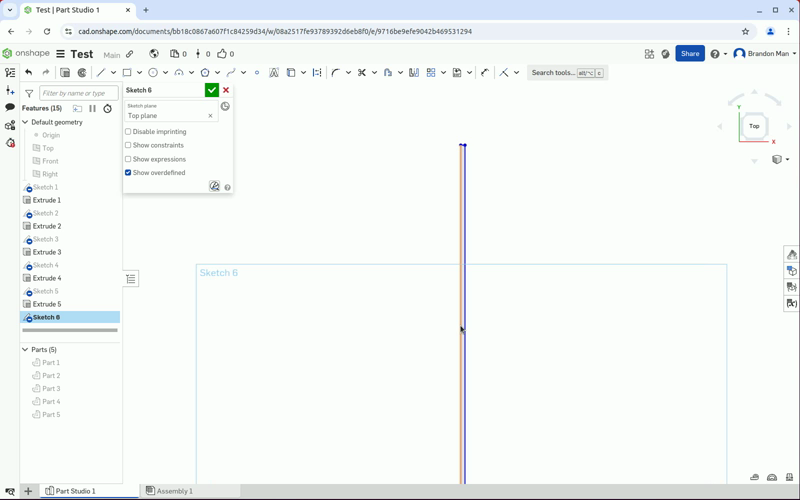
scroll(6)
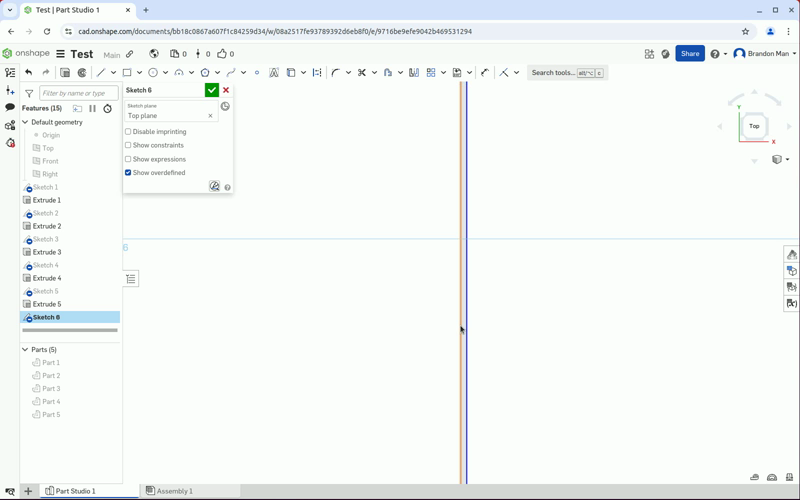
scroll(6)
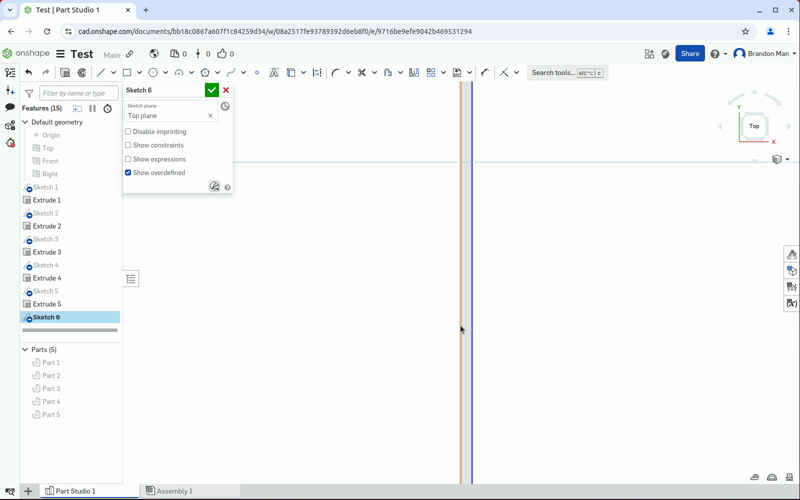
click(460, 325)
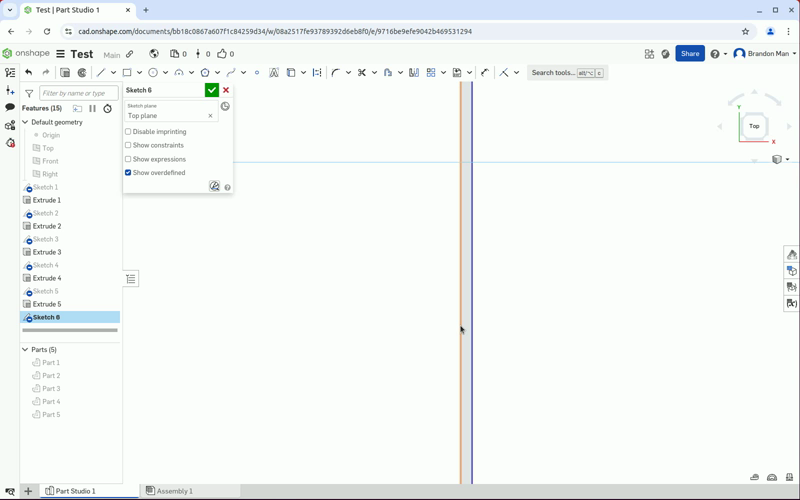
scroll(-6)
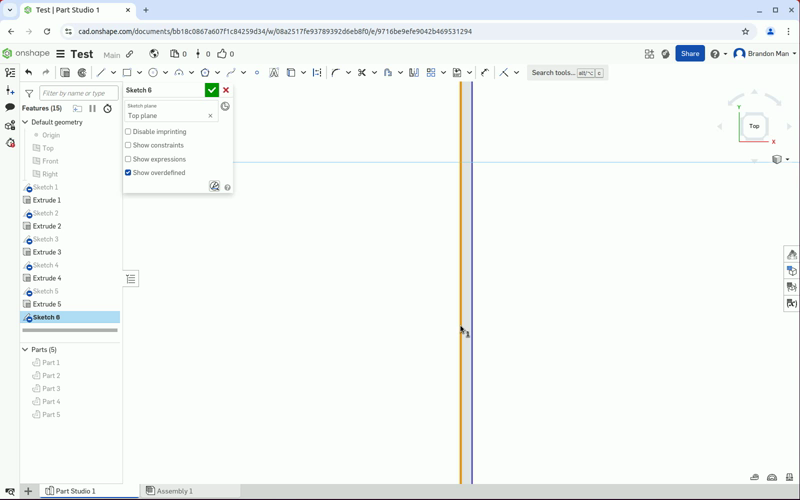
scroll(-6)
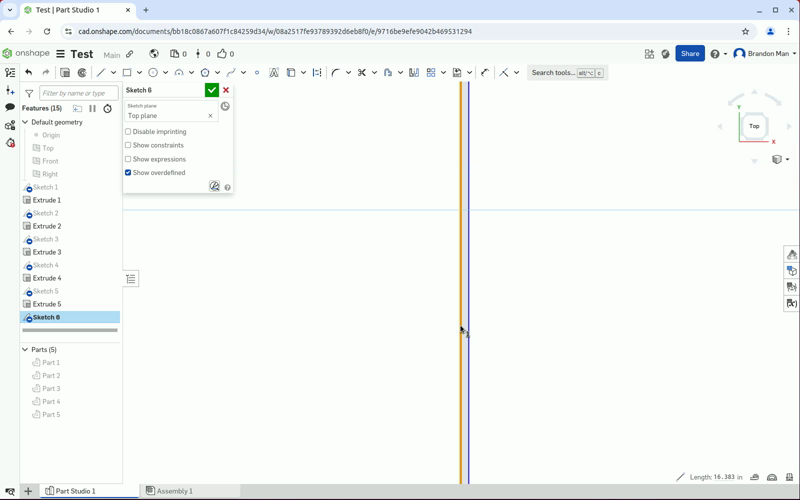
scroll(-6)
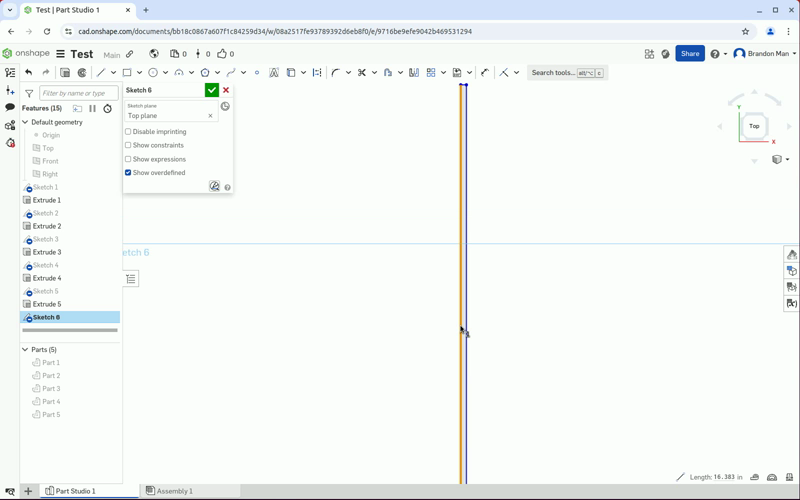
scroll(-6)
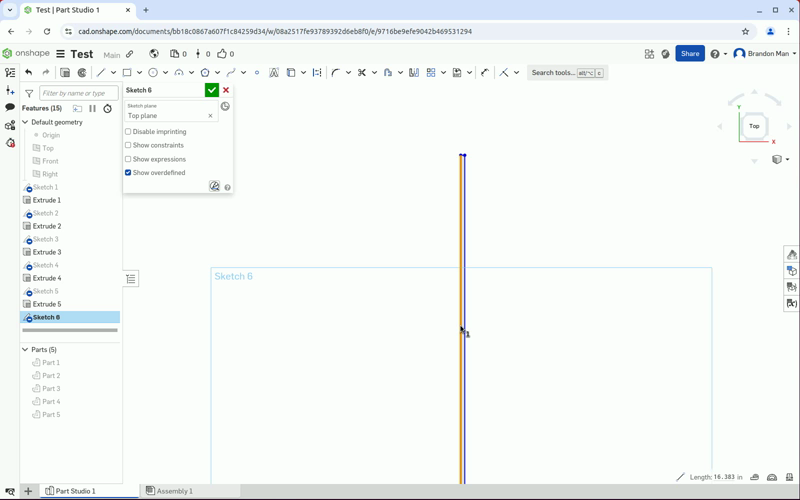
scroll(-6)
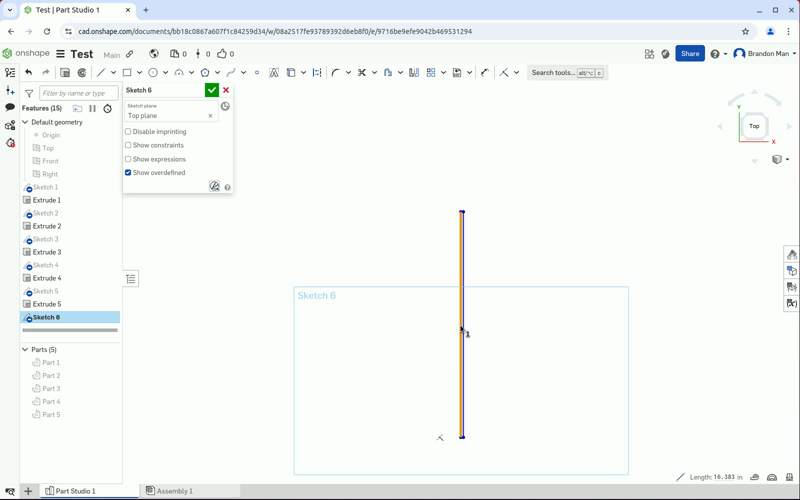
scroll(-6)
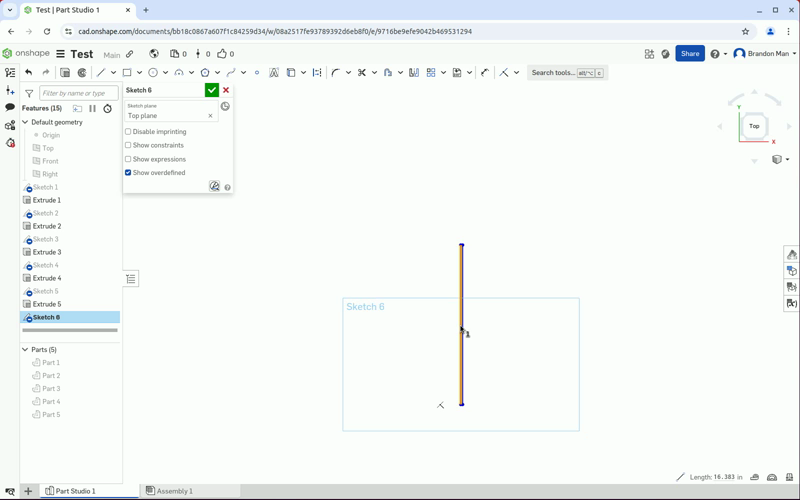
scroll(-6)
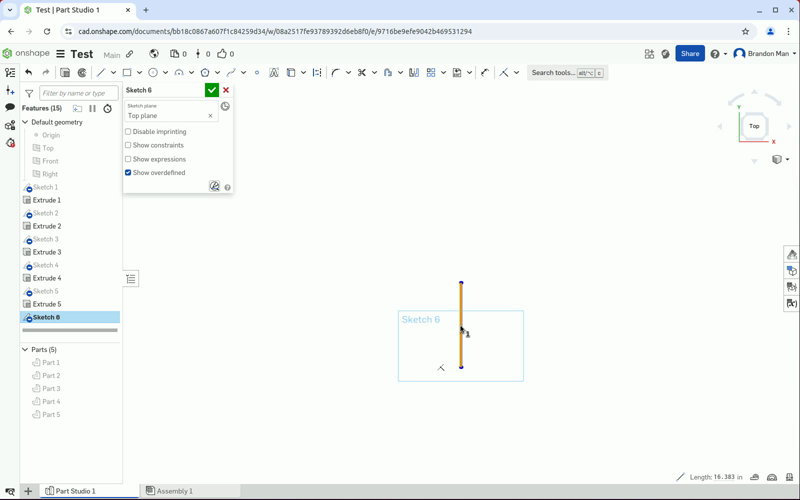
mouse_move(73, 352)
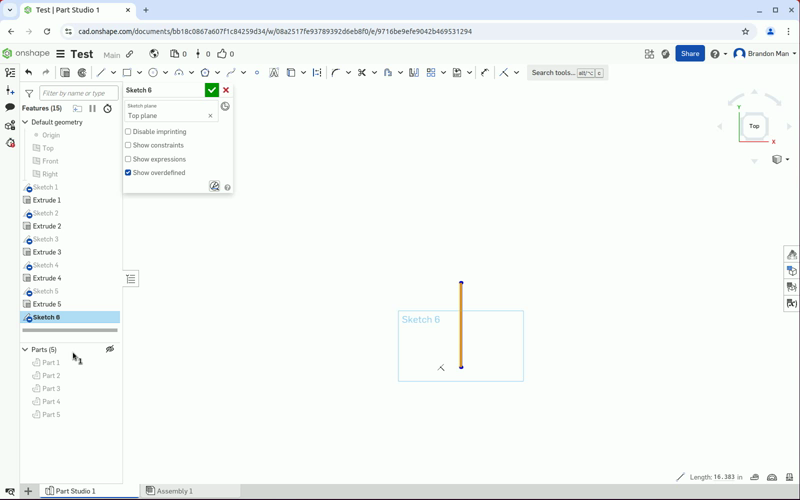
key(shift+y)
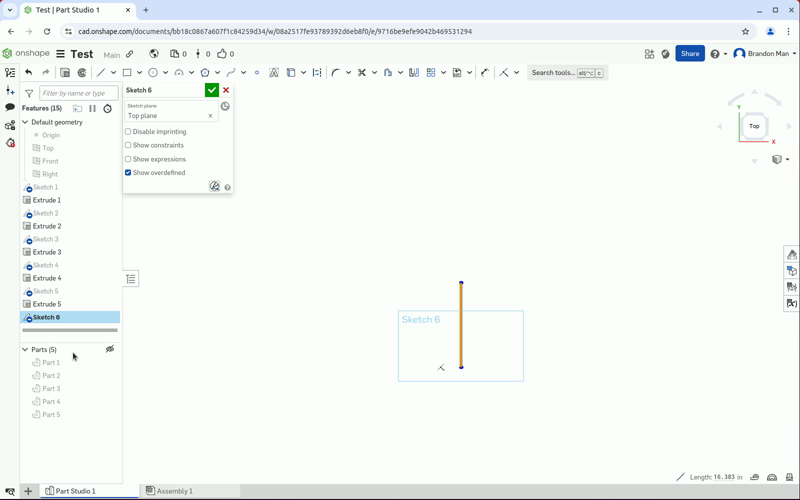
key(shift+e)
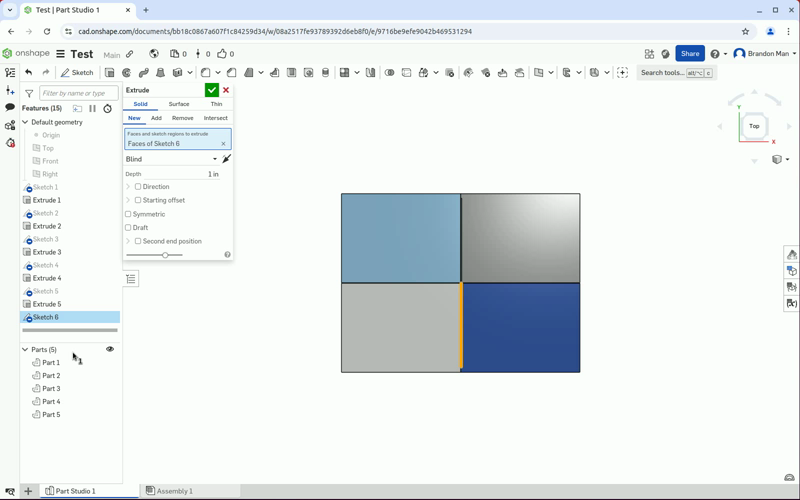
mouse_move(143, 106)
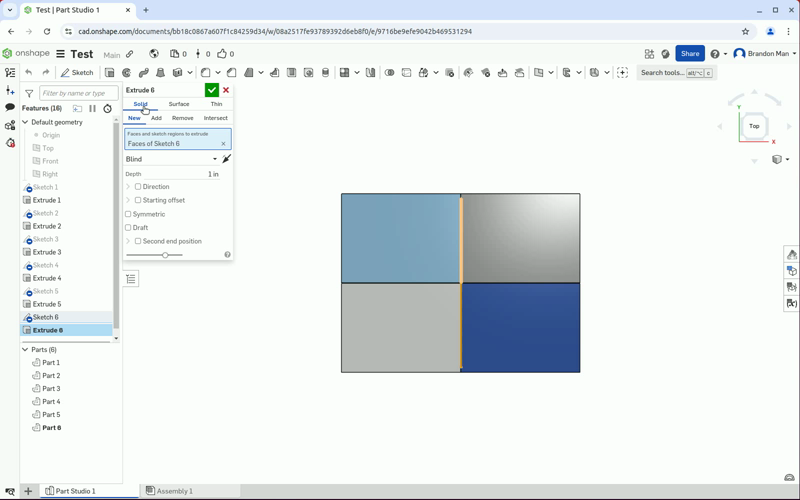
click(143, 106)
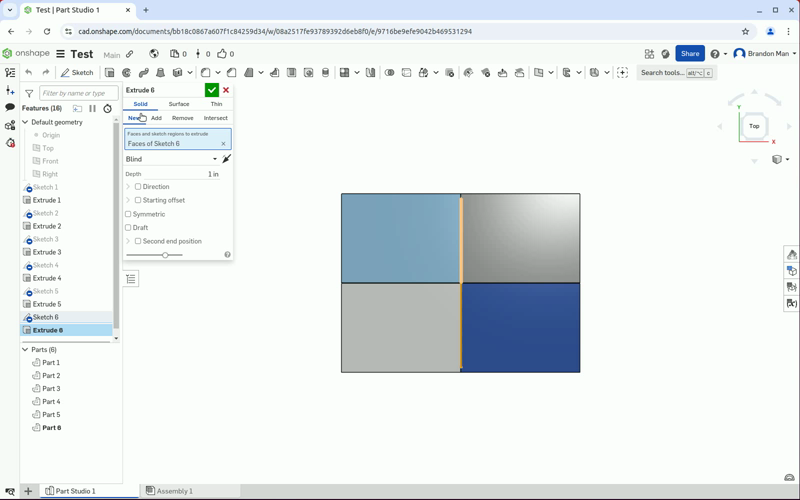
mouse_move(137, 120)
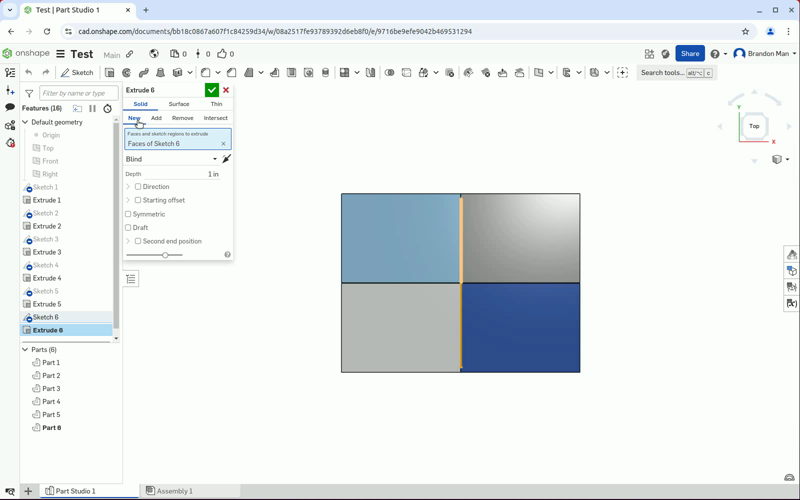
click(137, 120)
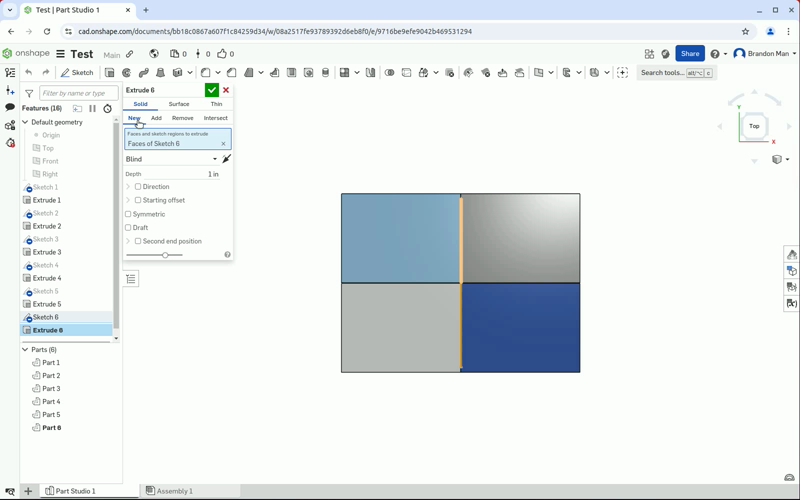
key(tab, 4)
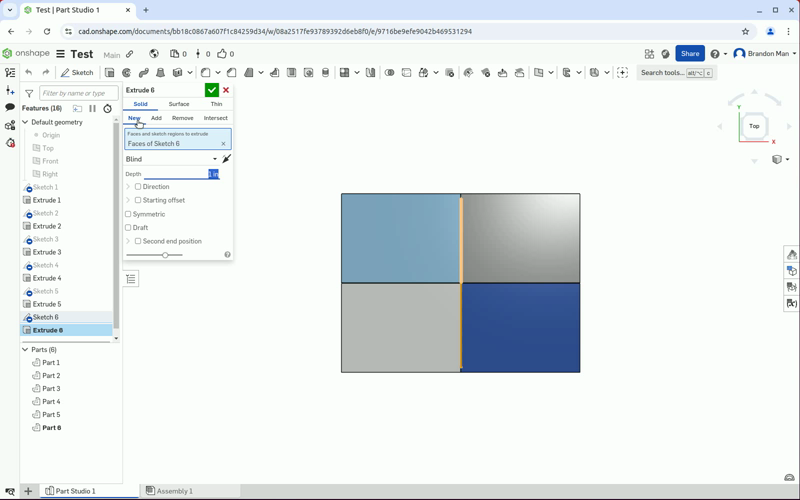
text(5.777)
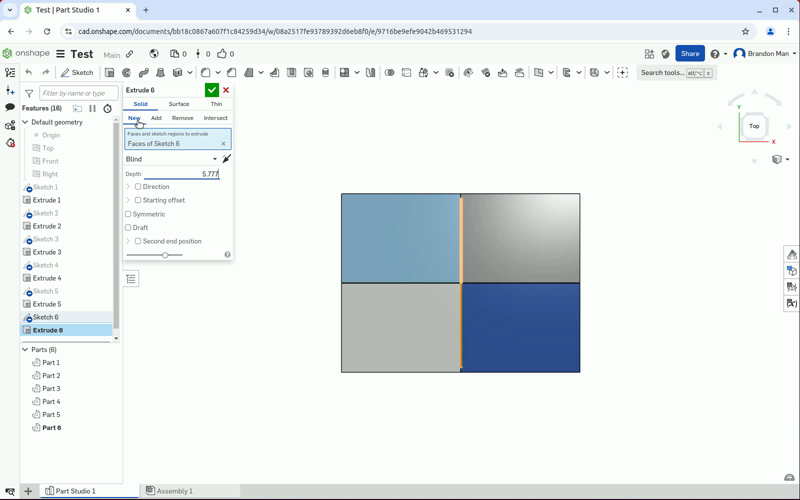
key(enter)
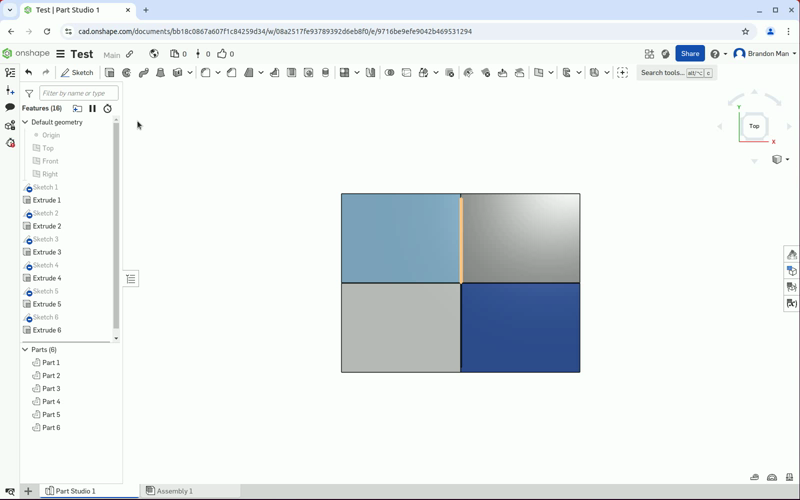
key(shift+h)
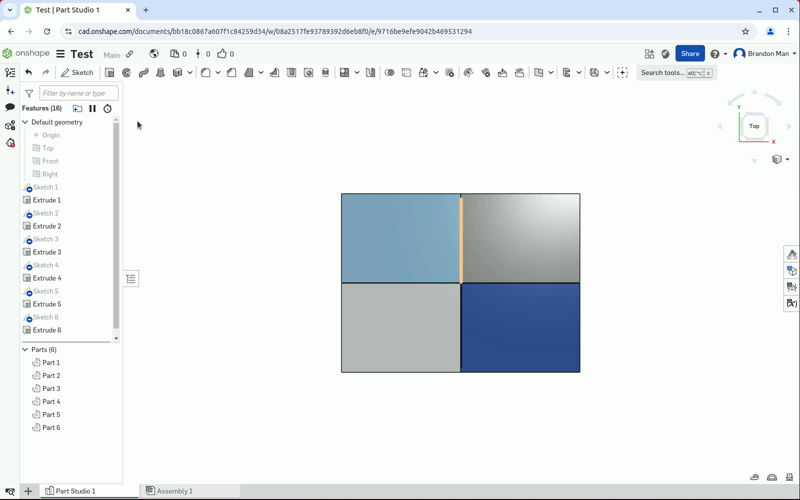
key(shift+h)
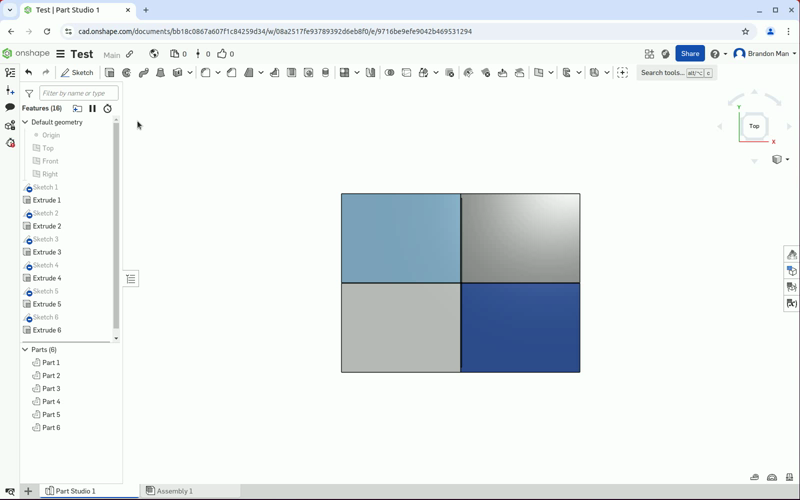
mouse_move(69, 189)
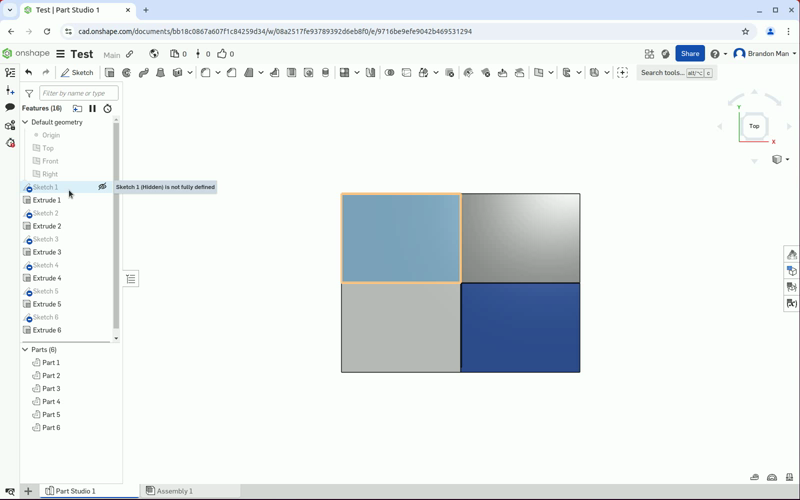
click(69, 189)
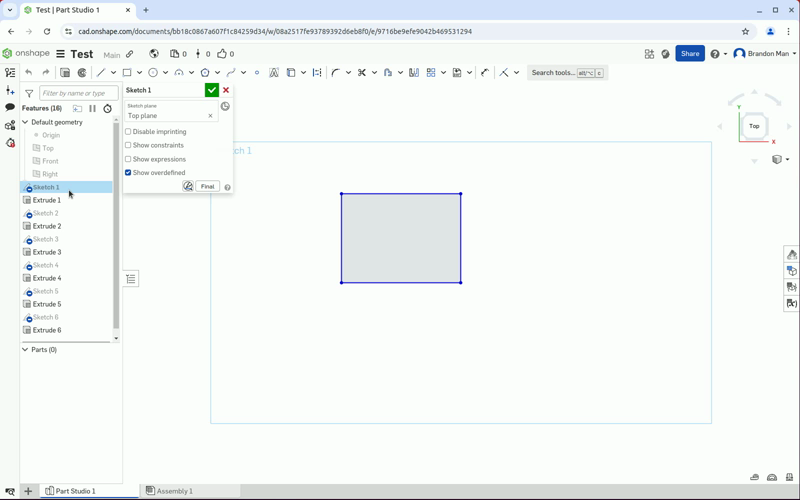
mouse_move(229, 92)
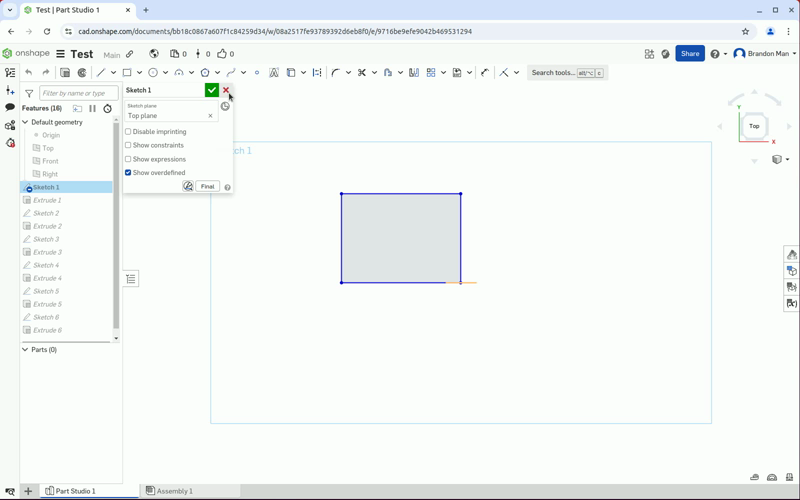
click(229, 92)
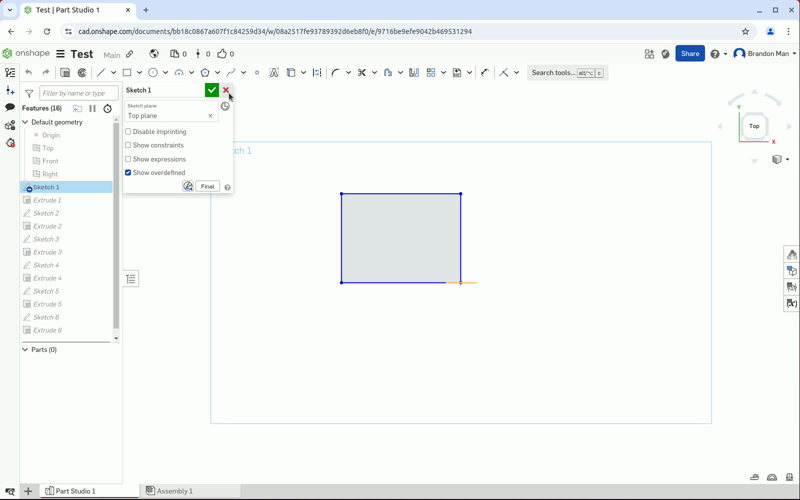
key(shift+s)
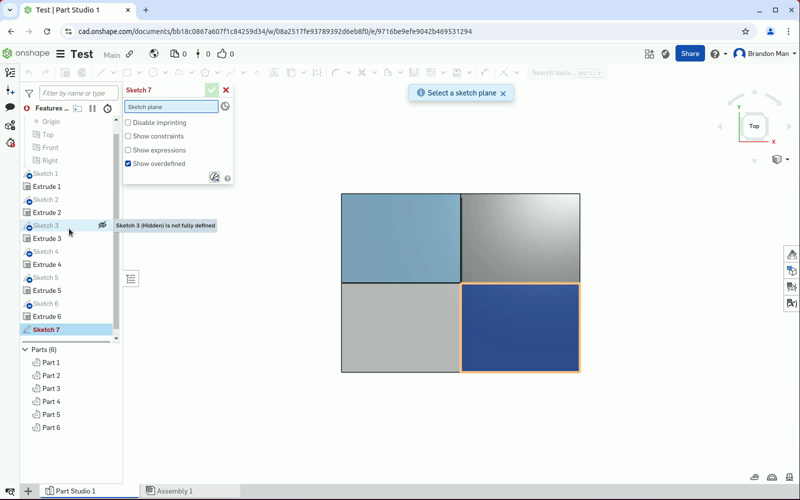
scroll(3)
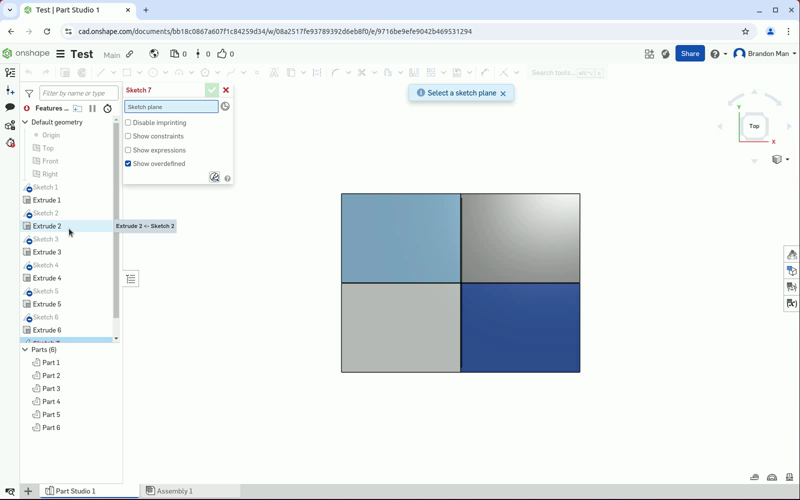
mouse_move(69, 150)
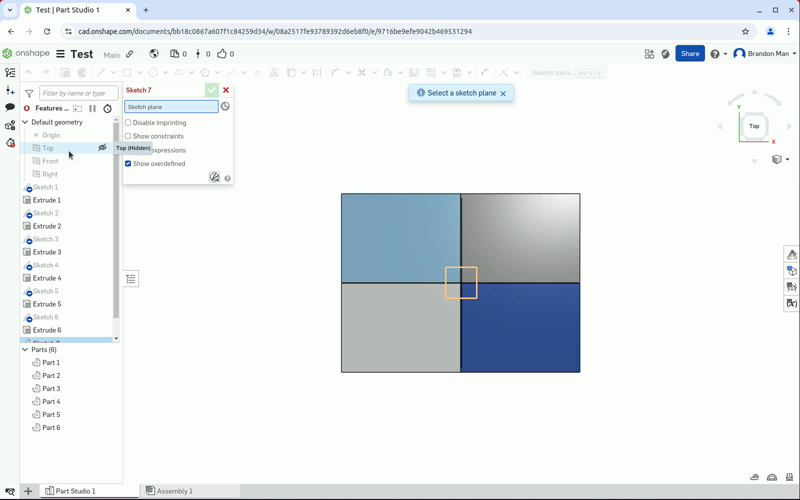
click(69, 150)
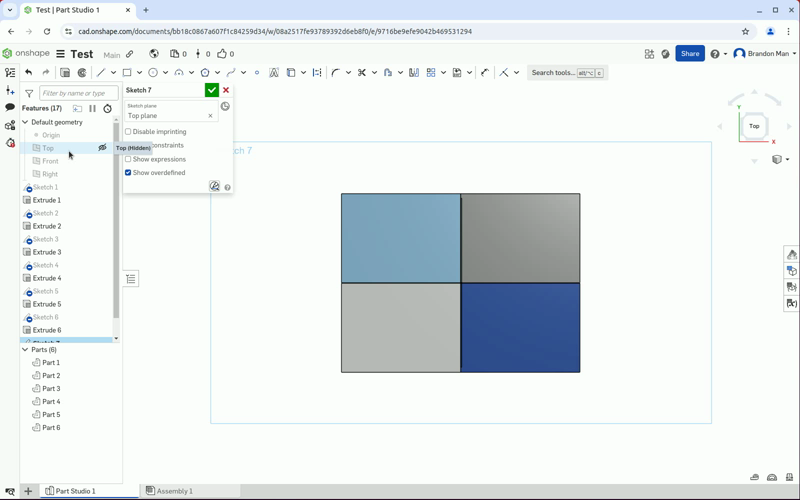
mouse_move(73, 352)
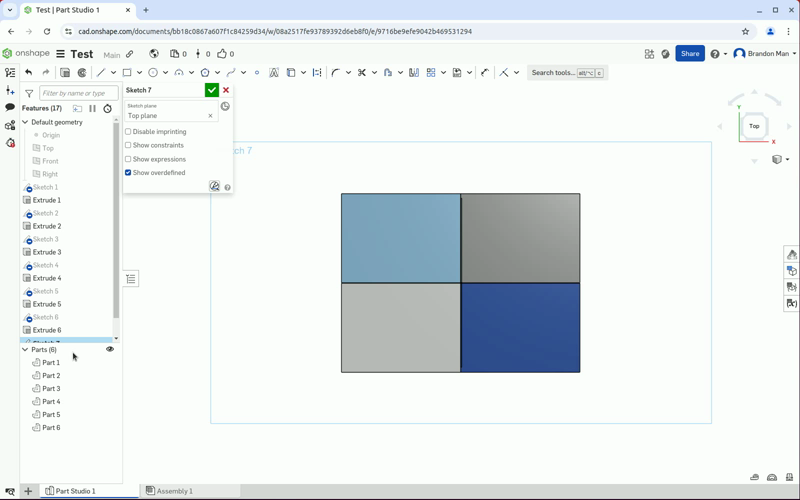
key(y)
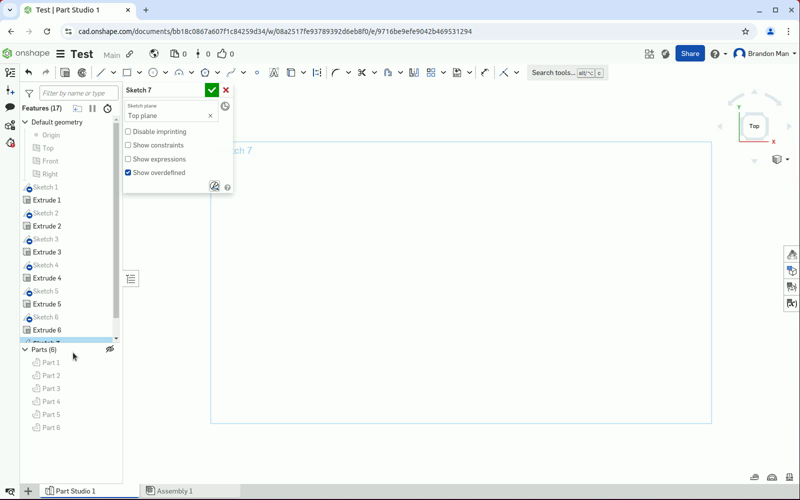
key(l)
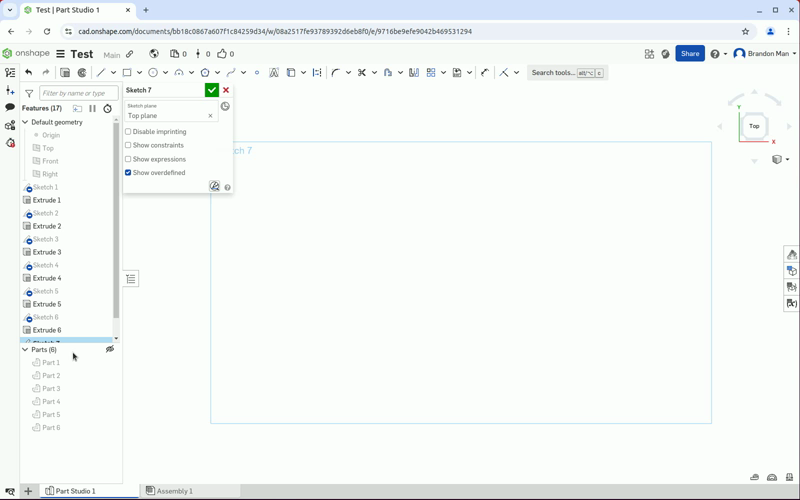
key_down(shift)
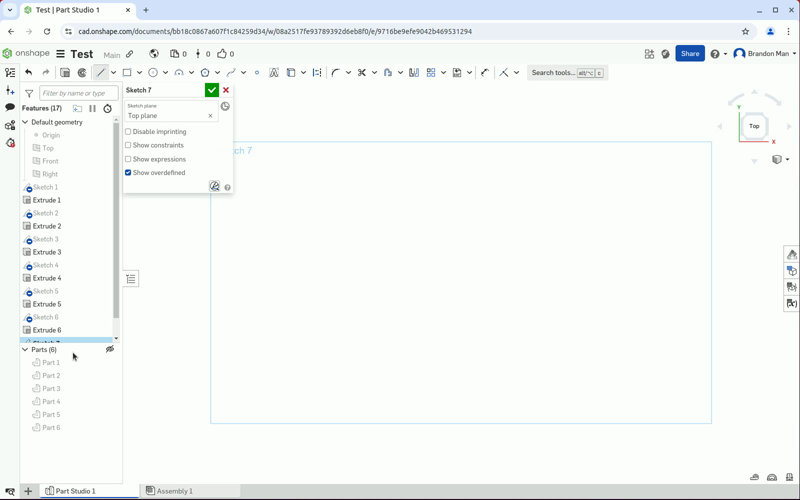
mouse_move(460, 367)
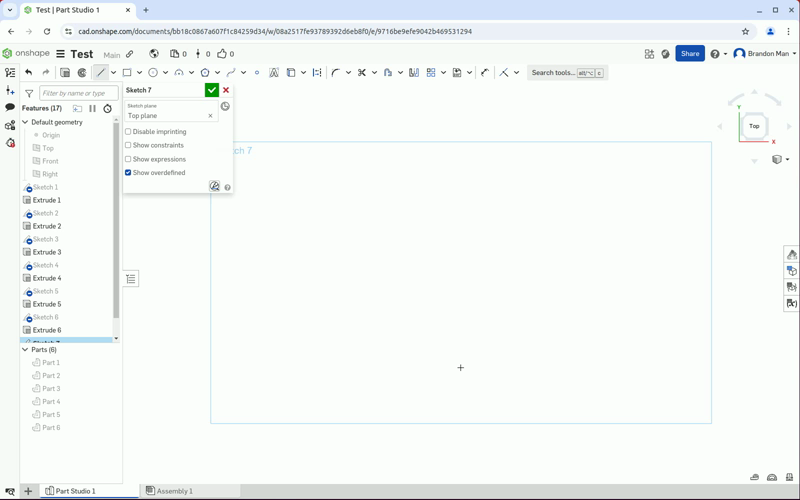
click(460, 367)
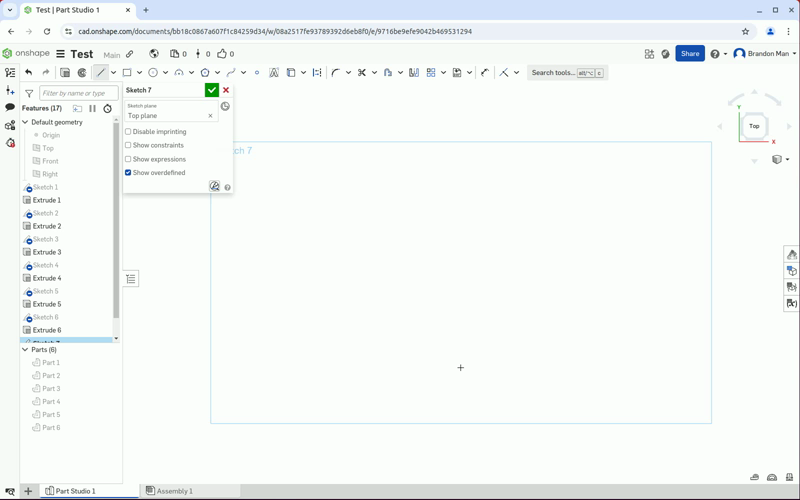
key_up(shift)
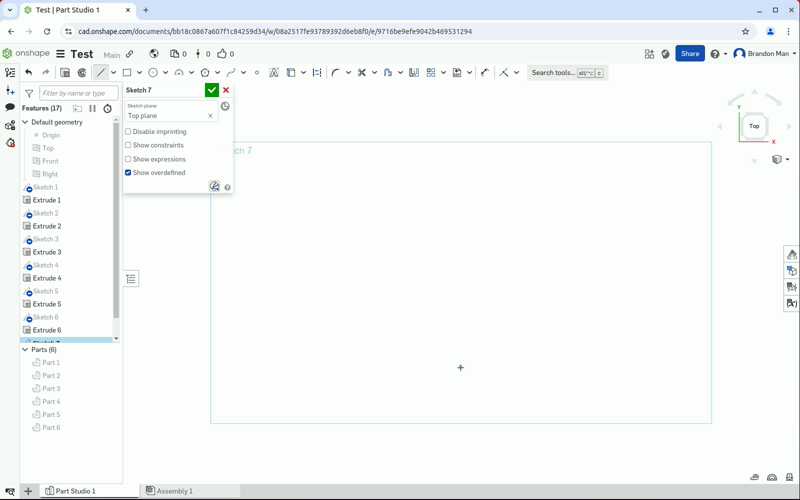
key_down(shift)
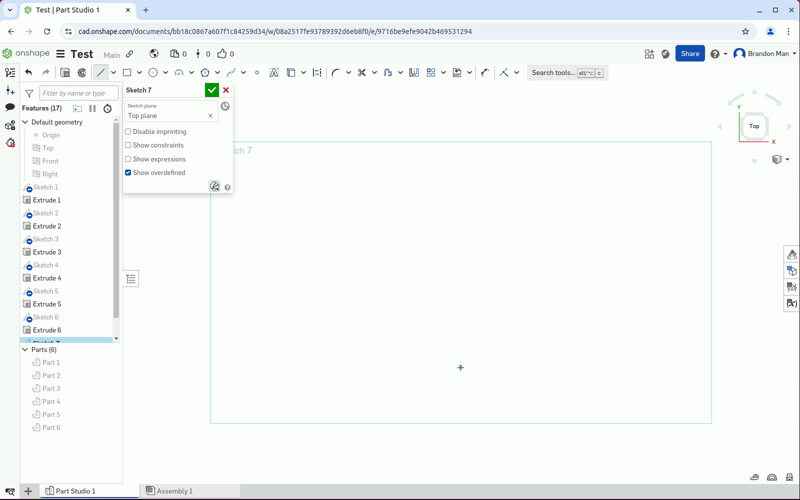
mouse_move(573, 367)
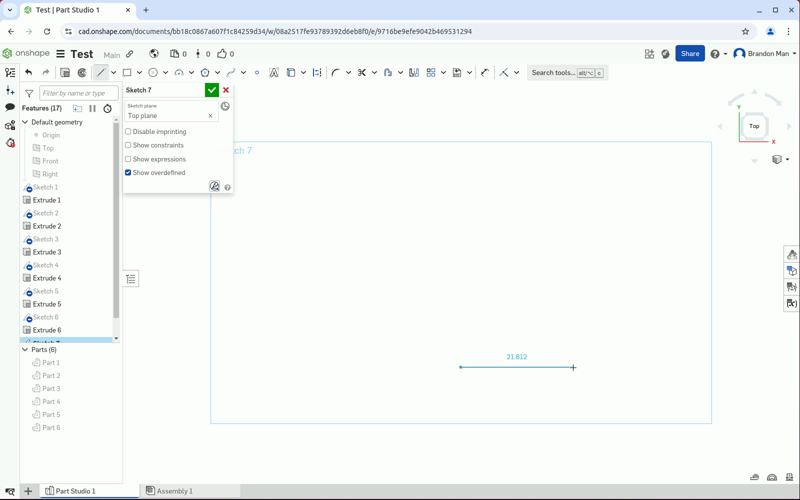
click(573, 367)
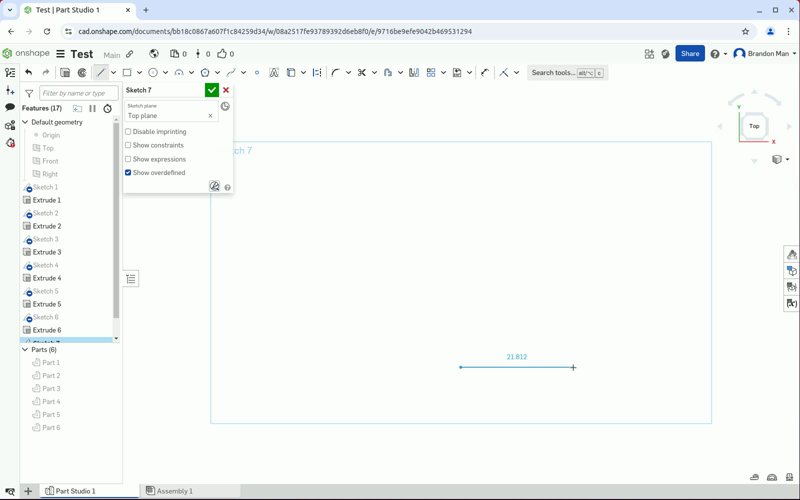
key_up(shift)
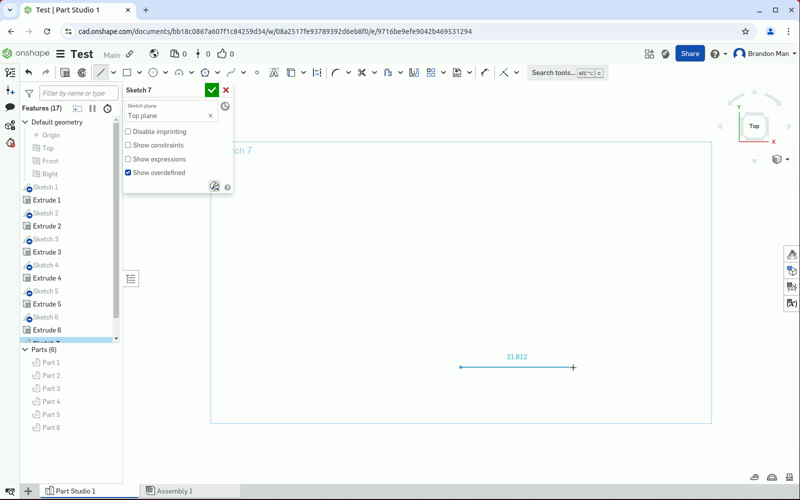
key_down(shift)
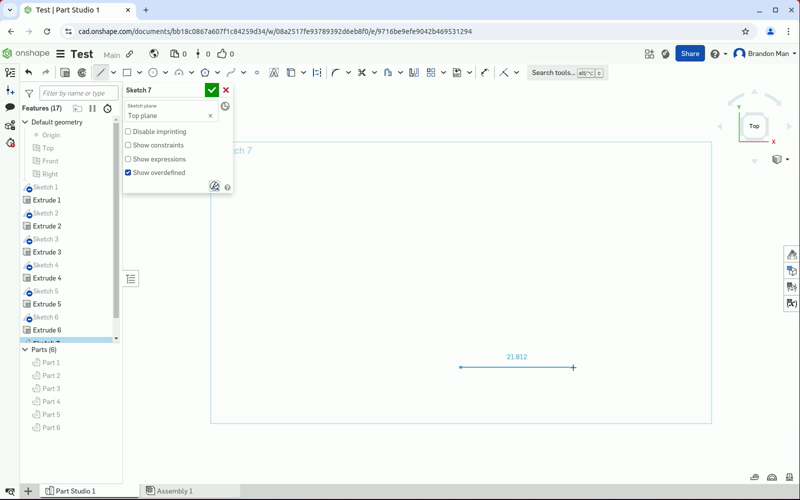
mouse_move(573, 283)
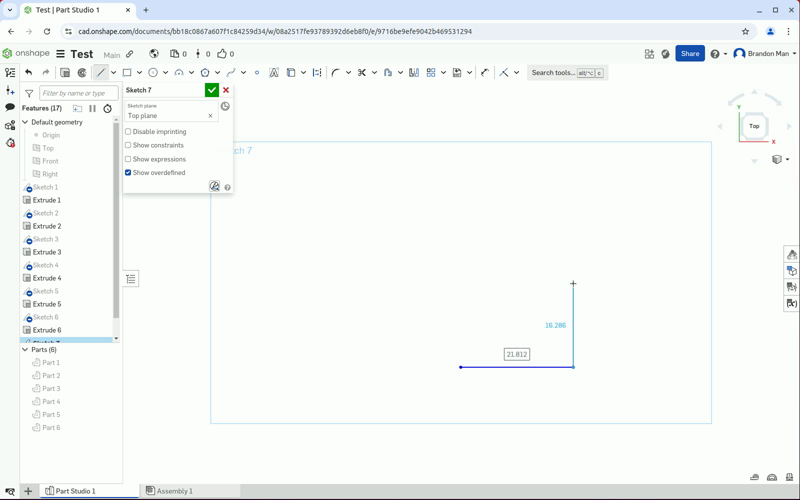
click(573, 283)
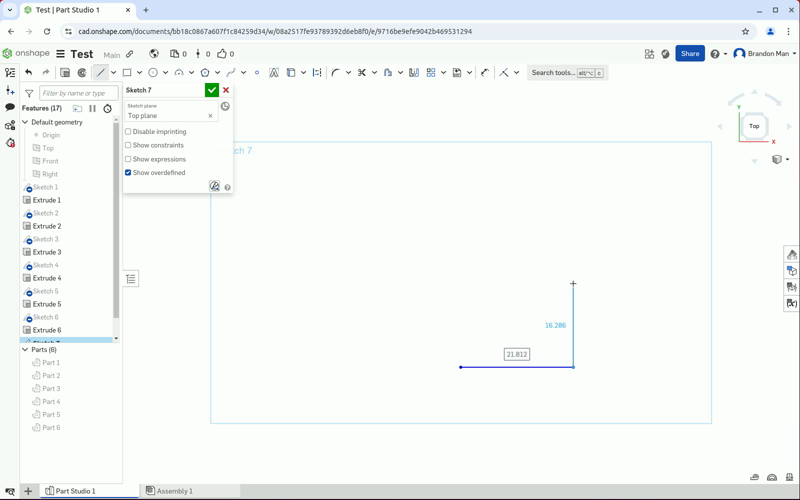
key_up(shift)
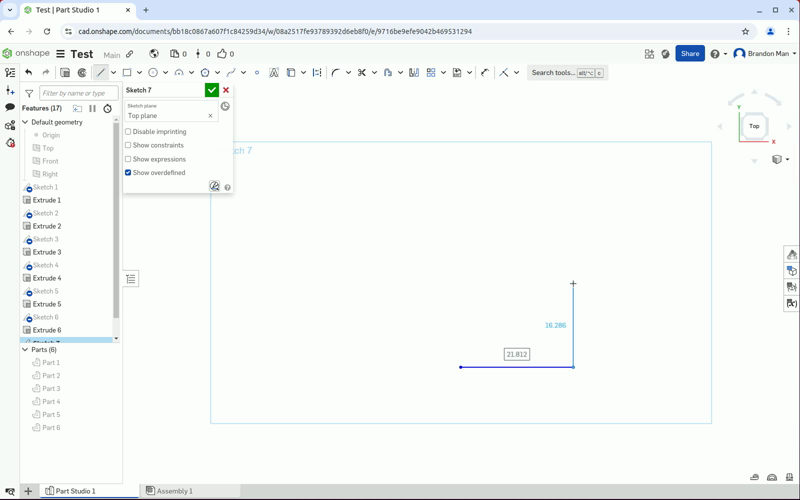
key_down(shift)
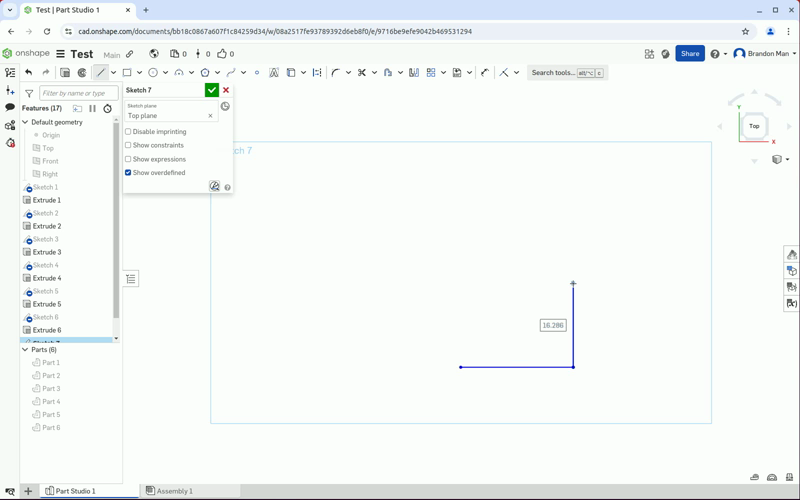
mouse_move(460, 283)
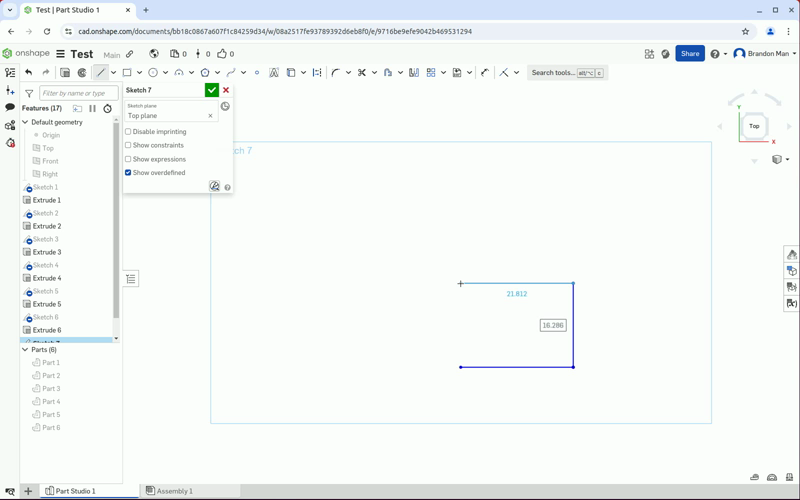
click(460, 283)
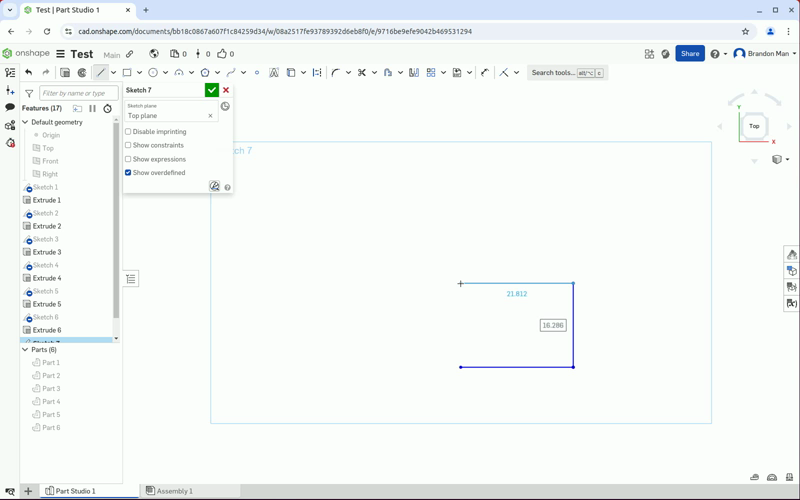
key_up(shift)
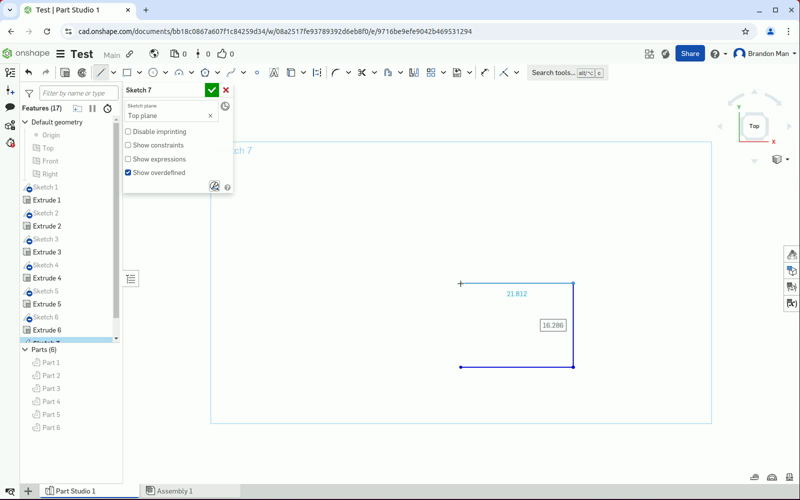
key_down(shift)
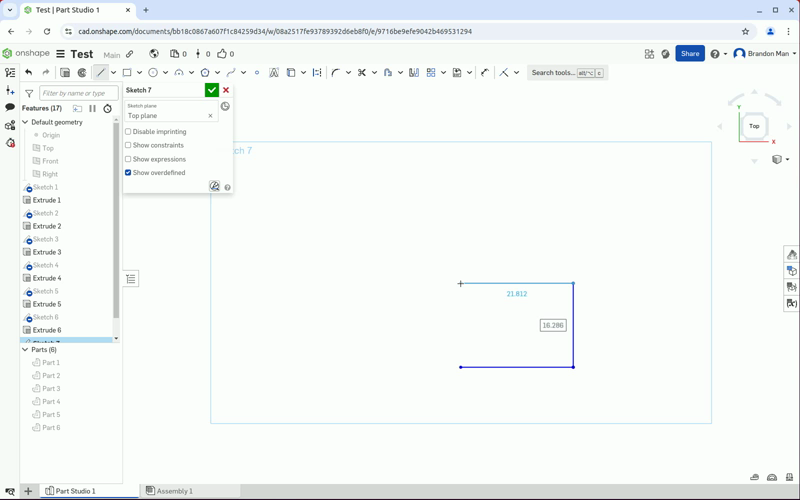
mouse_move(460, 367)
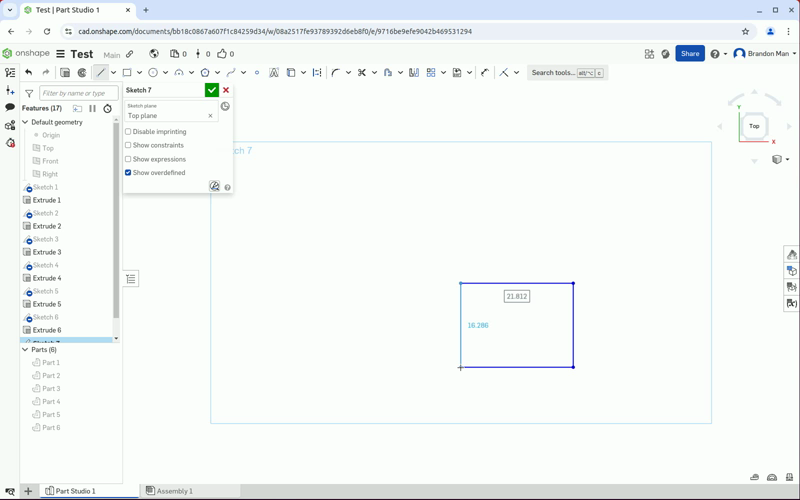
key_up(shift)
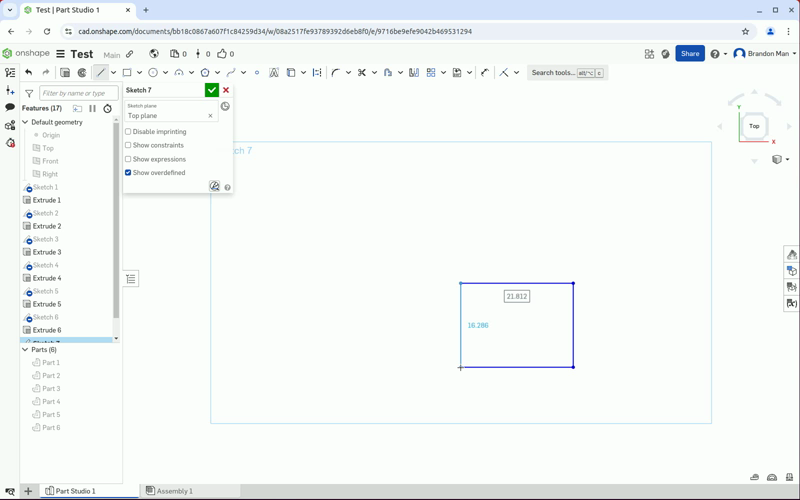
click(460, 367)
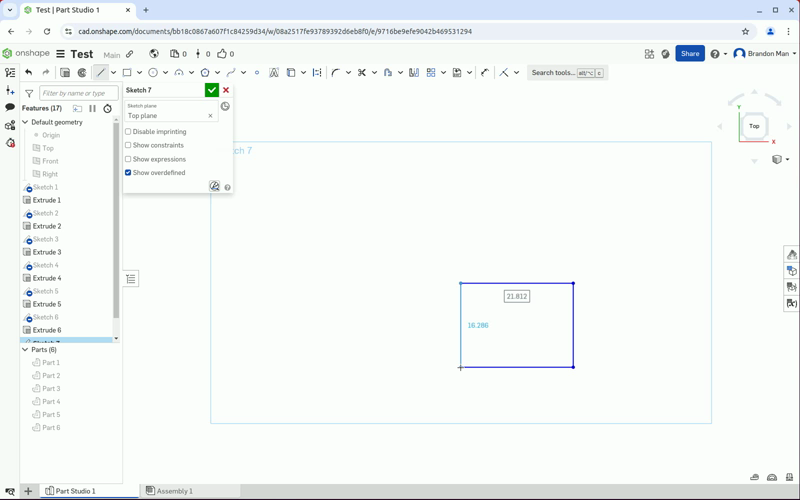
key(esc)
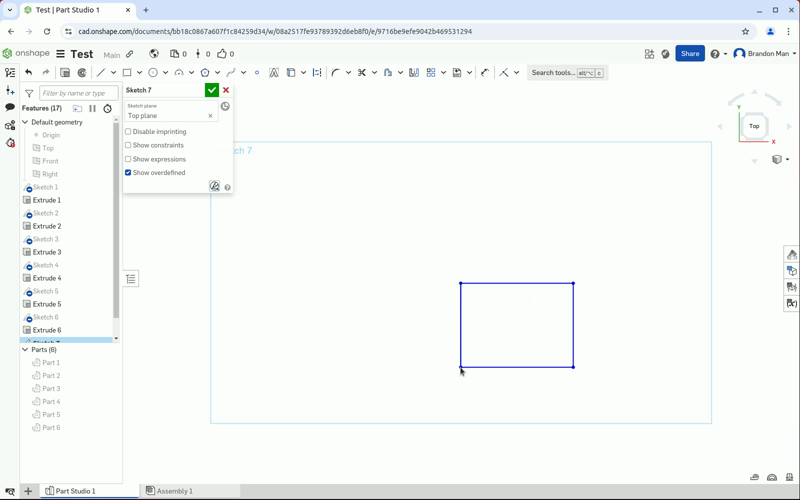
mouse_move(516, 346)
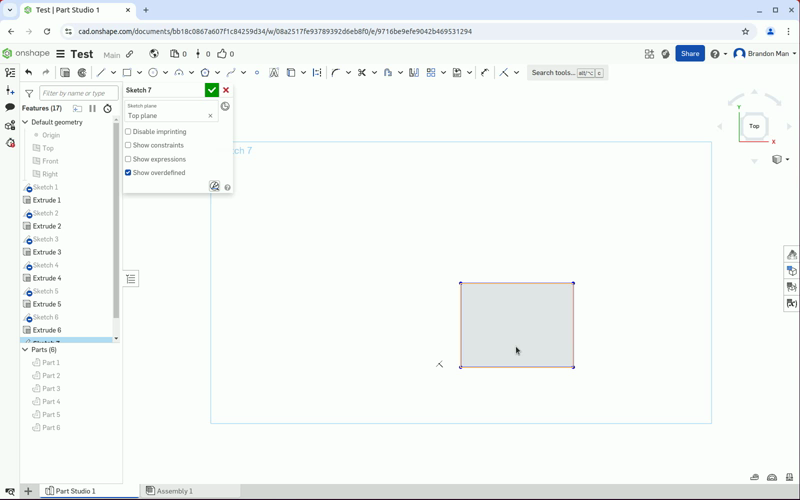
click(516, 346)
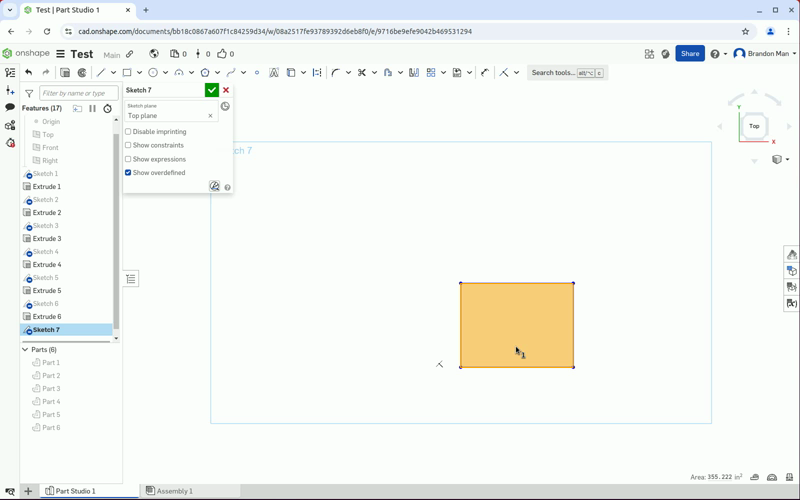
mouse_move(73, 352)
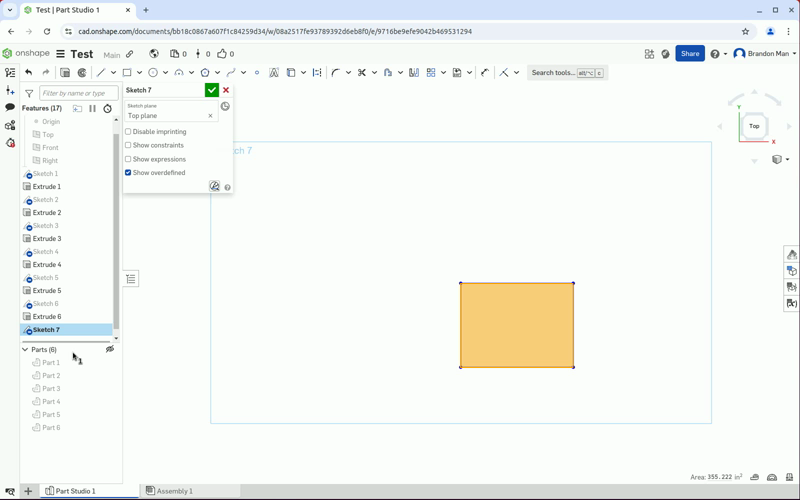
key(shift+y)
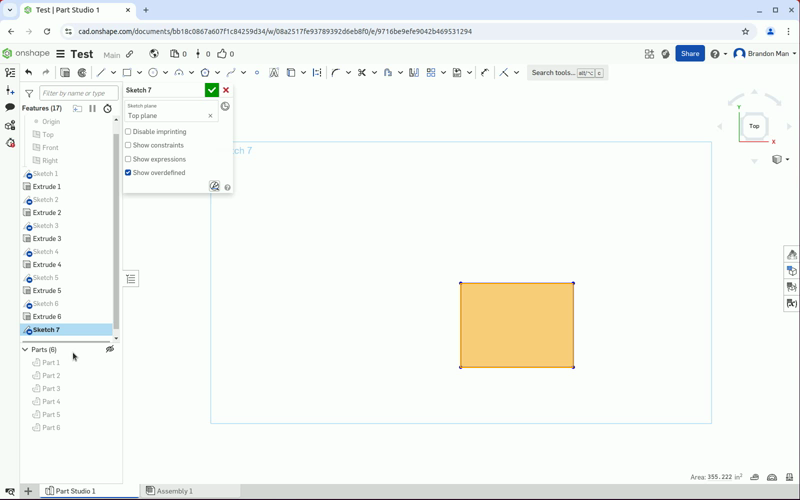
key(shift+e)
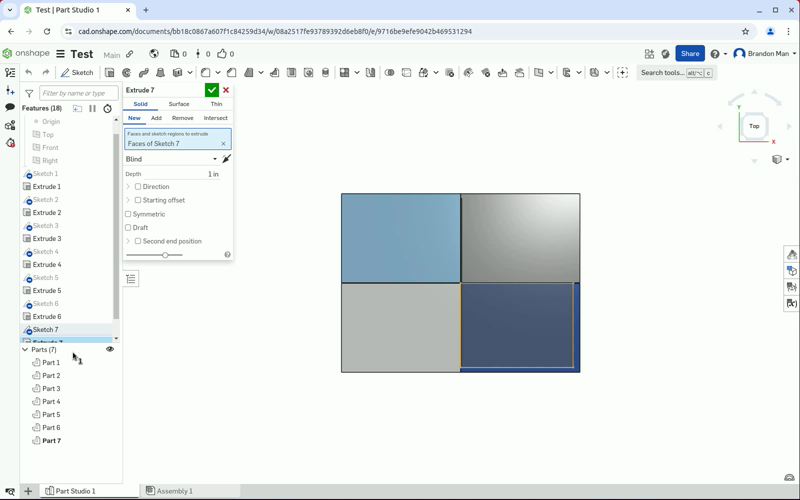
mouse_move(143, 106)
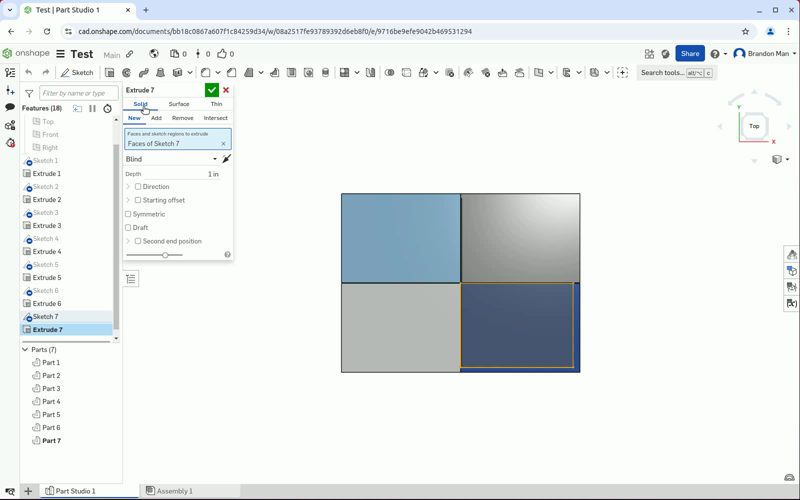
click(143, 106)
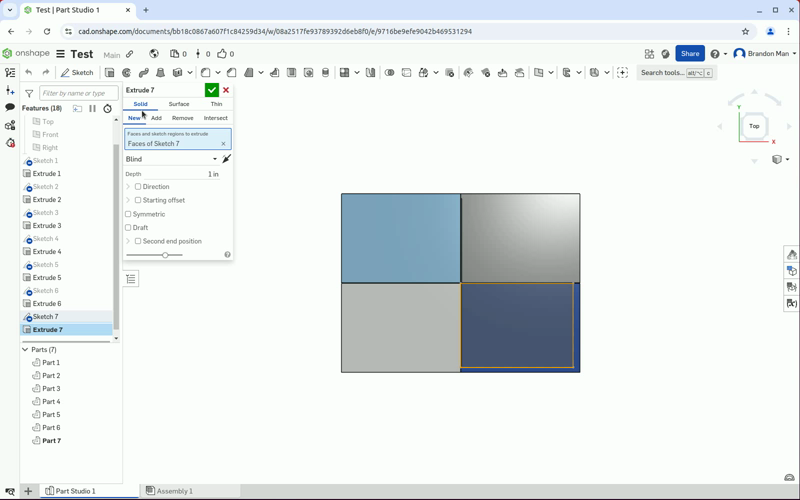
mouse_move(137, 120)
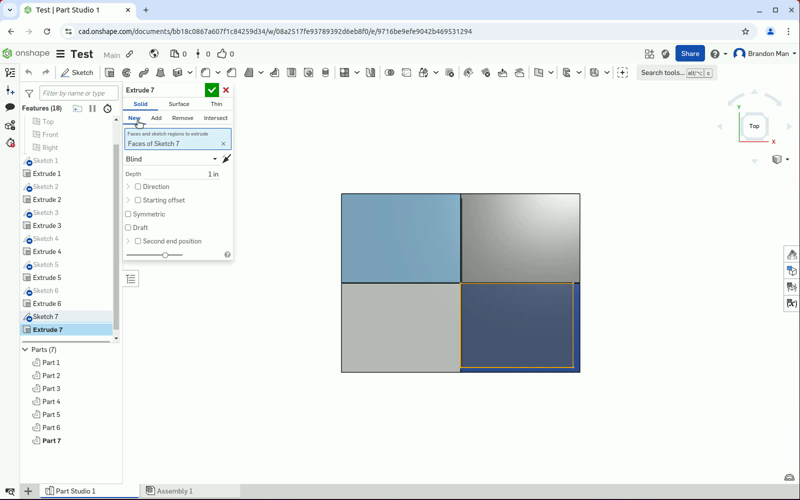
click(137, 120)
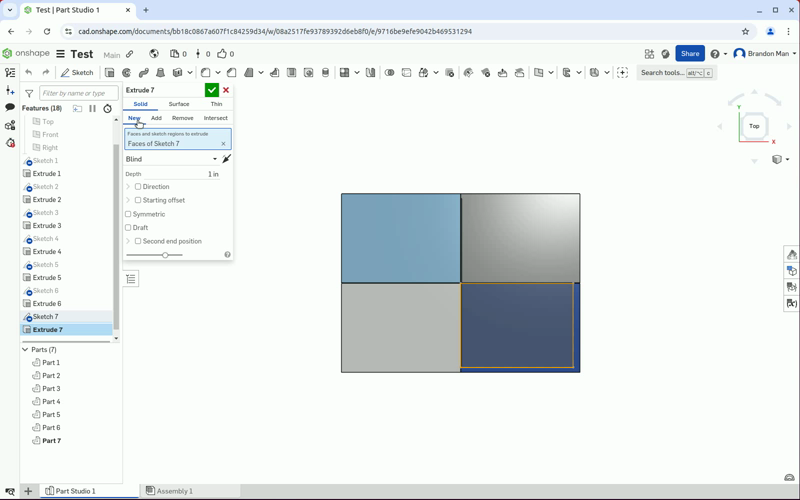
key(tab, 4)
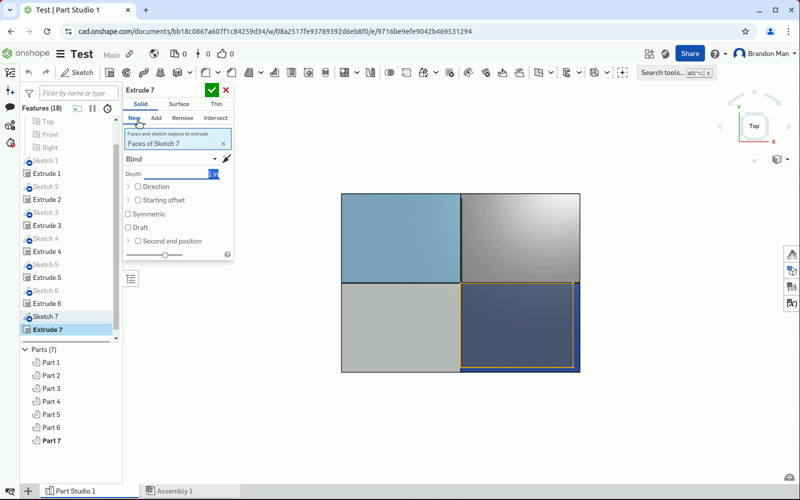
text(11.554)
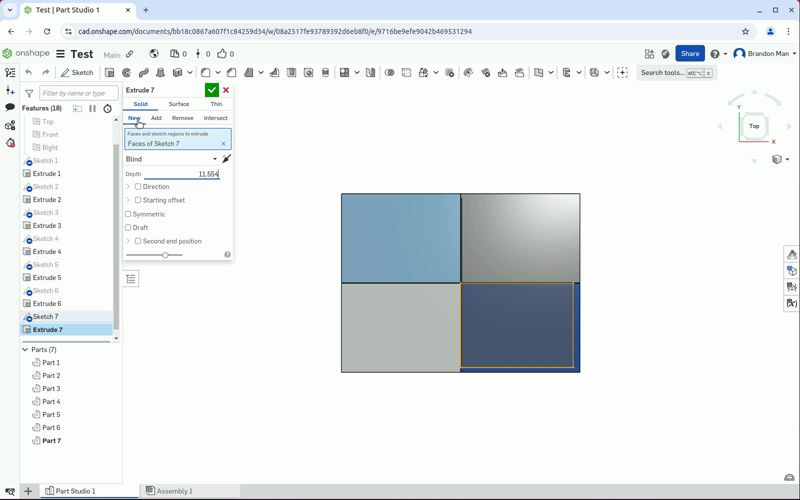
key(enter)
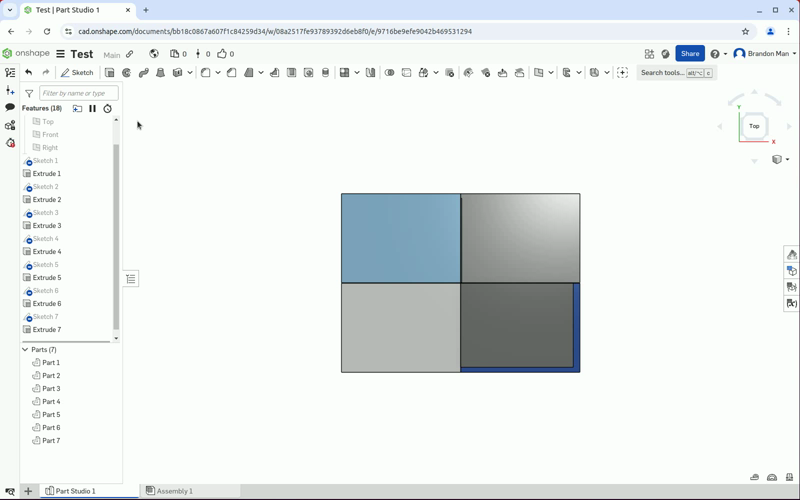
key(shift+h)
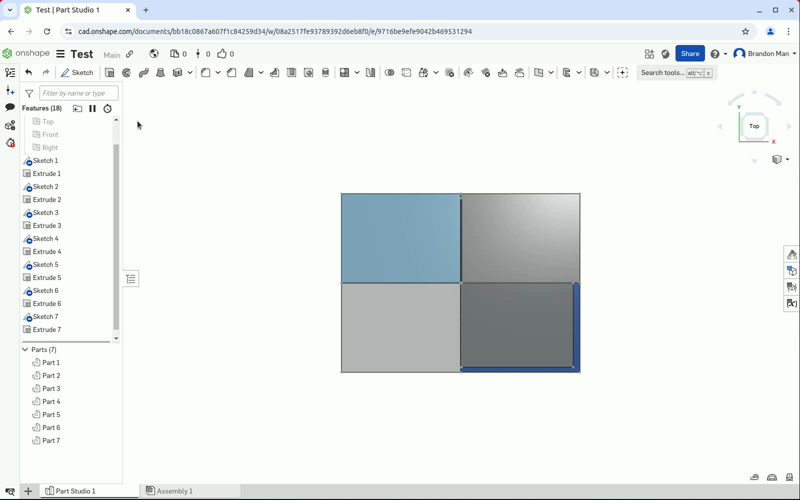
key(shift+h)
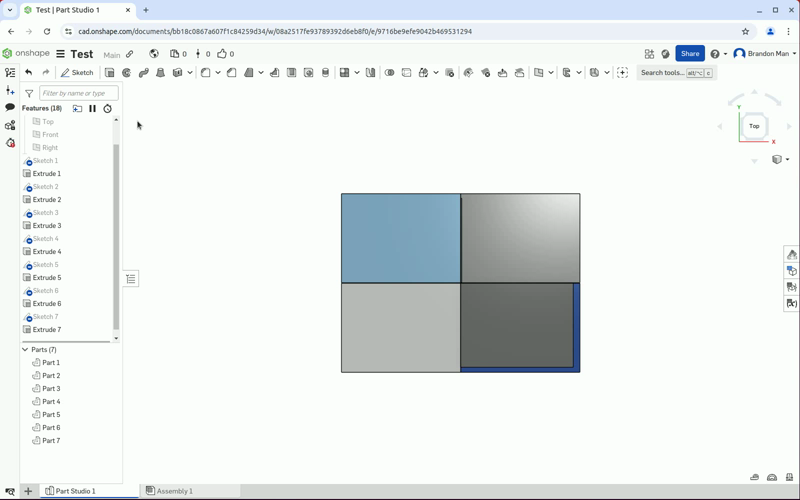
mouse_move(69, 163)
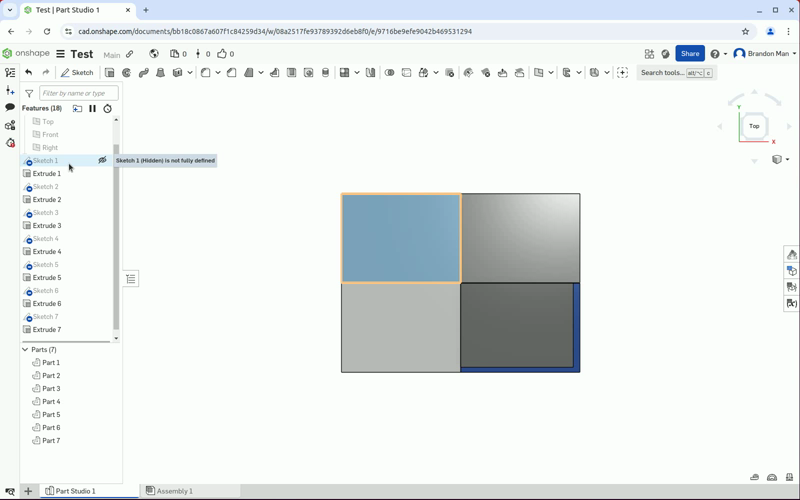
click(69, 163)
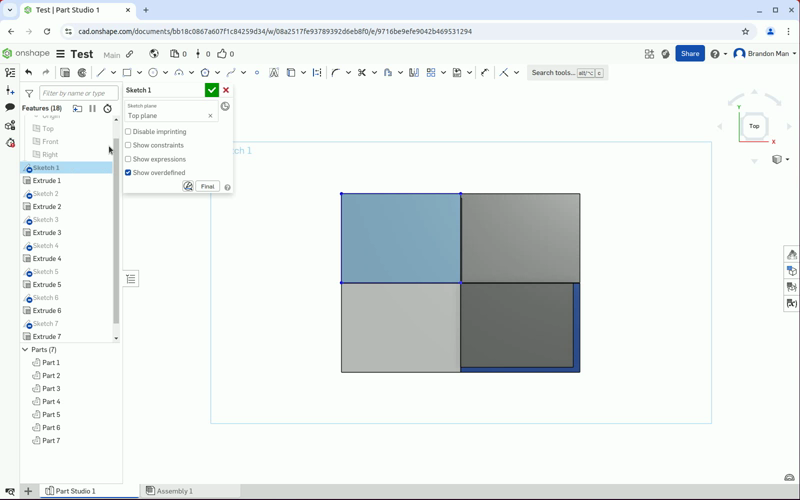
mouse_move(229, 92)
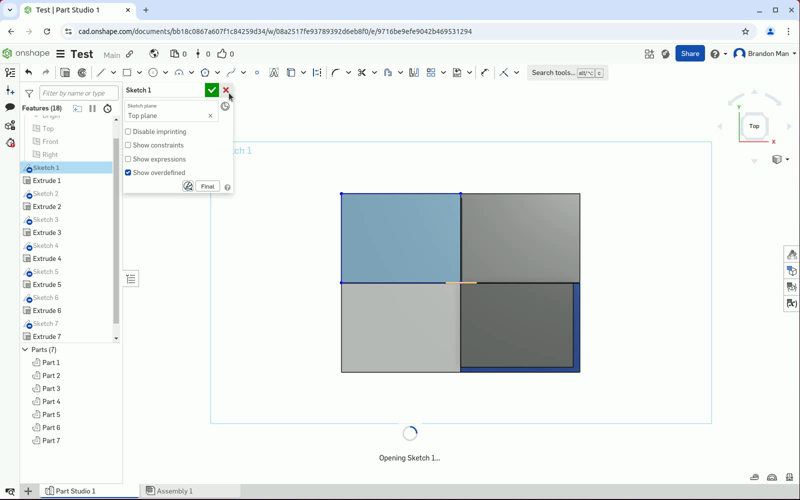
click(229, 92)
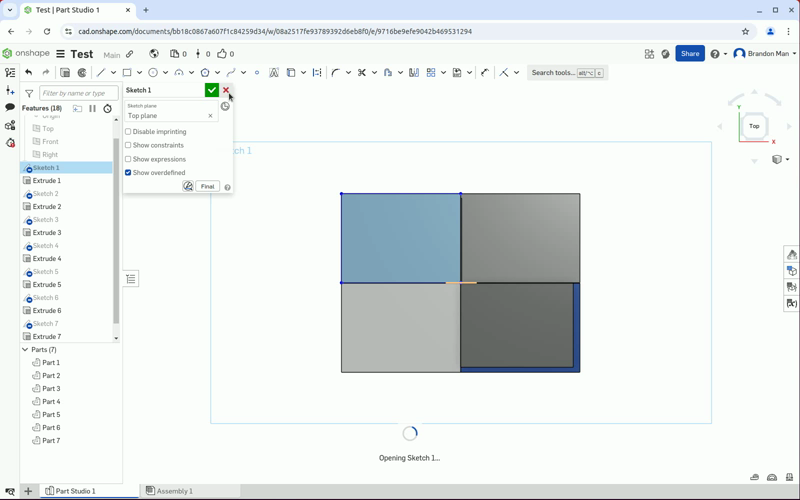
key(shift+s)
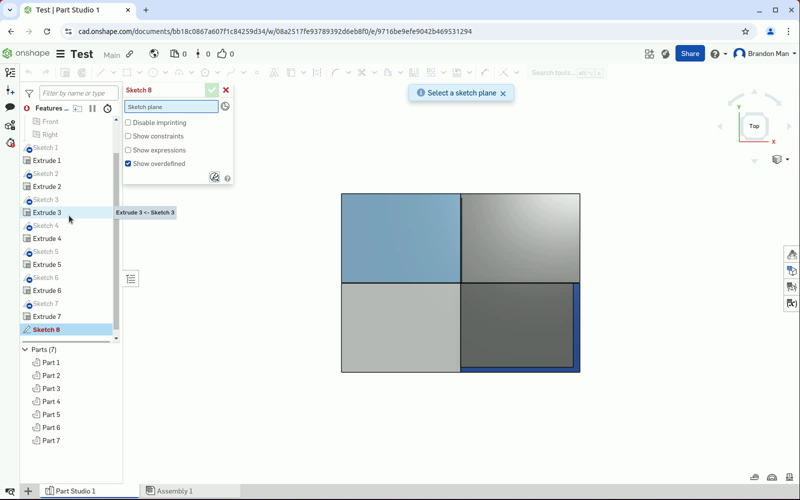
scroll(3)
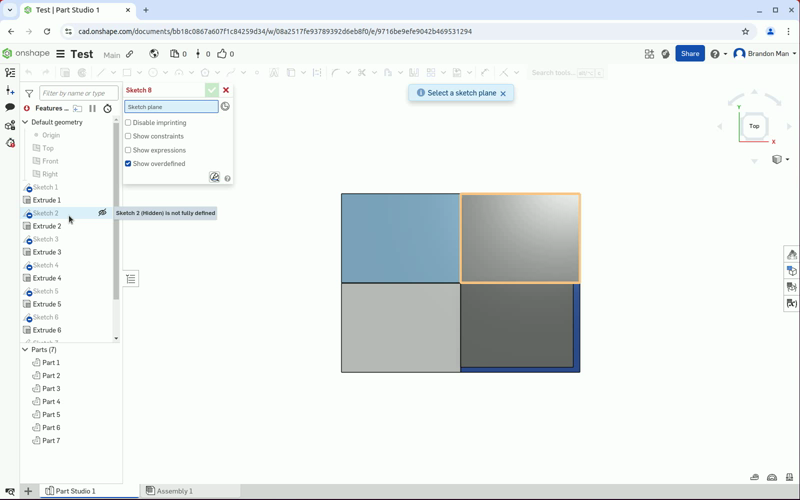
mouse_move(69, 150)
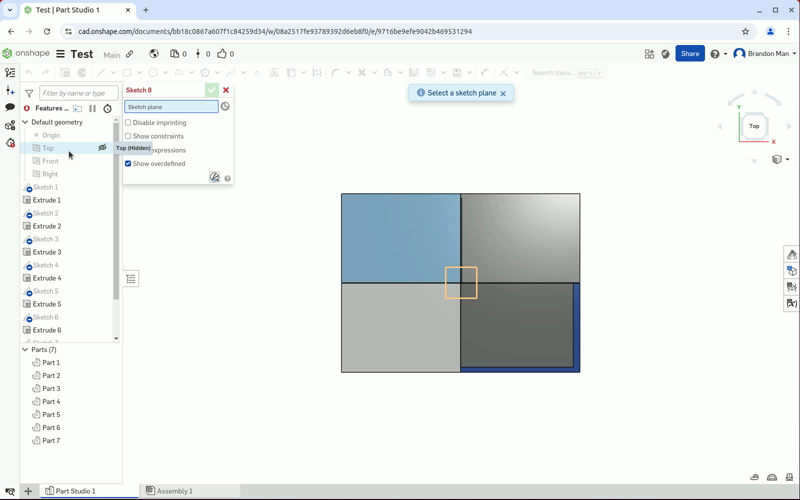
click(69, 150)
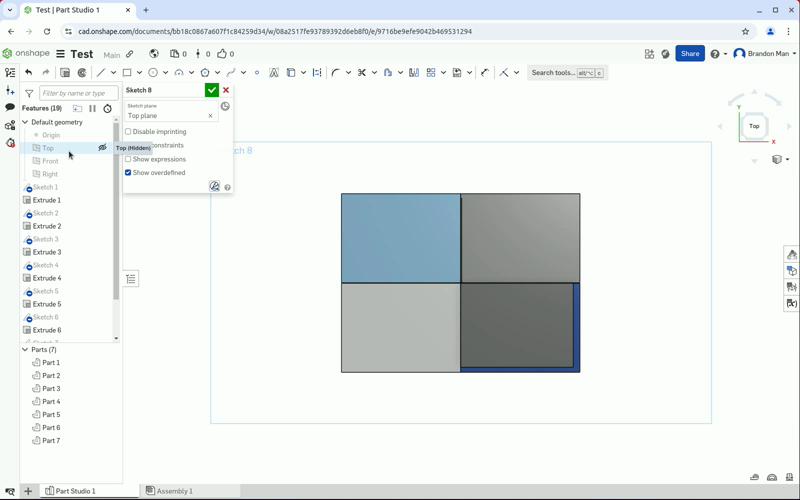
mouse_move(73, 352)
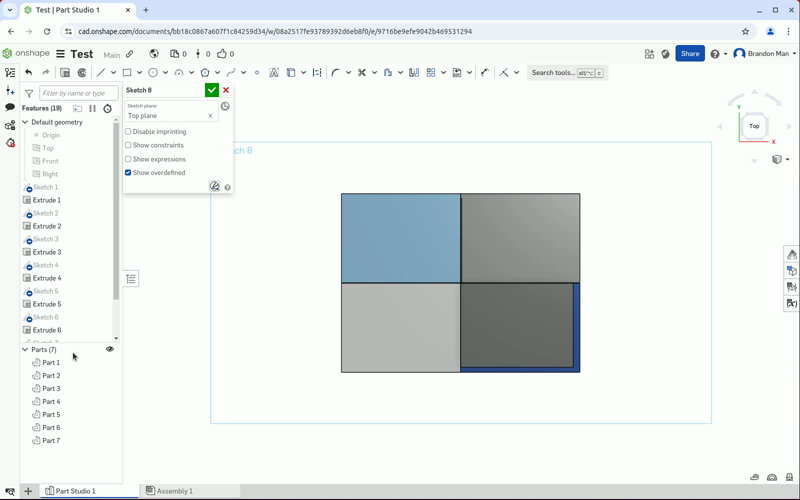
key(y)
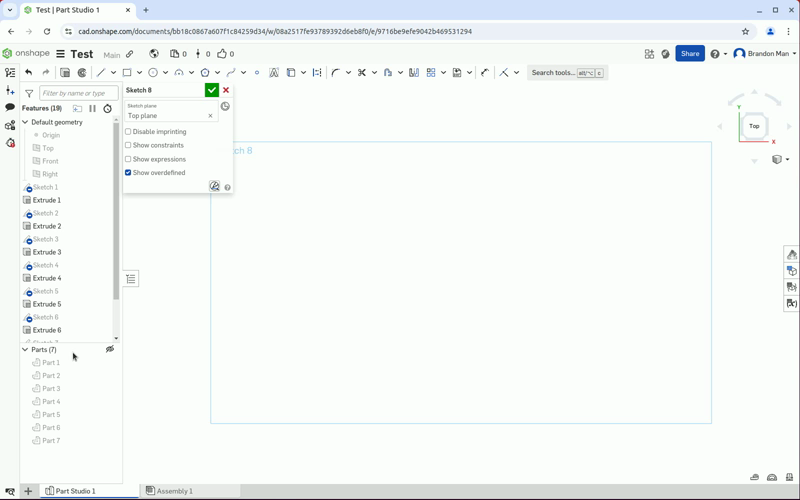
key(l)
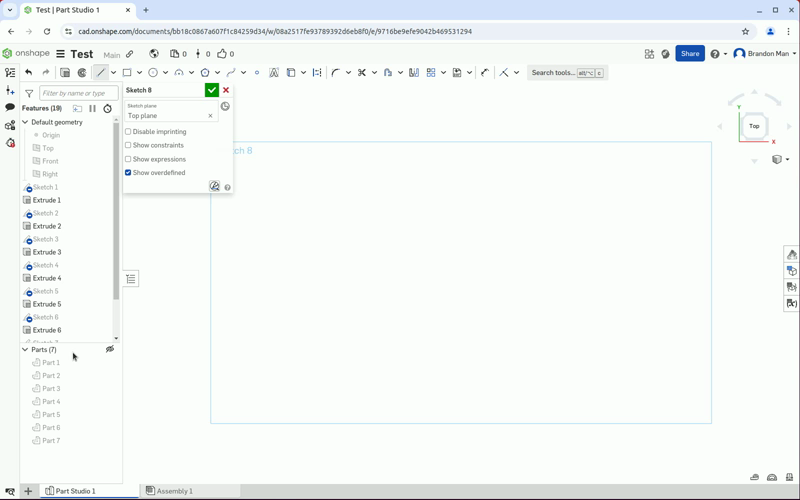
key_down(shift)
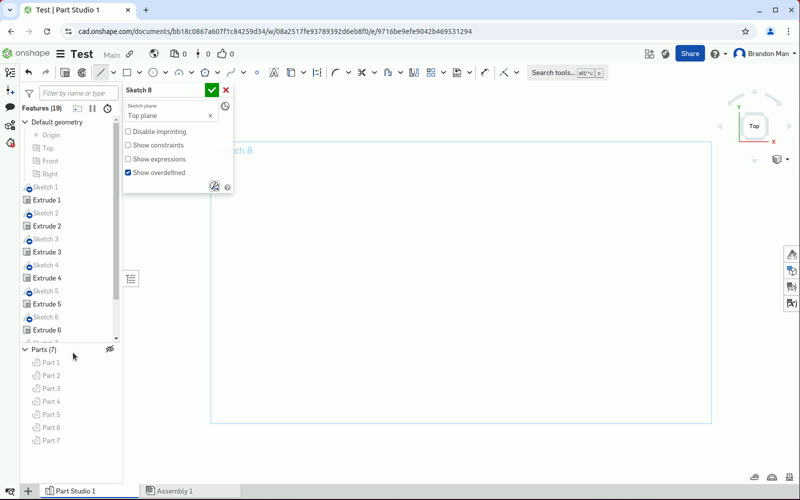
mouse_move(348, 282)
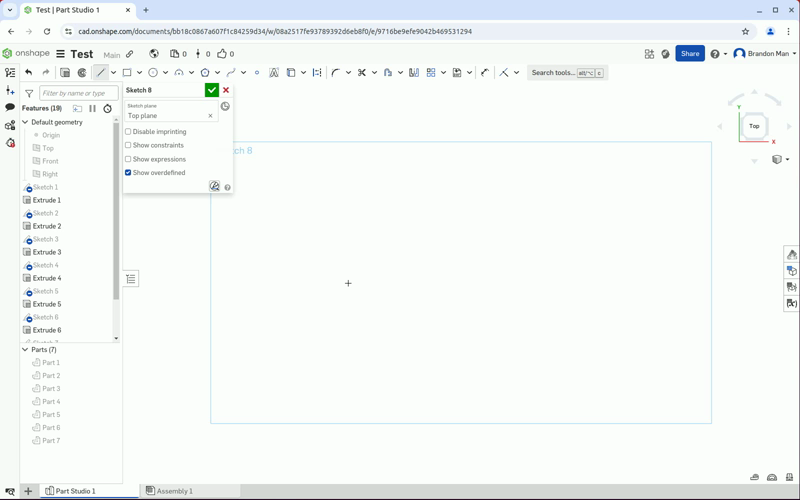
click(348, 282)
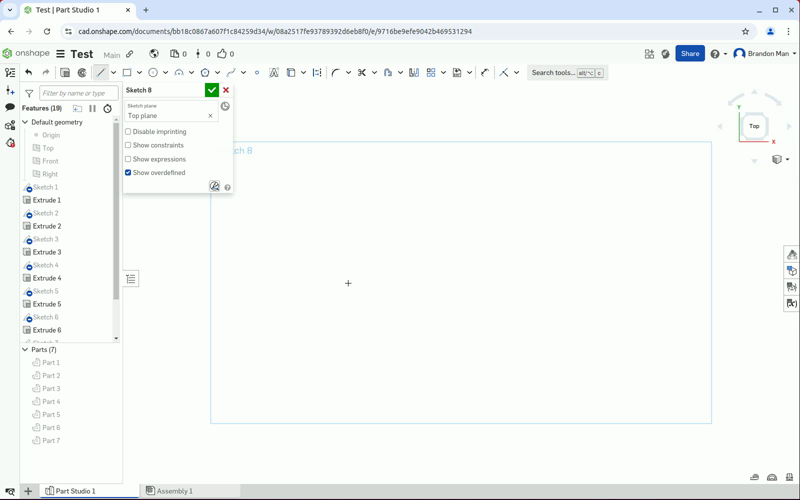
key_up(shift)
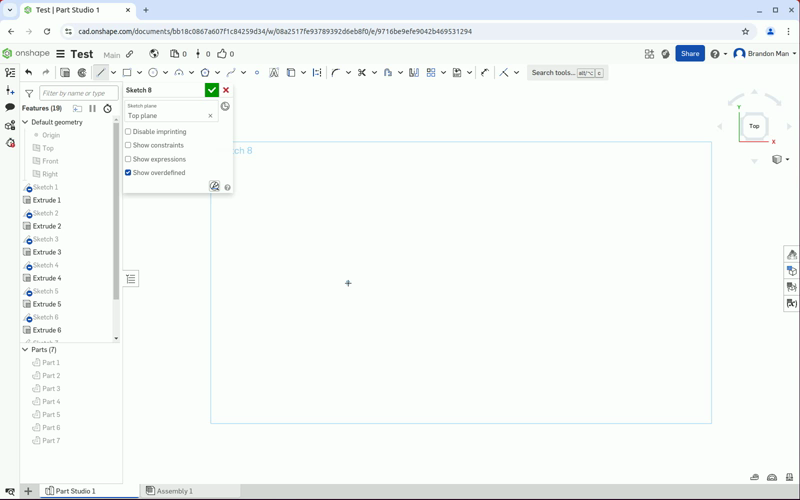
key_down(shift)
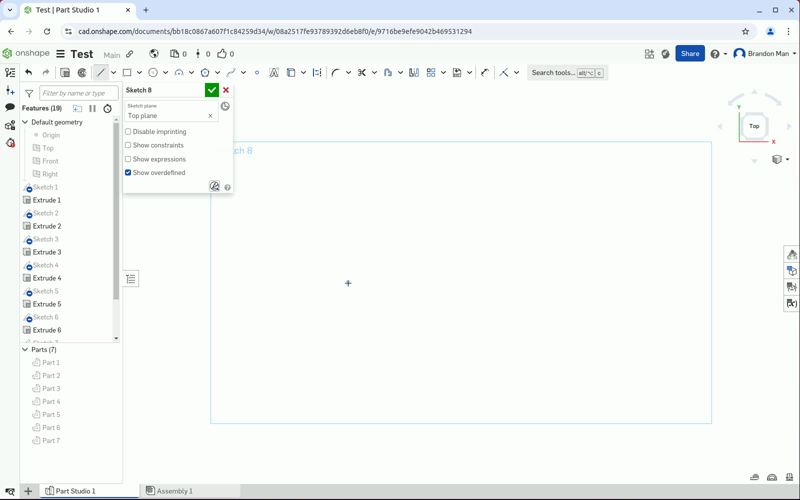
mouse_move(460, 282)
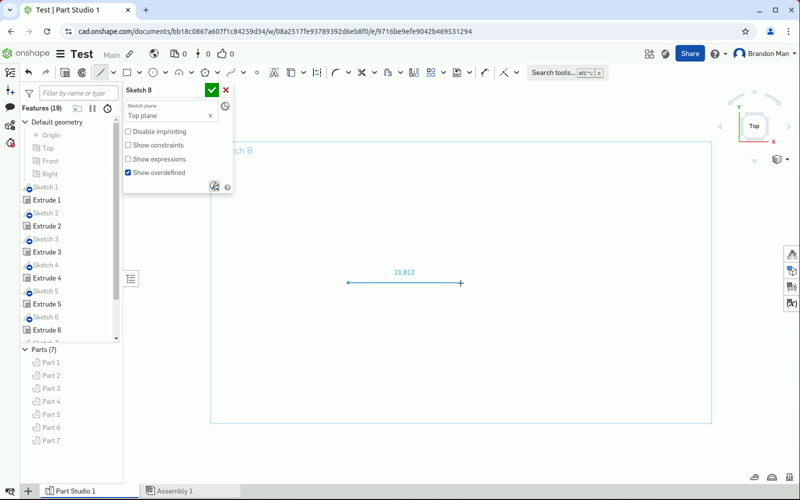
click(460, 282)
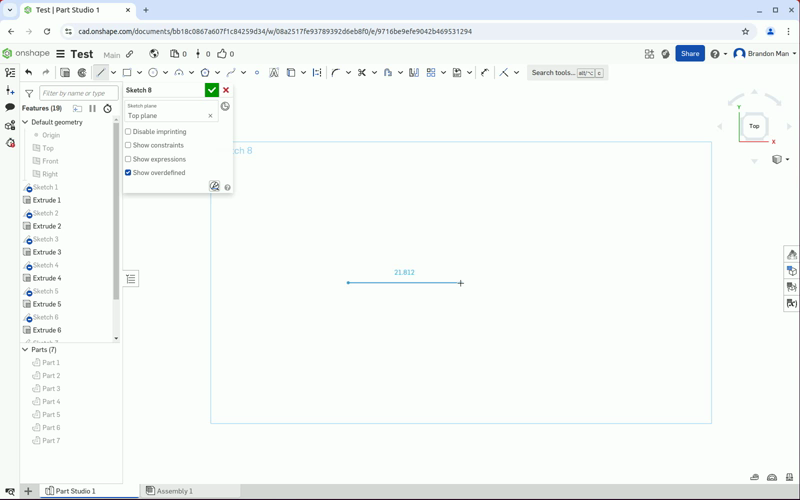
key_up(shift)
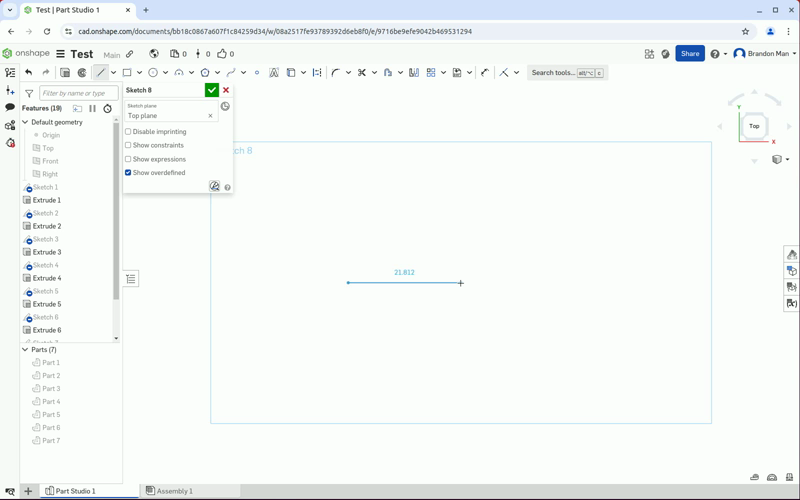
key_down(shift)
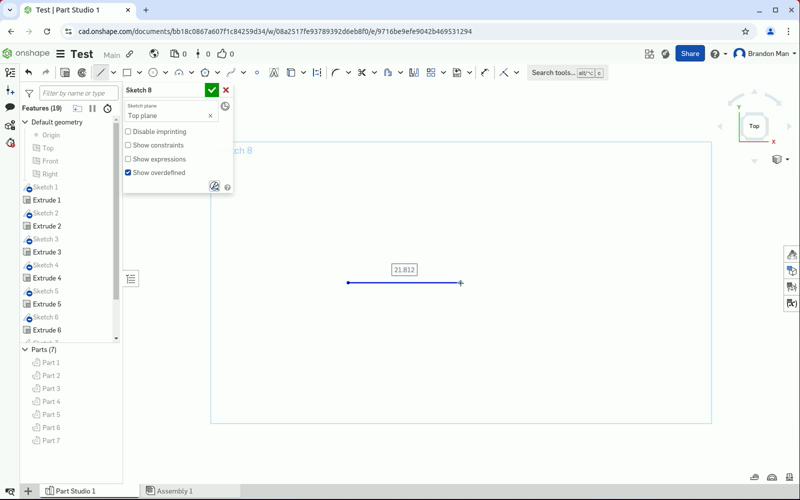
mouse_move(460, 198)
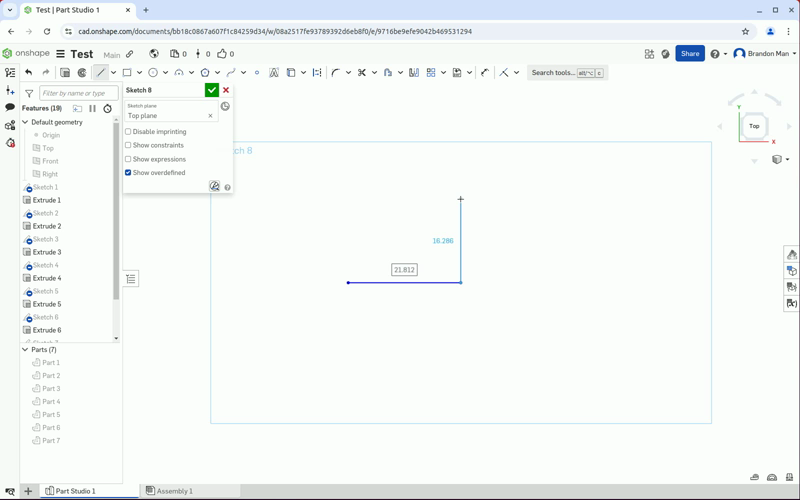
click(460, 198)
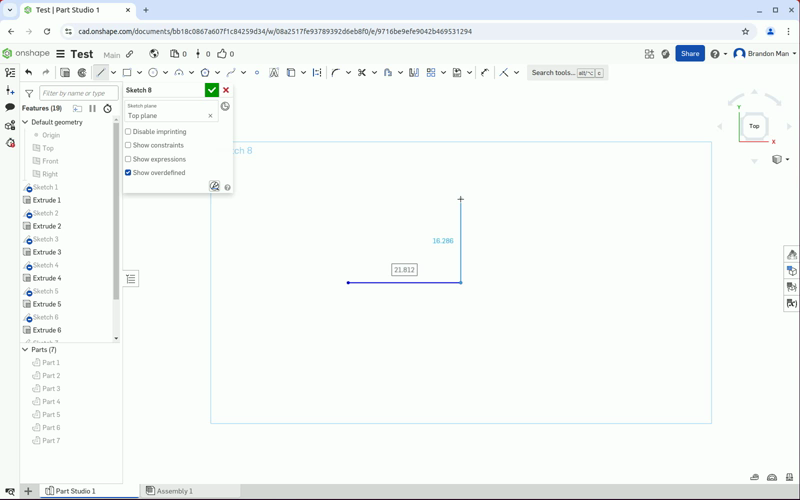
key_up(shift)
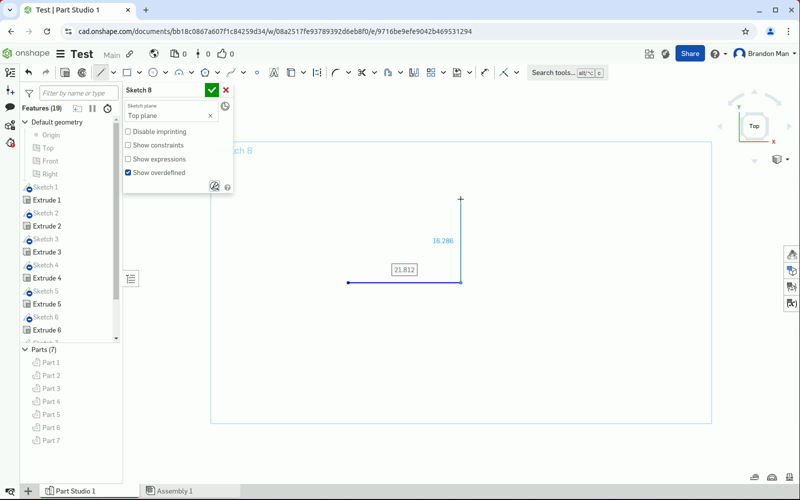
key_down(shift)
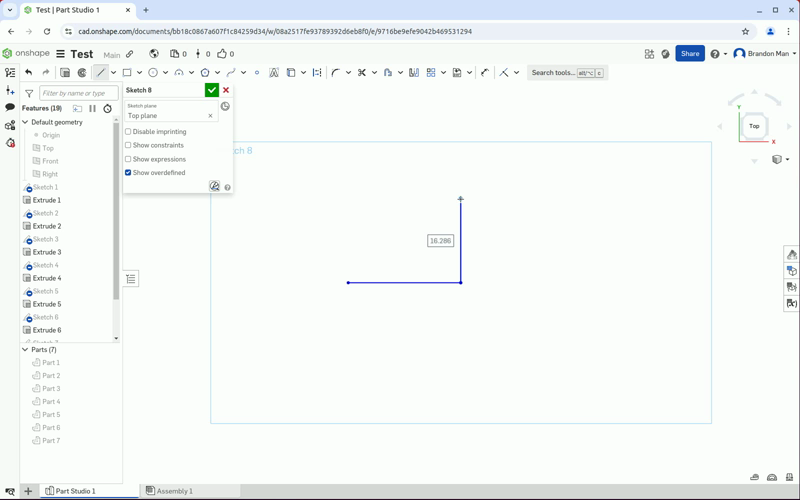
mouse_move(348, 198)
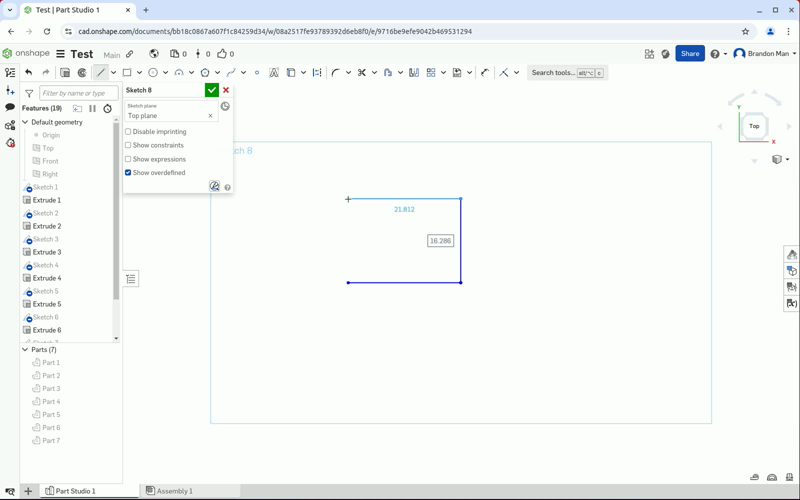
click(348, 198)
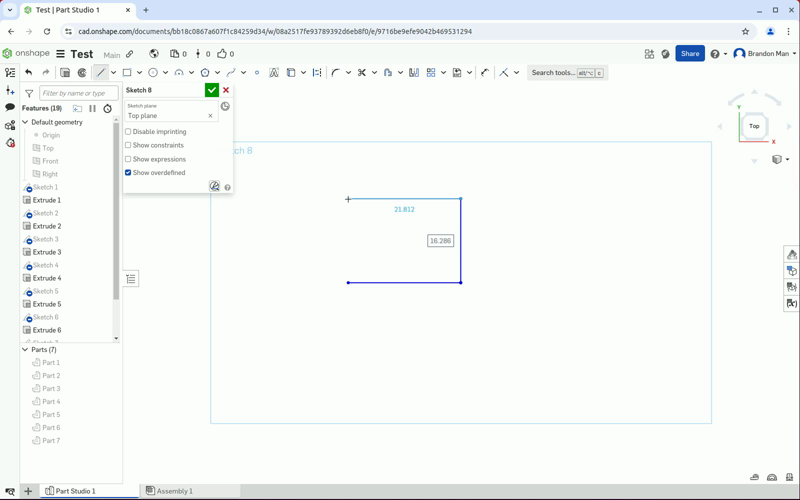
key_up(shift)
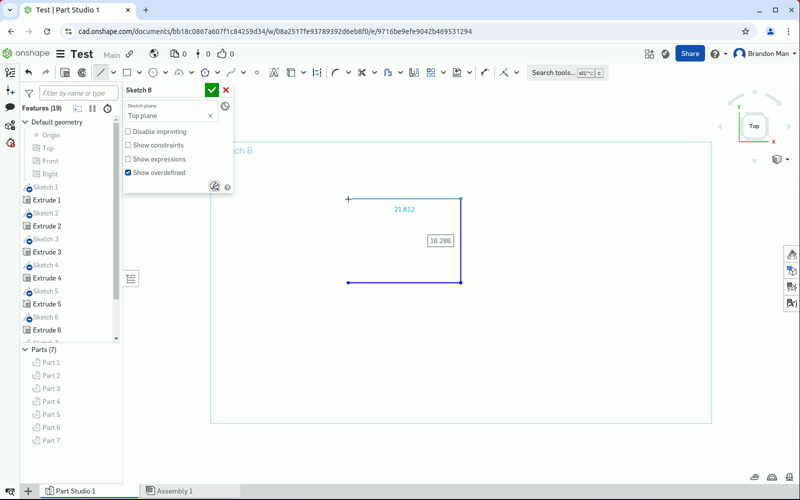
key_down(shift)
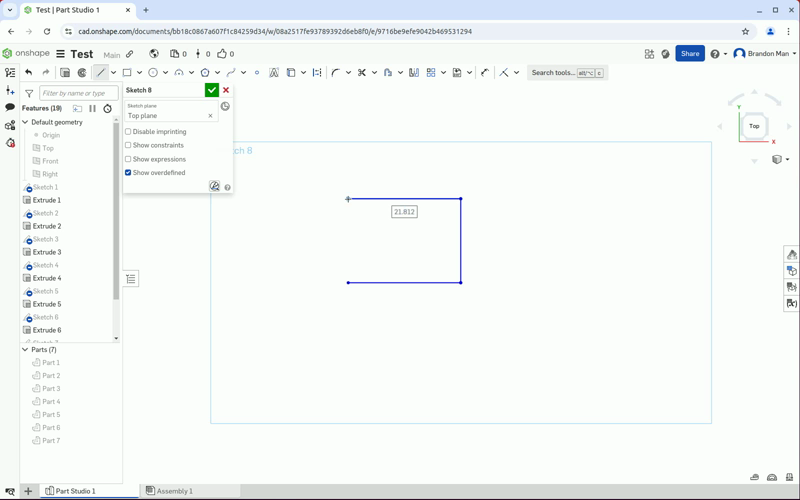
mouse_move(348, 282)
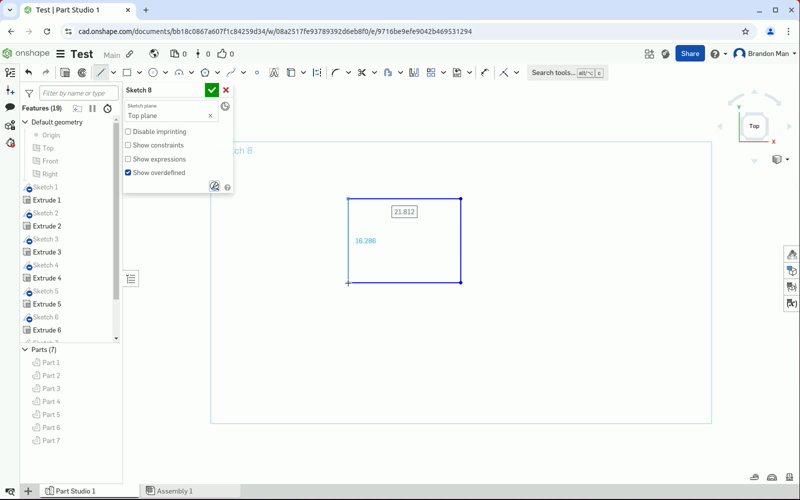
key_up(shift)
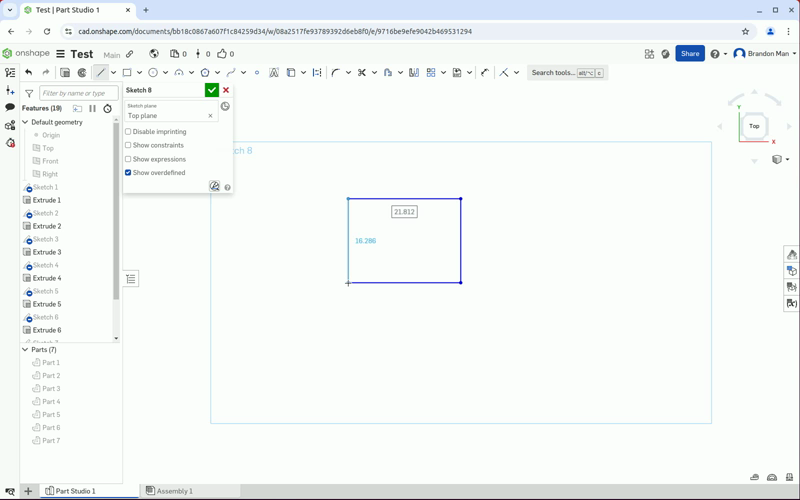
click(348, 282)
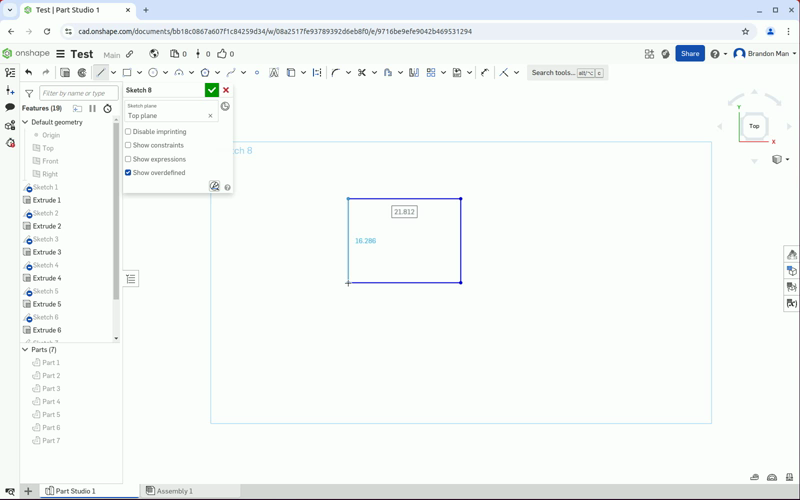
key(esc)
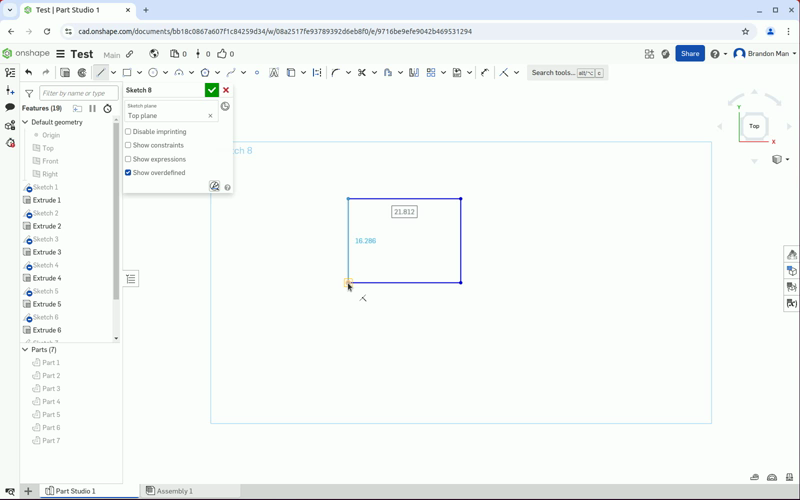
mouse_move(430, 228)
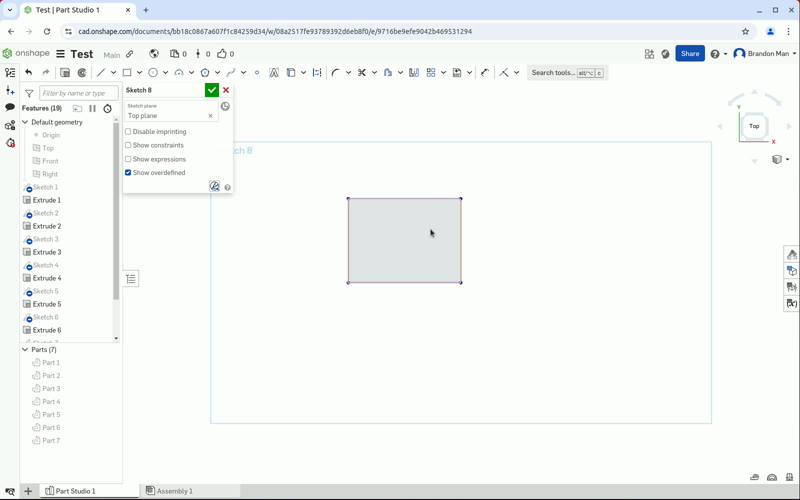
click(430, 228)
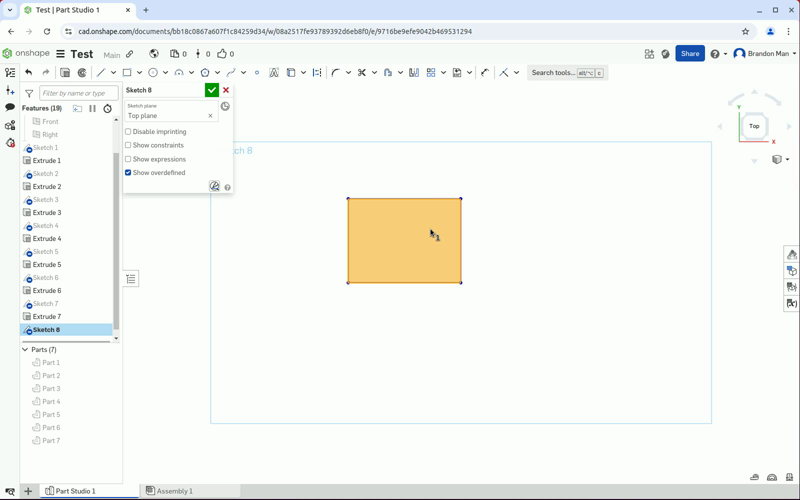
mouse_move(73, 352)
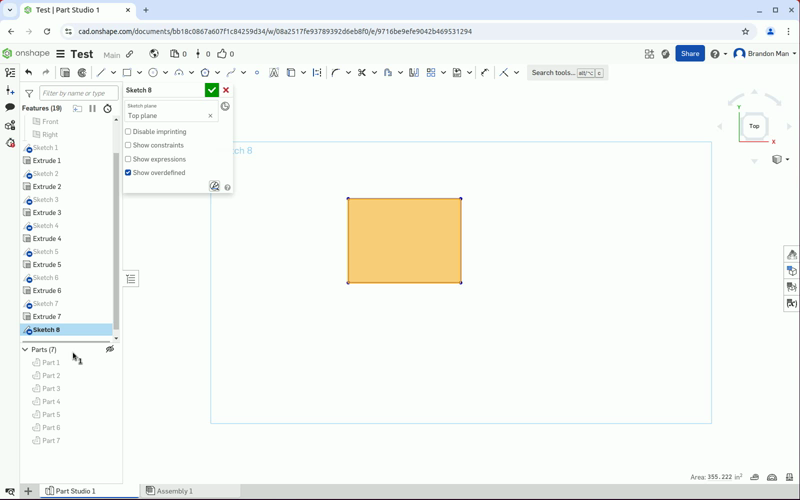
key(shift+y)
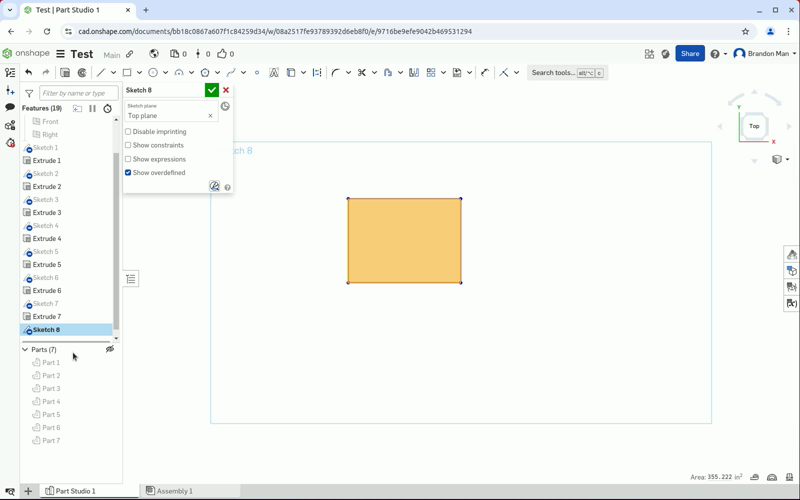
key(shift+e)
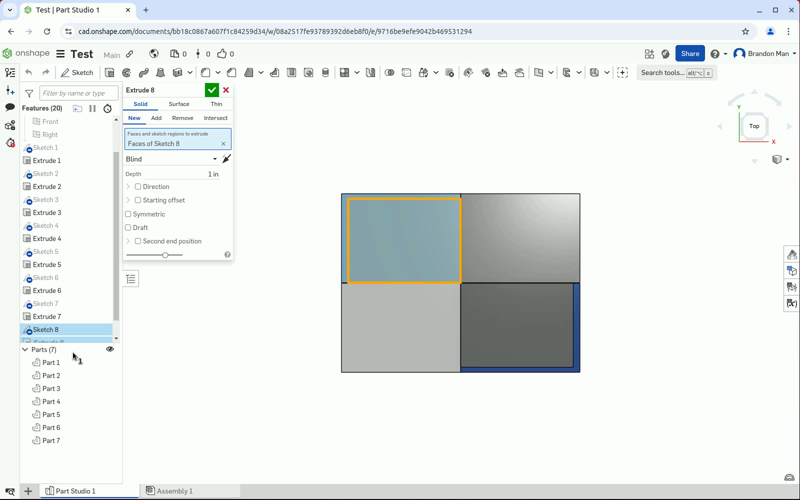
mouse_move(143, 106)
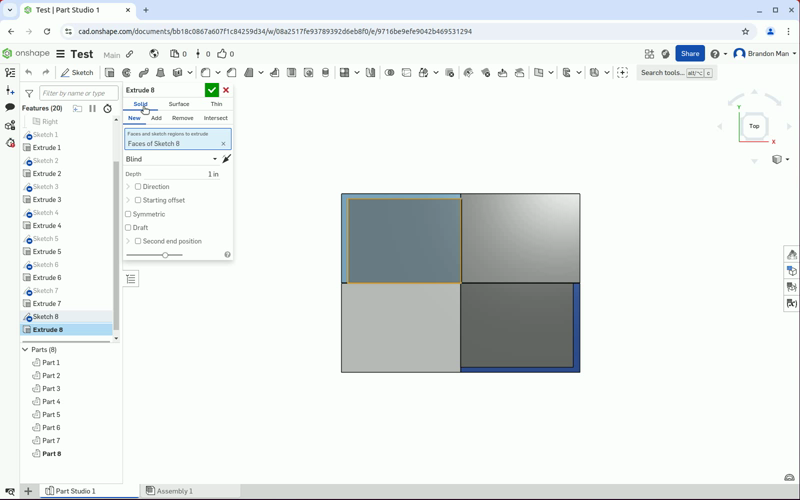
click(143, 106)
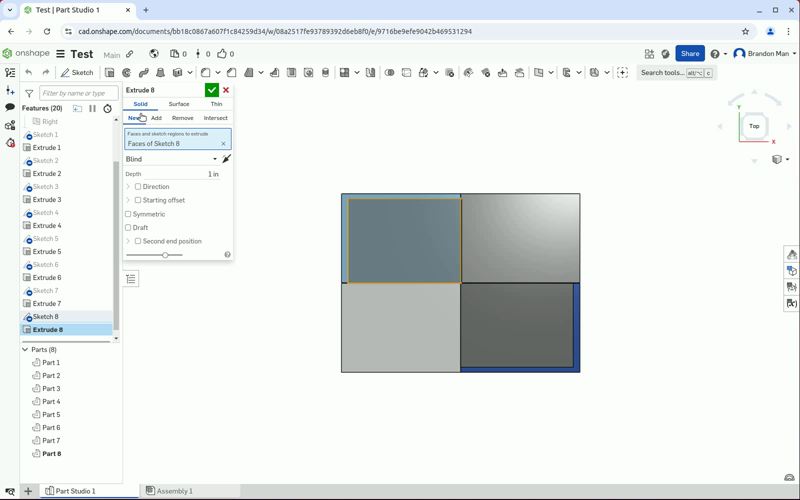
mouse_move(137, 120)
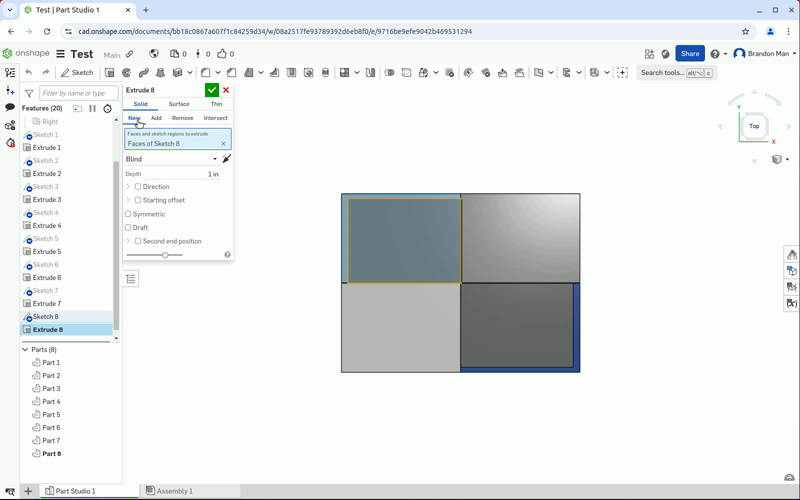
click(137, 120)
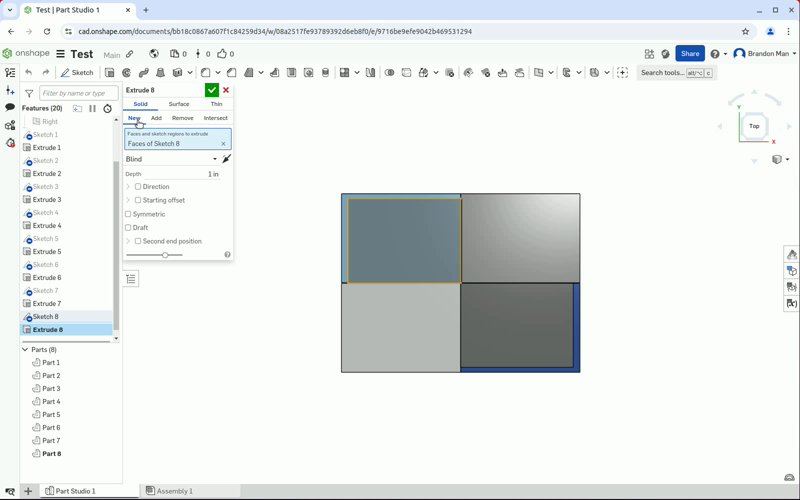
key(tab, 4)
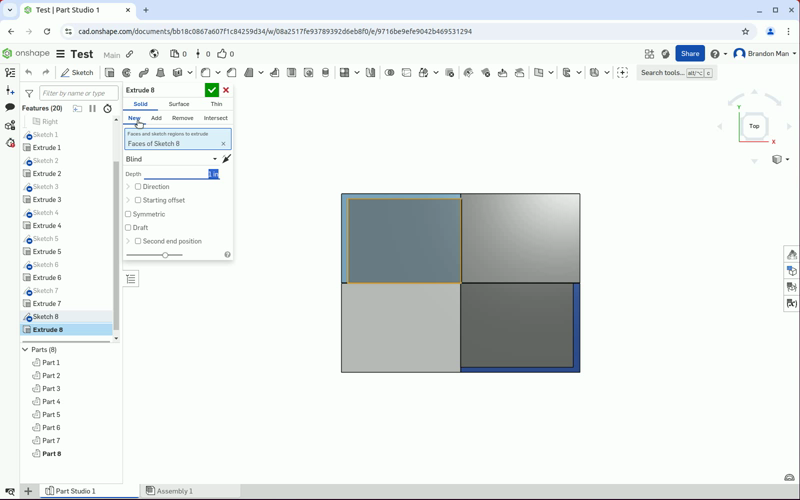
text(11.554)
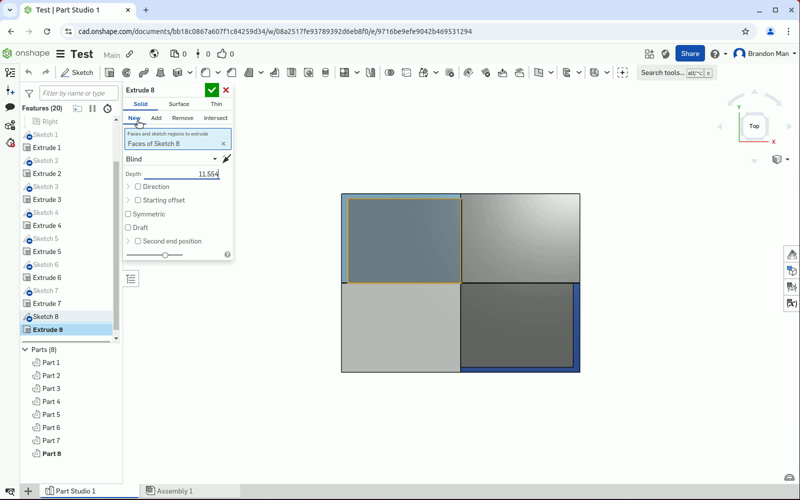
key(enter)
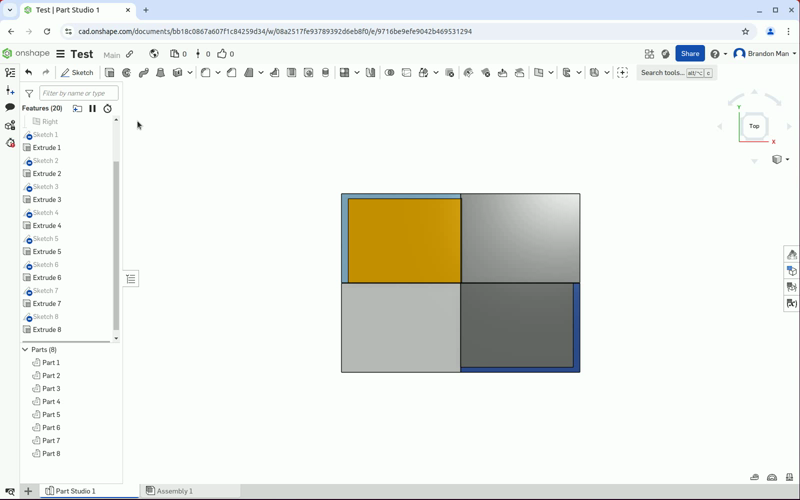
key(shift+h)
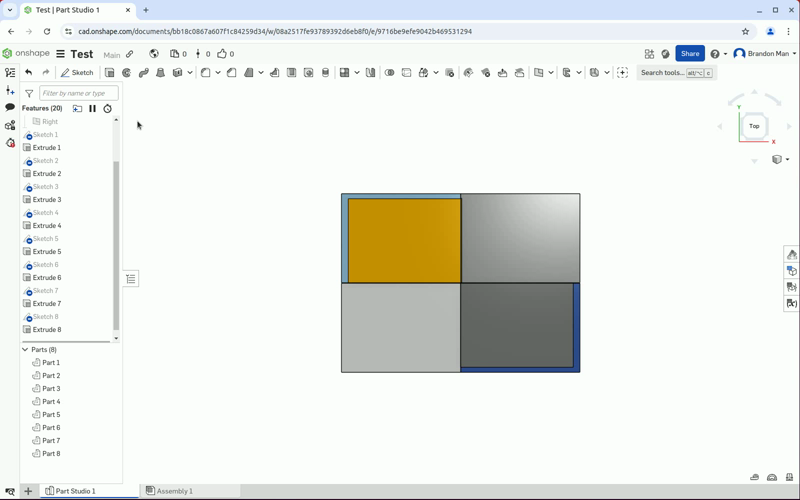
key(shift+h)
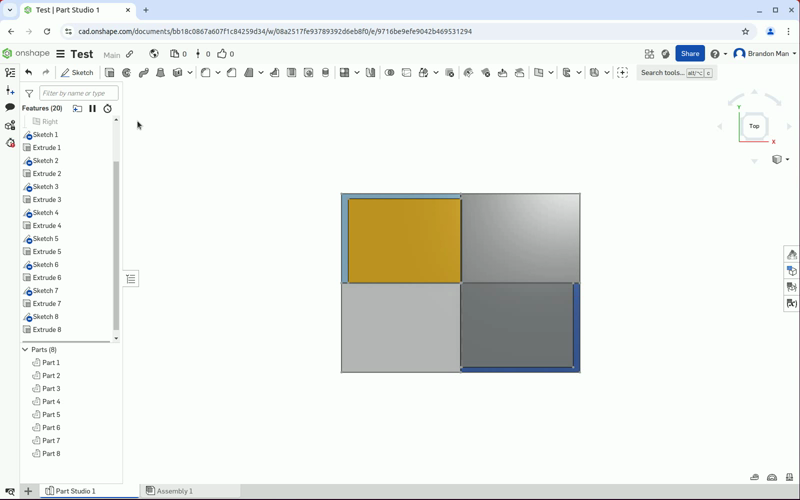
key(shift+7)
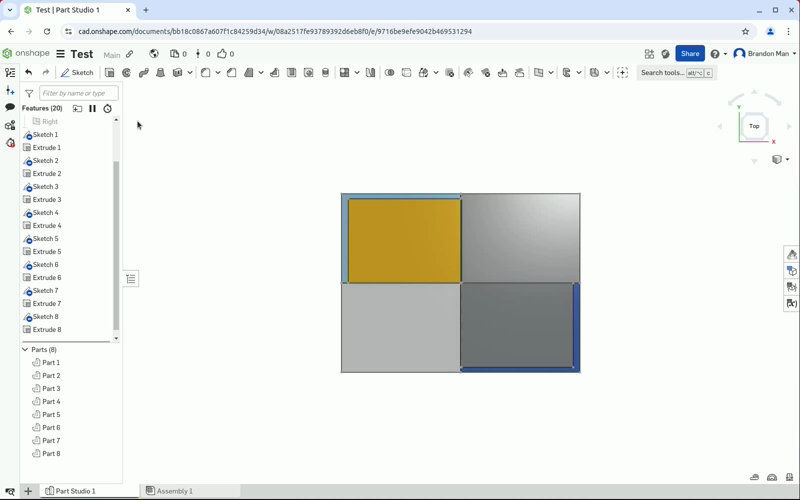
key(up, 3)
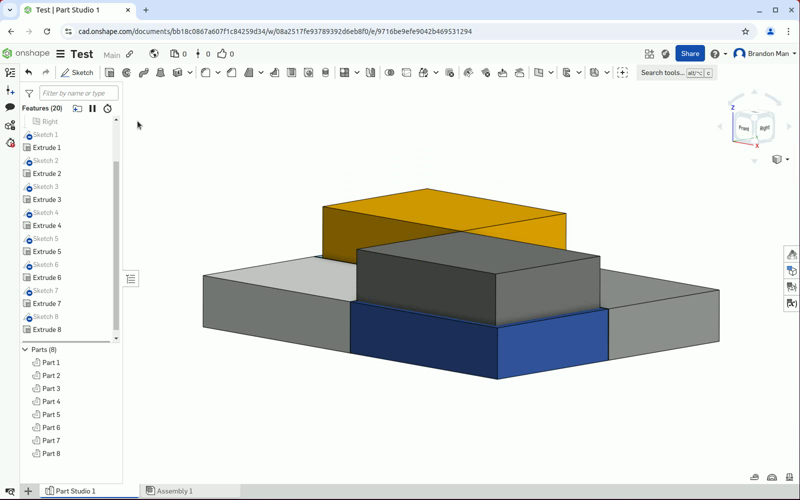
key(left, 3)
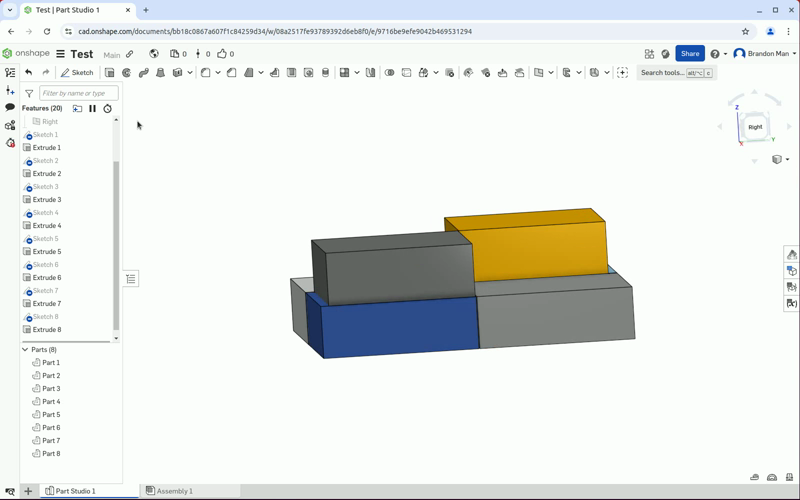
key(right, 3)
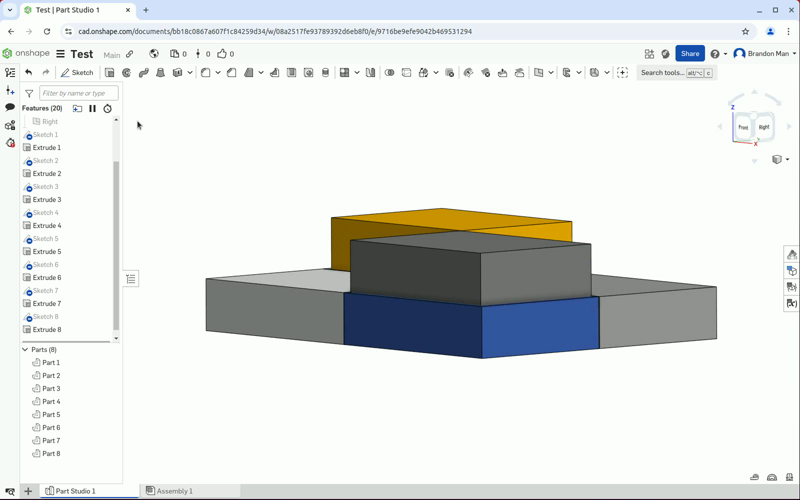
key(down, 3)
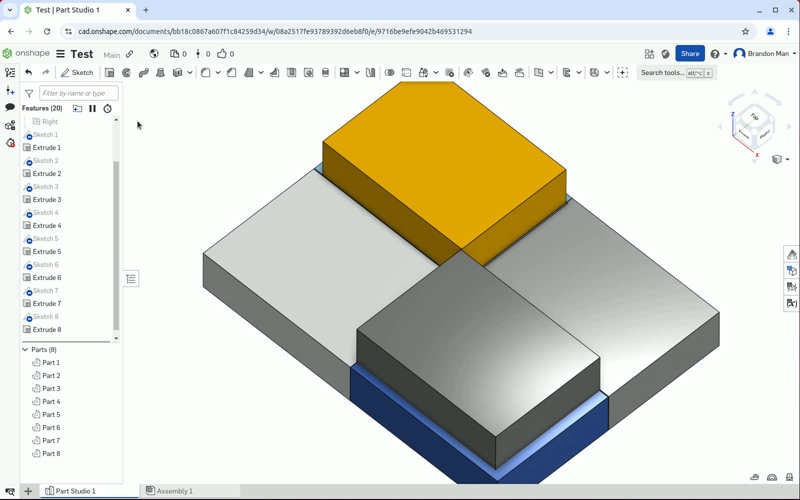
mouse_move(69, 137)
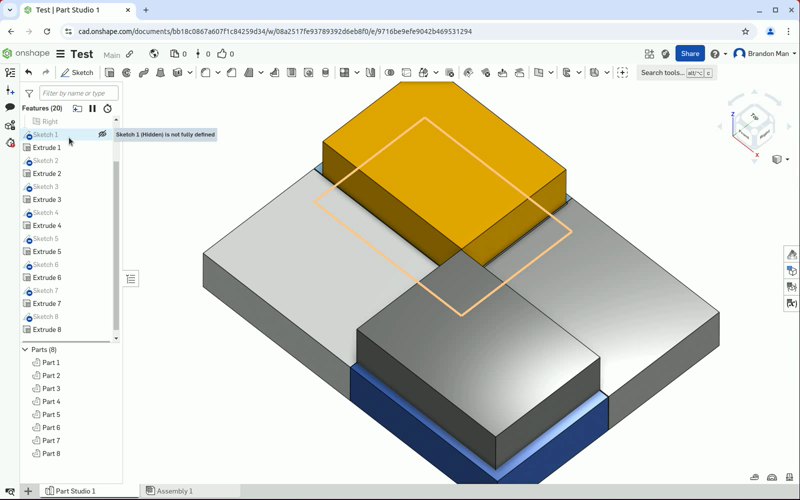
click(69, 137)